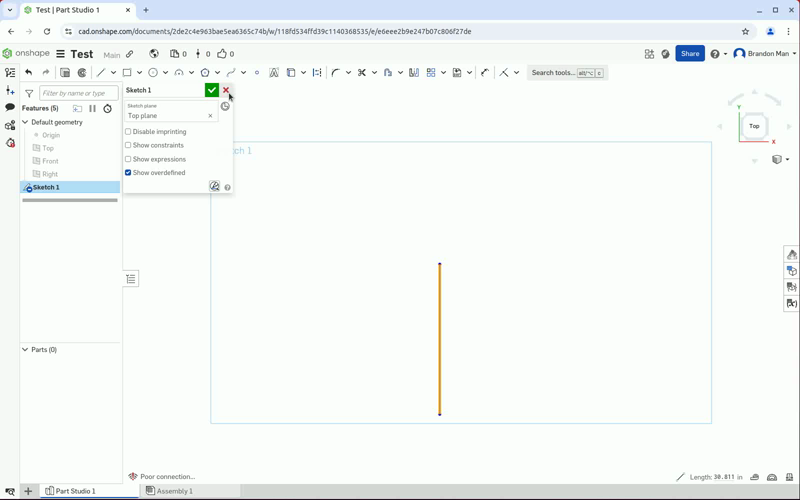
key(shift+h)
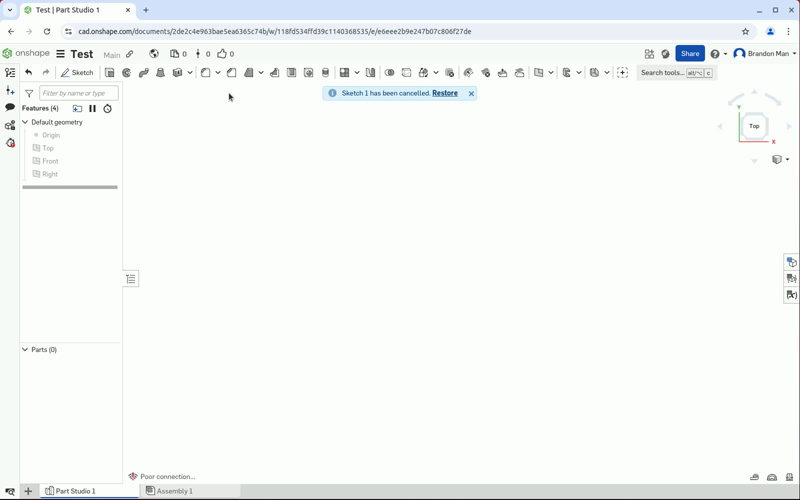
mouse_move(73, 352)
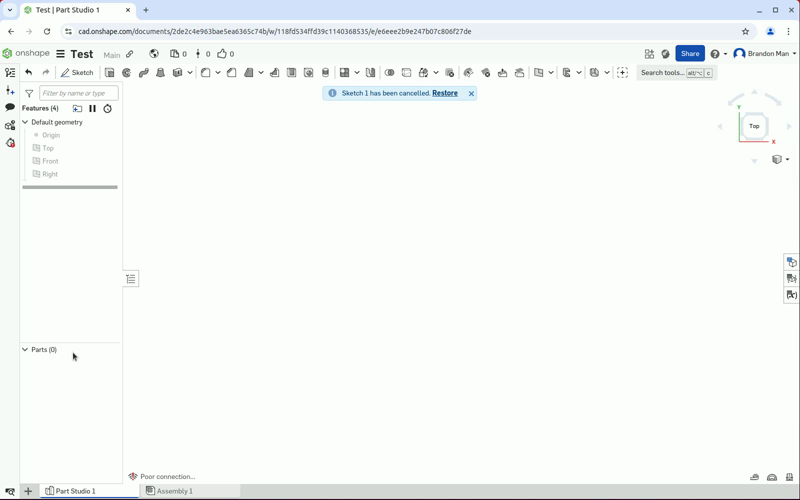
key(y)
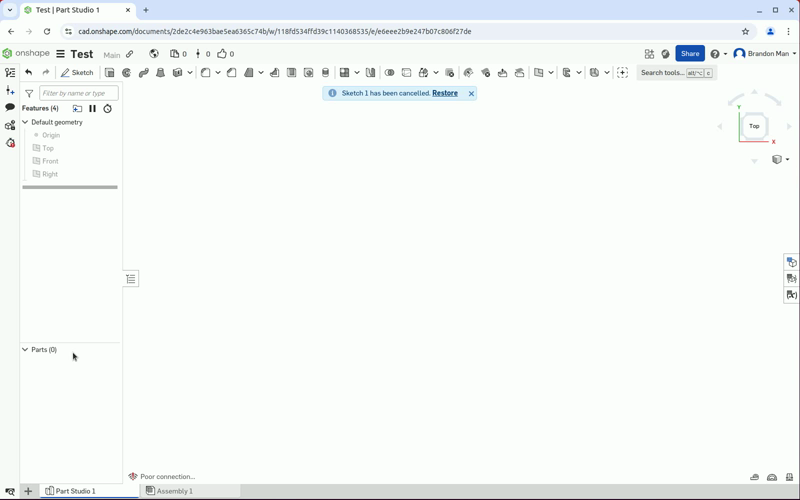
key(shift+p)
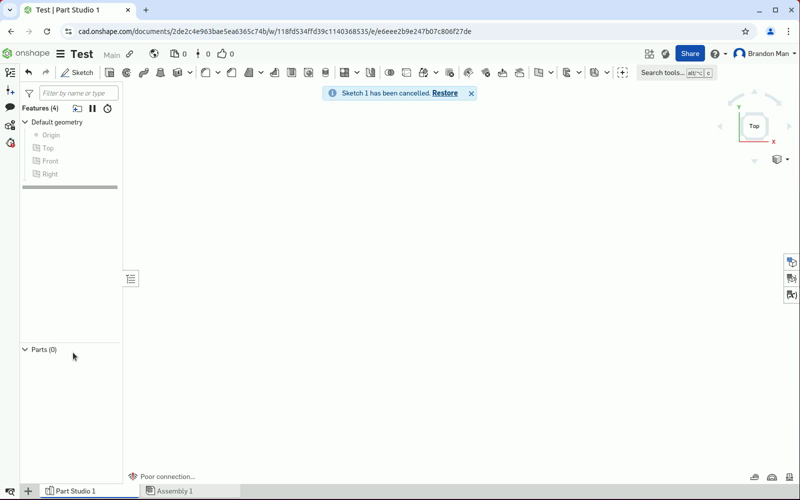
key(space)
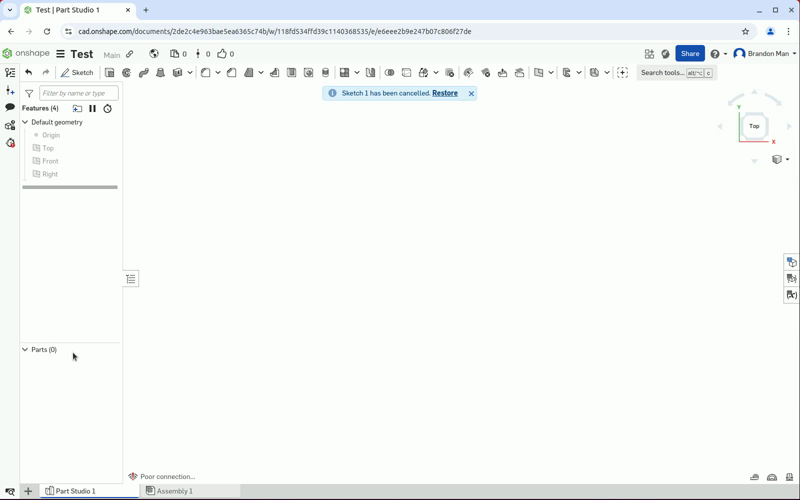
key_down(shift)
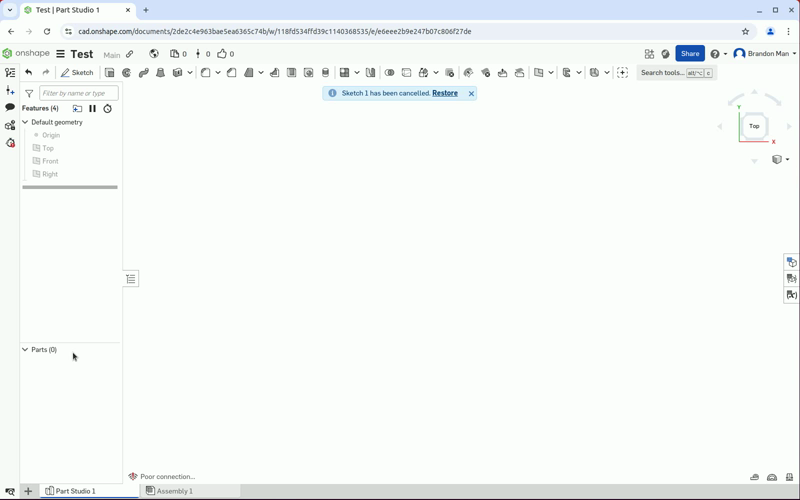
key(up)
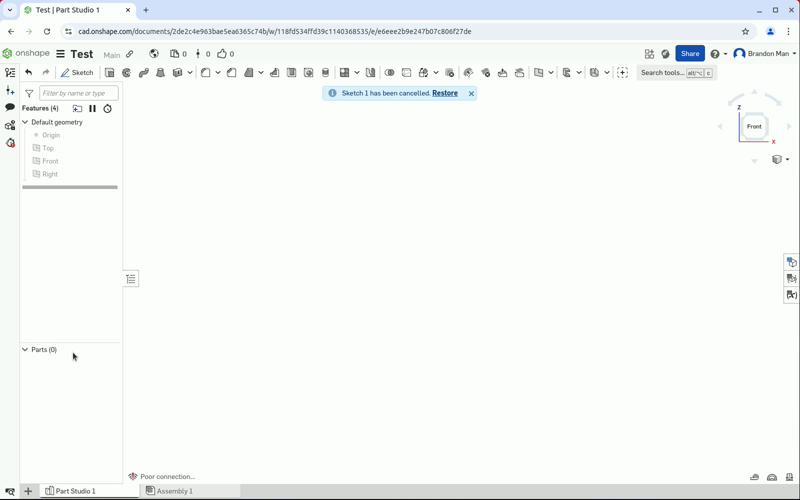
key_up(shift)
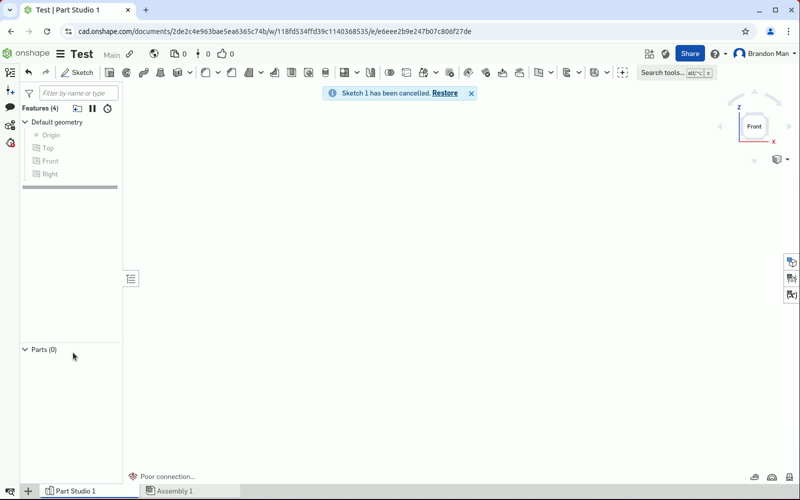
mouse_move(73, 352)
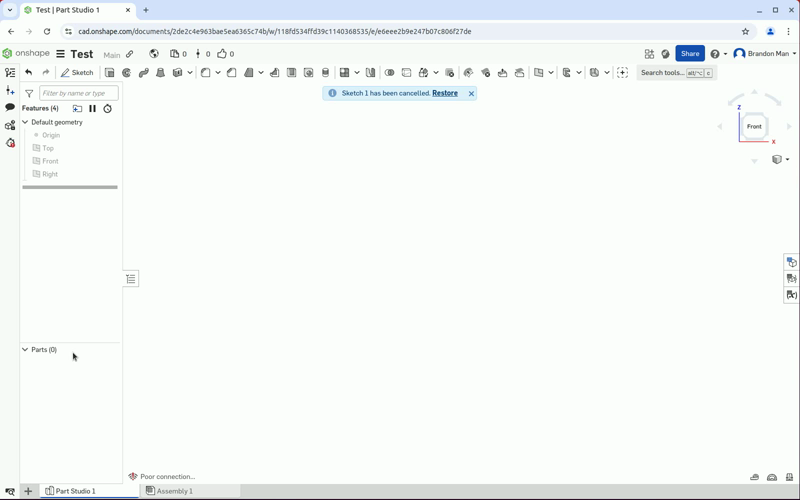
key(shift+y)
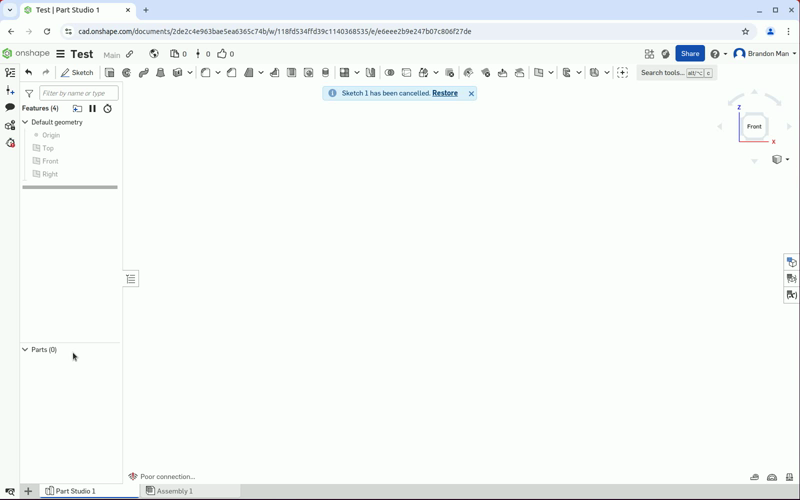
key(shift+s)
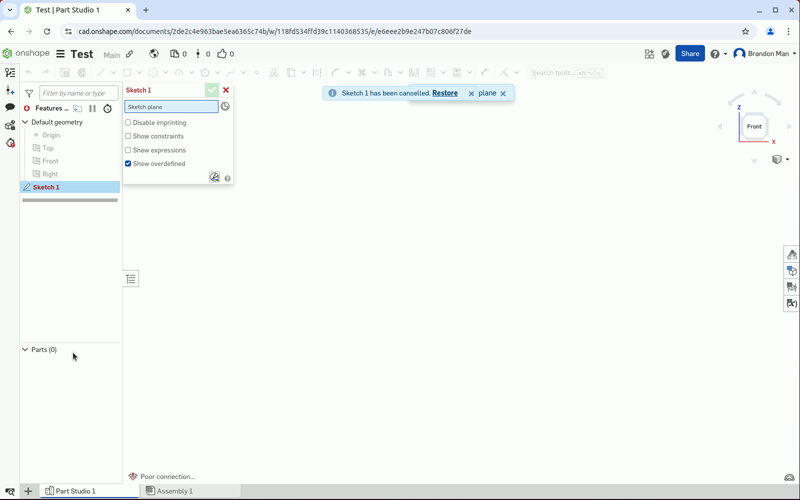
mouse_move(73, 163)
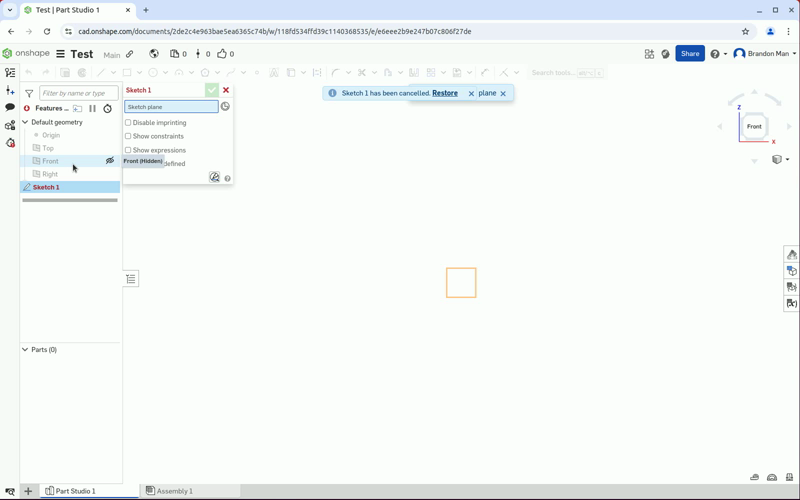
click(73, 163)
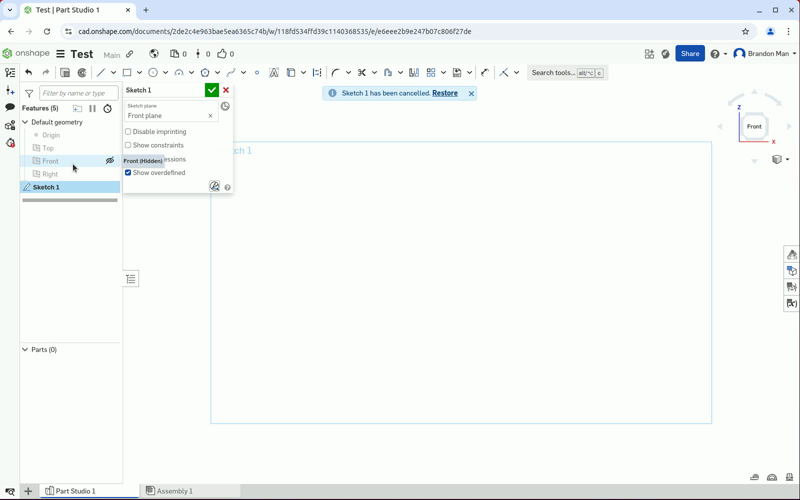
mouse_move(73, 352)
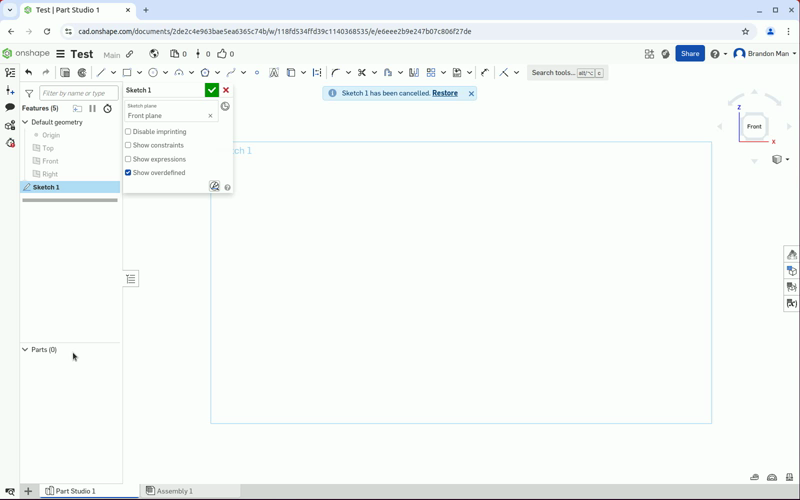
key(y)
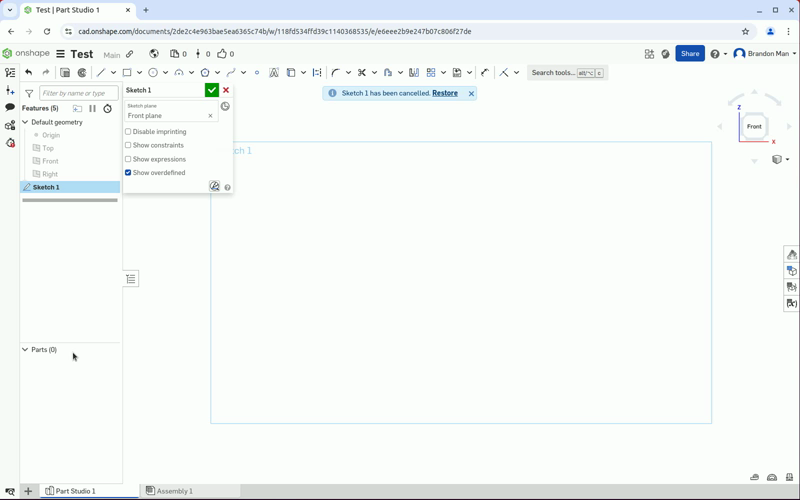
key(l)
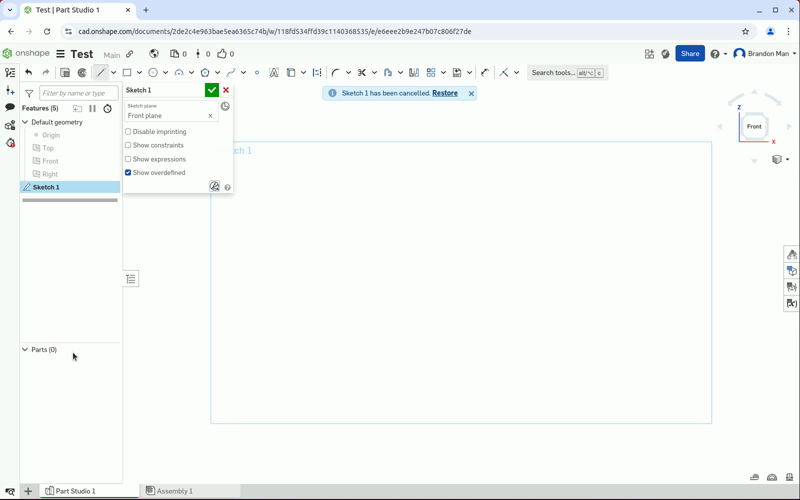
key_down(shift)
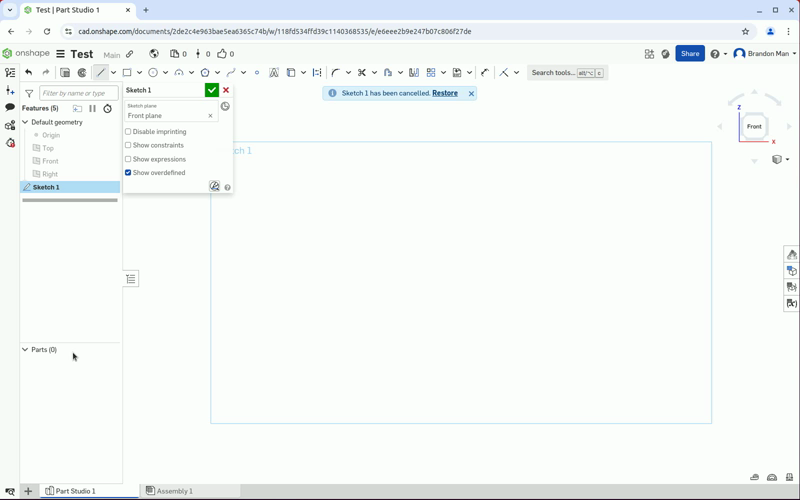
mouse_move(348, 267)
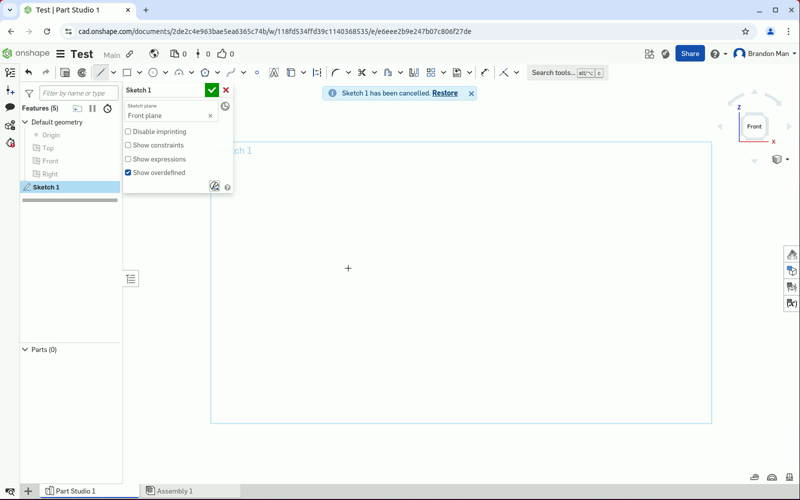
click(348, 267)
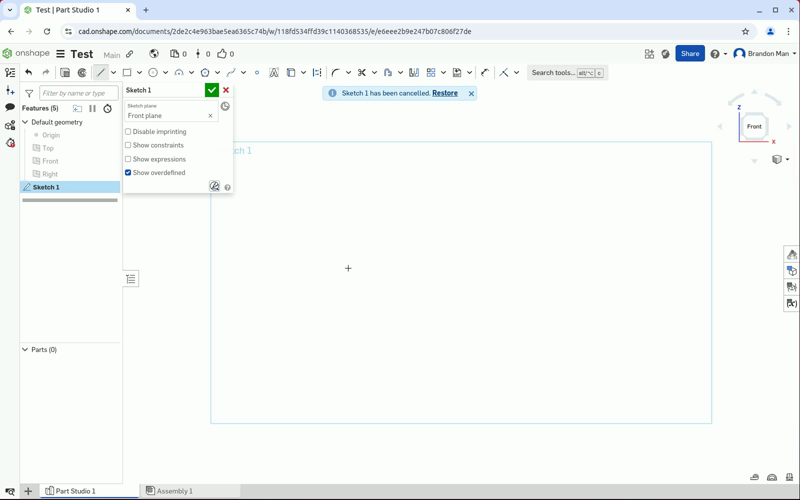
key_up(shift)
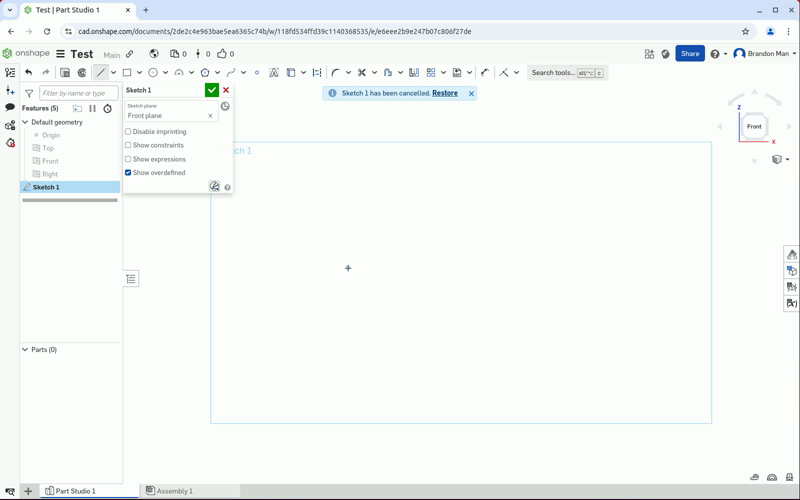
key_down(shift)
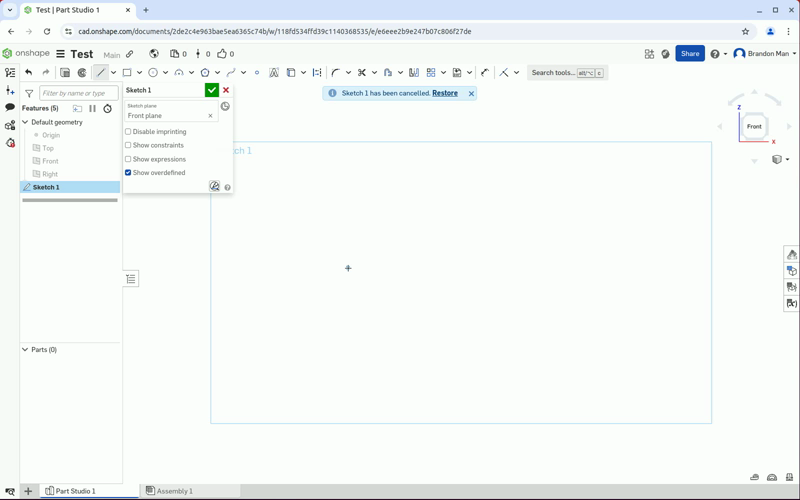
mouse_move(378, 267)
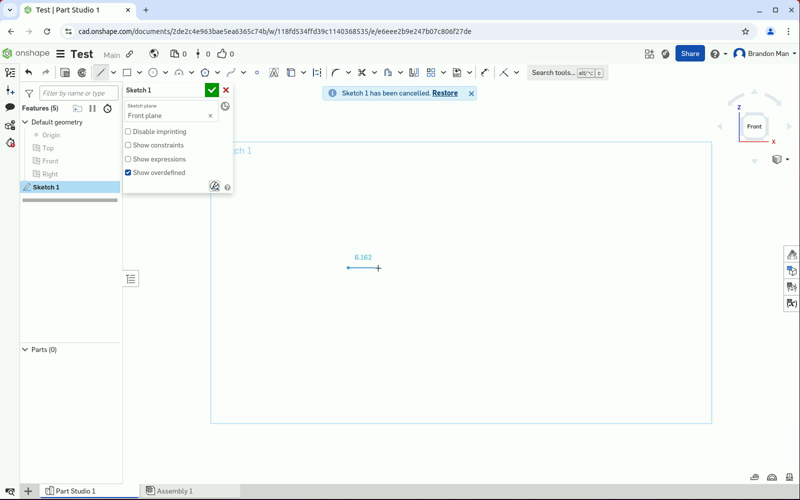
mouse_move(400, 267)
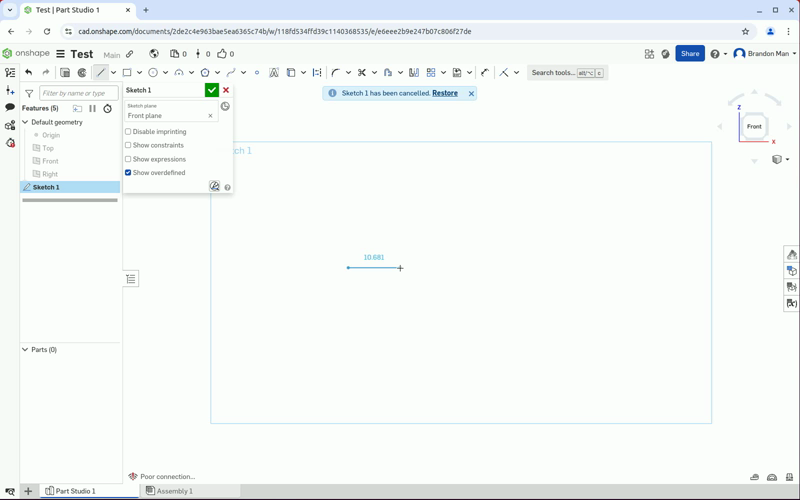
click(400, 267)
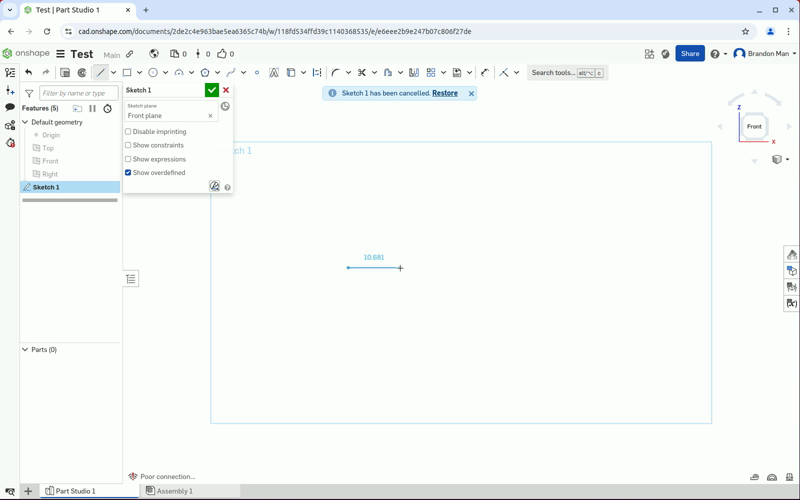
key_up(shift)
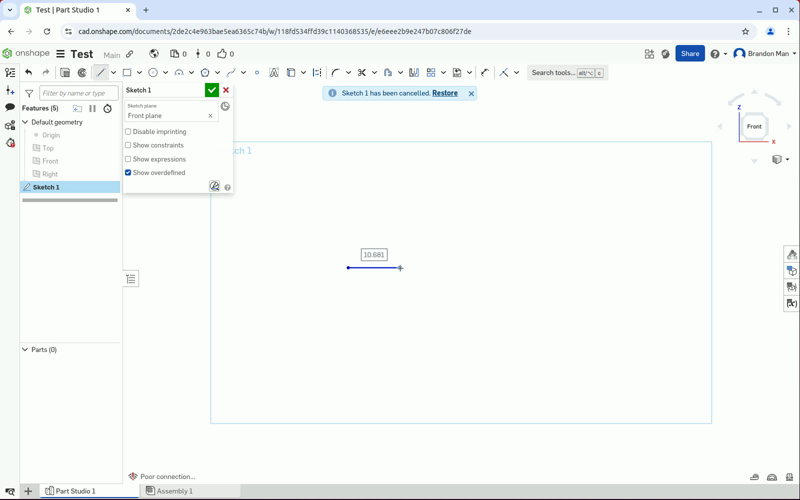
key_down(shift)
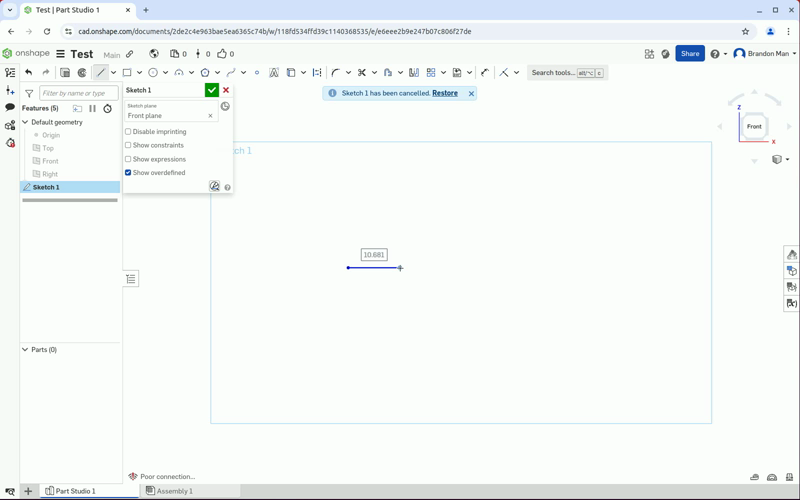
mouse_move(400, 204)
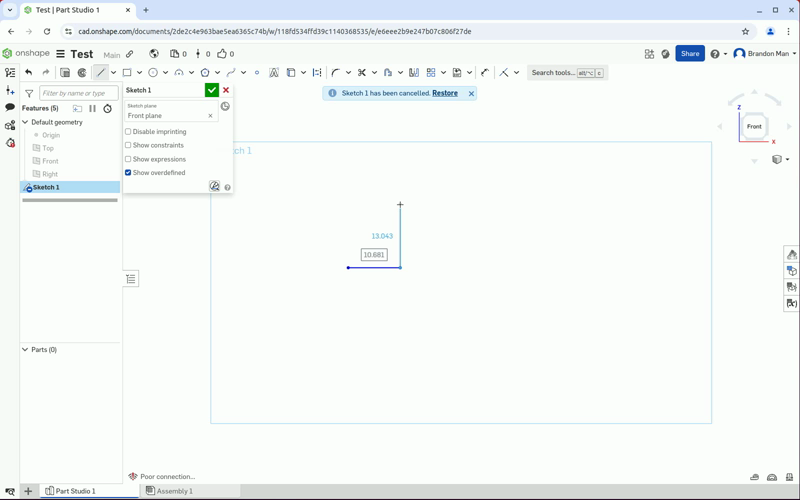
click(400, 204)
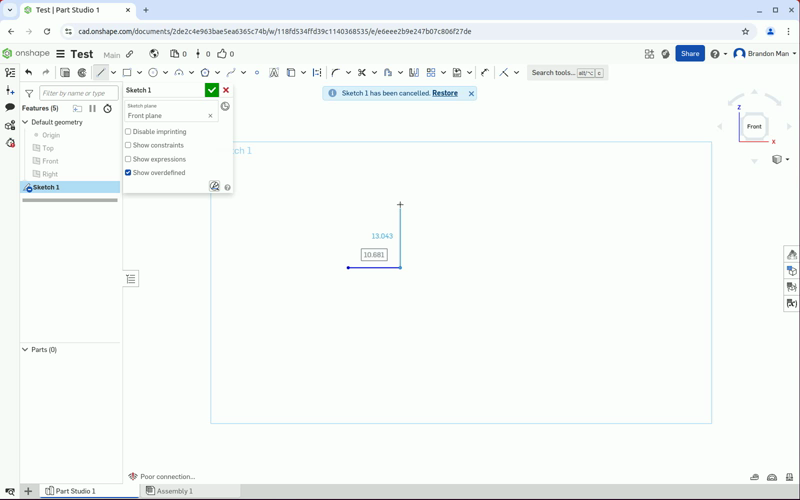
key_up(shift)
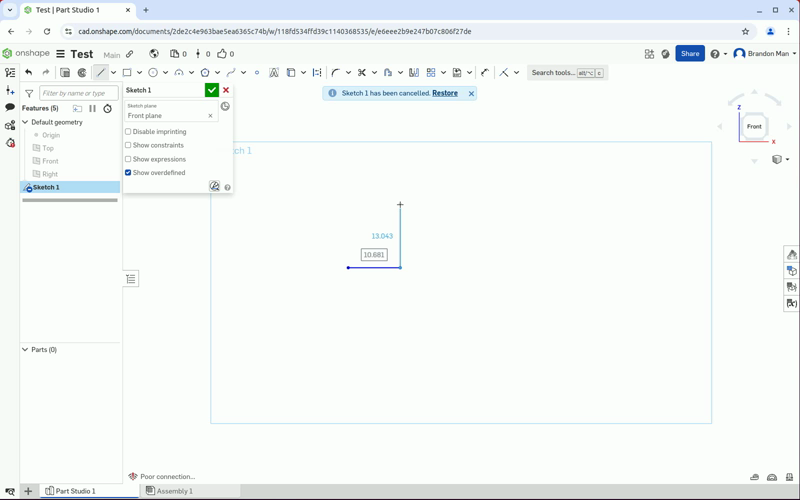
key_down(shift)
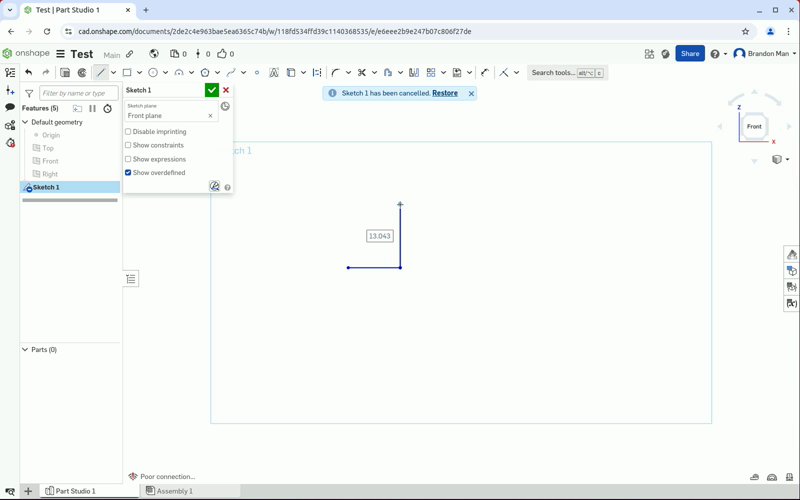
mouse_move(430, 204)
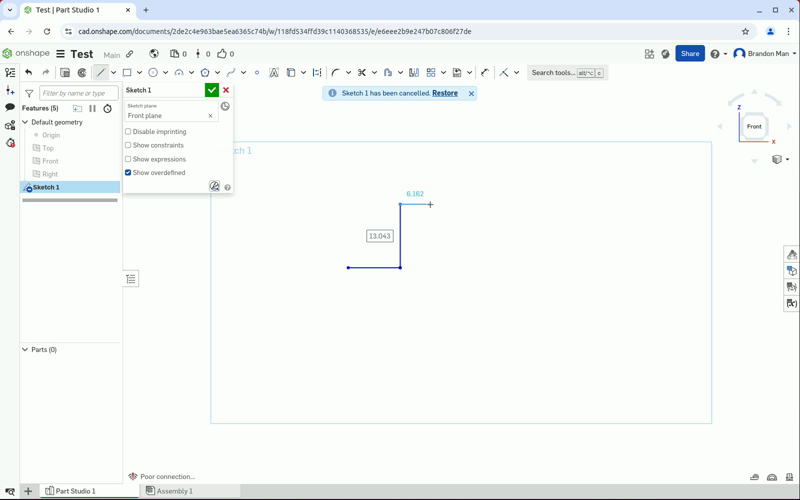
mouse_move(348, 198)
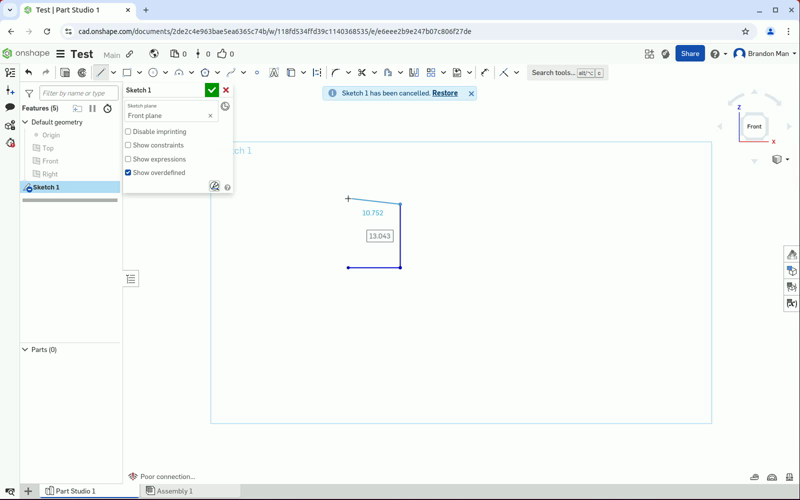
click(348, 198)
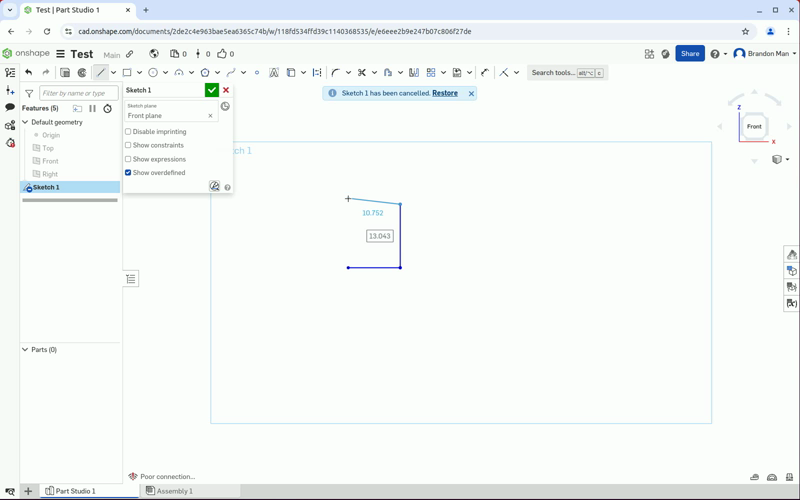
key_up(shift)
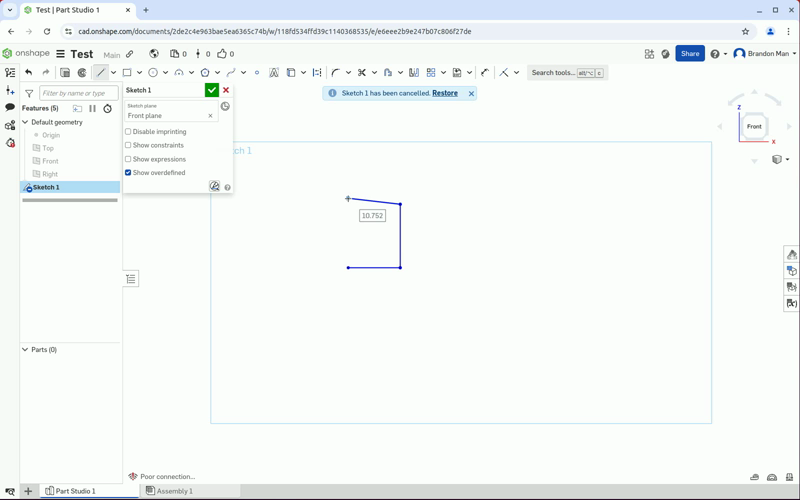
key_down(shift)
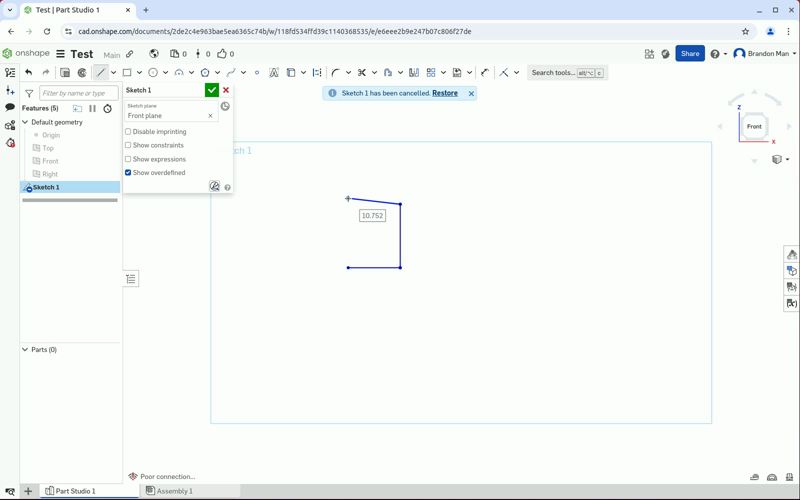
mouse_move(348, 267)
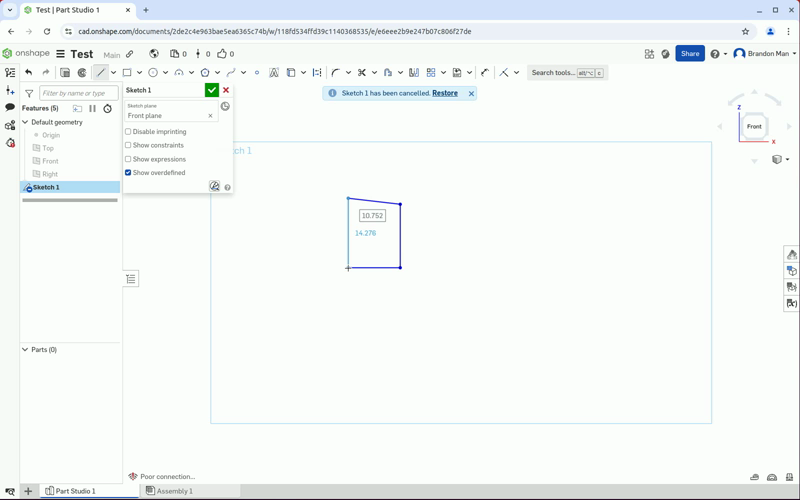
key_up(shift)
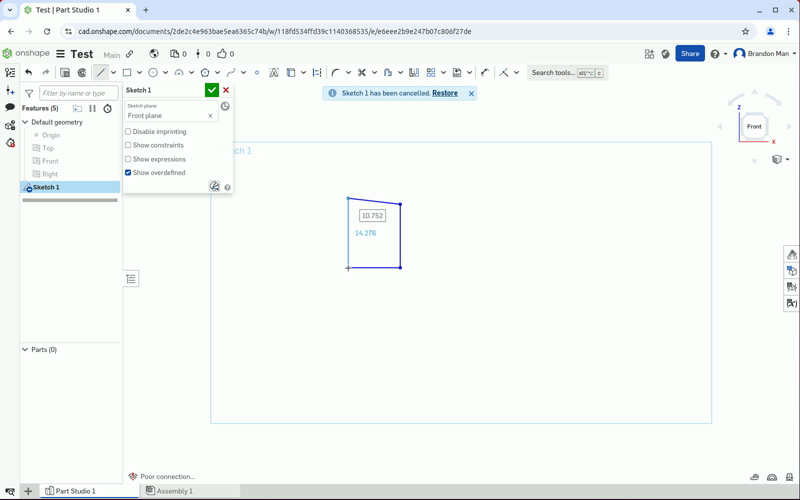
click(348, 267)
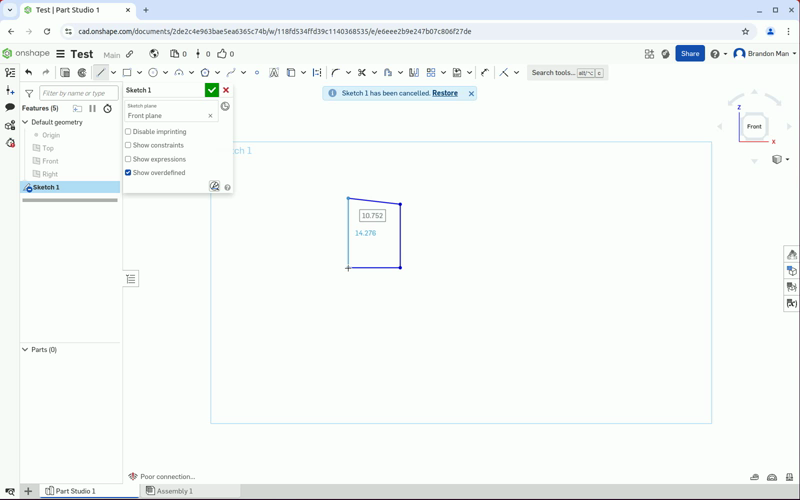
key(esc)
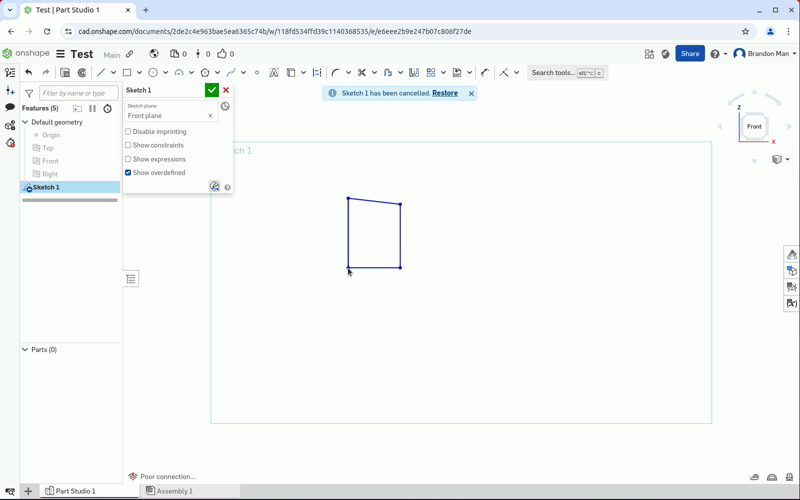
mouse_move(362, 202)
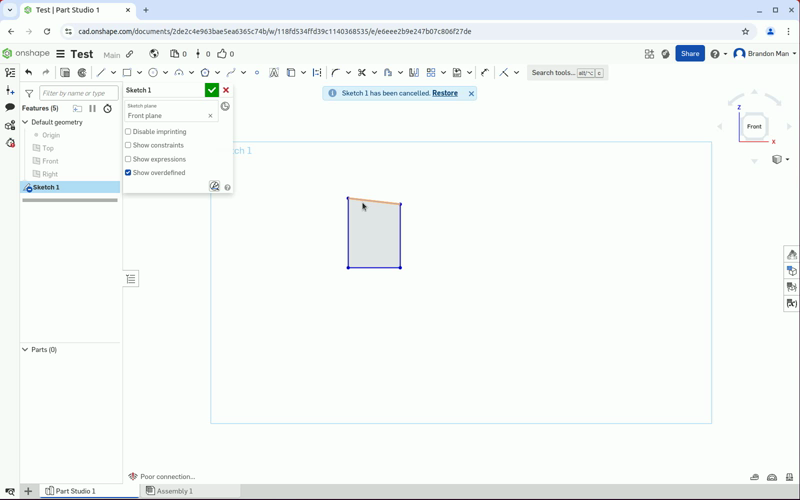
click(362, 202)
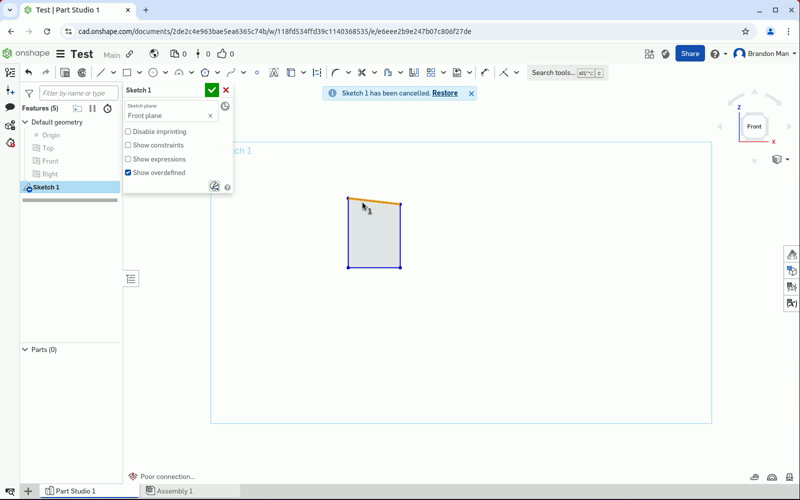
mouse_move(73, 352)
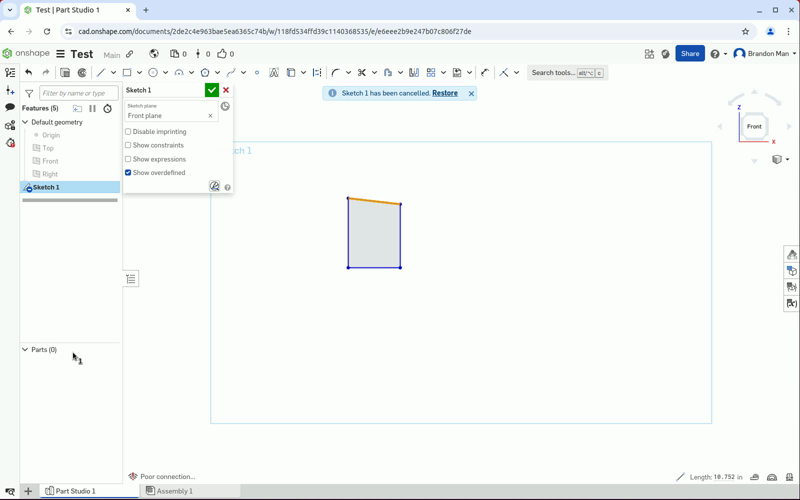
key(shift+y)
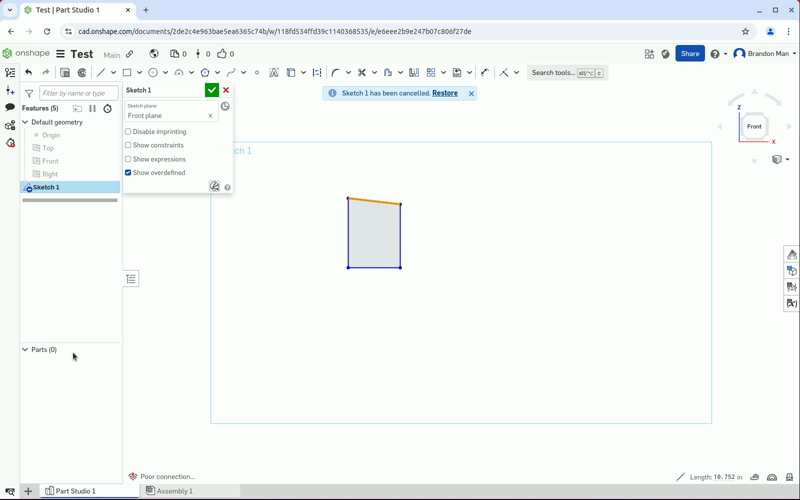
key(shift+e)
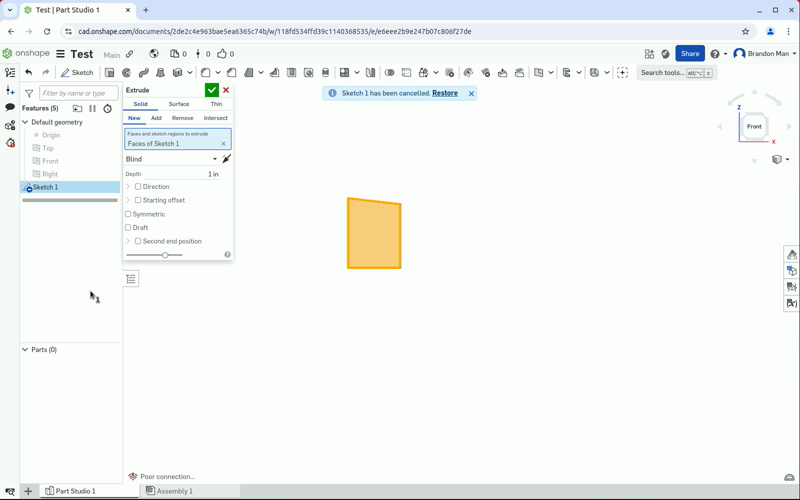
mouse_move(143, 106)
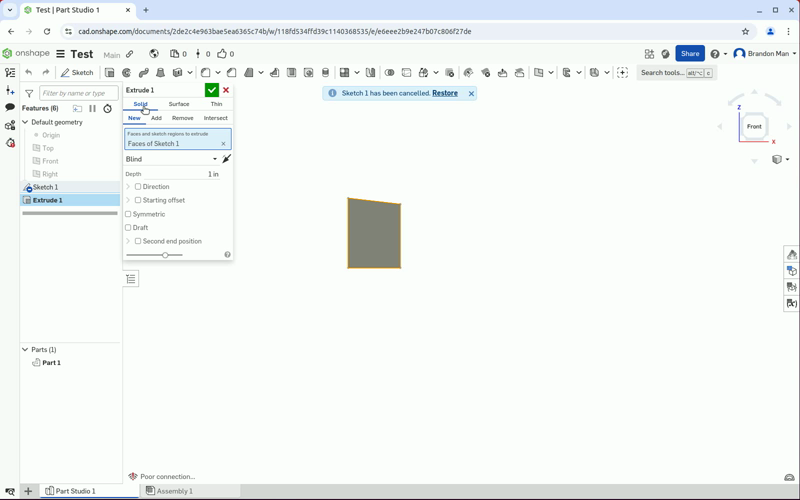
click(143, 106)
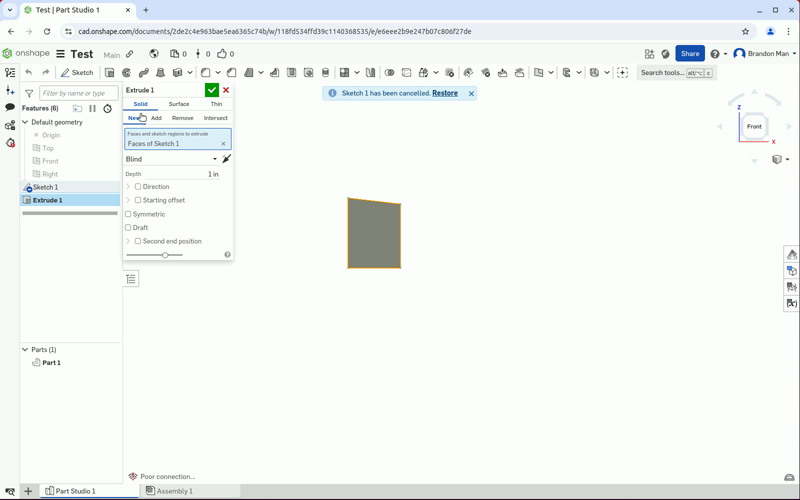
mouse_move(137, 120)
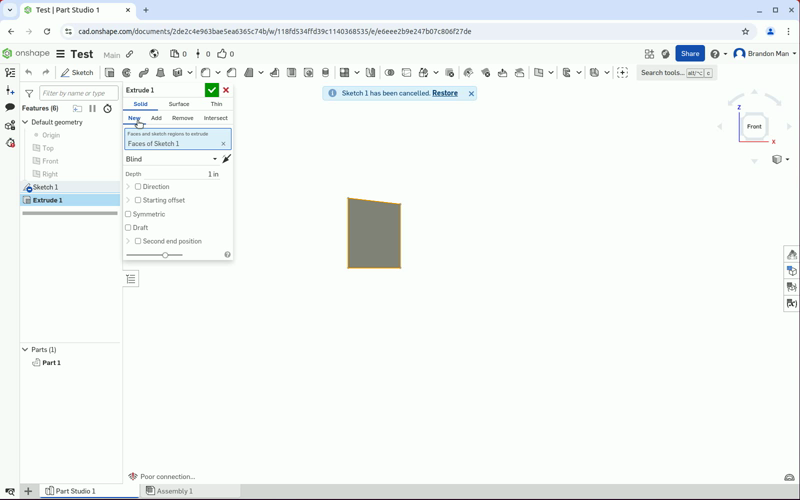
click(137, 120)
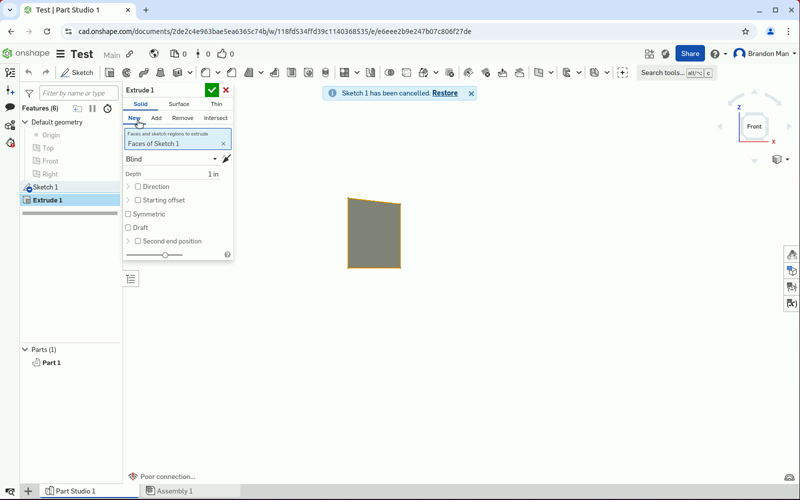
key(tab, 4)
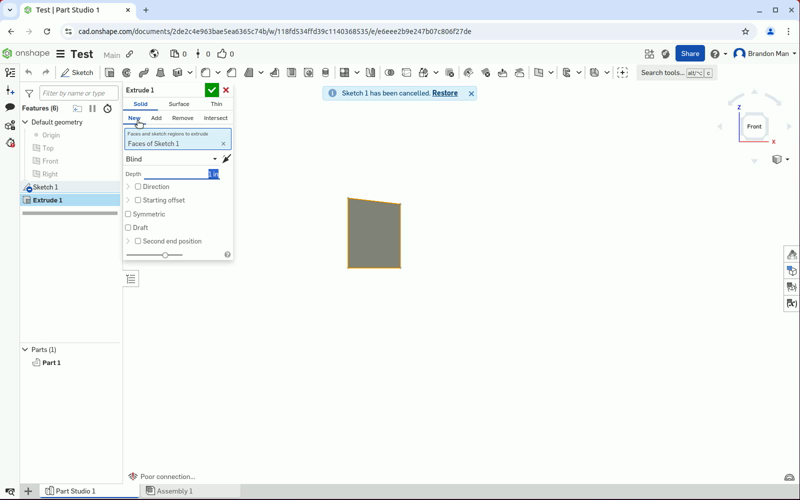
text(12.517)
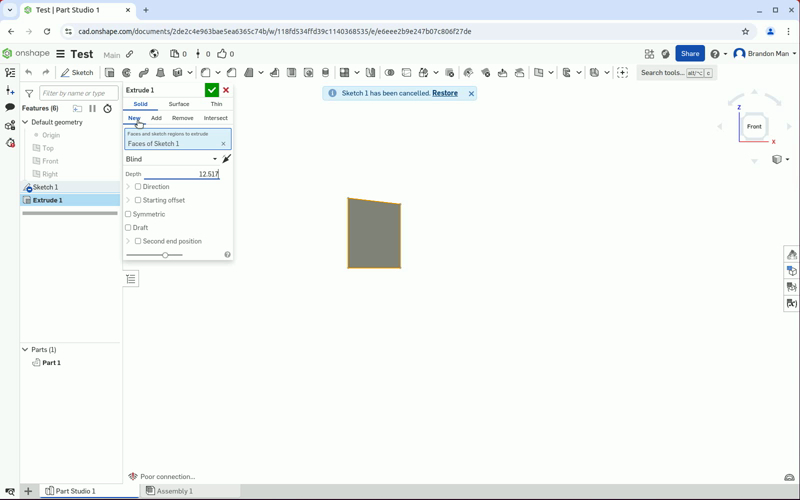
key(enter)
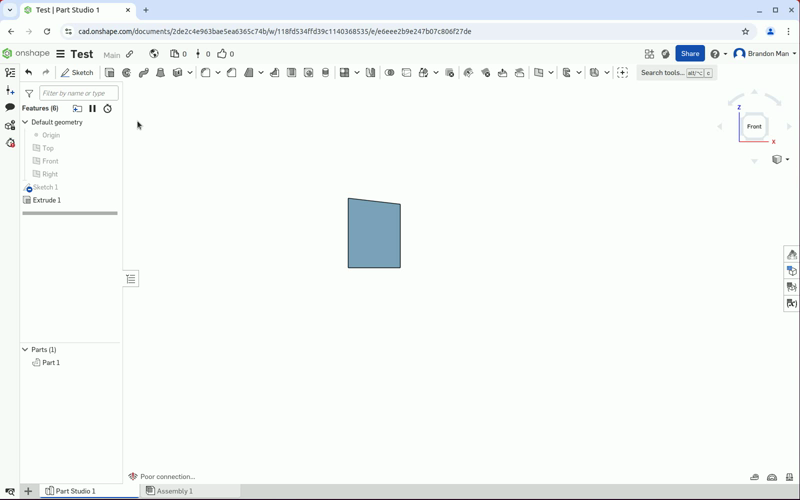
key(shift+h)
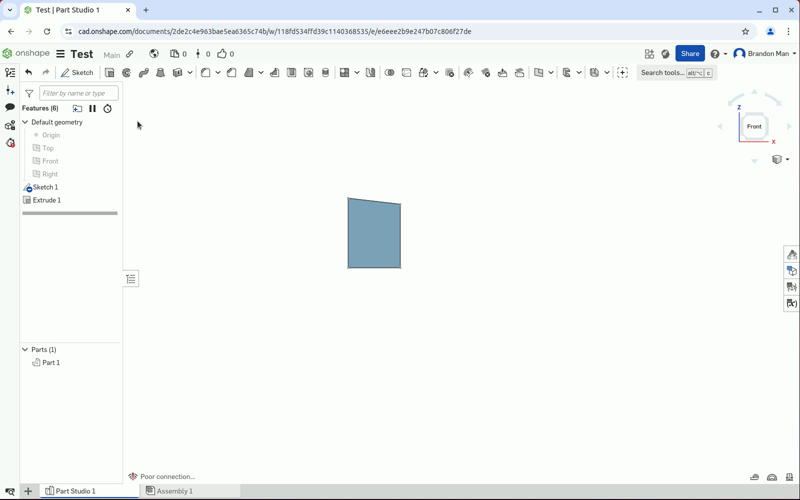
key(shift+h)
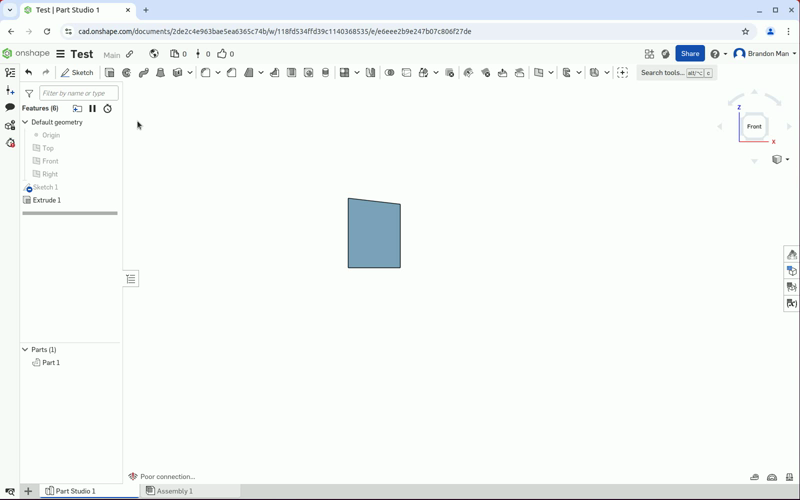
mouse_move(73, 189)
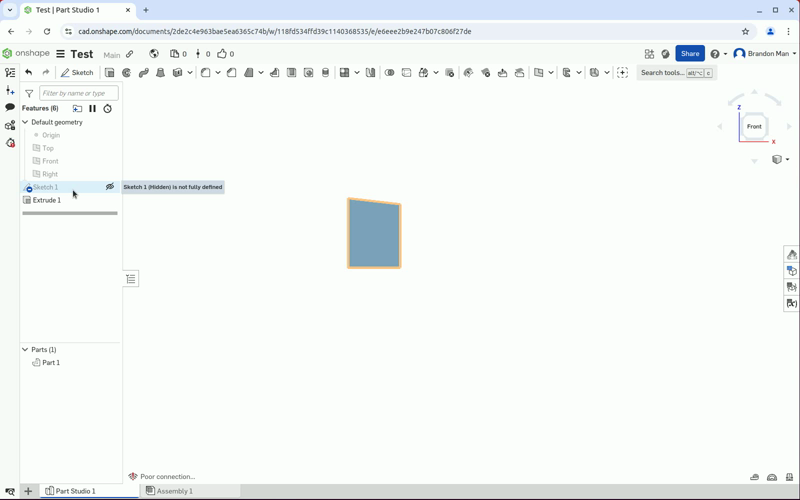
click(73, 189)
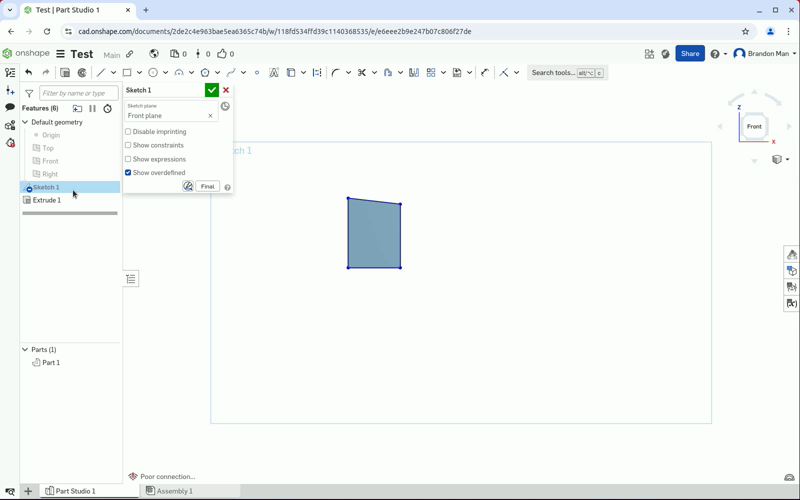
mouse_move(229, 92)
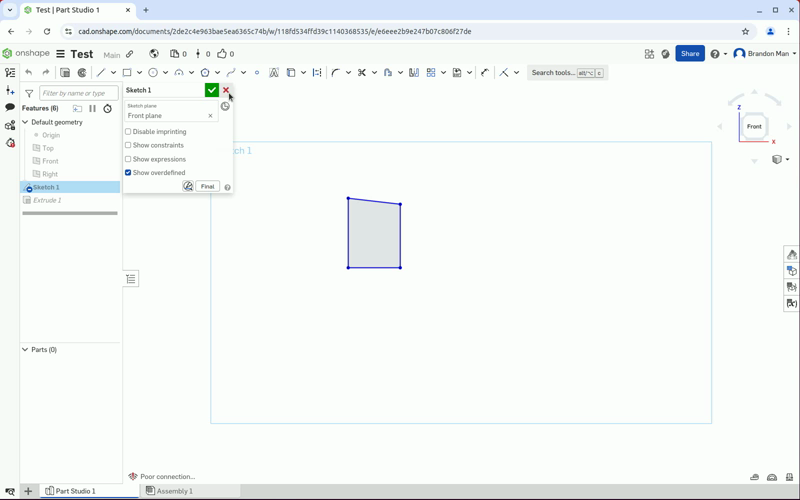
click(229, 92)
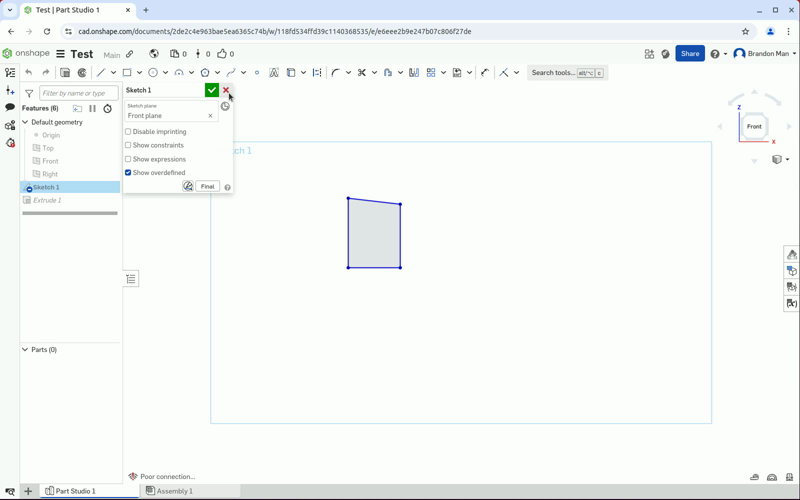
key(shift+s)
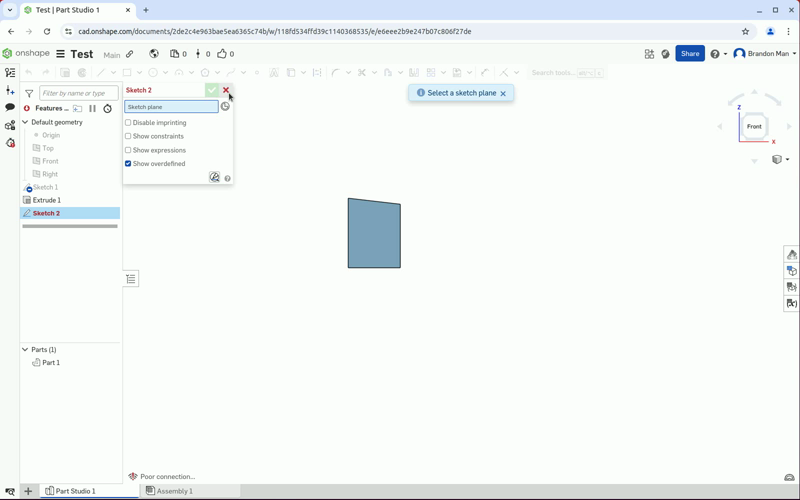
mouse_move(73, 163)
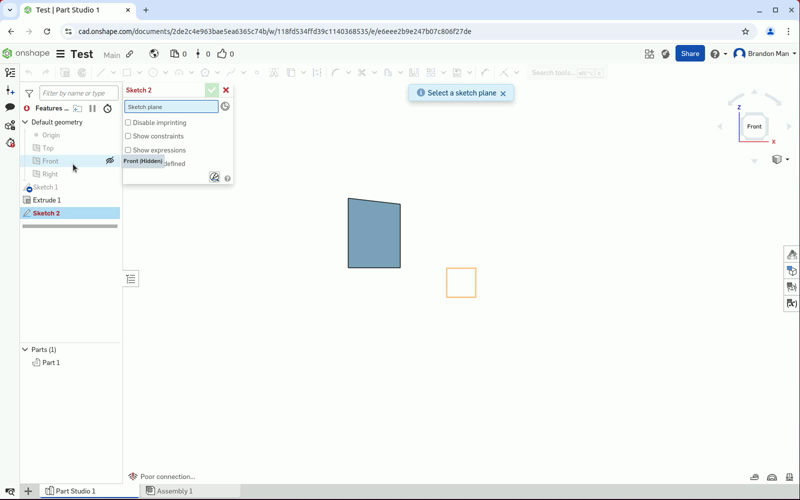
click(73, 163)
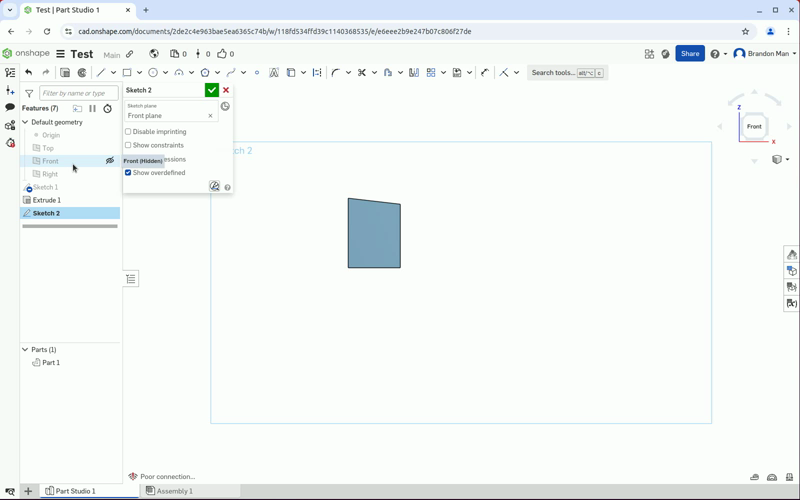
mouse_move(73, 352)
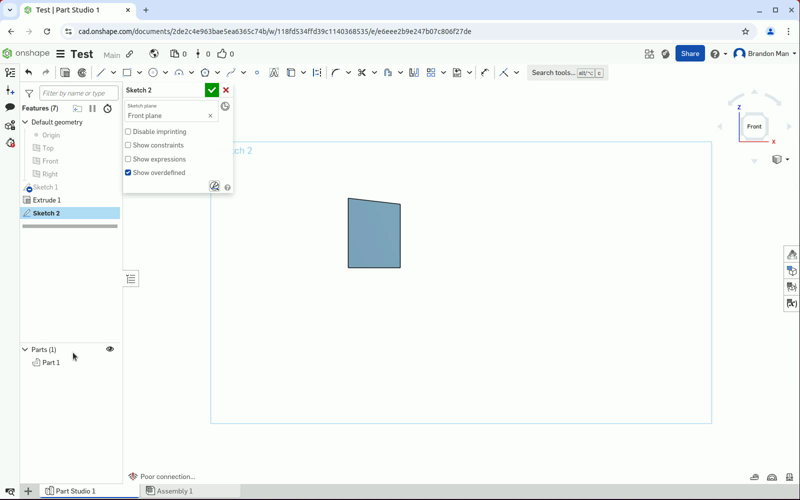
key(y)
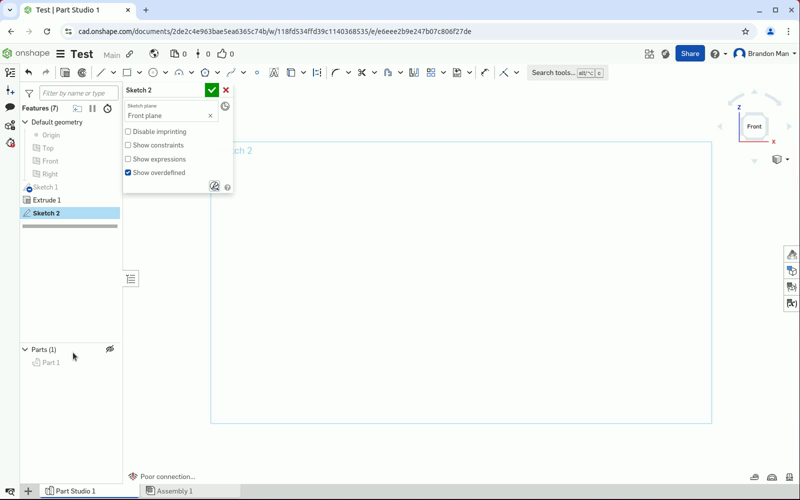
key(l)
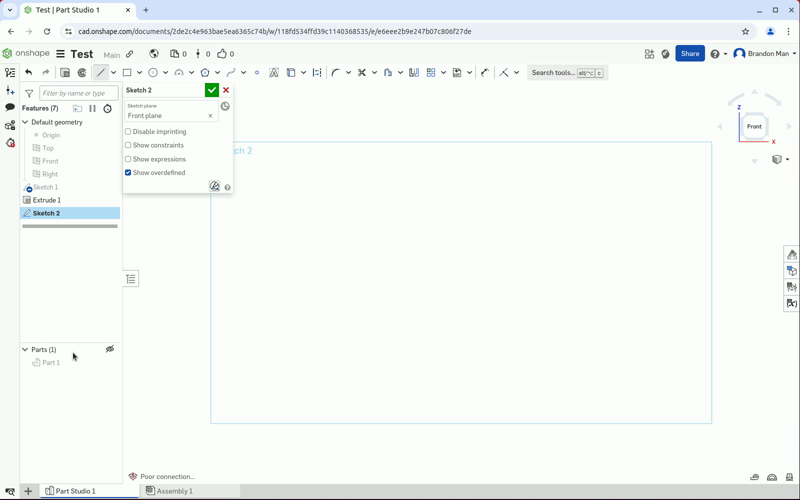
key_down(shift)
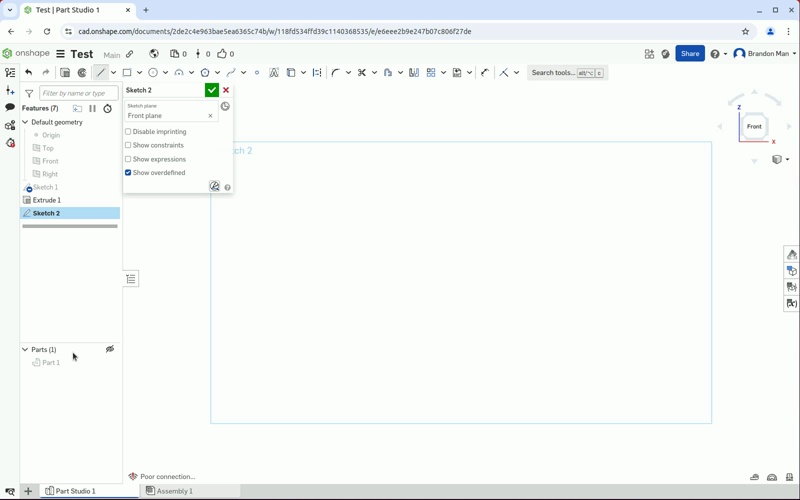
mouse_move(348, 282)
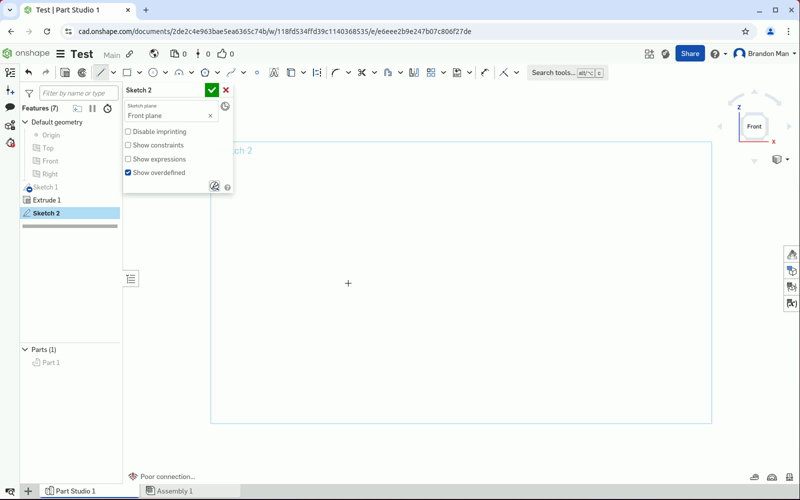
click(348, 282)
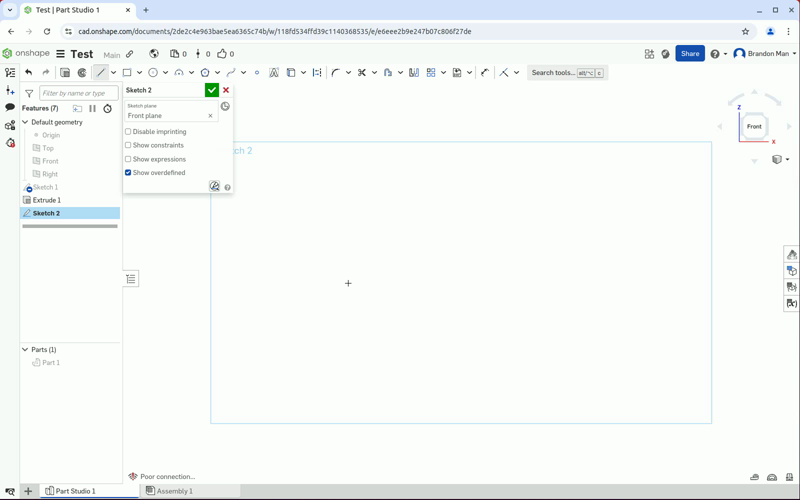
key_up(shift)
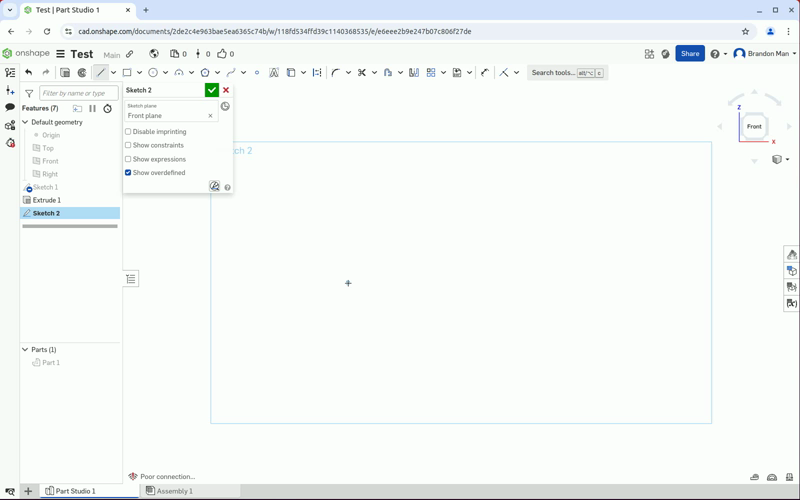
key_down(shift)
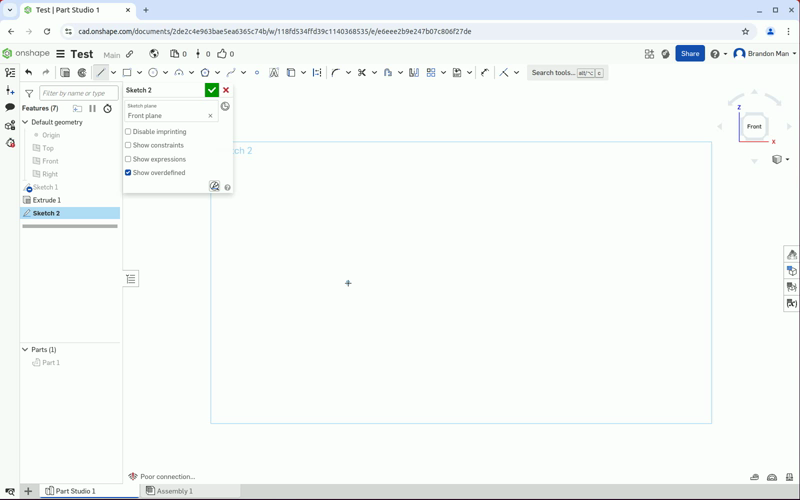
mouse_move(378, 282)
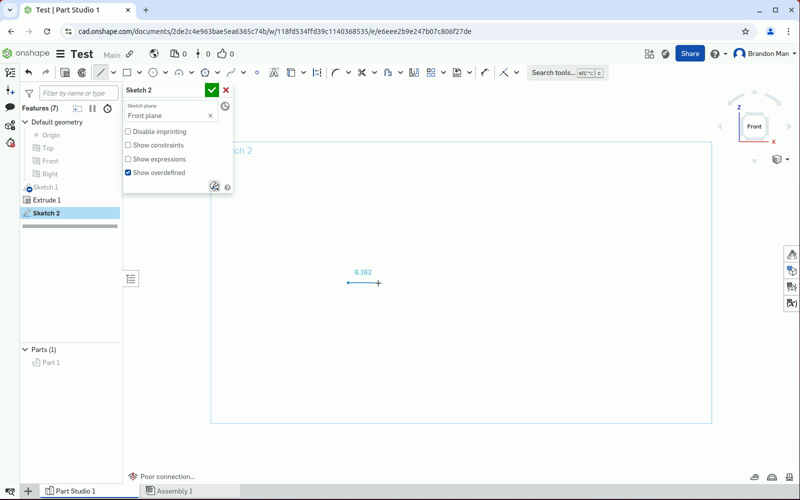
mouse_move(401, 282)
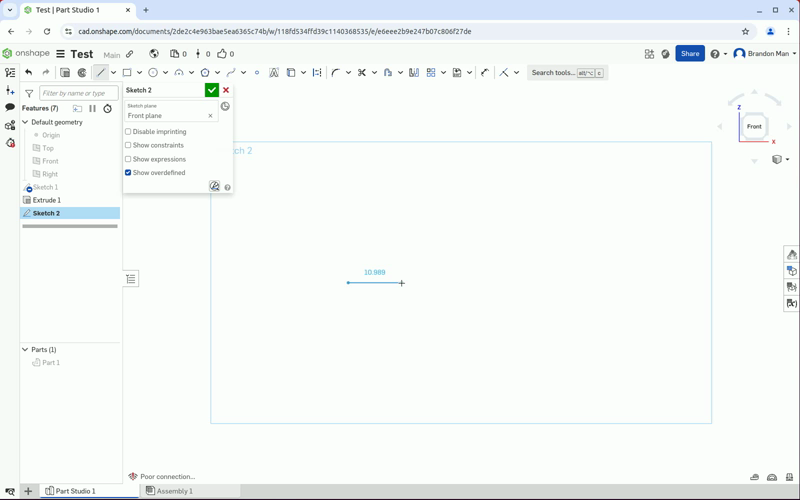
click(401, 282)
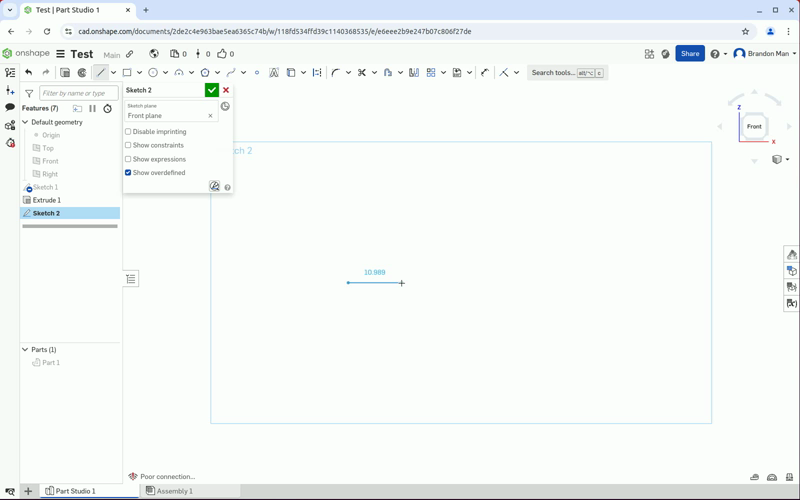
key_up(shift)
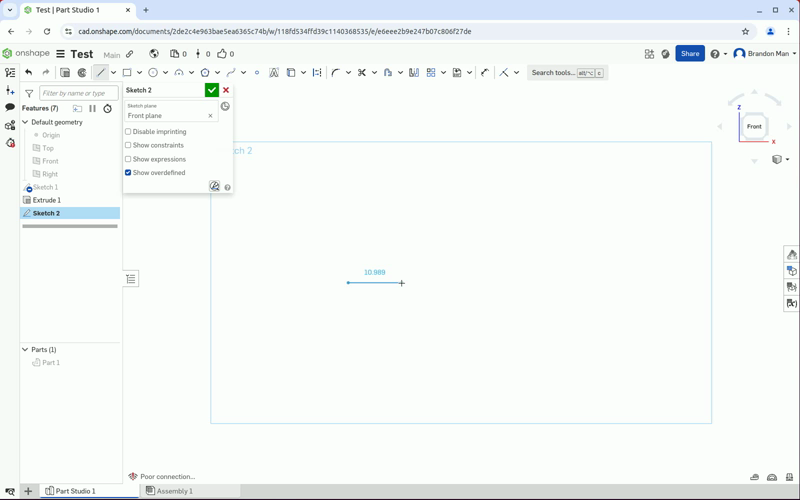
key_down(shift)
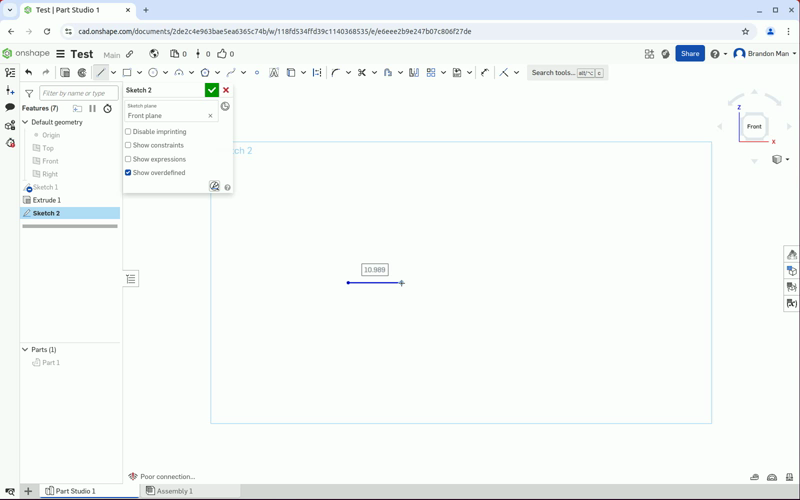
mouse_move(431, 282)
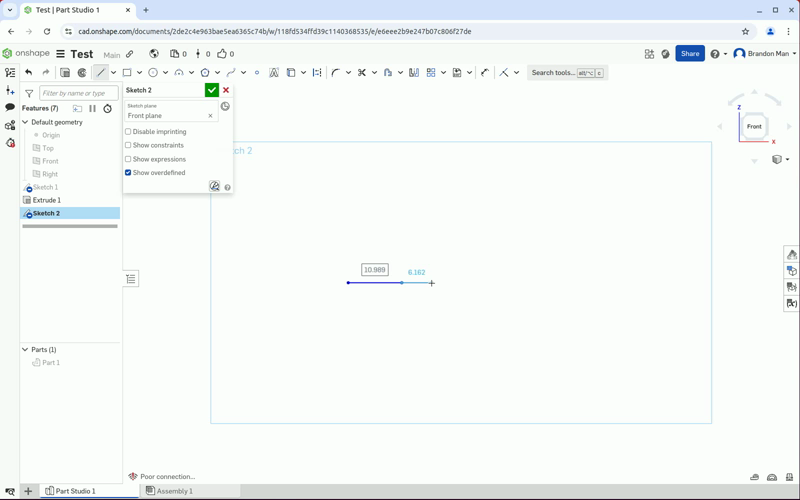
mouse_move(401, 267)
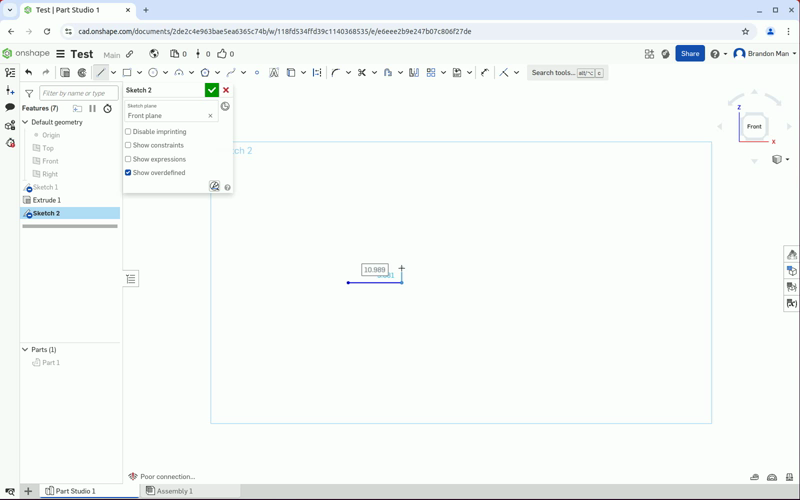
click(401, 267)
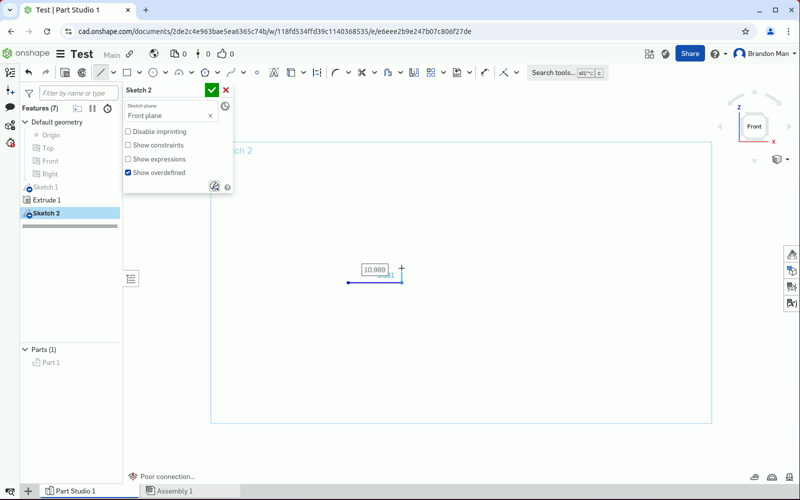
key_up(shift)
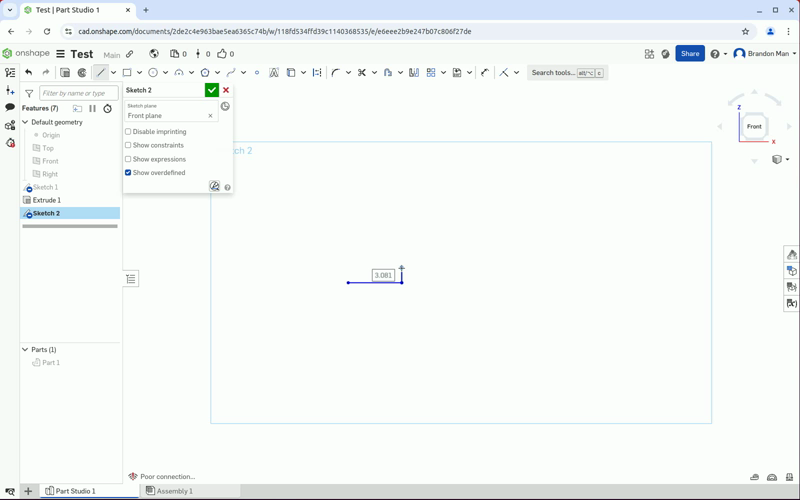
key_down(shift)
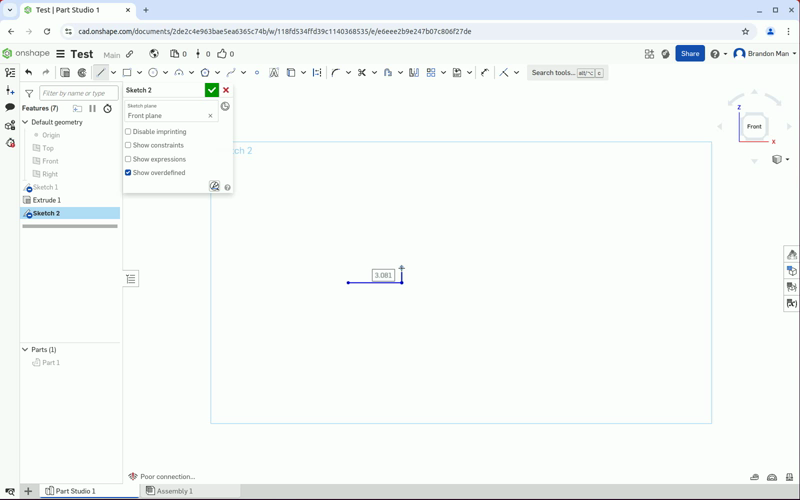
mouse_move(431, 267)
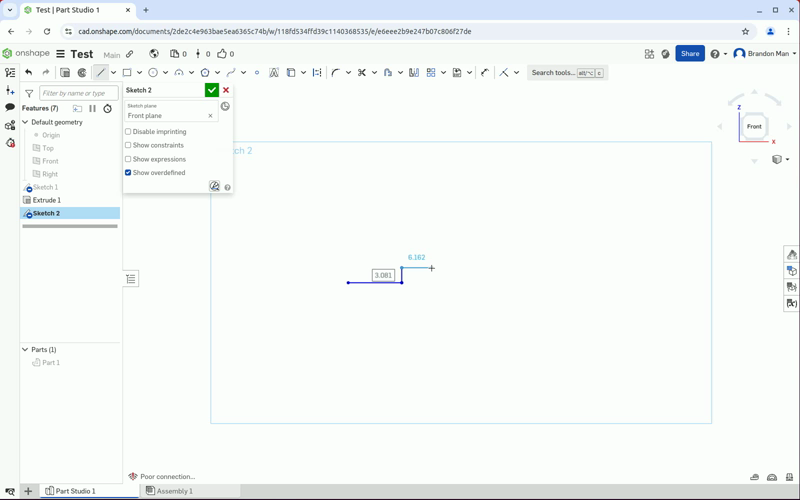
mouse_move(348, 267)
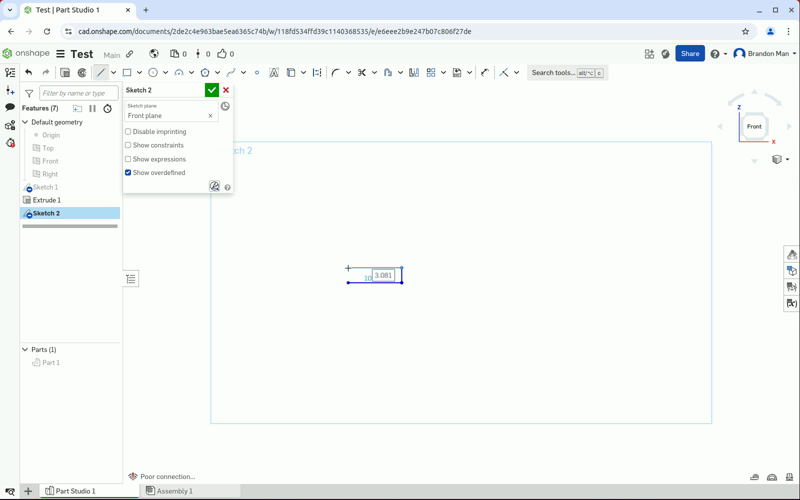
click(348, 267)
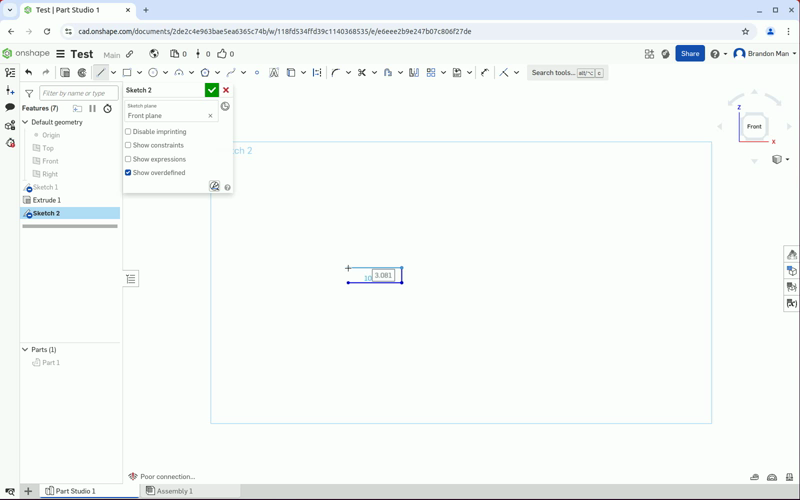
key_up(shift)
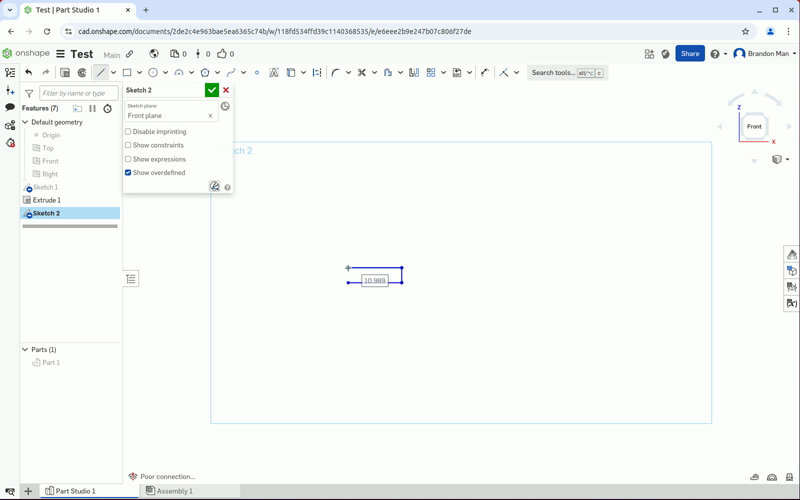
mouse_move(378, 267)
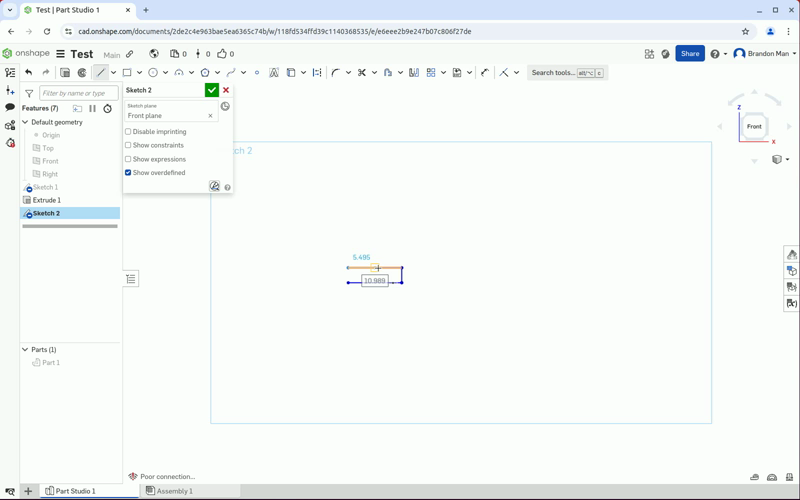
key_down(shift)
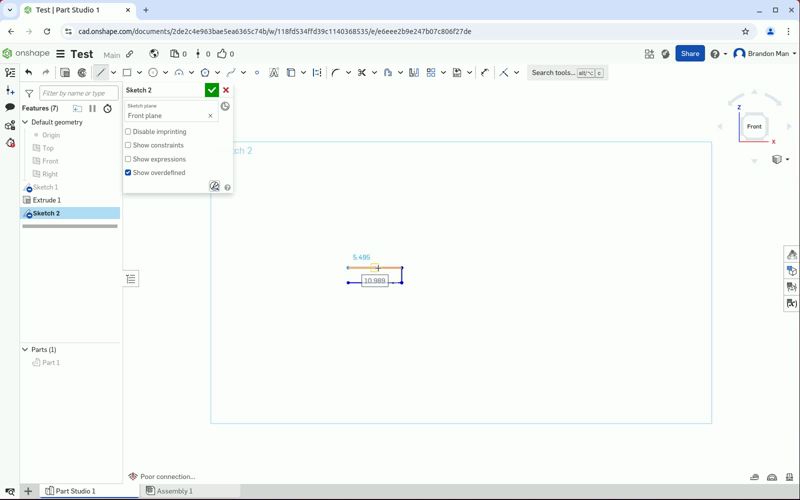
mouse_move(348, 282)
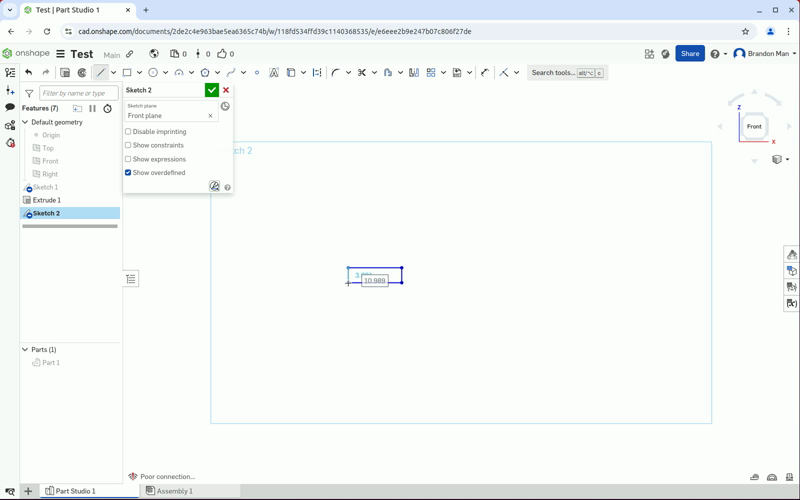
key_up(shift)
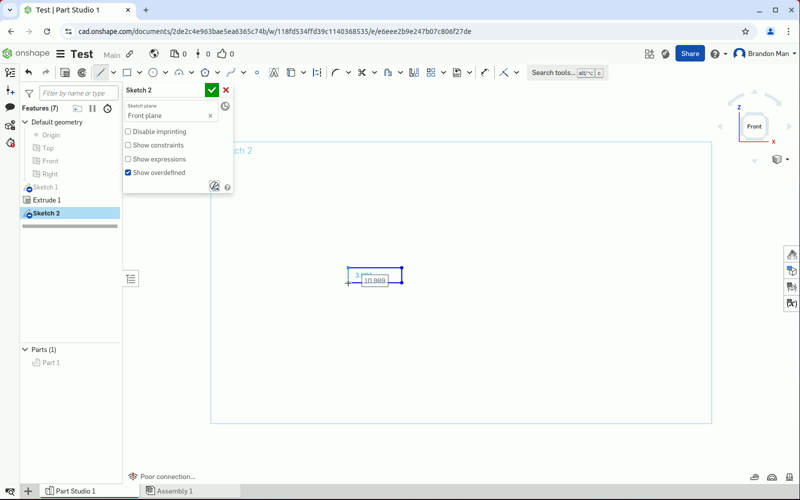
click(348, 282)
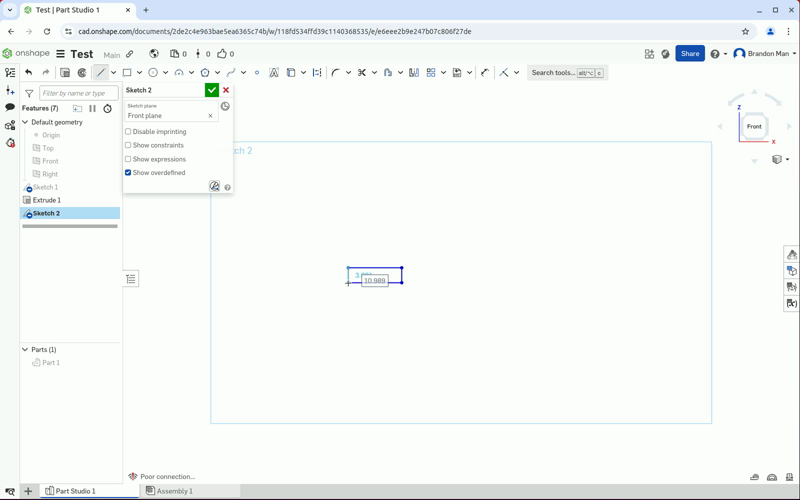
key(esc)
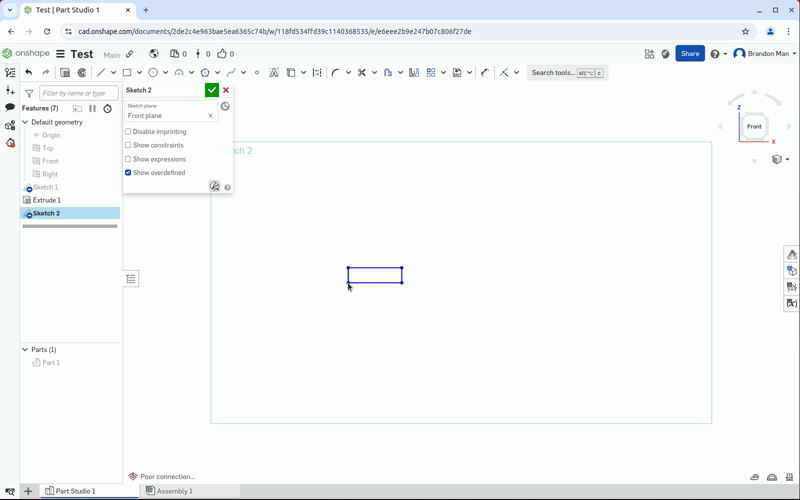
mouse_move(380, 280)
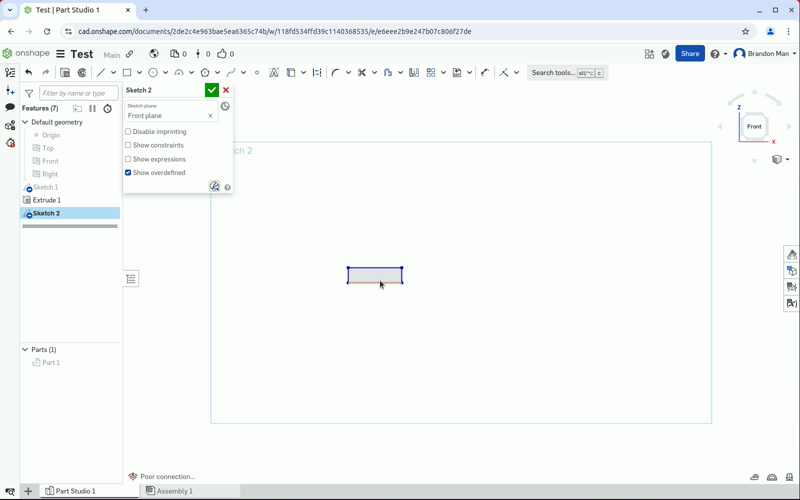
scroll(6)
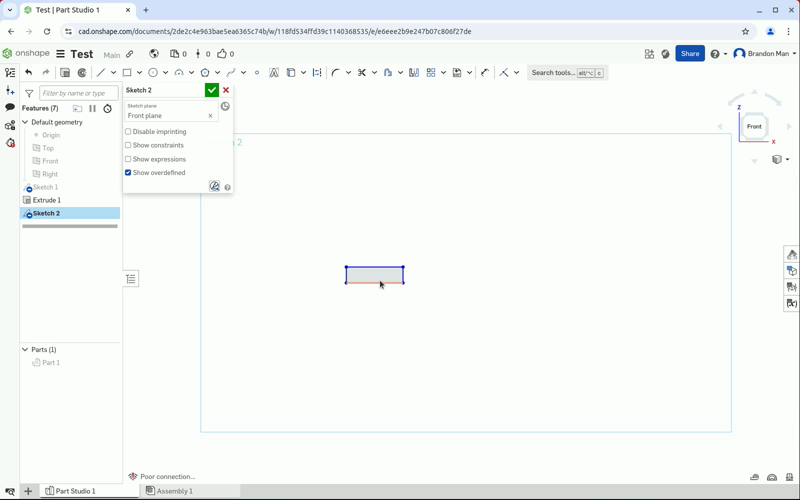
scroll(6)
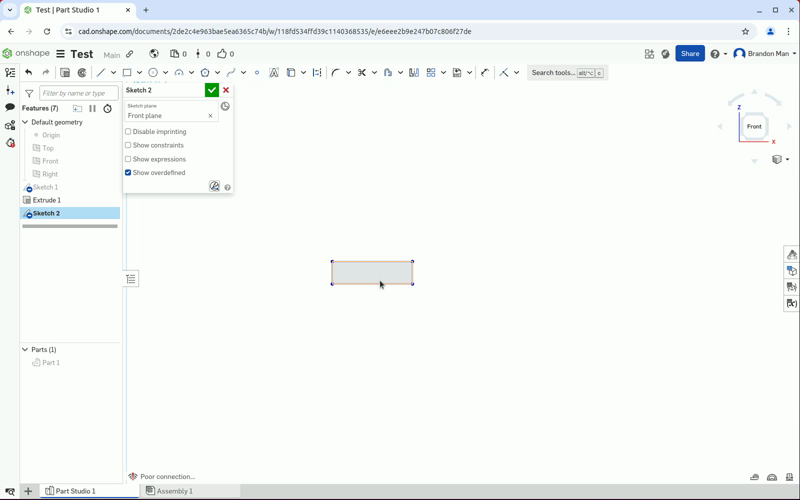
scroll(6)
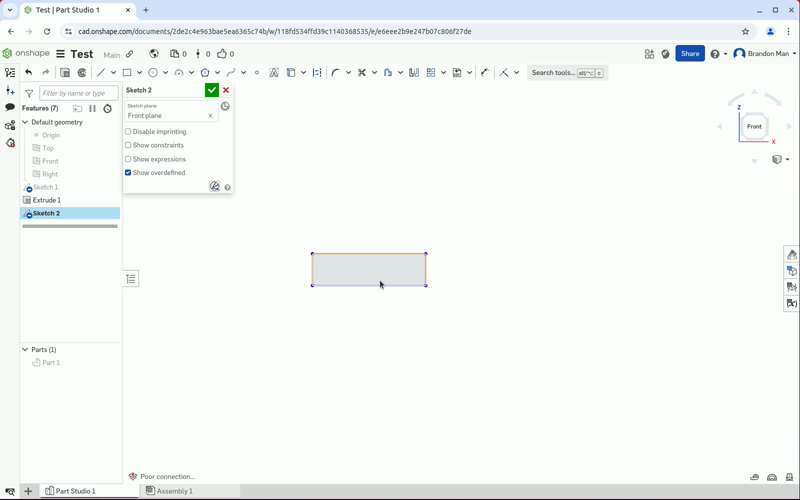
scroll(6)
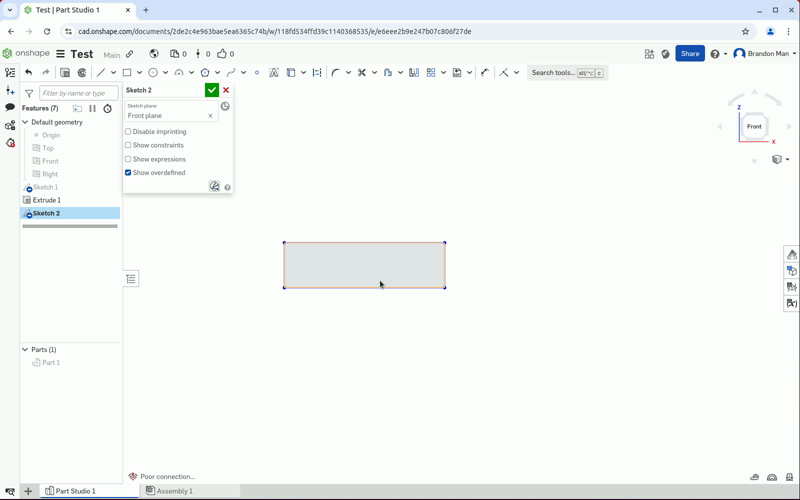
scroll(6)
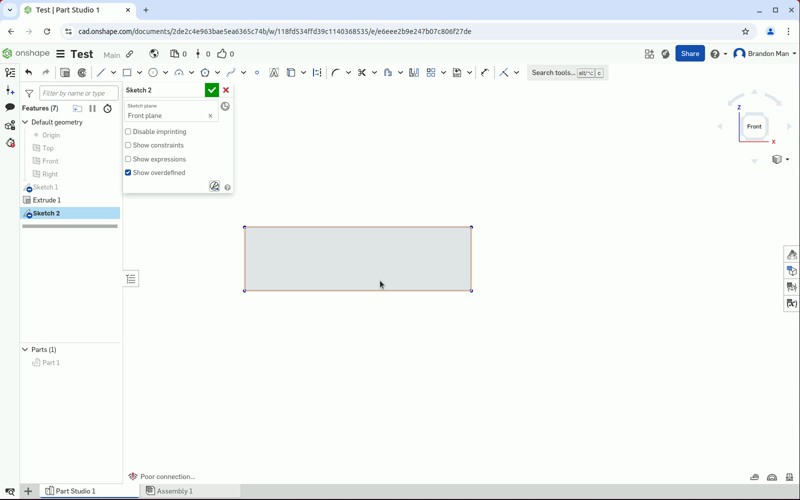
scroll(6)
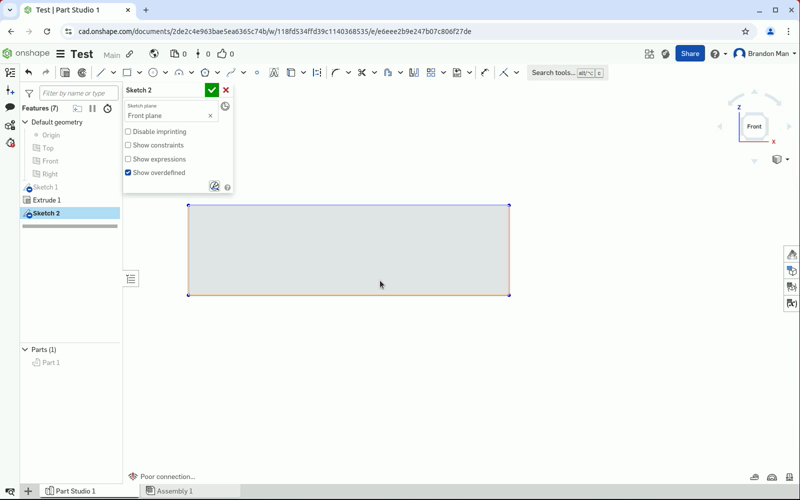
scroll(6)
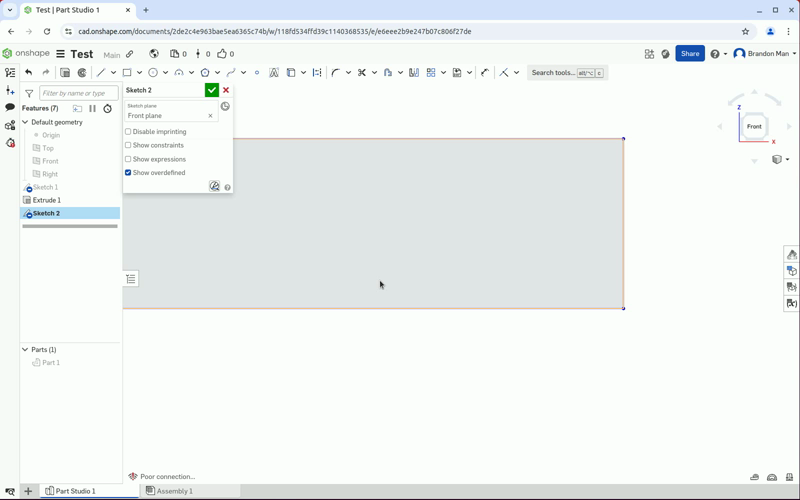
click(380, 280)
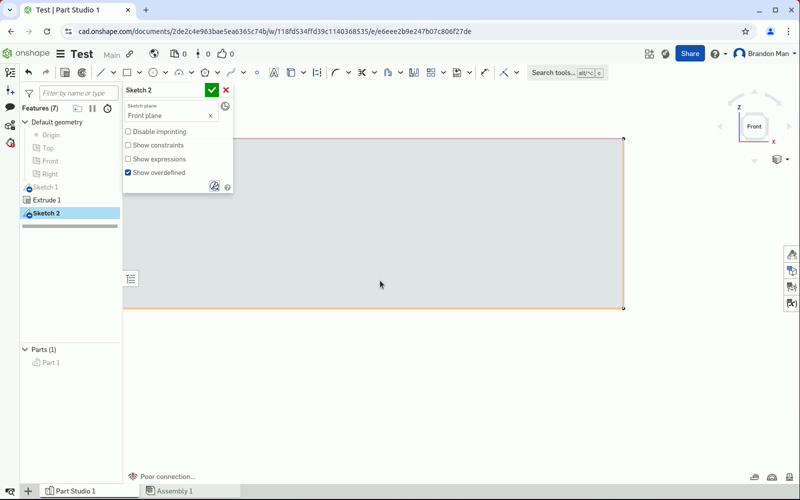
scroll(-6)
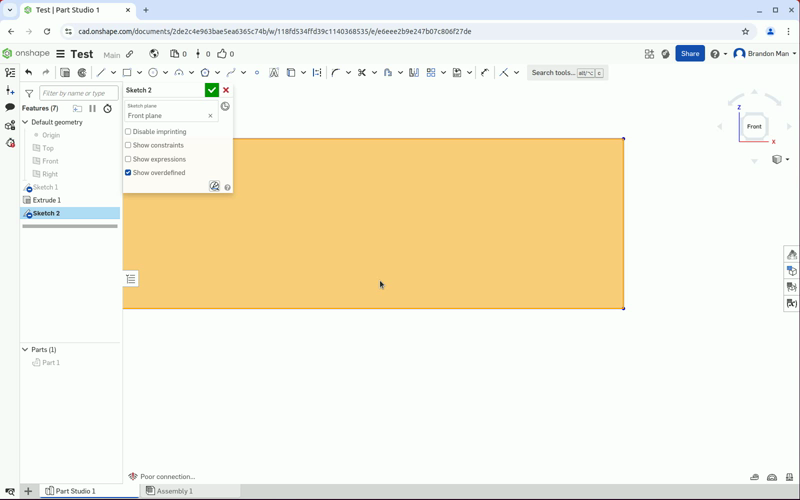
scroll(-6)
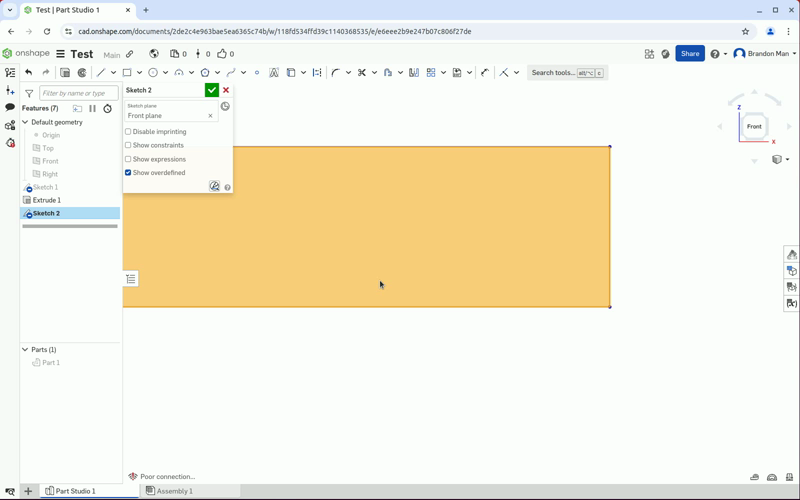
scroll(-6)
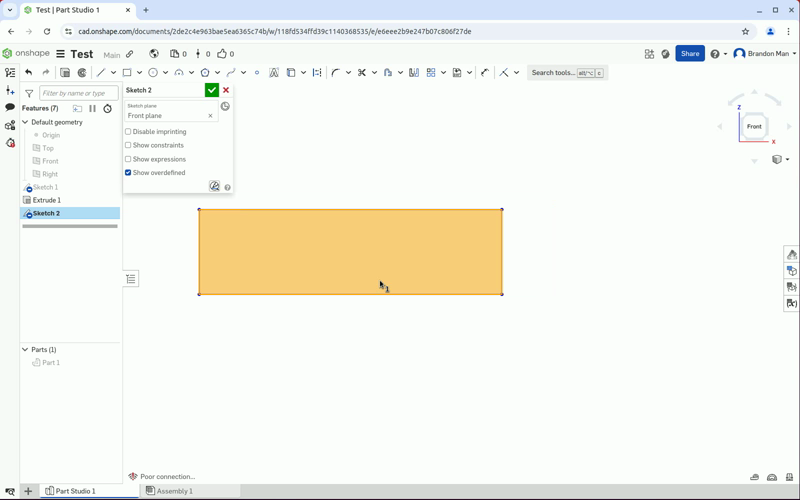
scroll(-6)
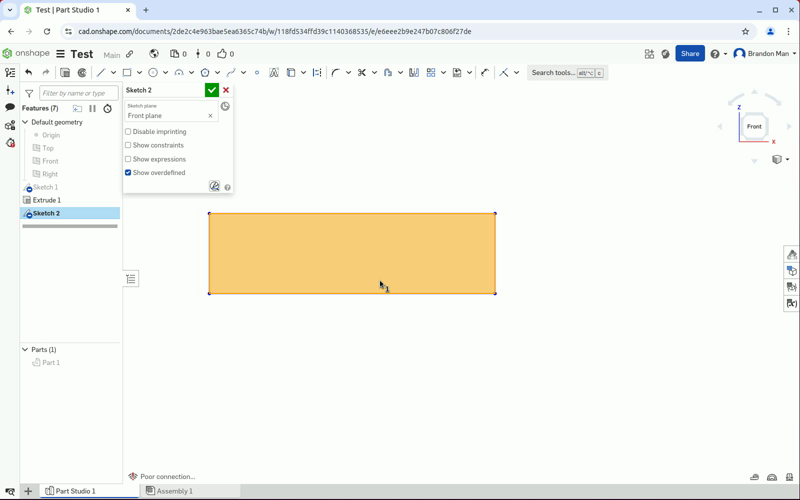
scroll(-6)
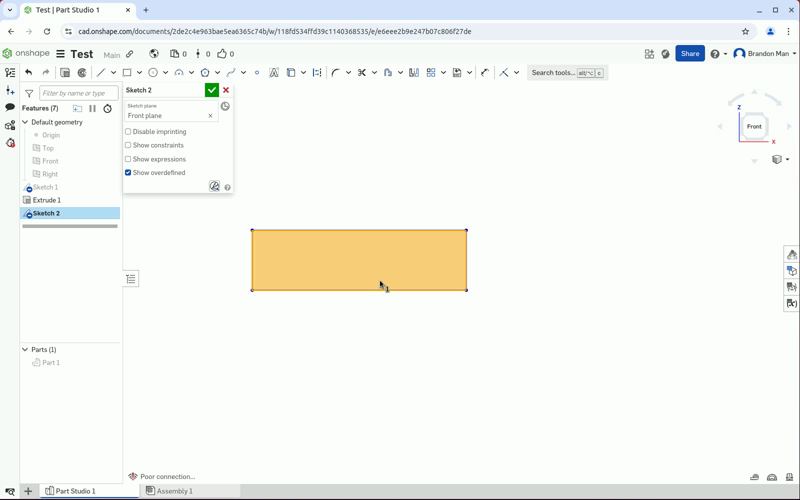
scroll(-6)
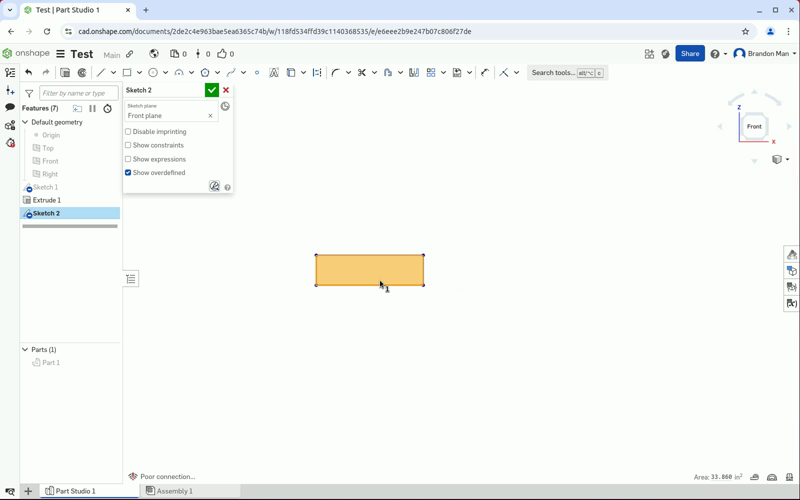
scroll(-6)
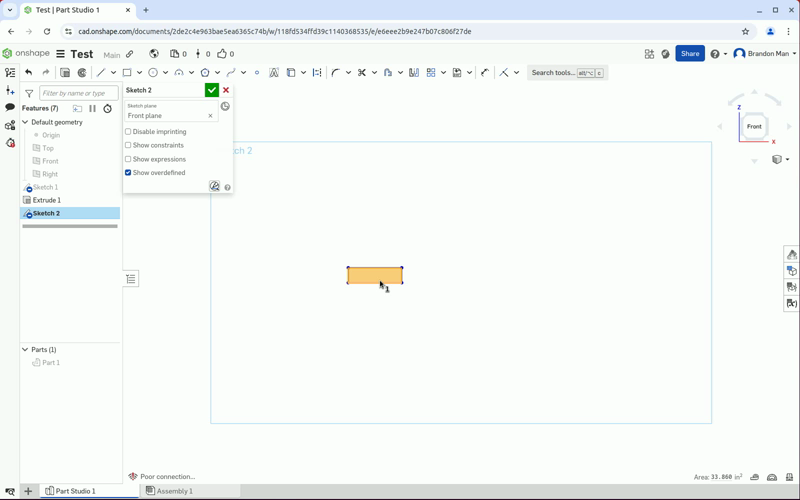
mouse_move(73, 352)
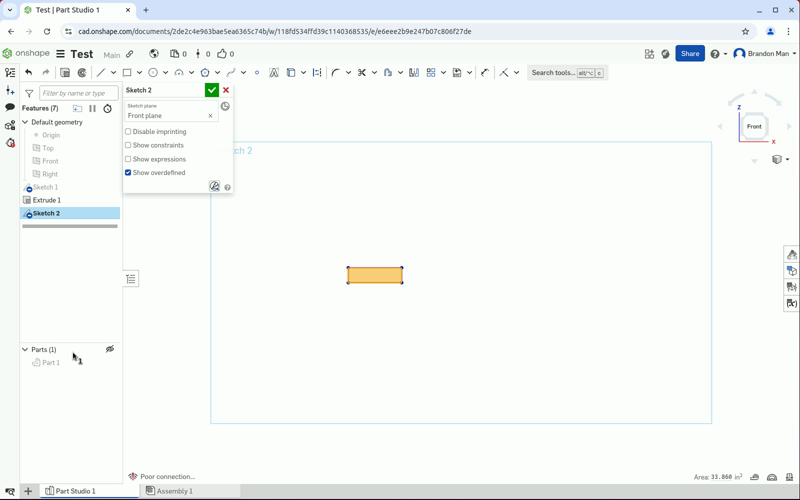
key(shift+y)
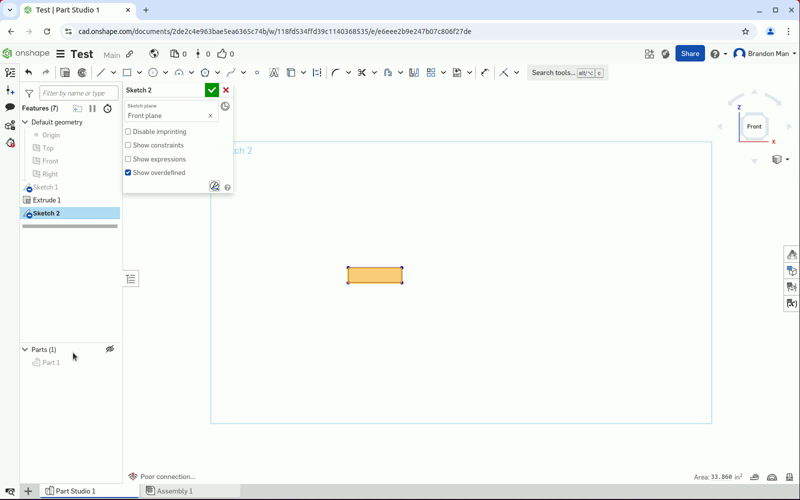
key(shift+e)
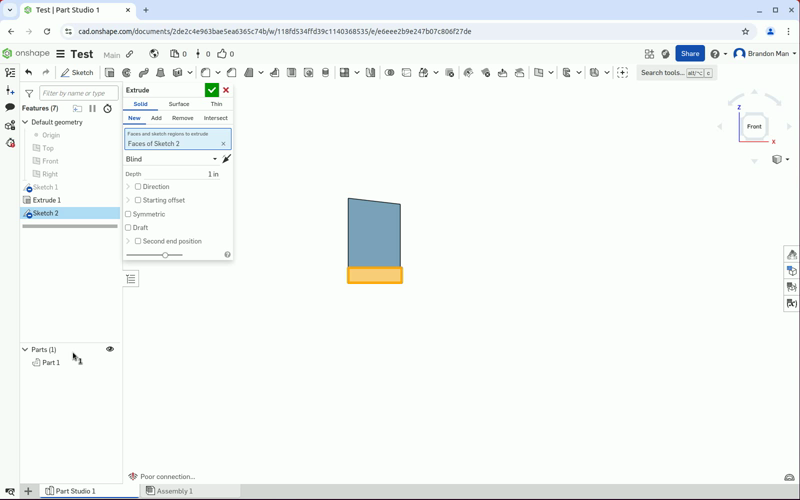
mouse_move(143, 106)
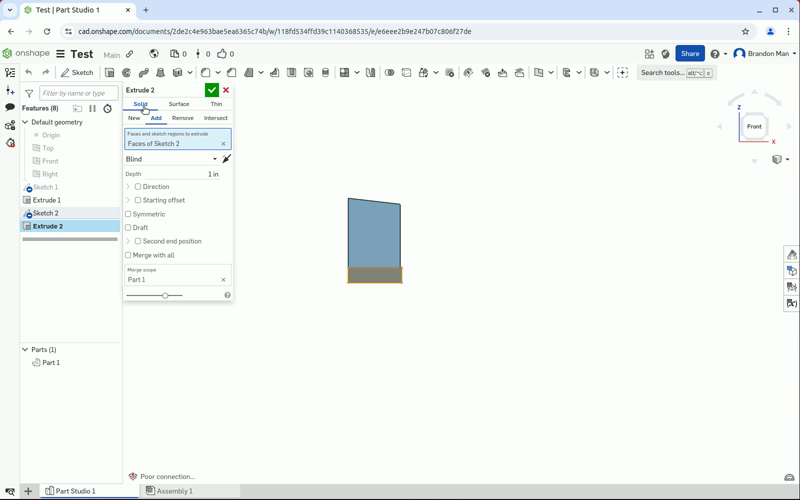
click(143, 106)
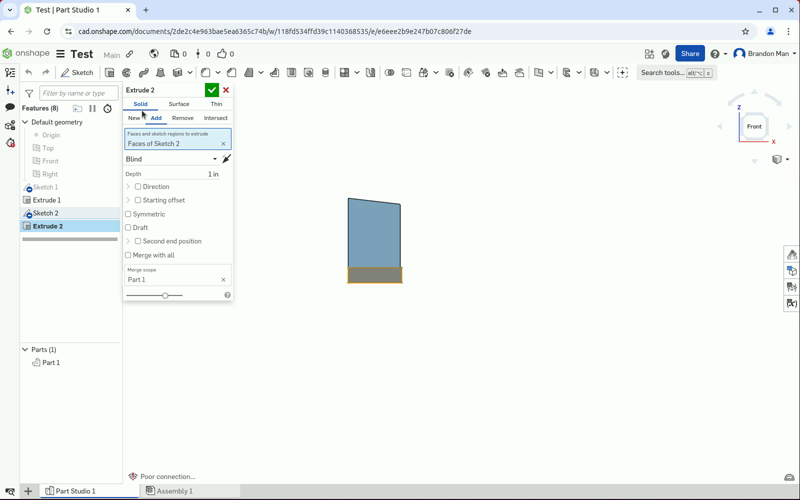
mouse_move(137, 120)
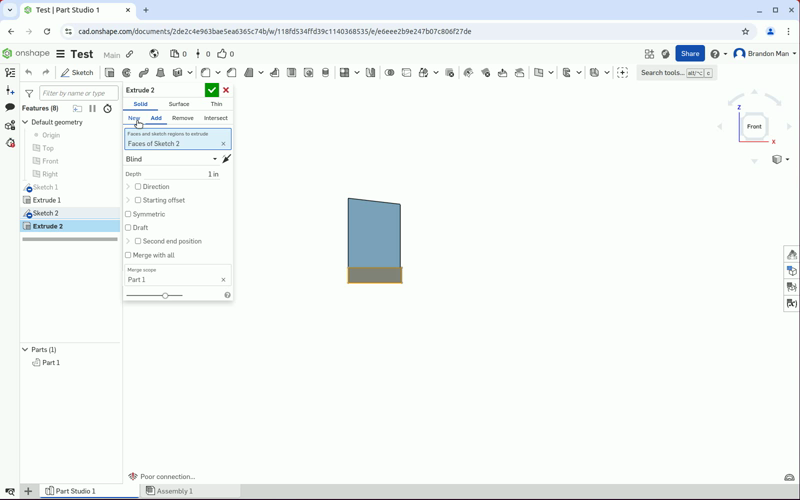
click(137, 120)
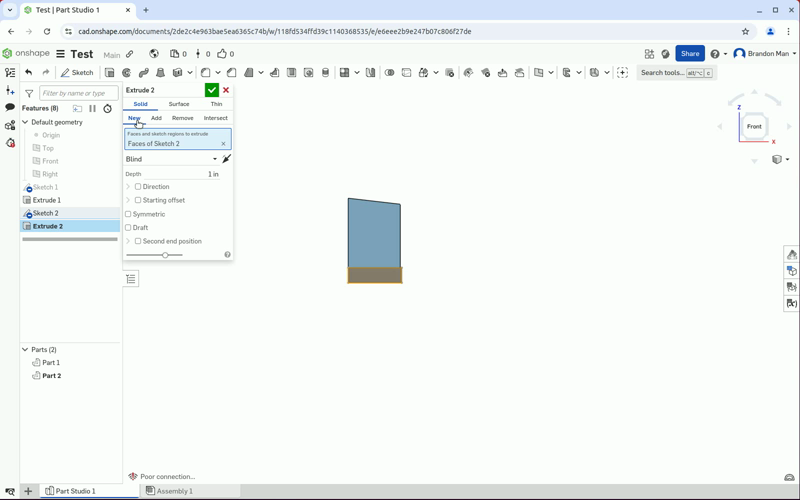
key(tab, 4)
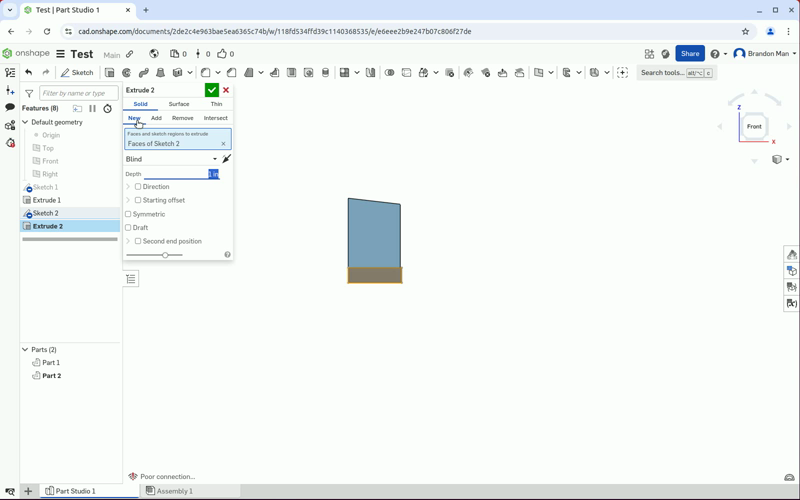
text(12.517)
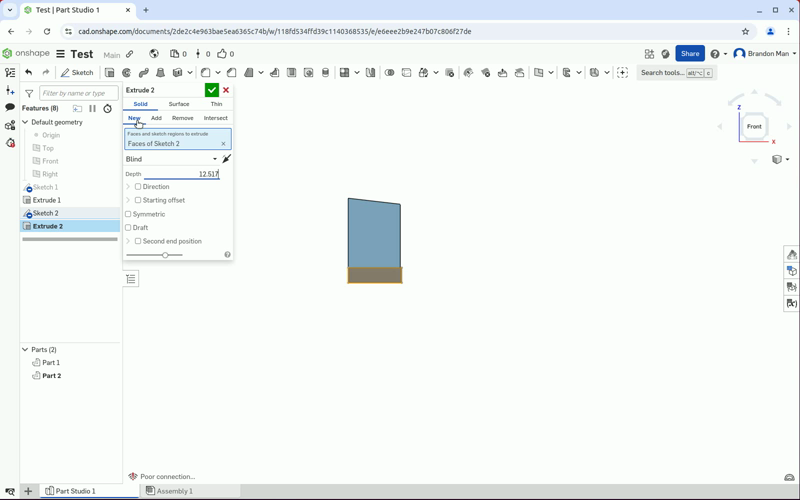
key(enter)
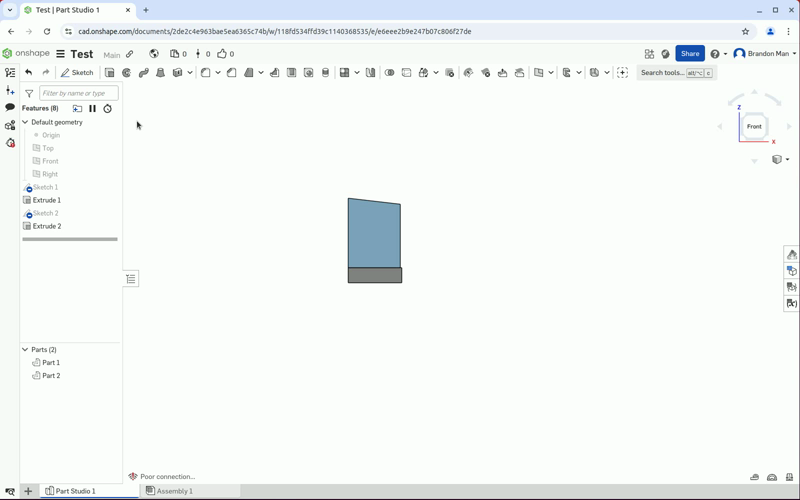
key(shift+h)
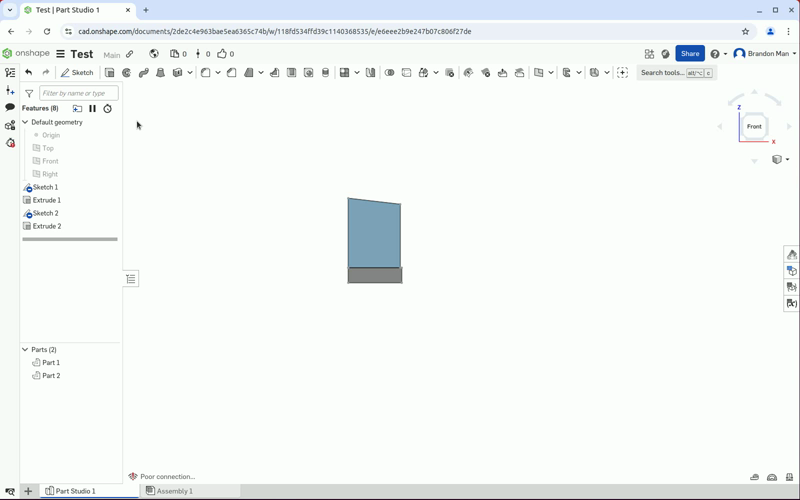
key(shift+h)
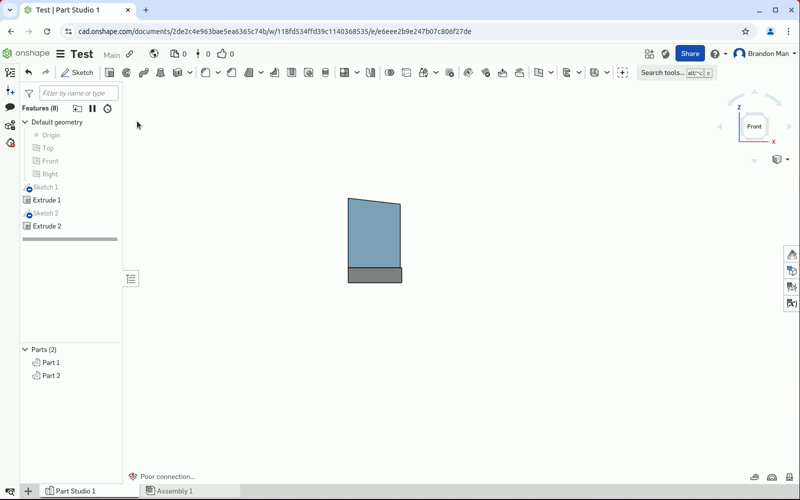
mouse_move(73, 189)
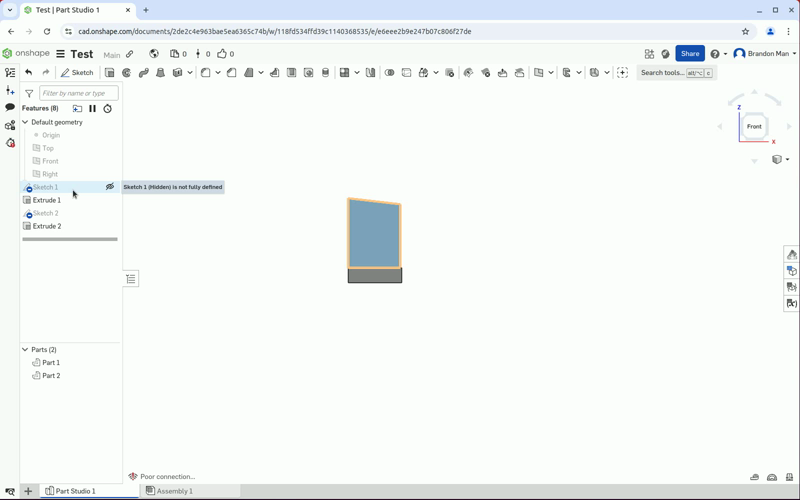
click(73, 189)
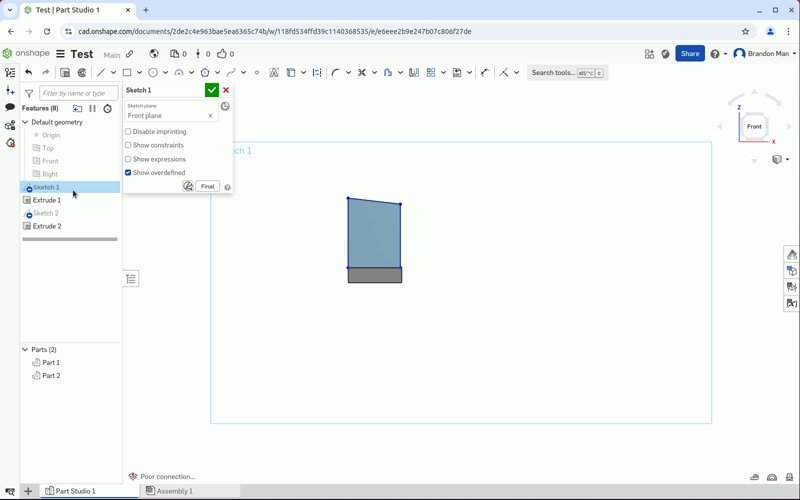
mouse_move(229, 92)
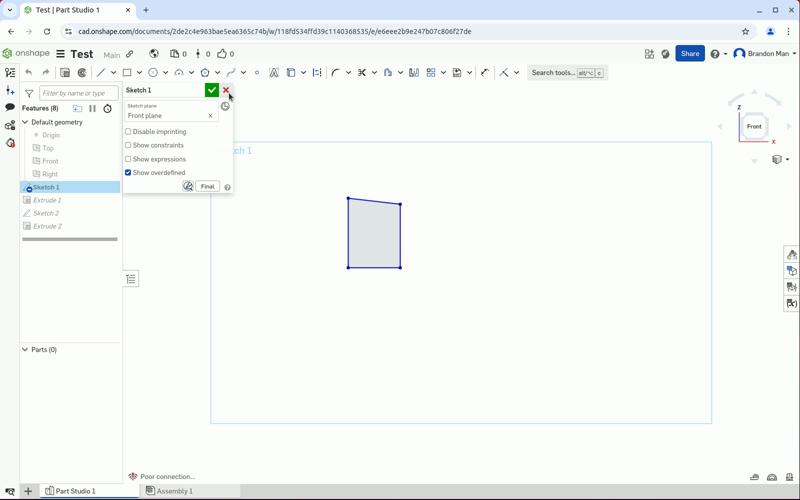
click(229, 92)
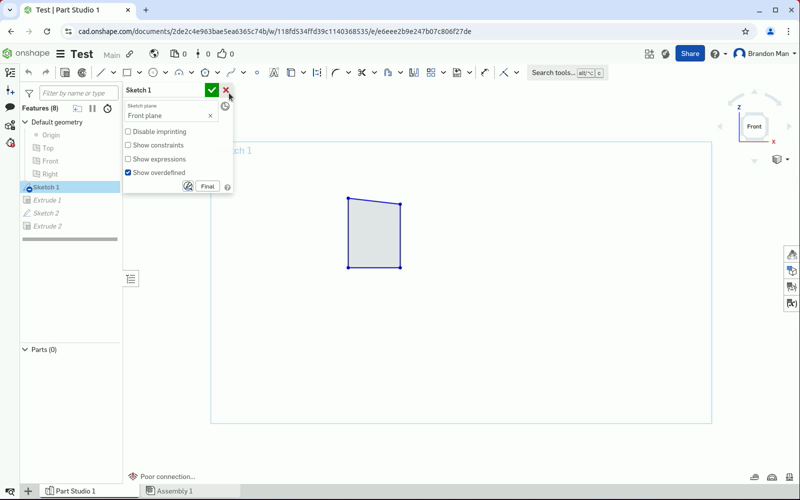
key(shift+s)
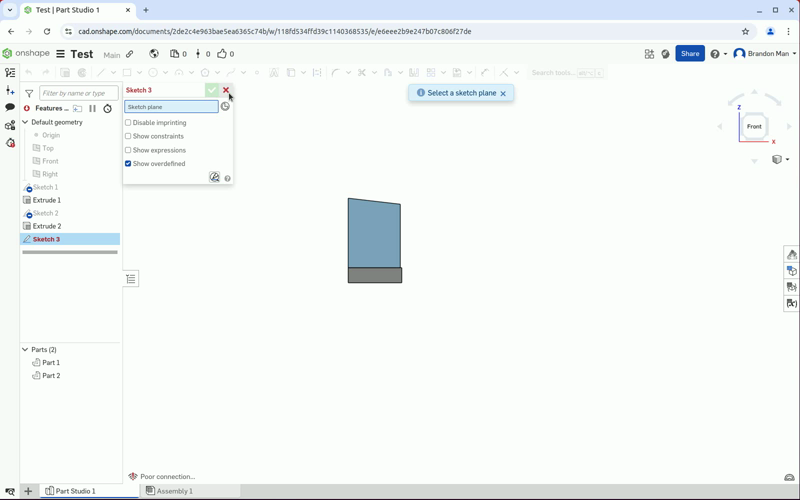
mouse_move(73, 163)
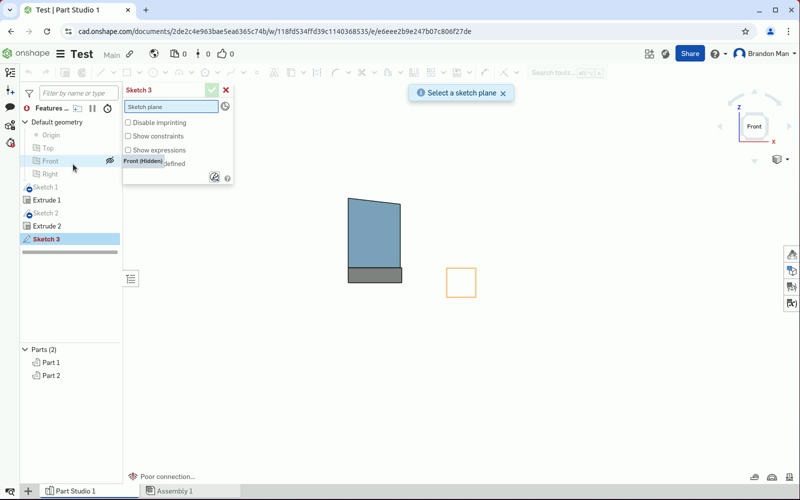
click(73, 163)
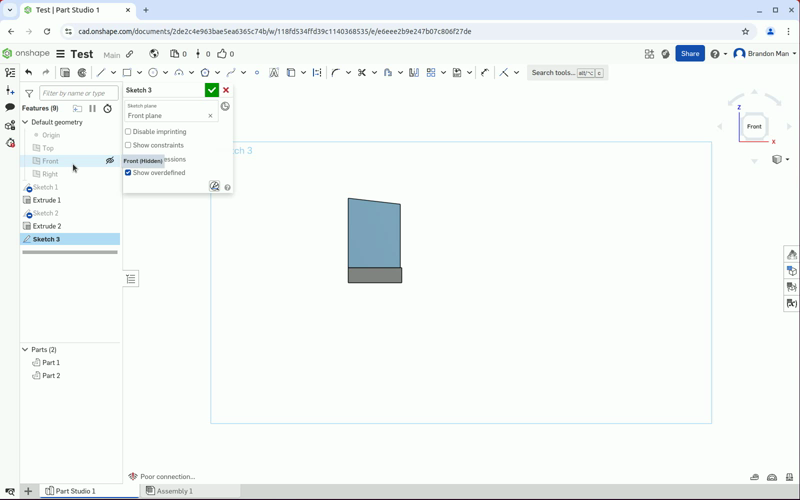
mouse_move(73, 352)
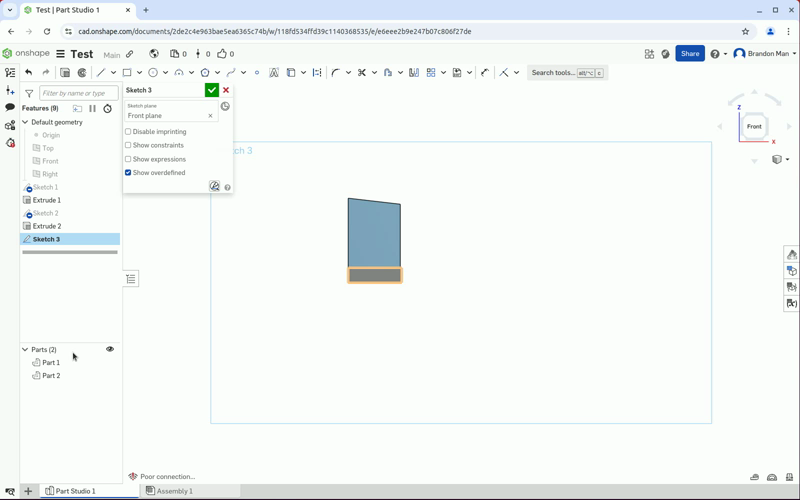
key(y)
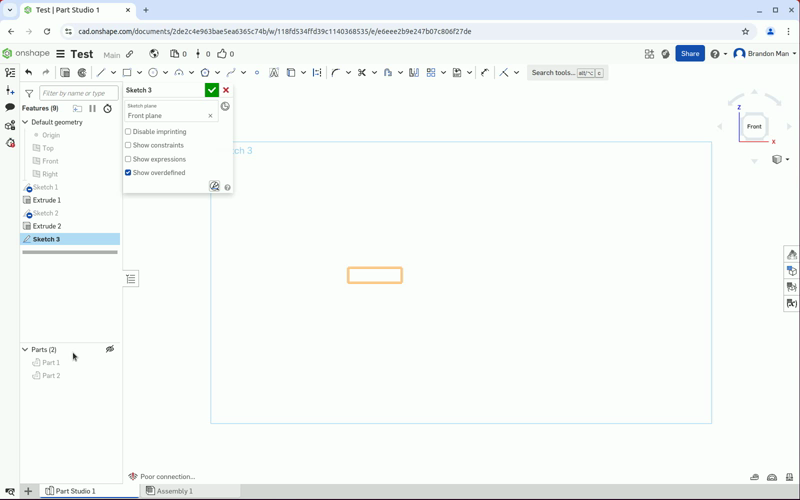
key(l)
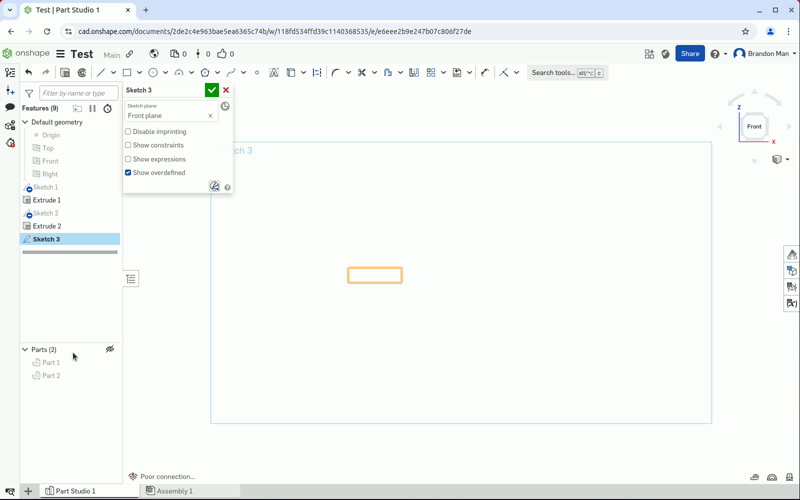
key_down(shift)
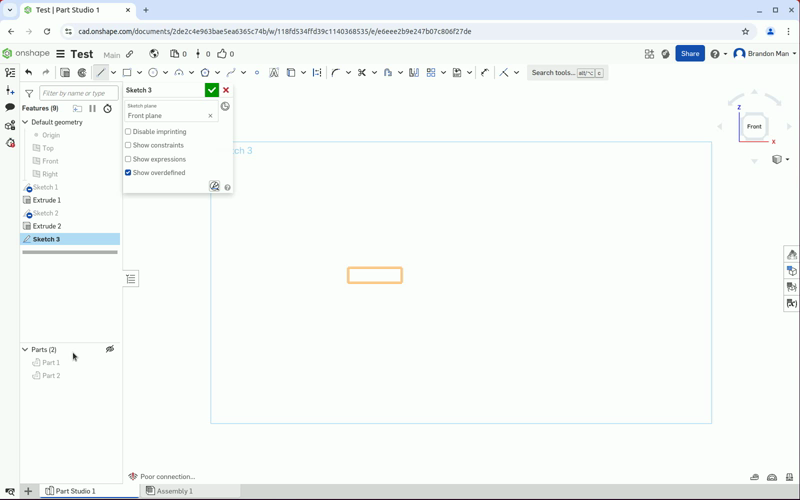
mouse_move(401, 282)
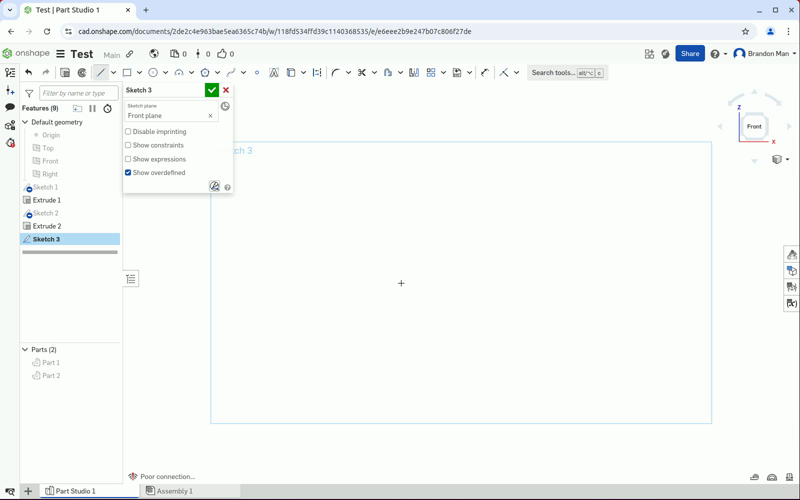
click(401, 282)
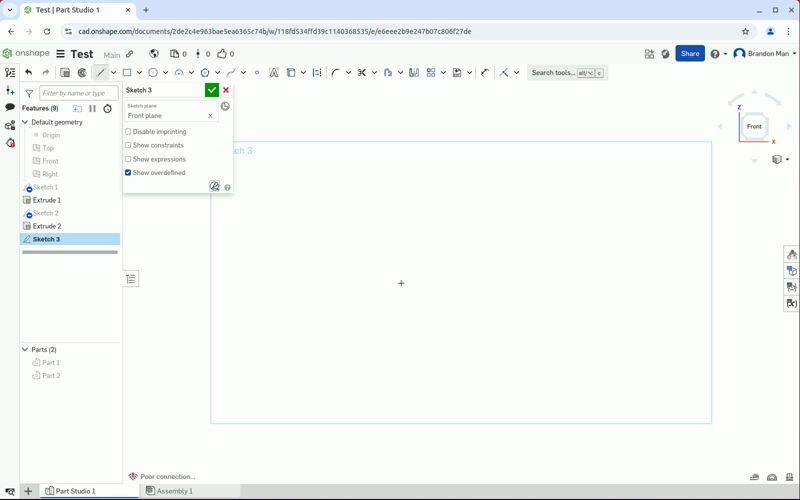
key_up(shift)
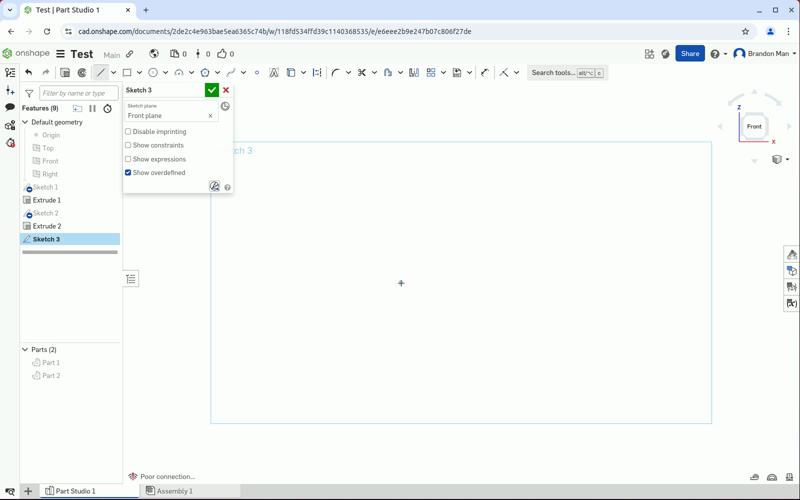
key_down(shift)
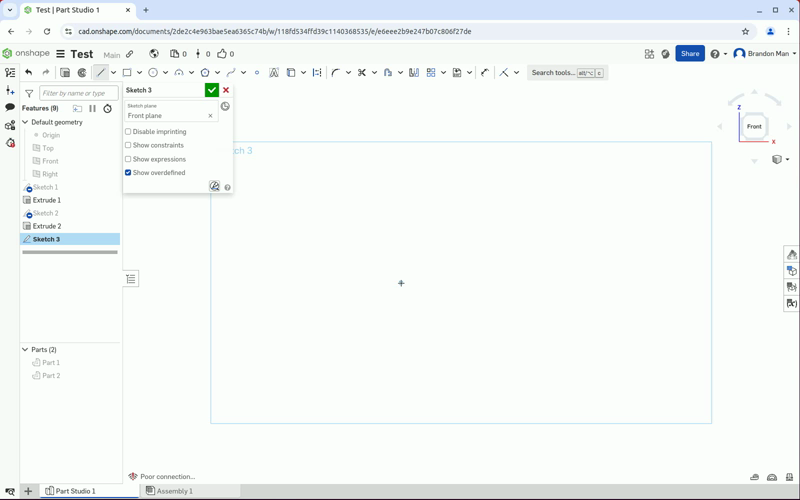
mouse_move(431, 282)
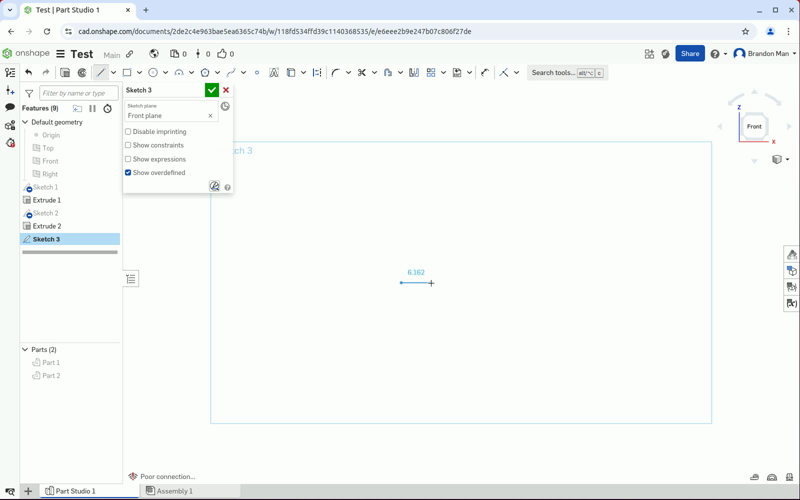
mouse_move(452, 282)
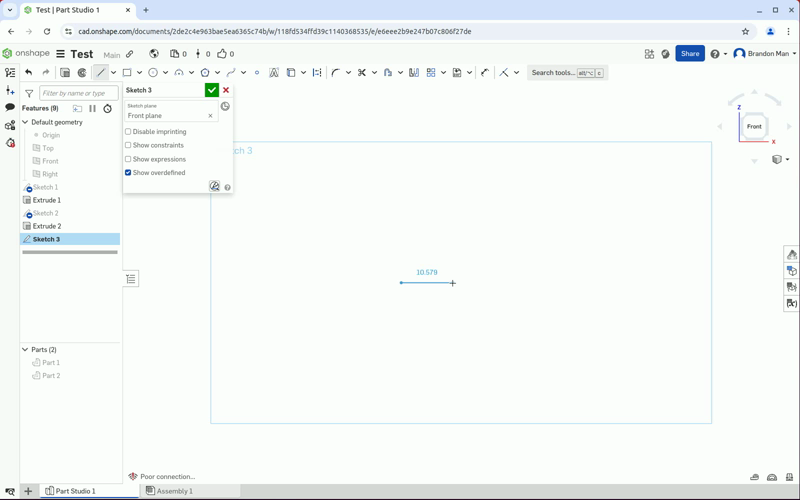
click(452, 282)
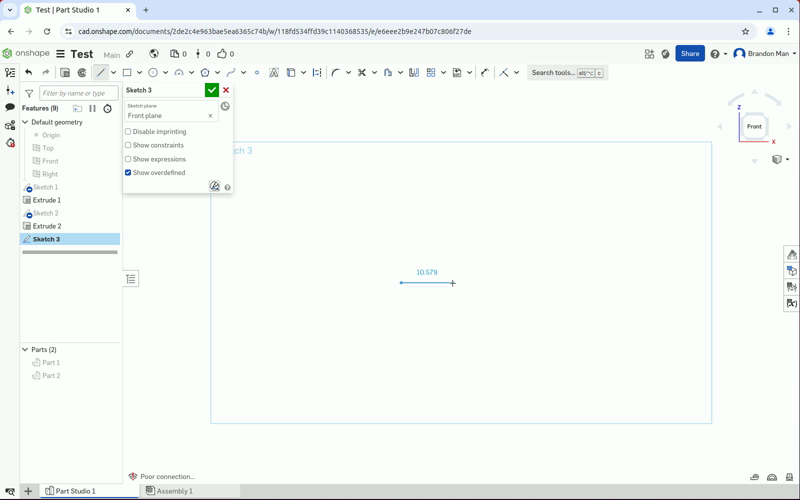
key_up(shift)
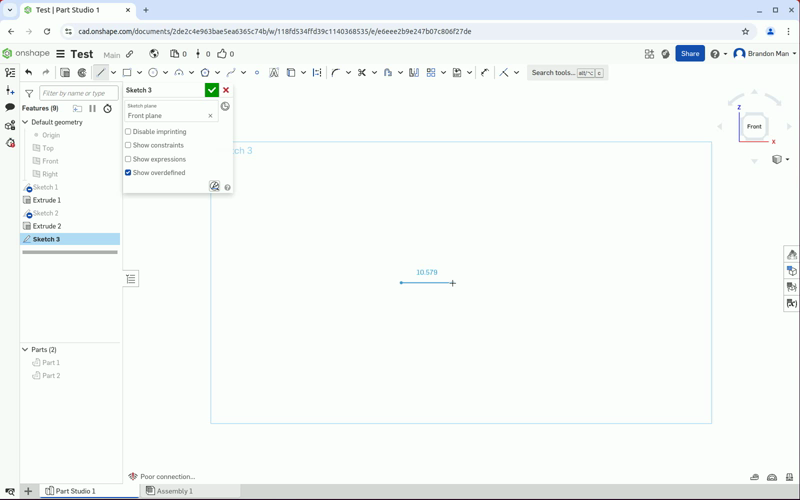
key_down(shift)
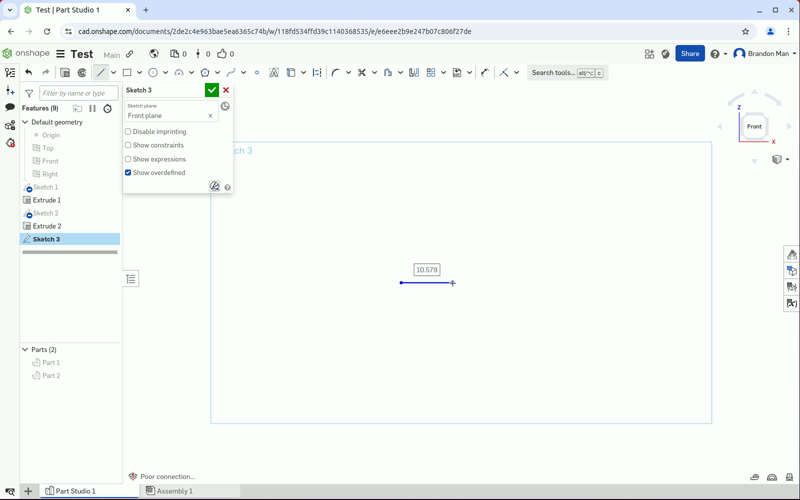
mouse_move(482, 282)
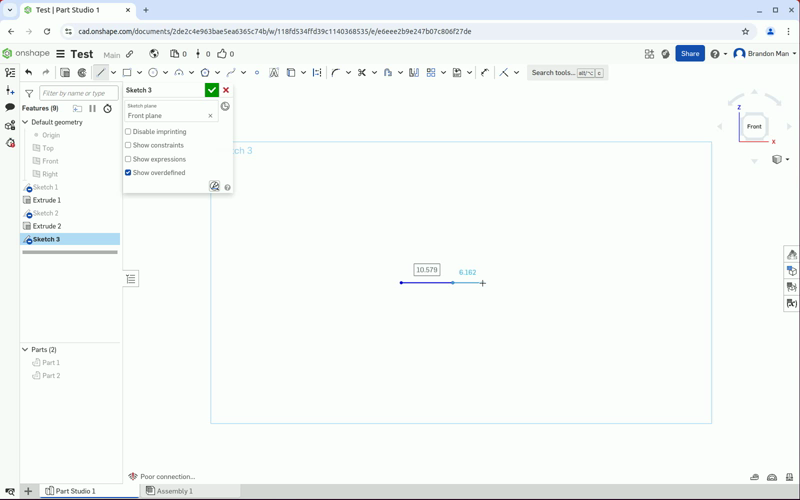
mouse_move(452, 267)
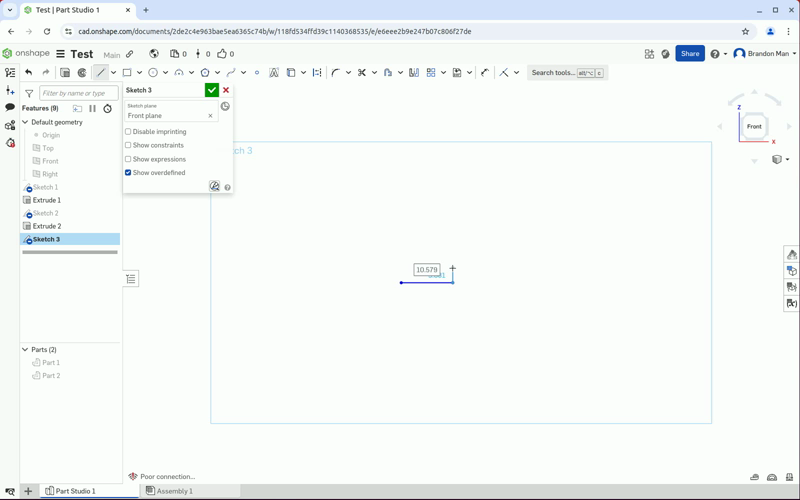
click(452, 267)
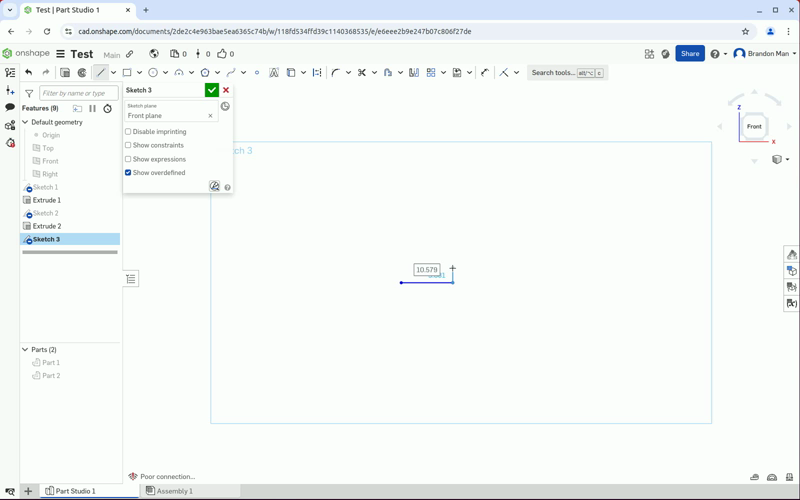
key_up(shift)
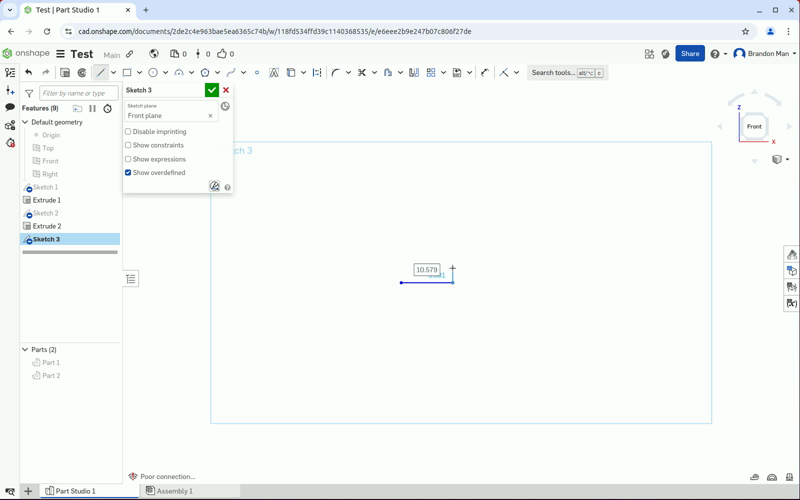
key_down(shift)
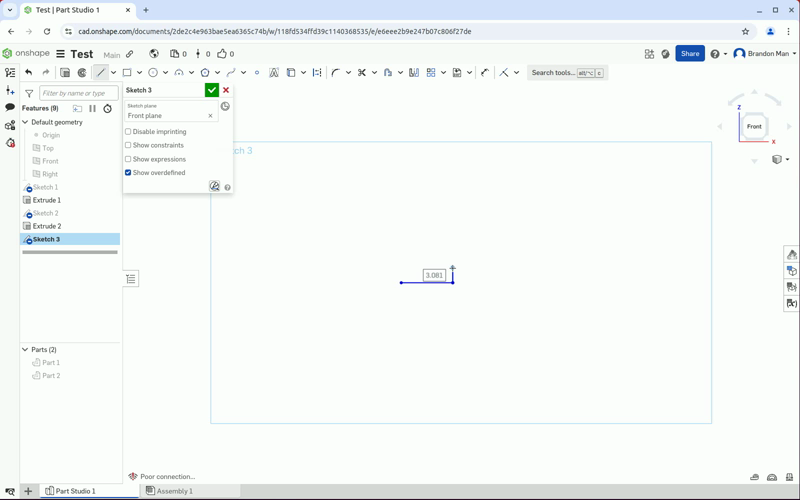
mouse_move(452, 204)
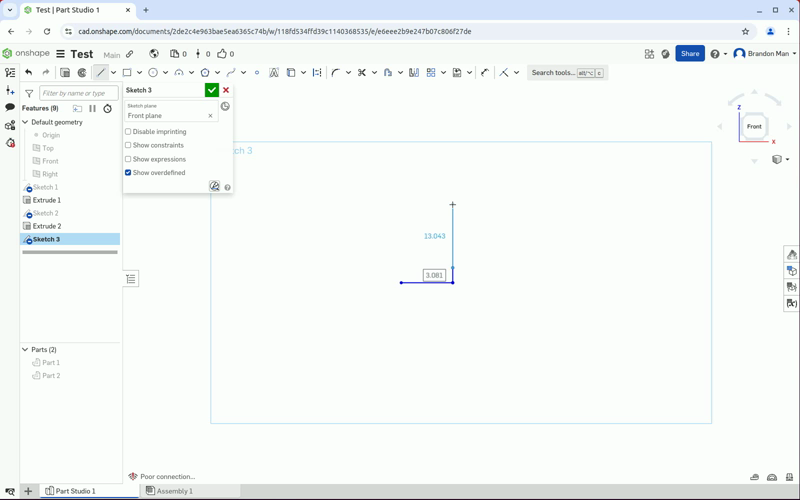
click(452, 204)
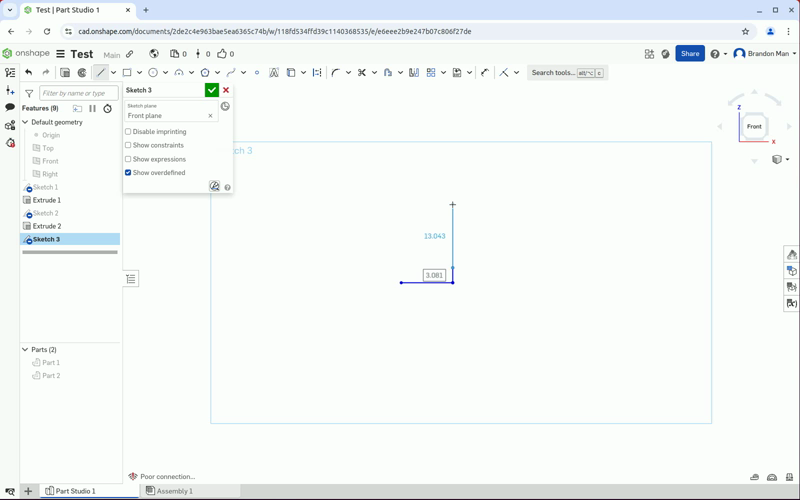
key_up(shift)
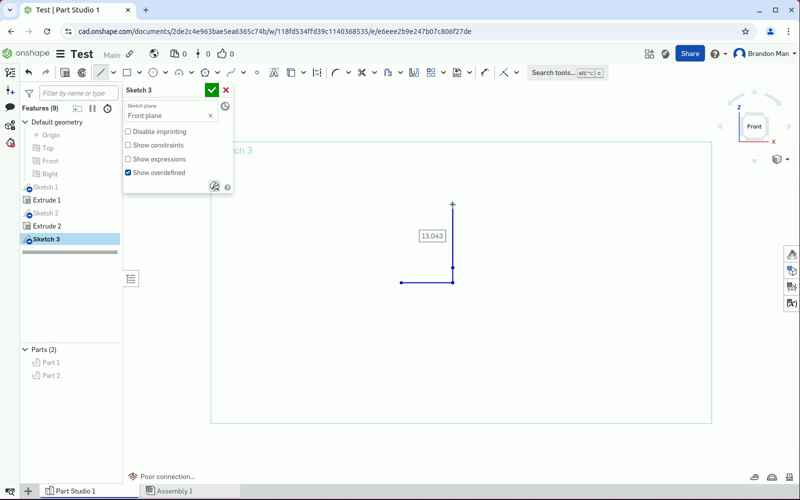
key_down(shift)
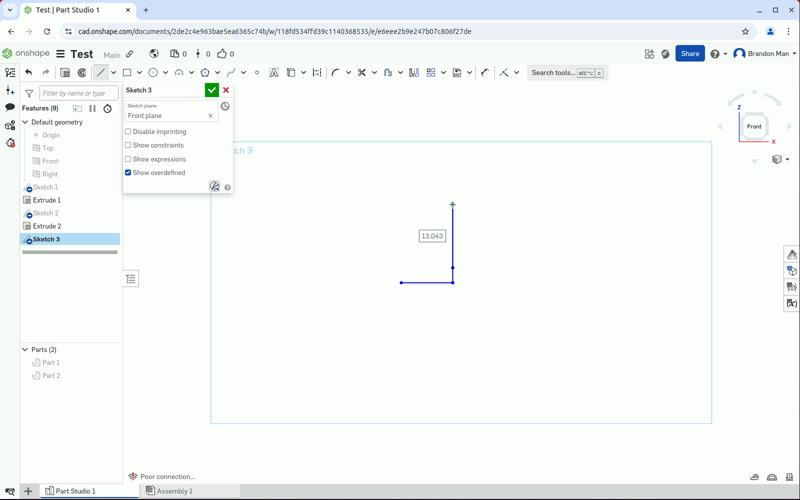
mouse_move(482, 204)
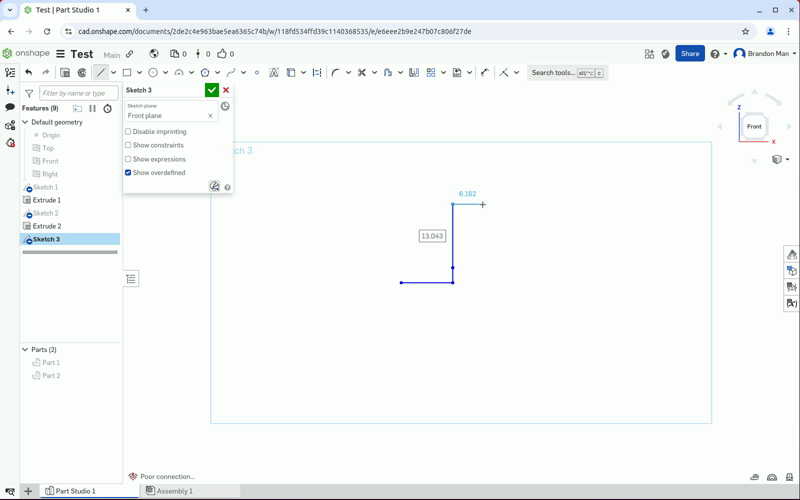
mouse_move(401, 204)
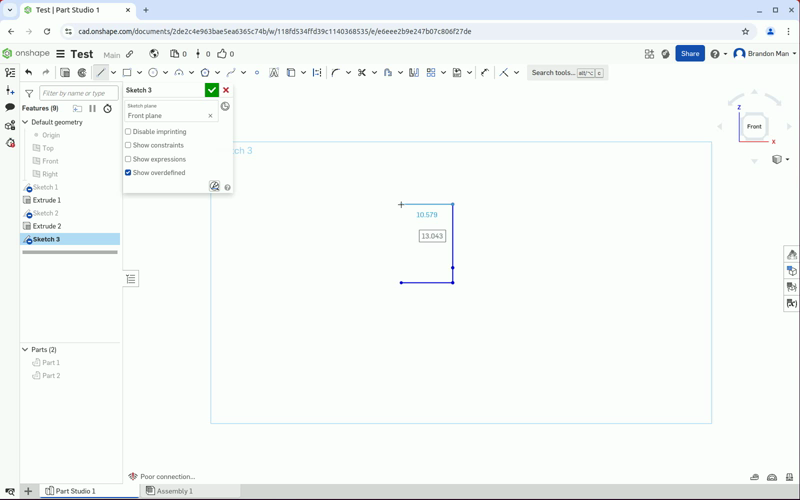
click(401, 204)
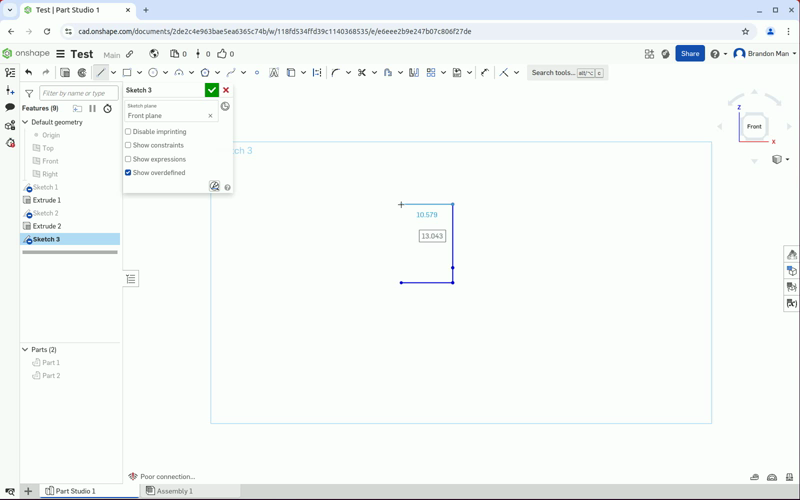
key_up(shift)
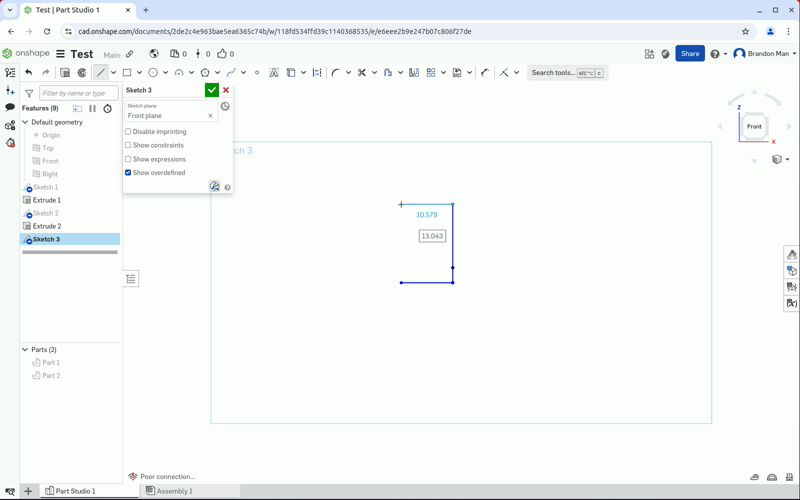
key_down(shift)
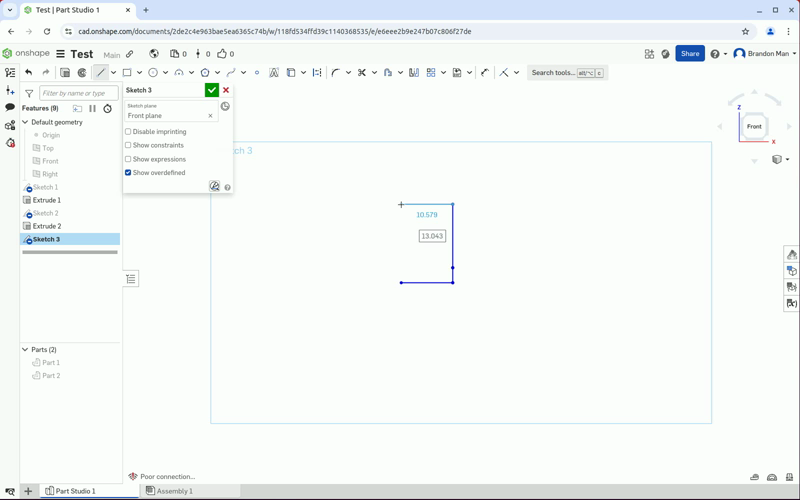
mouse_move(401, 267)
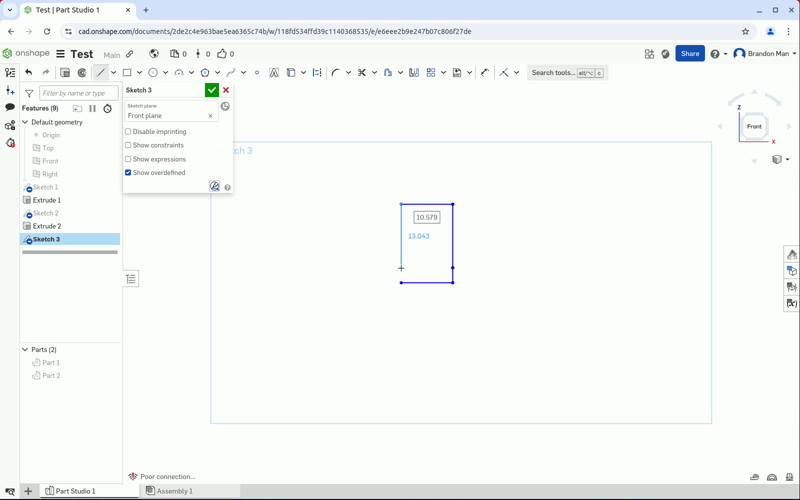
click(401, 267)
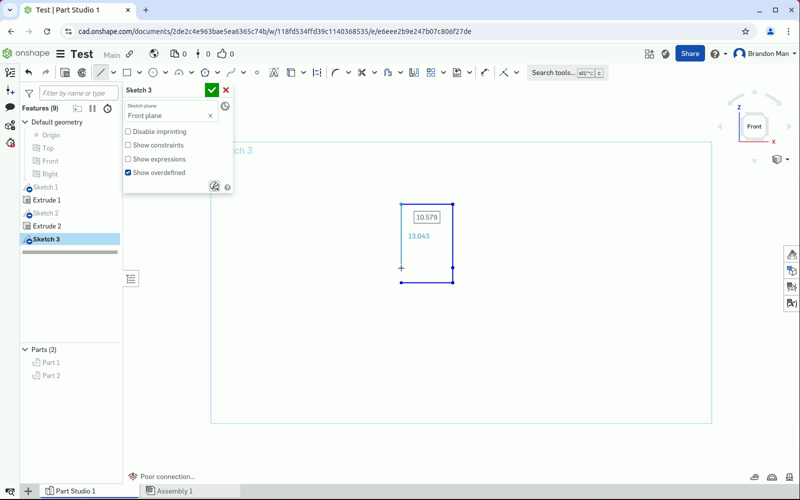
key_up(shift)
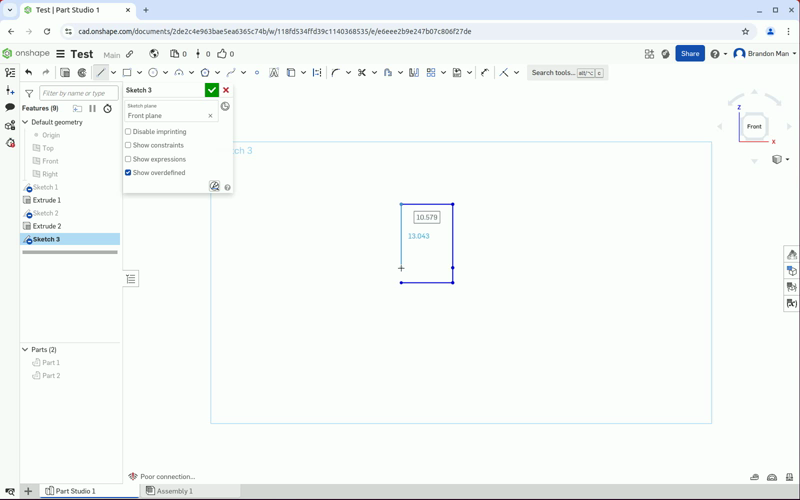
mouse_move(431, 267)
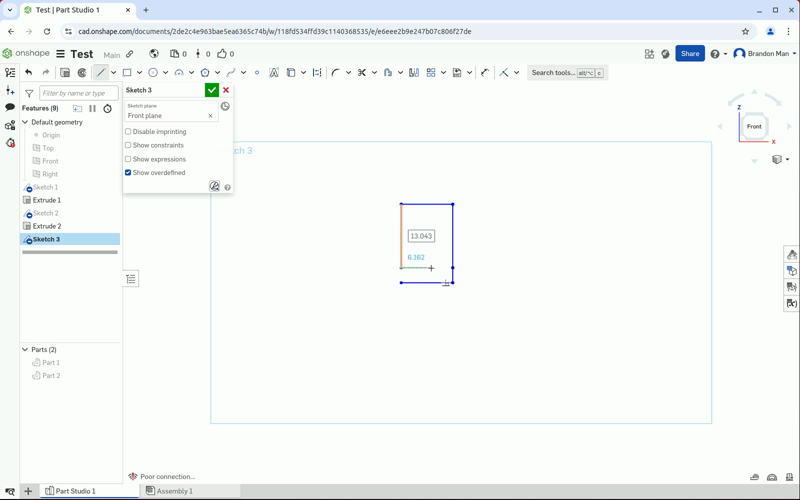
key_down(shift)
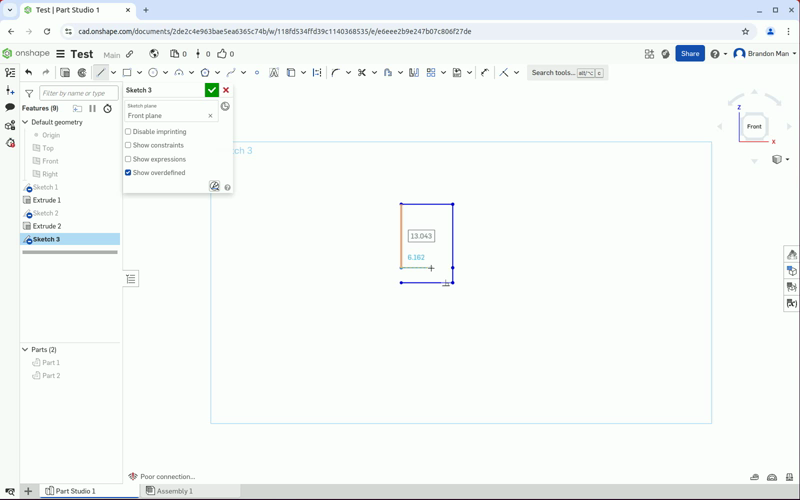
mouse_move(401, 282)
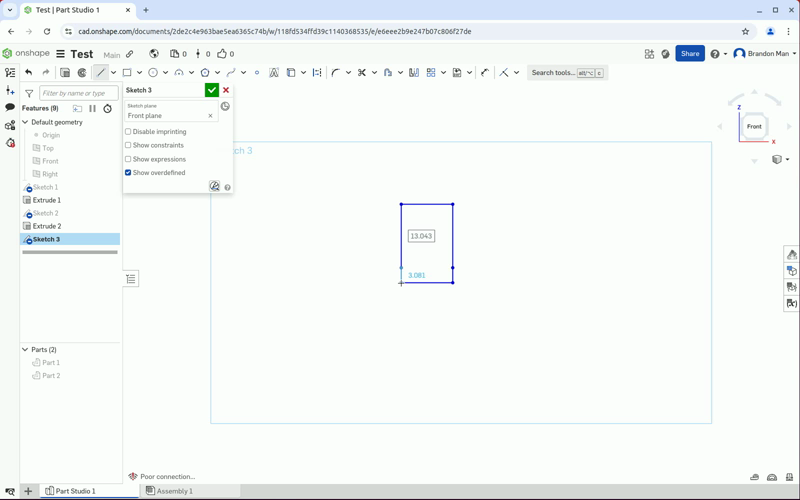
key_up(shift)
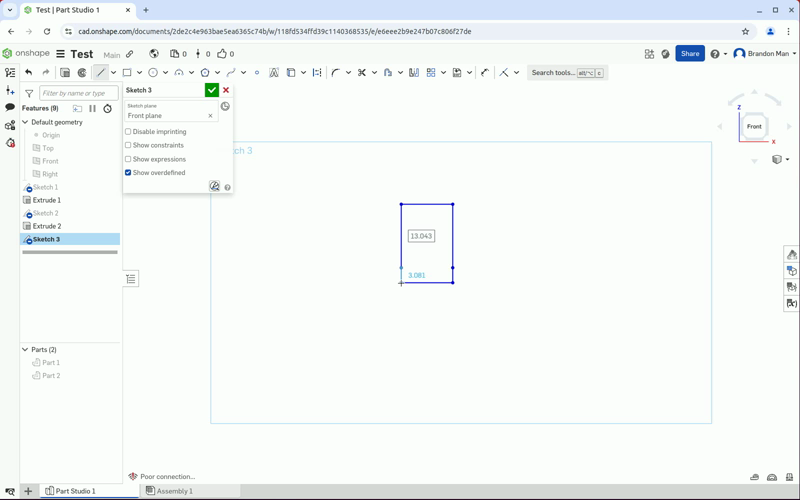
click(401, 282)
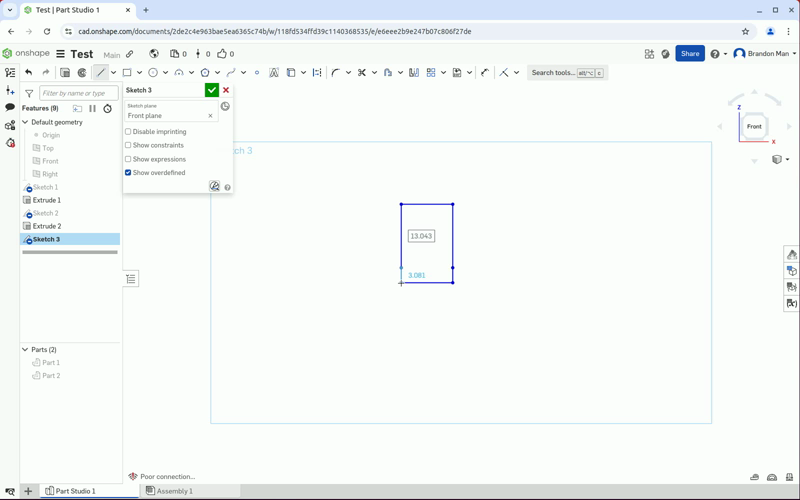
key(esc)
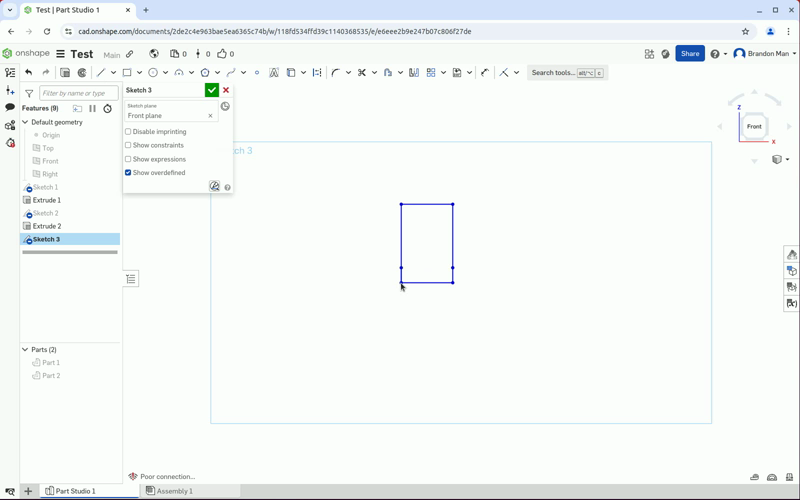
mouse_move(413, 233)
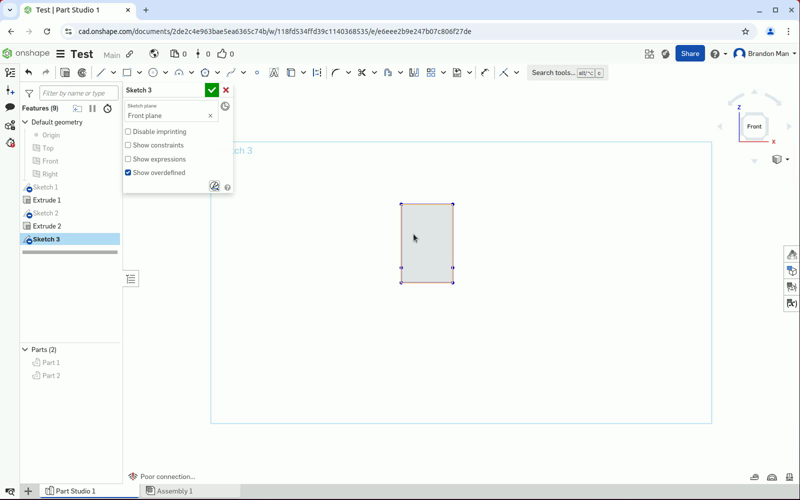
click(413, 233)
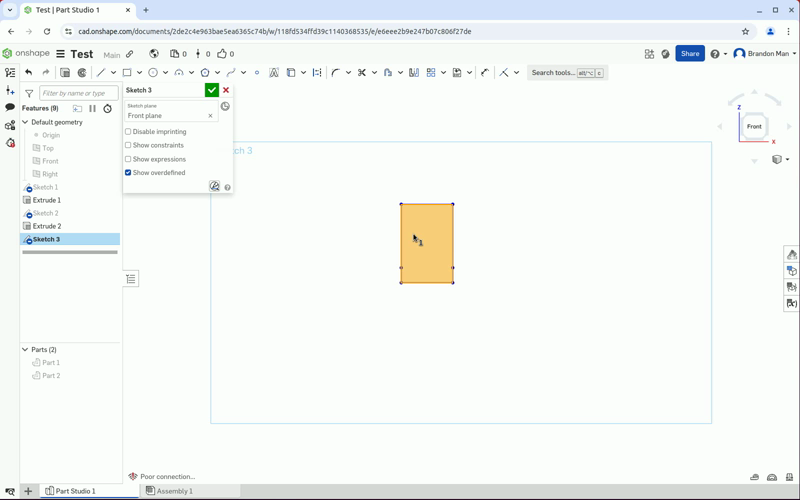
mouse_move(73, 352)
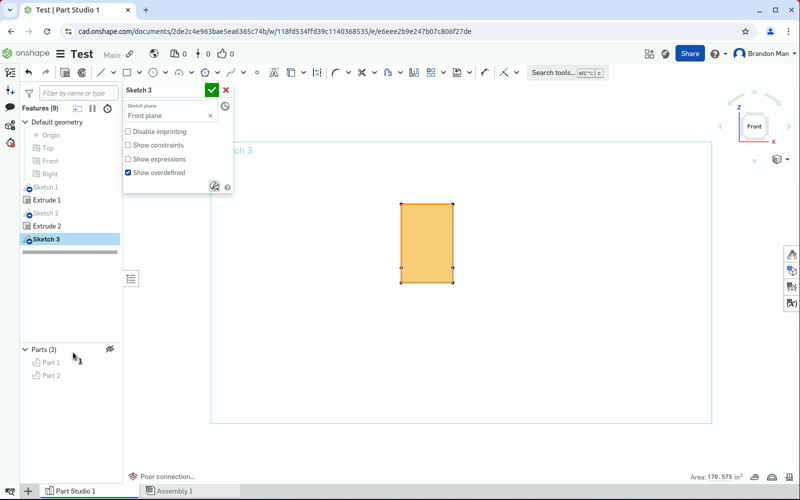
key(shift+y)
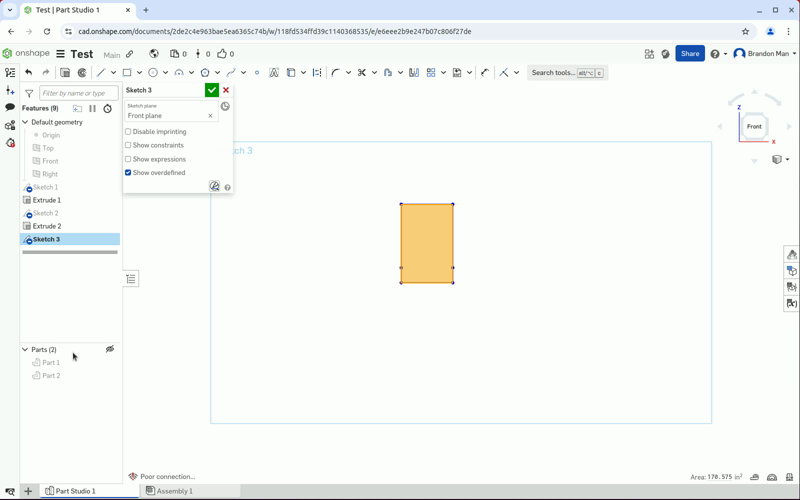
key(shift+e)
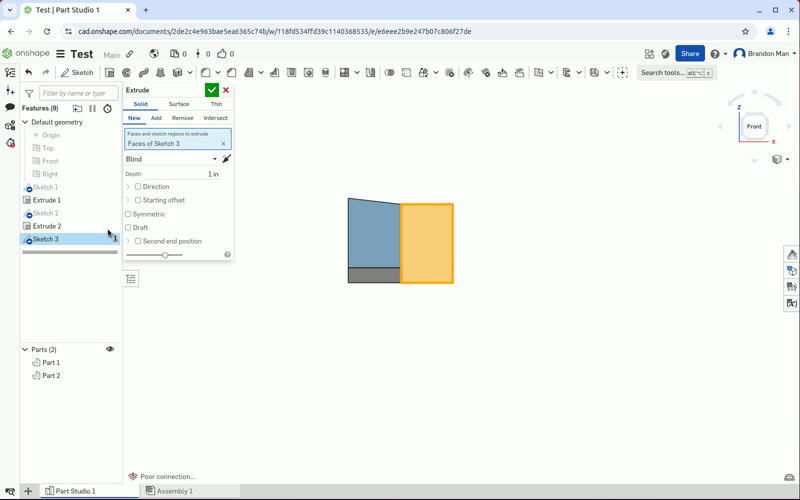
mouse_move(143, 106)
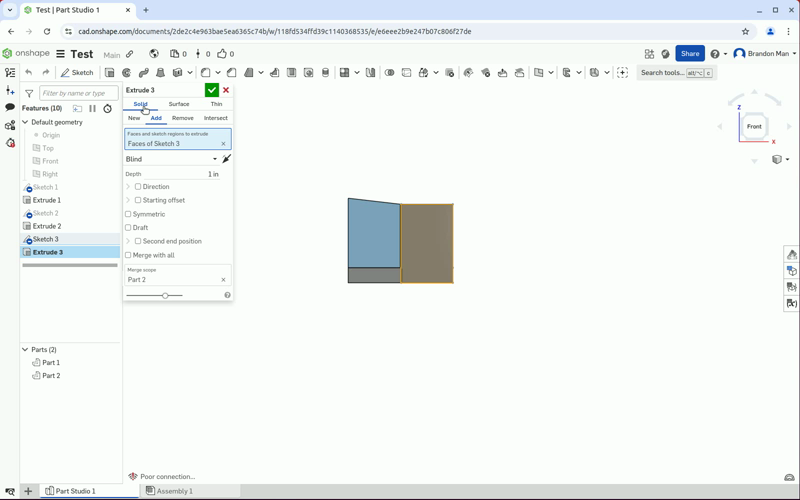
click(143, 106)
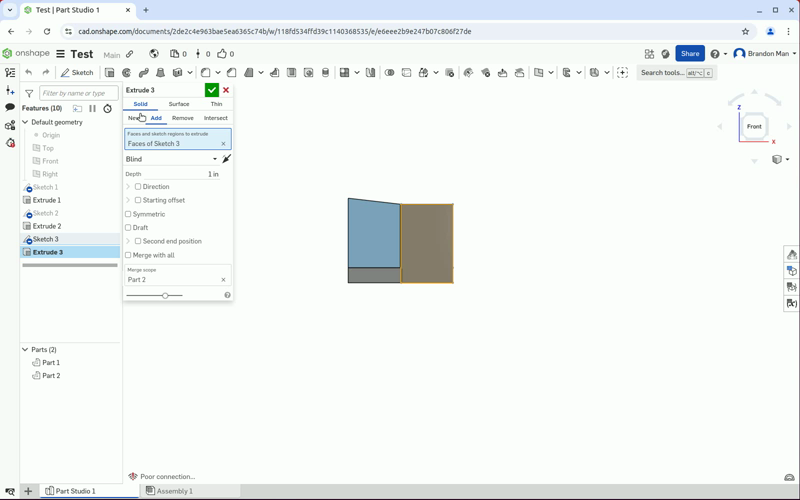
mouse_move(137, 120)
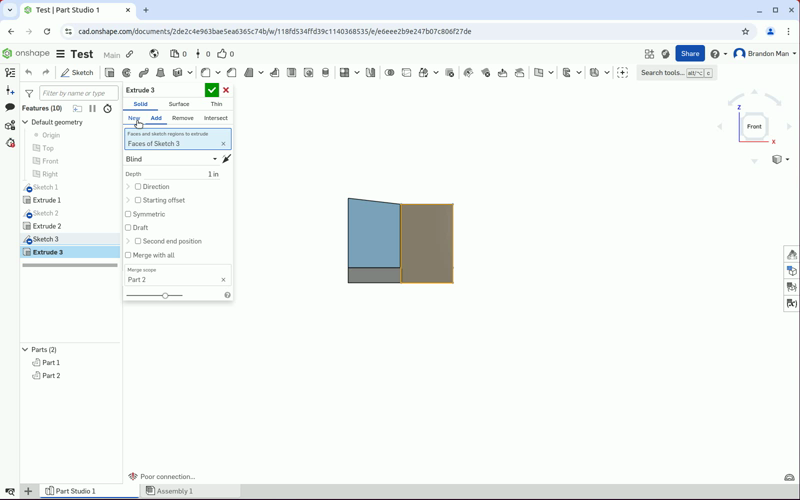
click(137, 120)
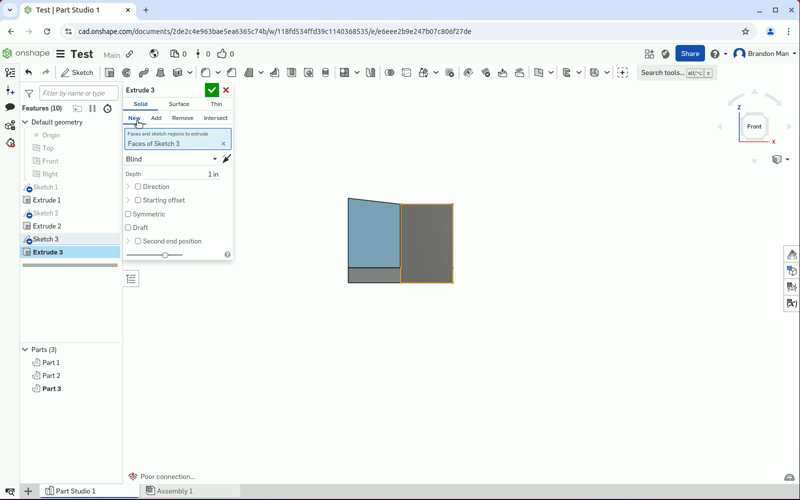
key(tab, 4)
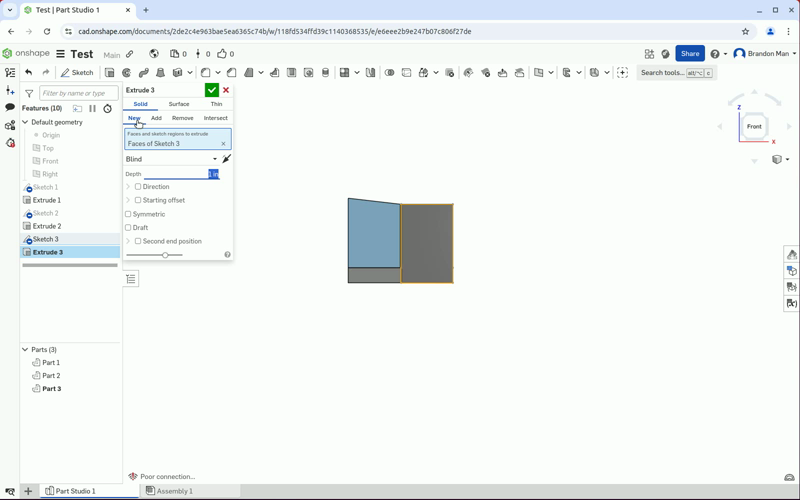
text(12.517)
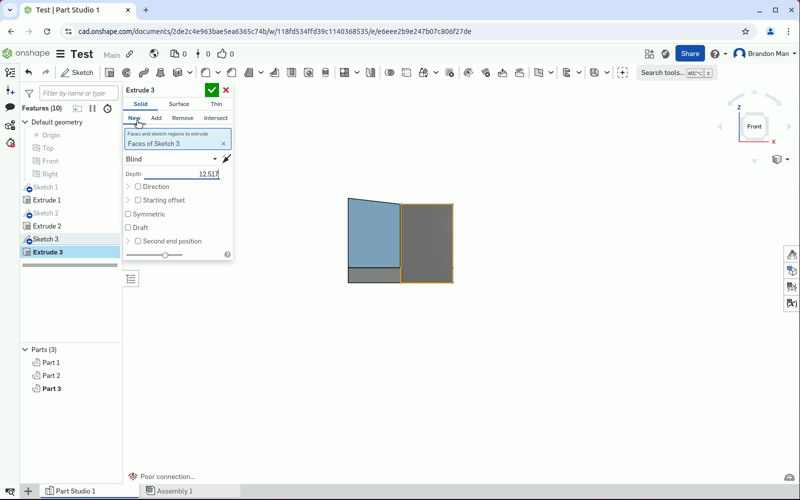
key(enter)
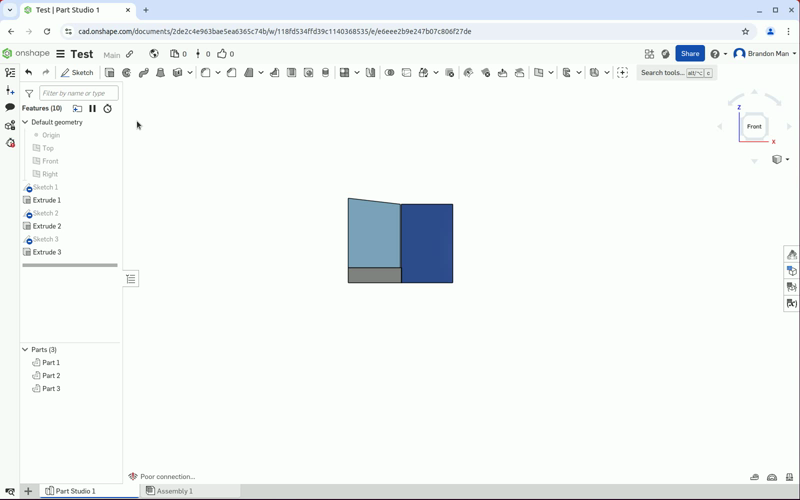
key(shift+h)
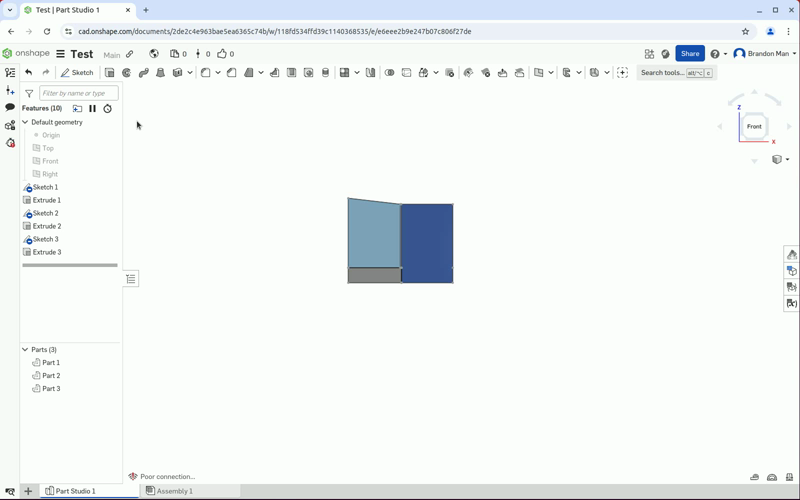
key(shift+h)
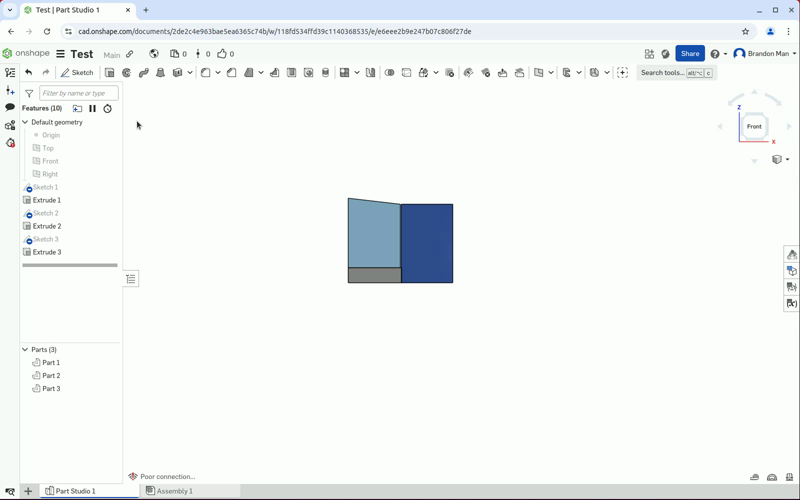
mouse_move(73, 189)
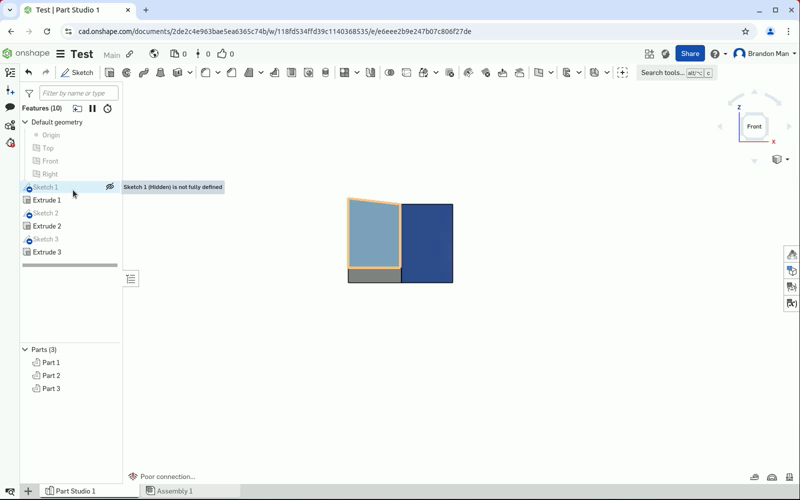
click(73, 189)
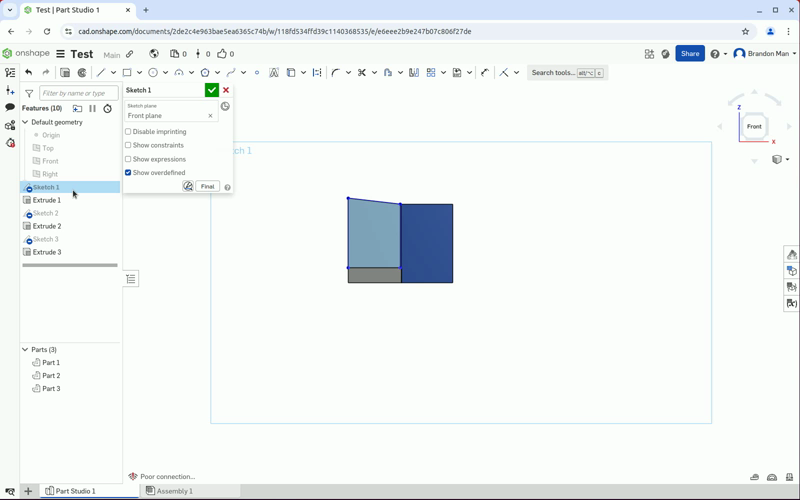
mouse_move(229, 92)
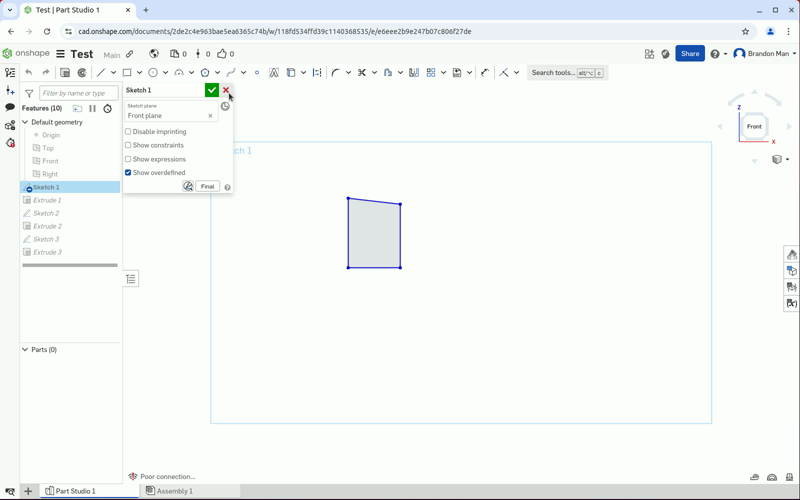
click(229, 92)
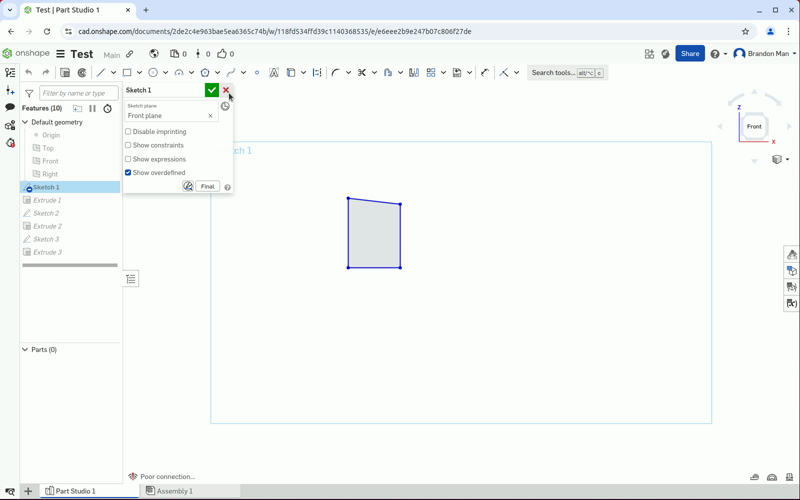
key(shift+s)
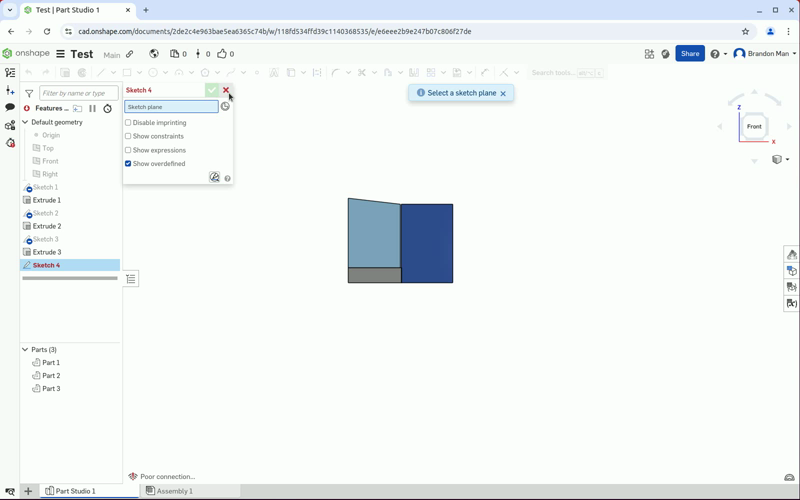
mouse_move(73, 163)
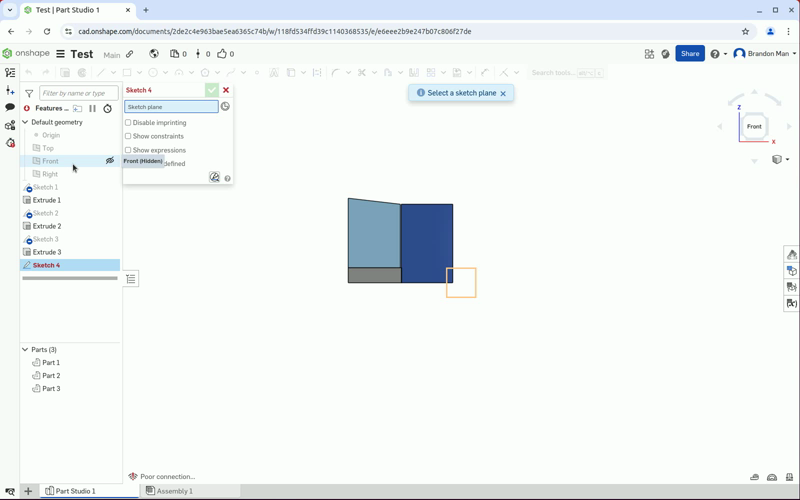
click(73, 163)
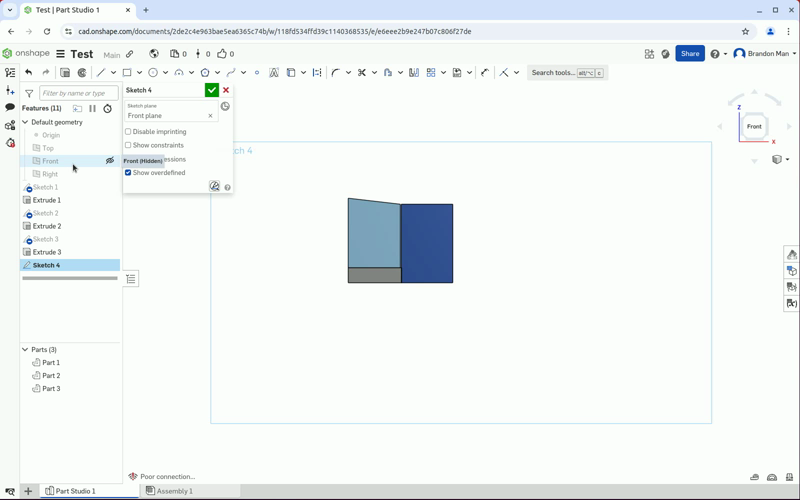
mouse_move(73, 352)
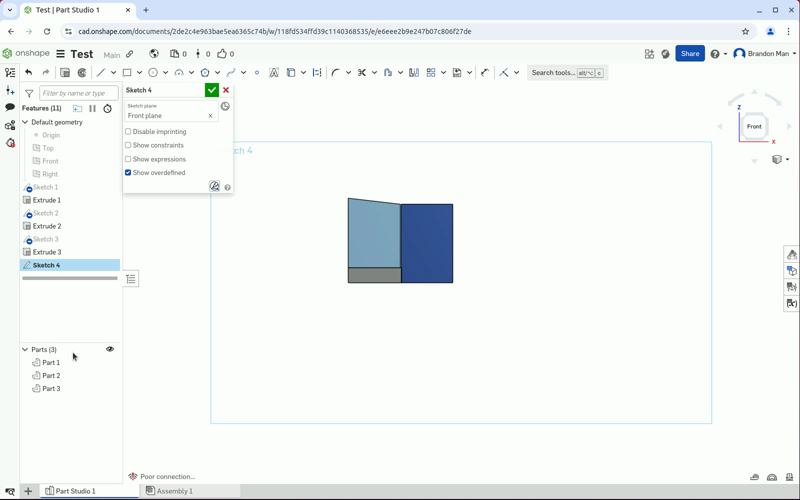
key(y)
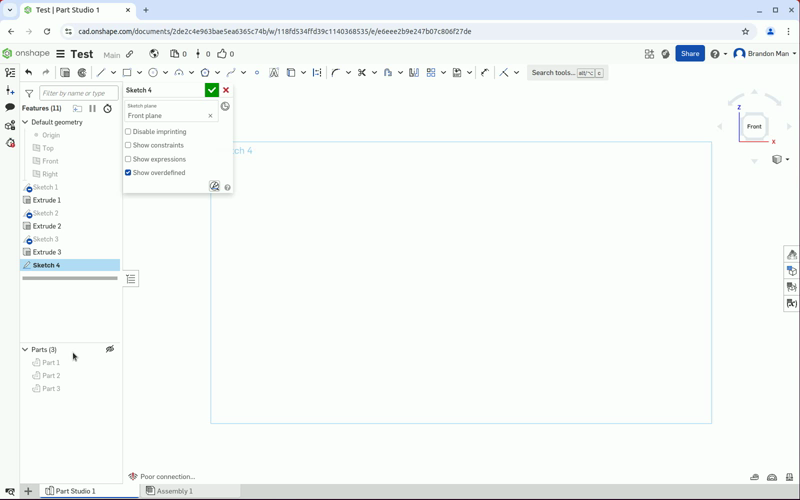
key(l)
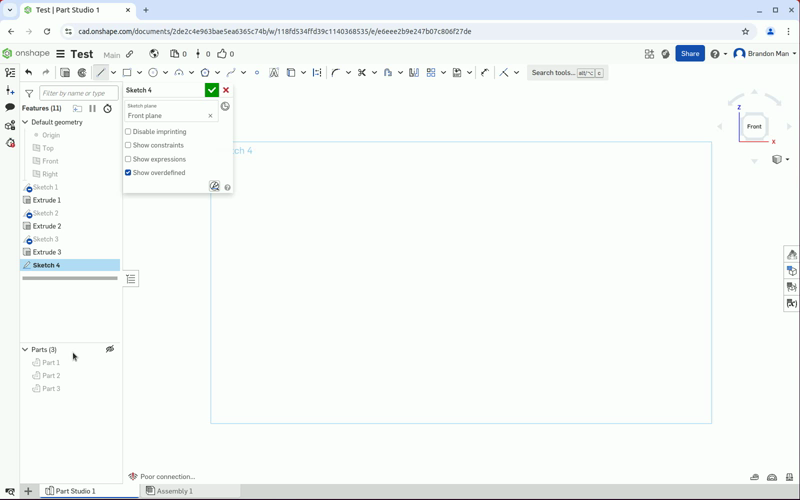
key_down(shift)
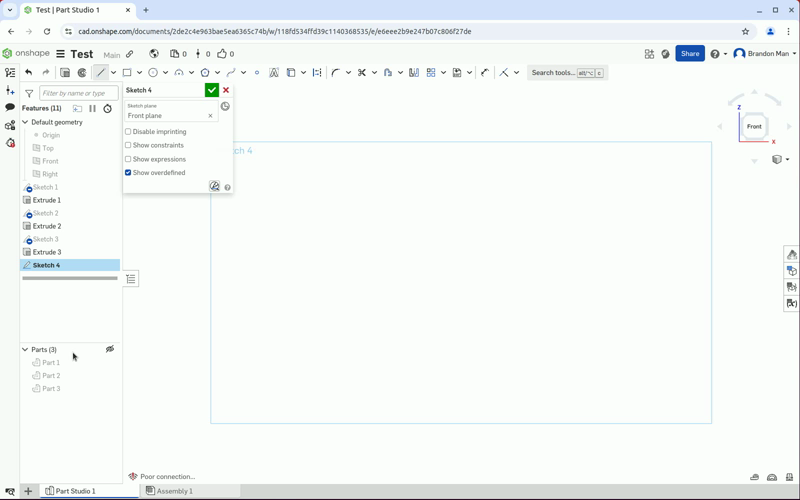
mouse_move(348, 282)
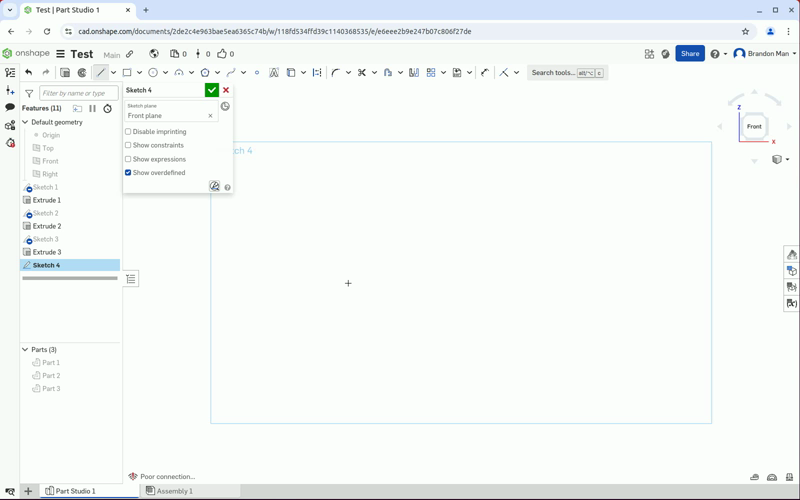
click(348, 282)
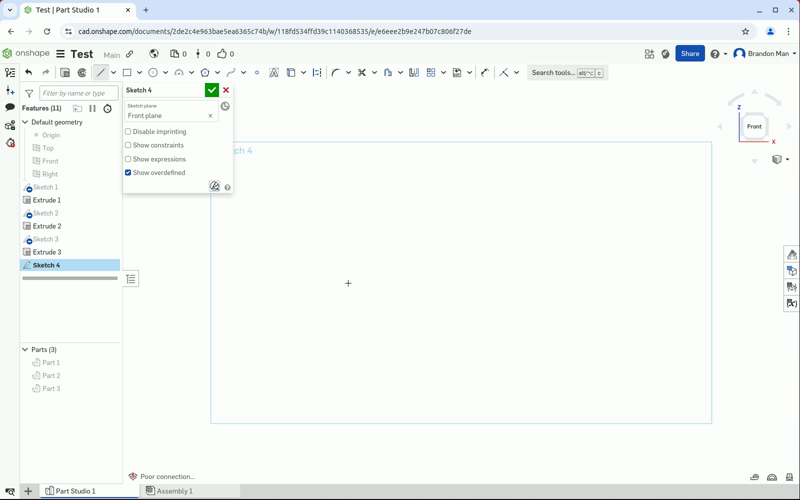
key_up(shift)
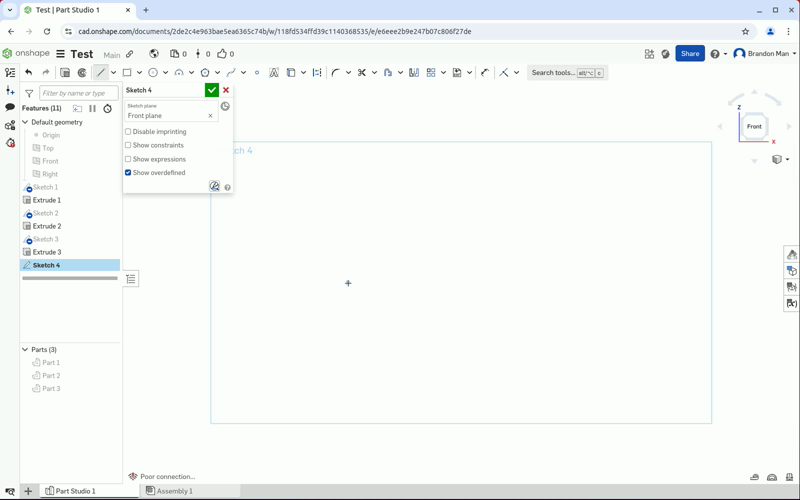
key_down(shift)
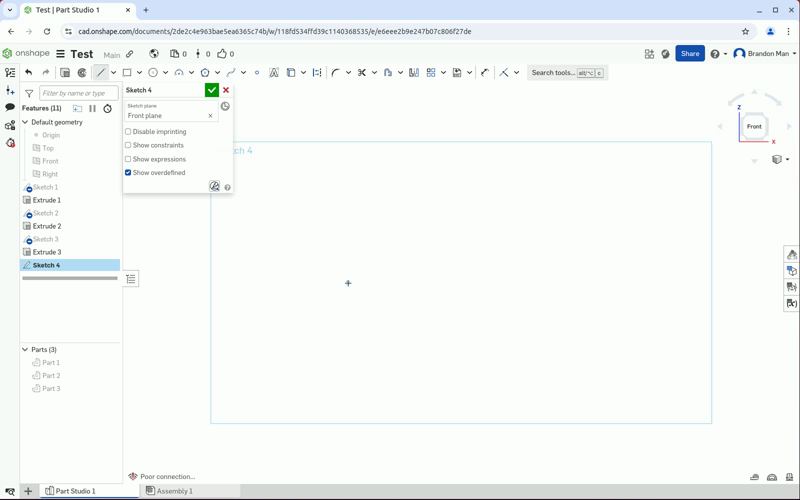
mouse_move(378, 282)
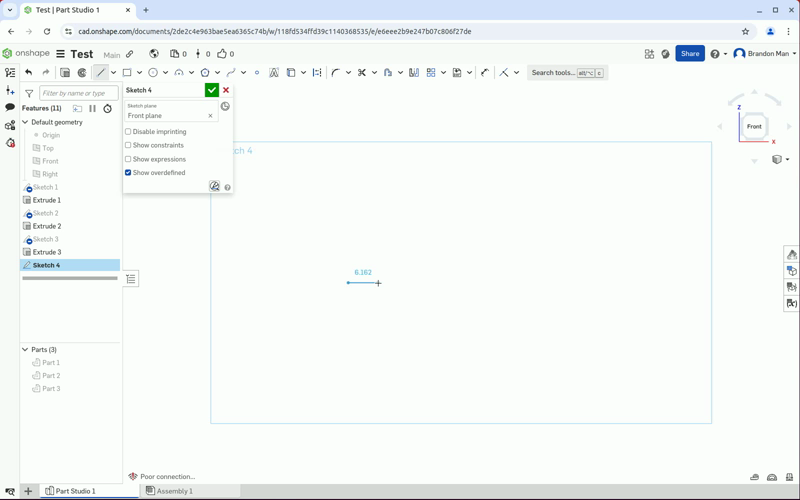
mouse_move(401, 282)
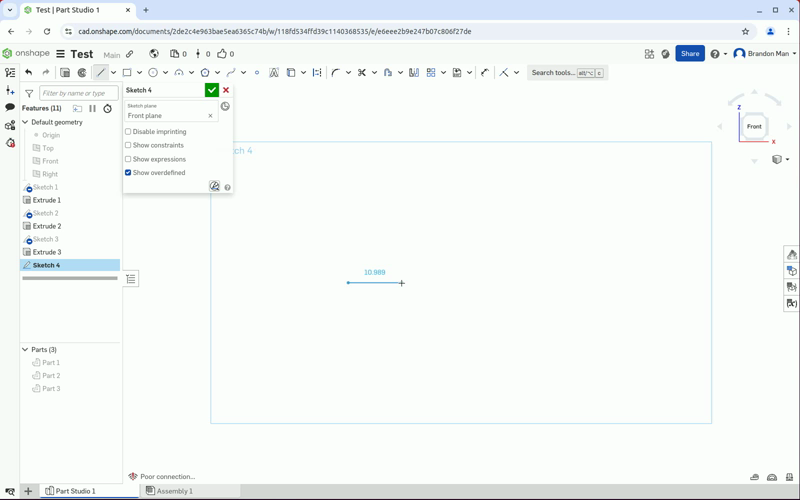
click(401, 282)
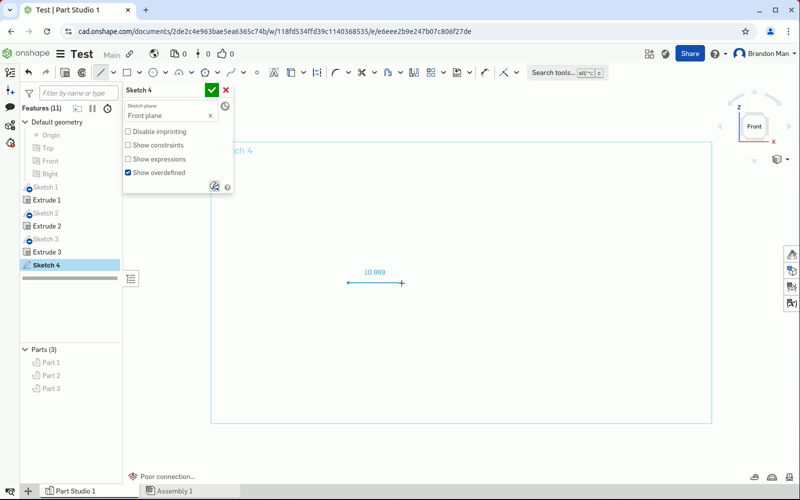
key_up(shift)
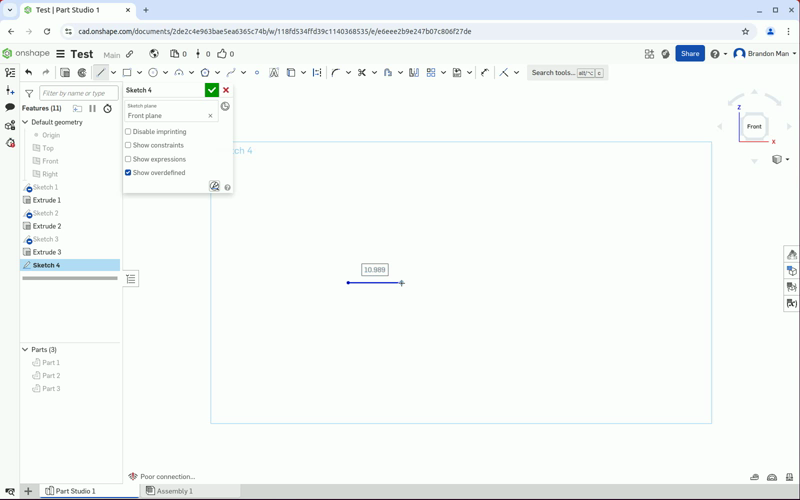
key_down(shift)
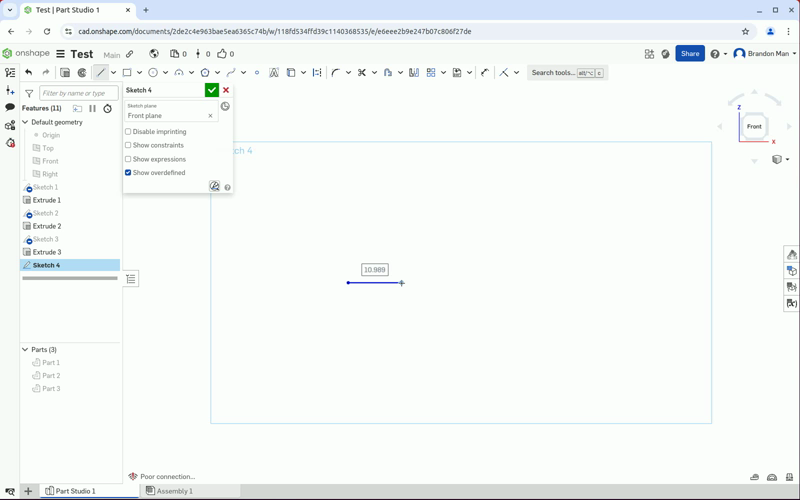
mouse_move(431, 282)
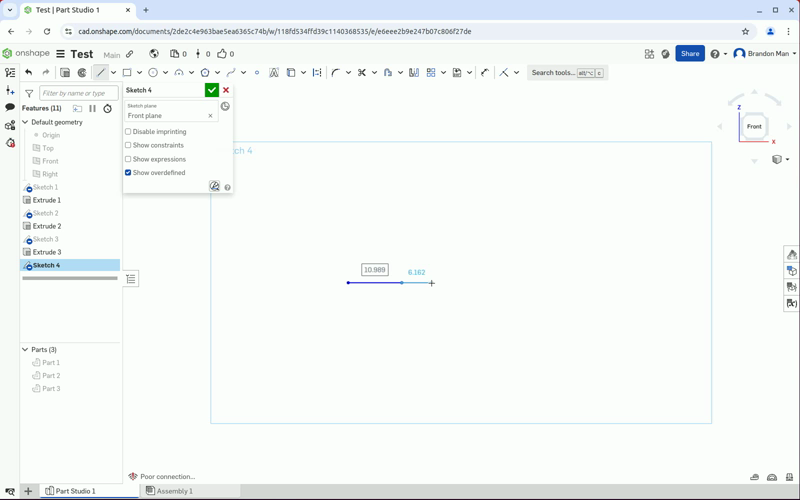
mouse_move(401, 267)
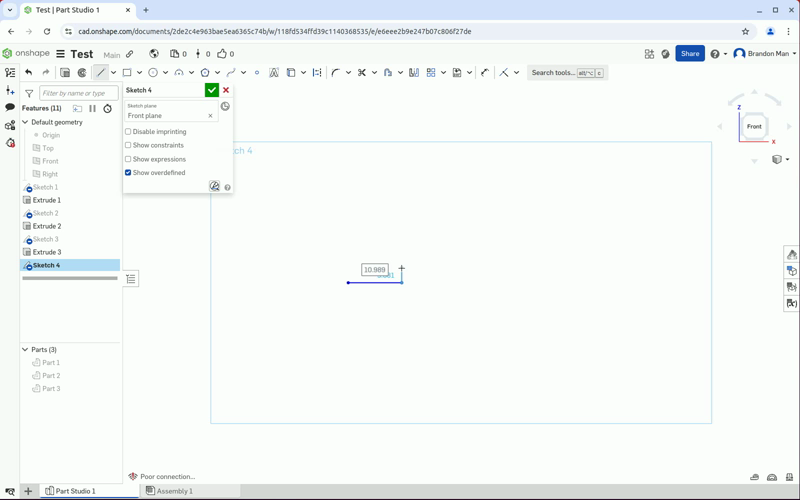
click(401, 267)
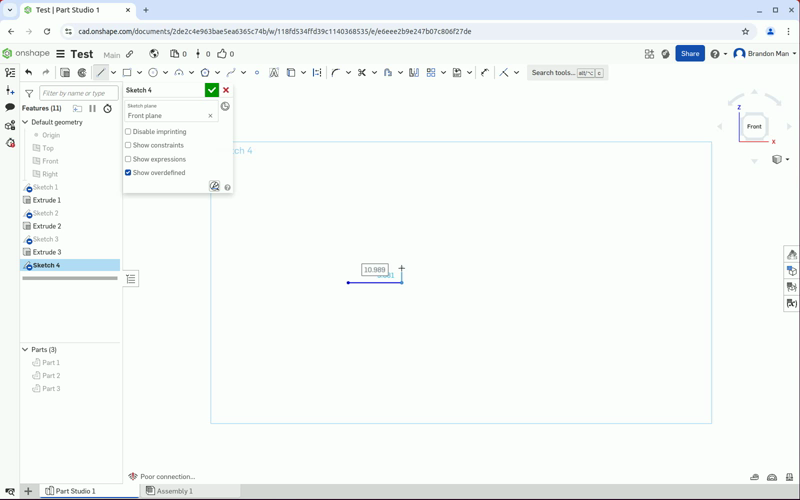
key_up(shift)
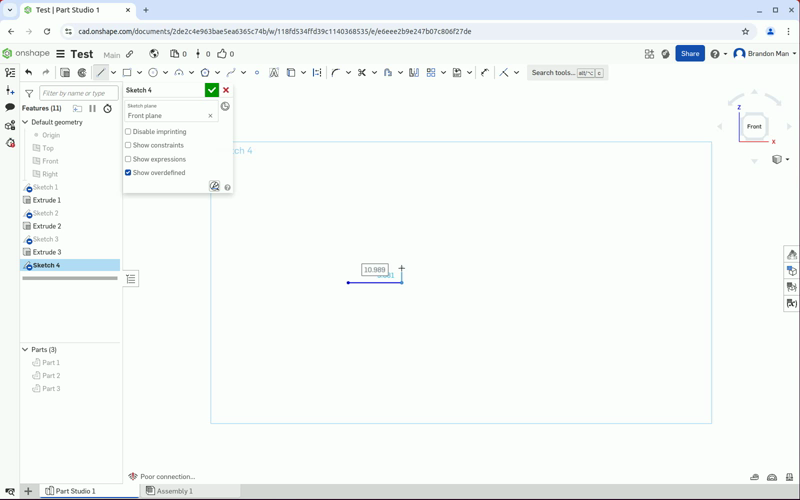
key_down(shift)
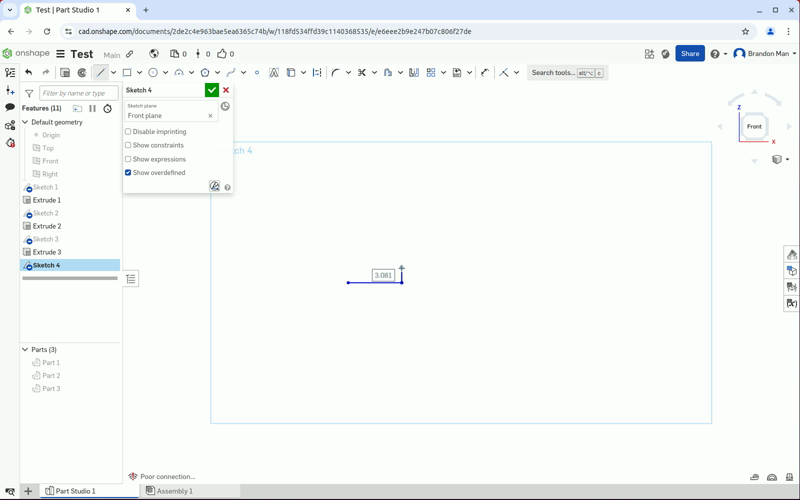
mouse_move(431, 267)
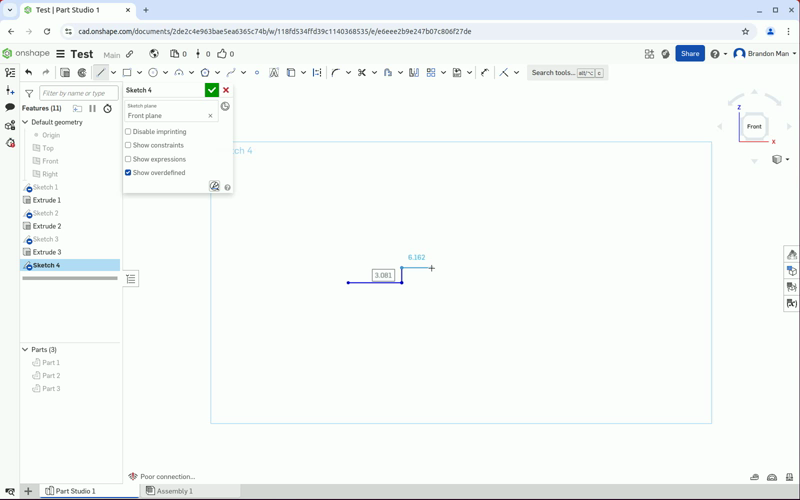
mouse_move(348, 267)
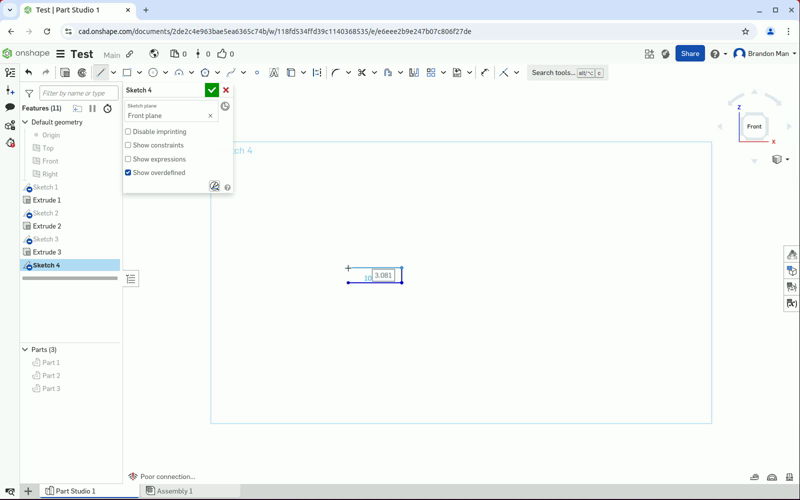
click(348, 267)
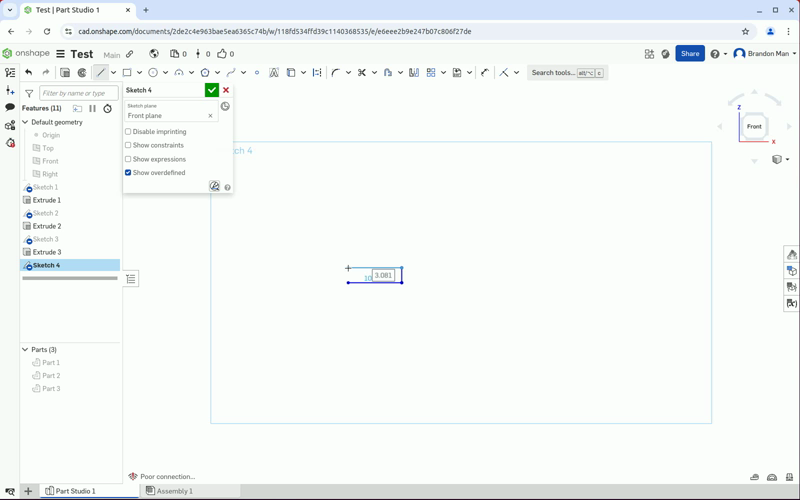
key_up(shift)
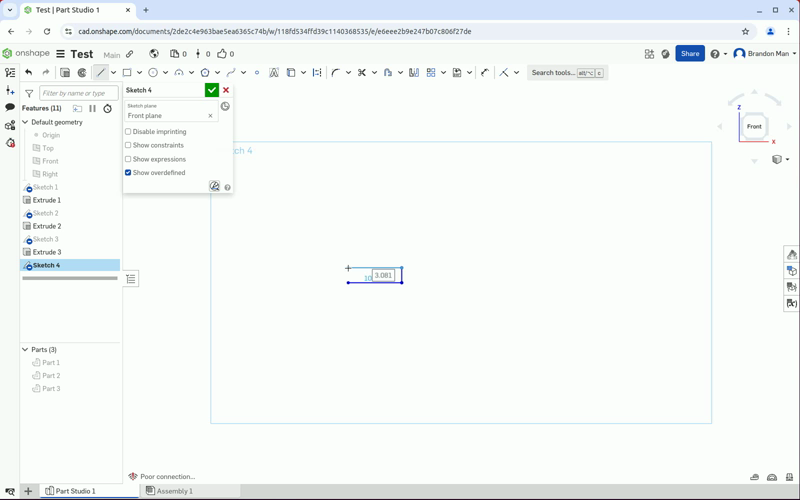
mouse_move(378, 267)
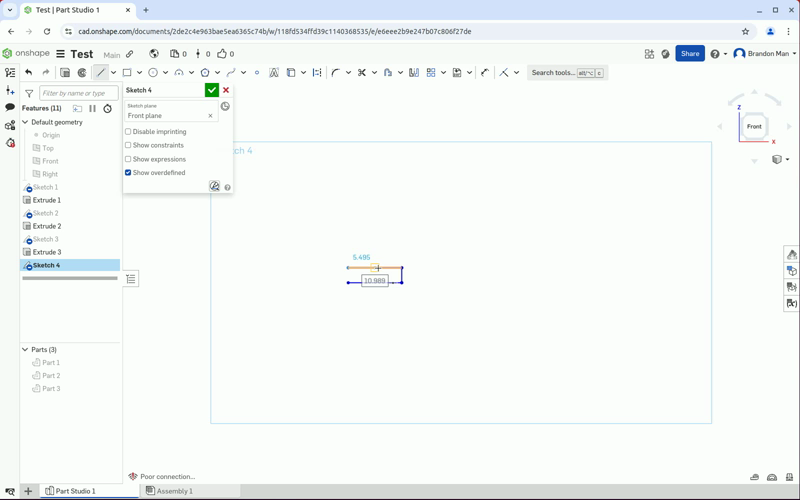
key_down(shift)
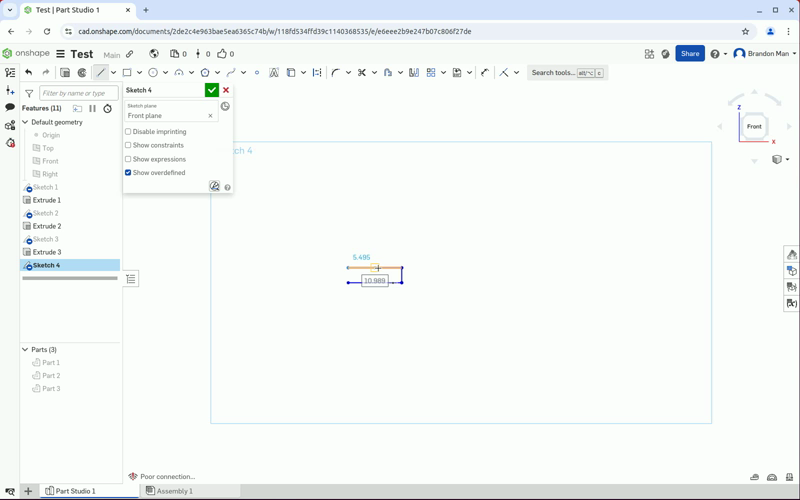
mouse_move(348, 282)
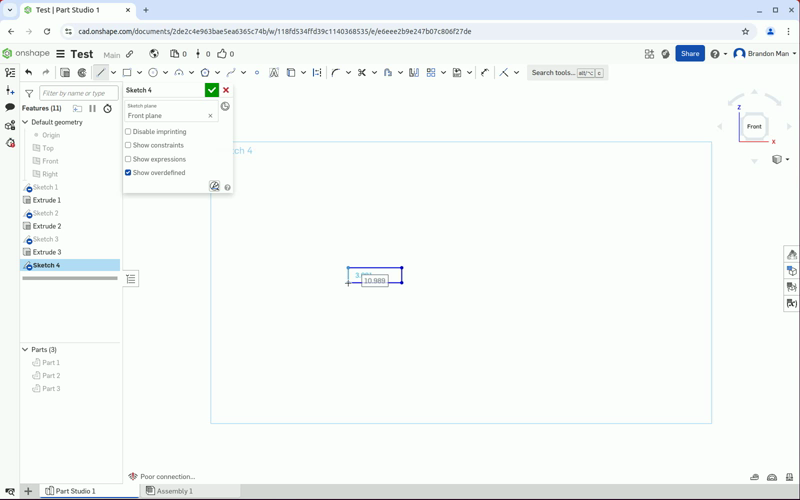
key_up(shift)
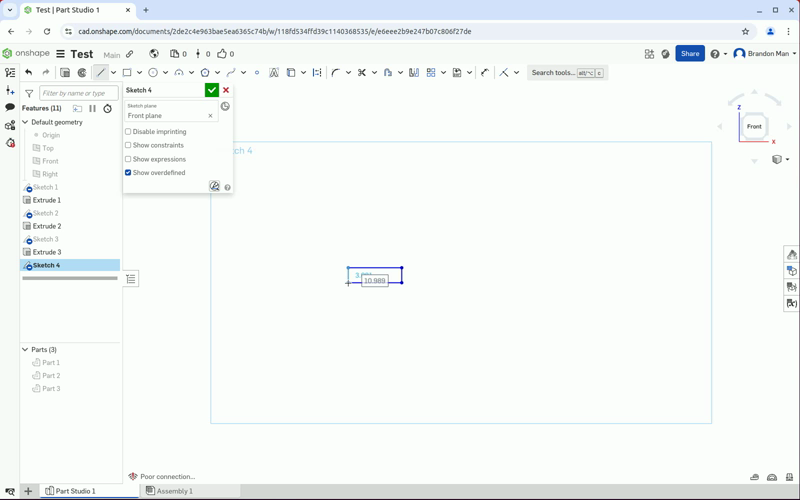
click(348, 282)
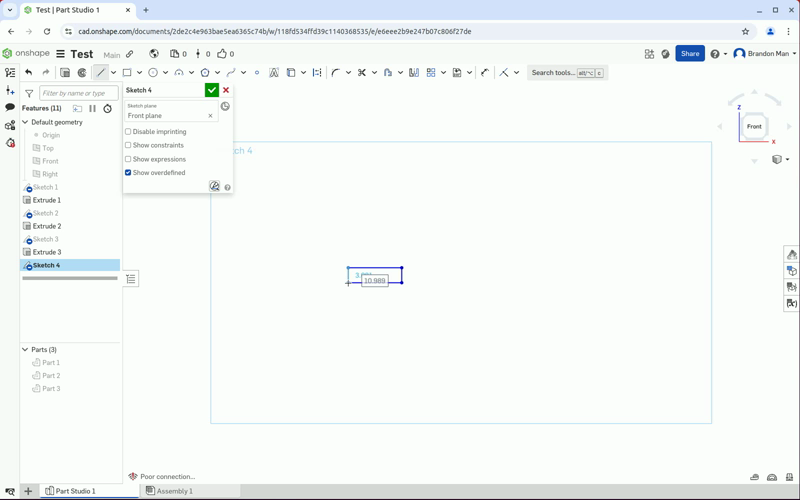
key(esc)
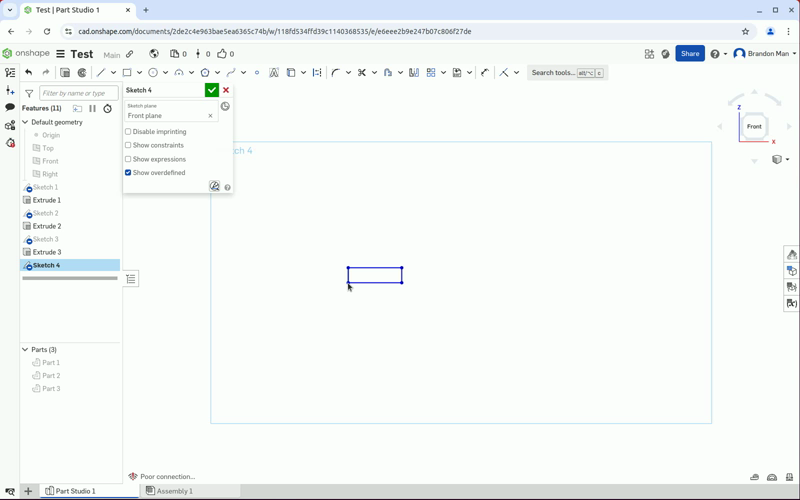
mouse_move(362, 271)
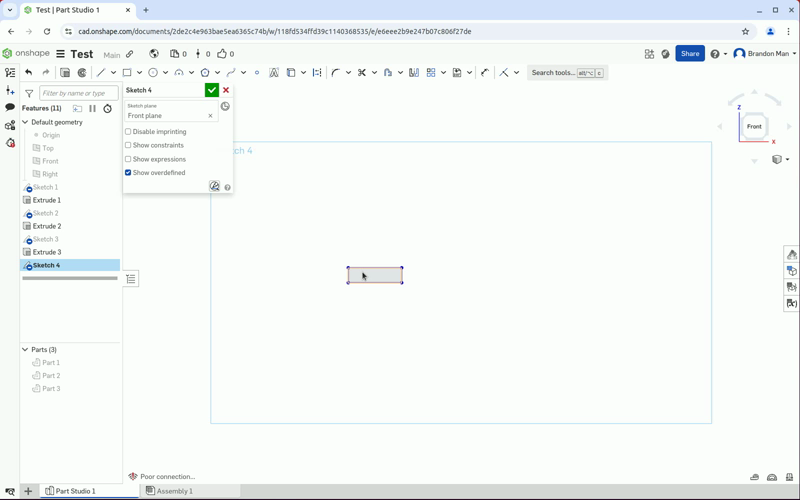
scroll(6)
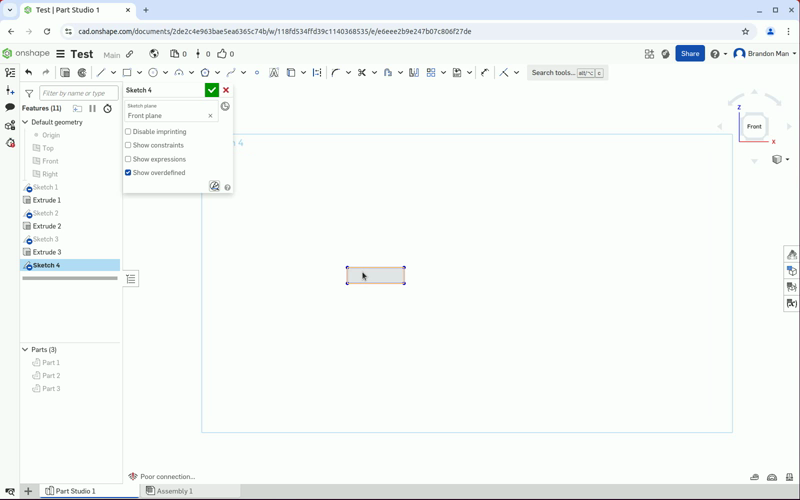
scroll(6)
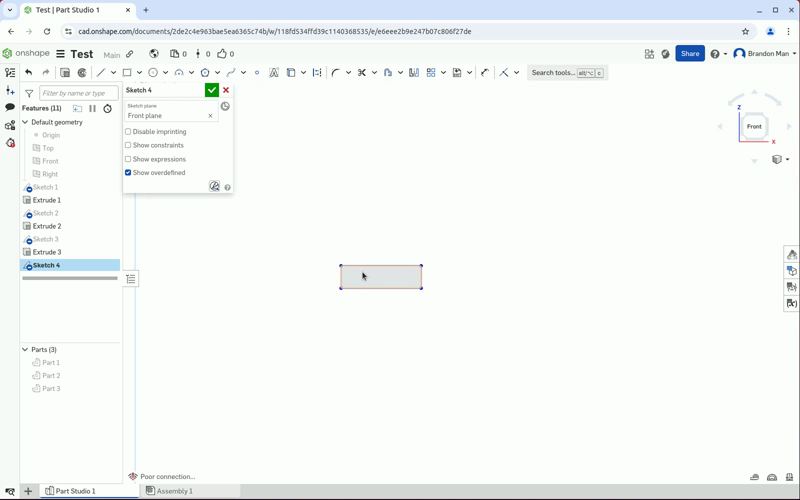
scroll(6)
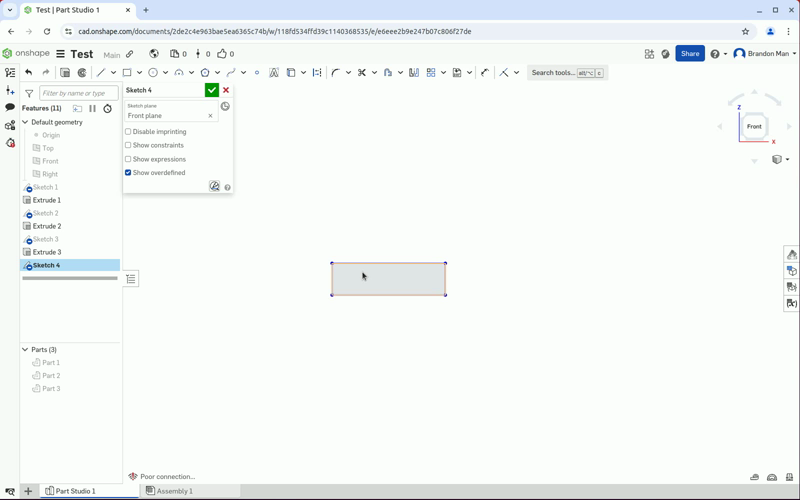
scroll(6)
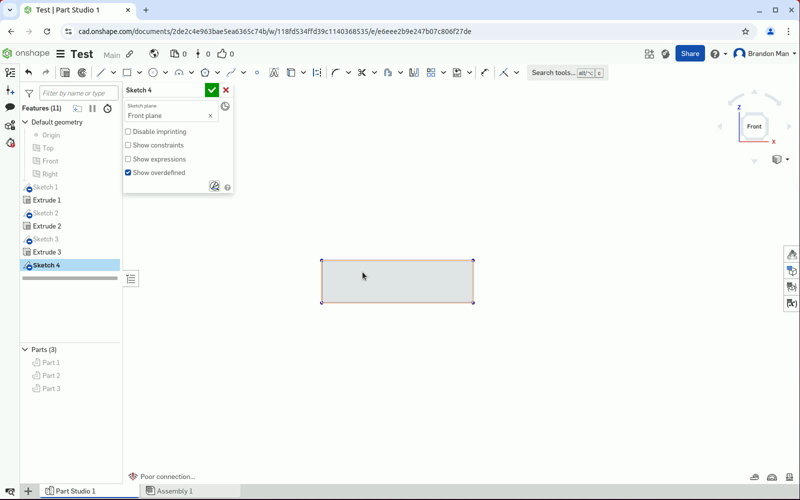
scroll(6)
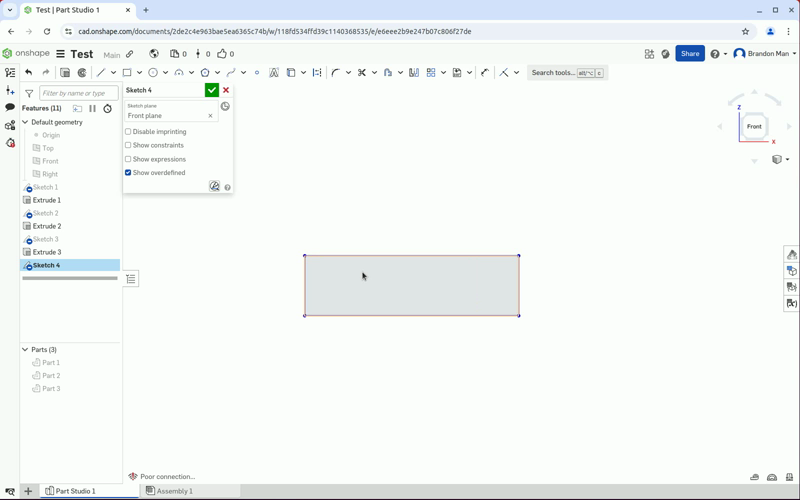
scroll(6)
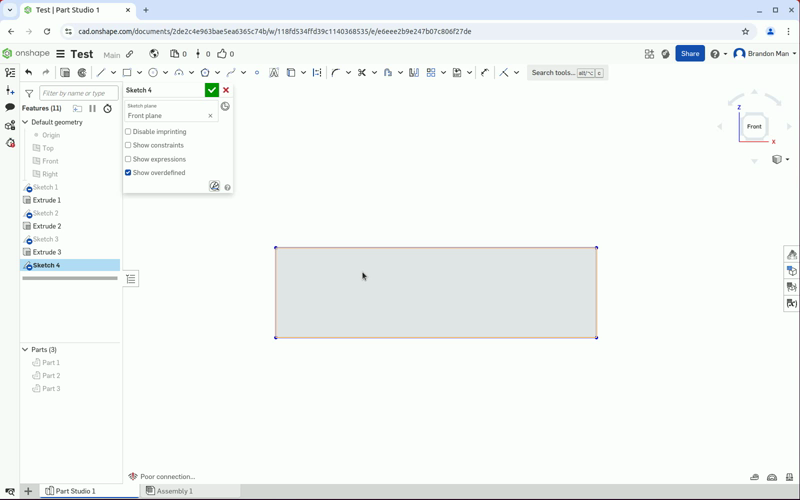
scroll(6)
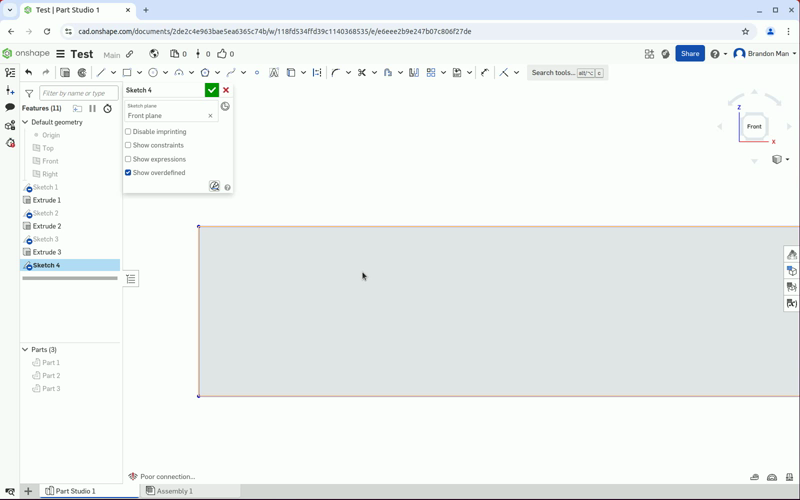
click(362, 271)
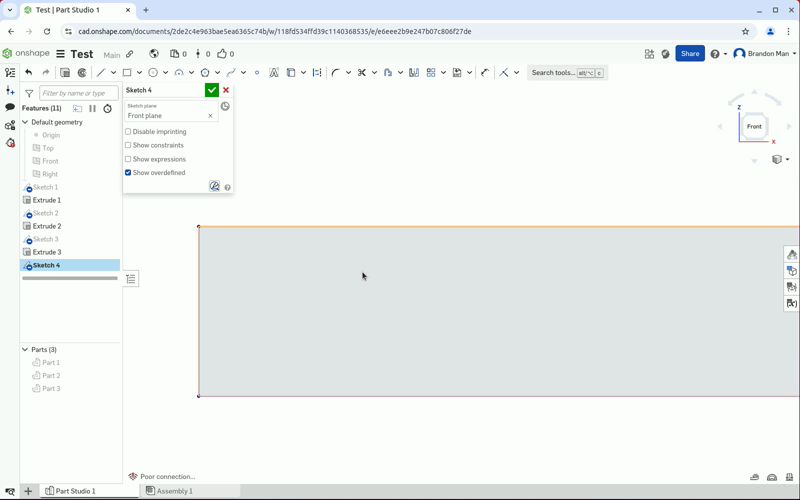
scroll(-6)
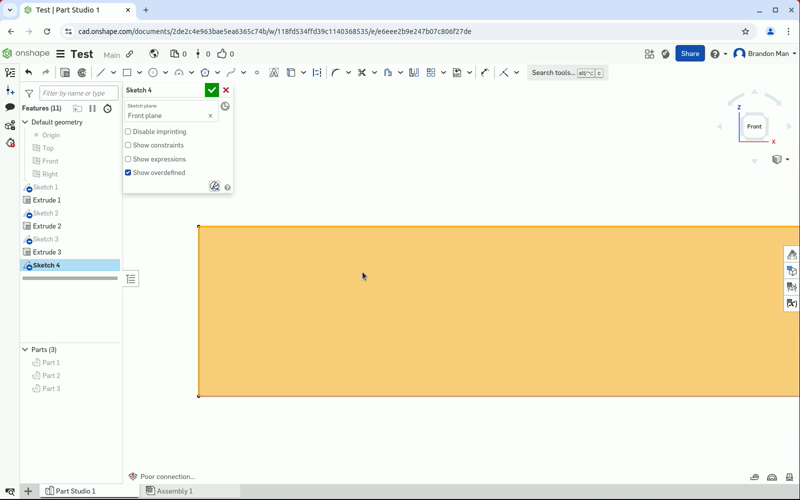
scroll(-6)
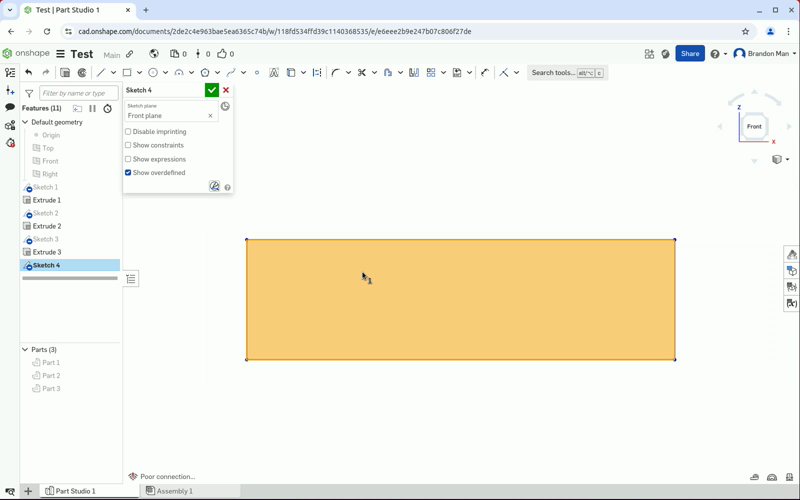
scroll(-6)
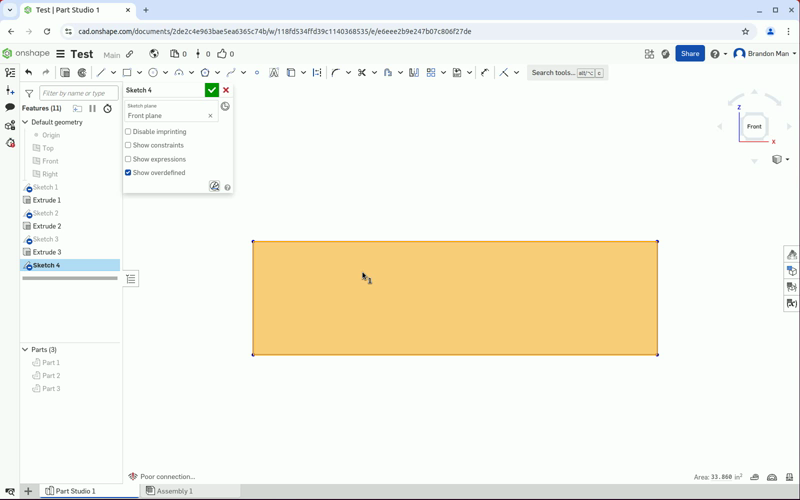
scroll(-6)
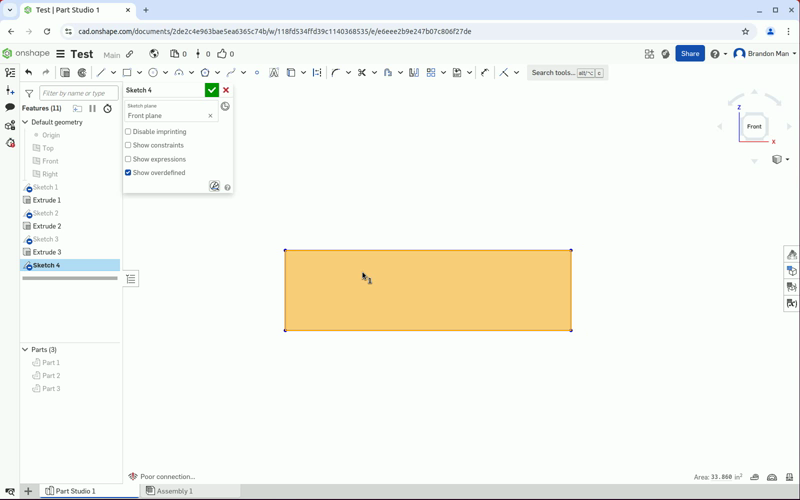
scroll(-6)
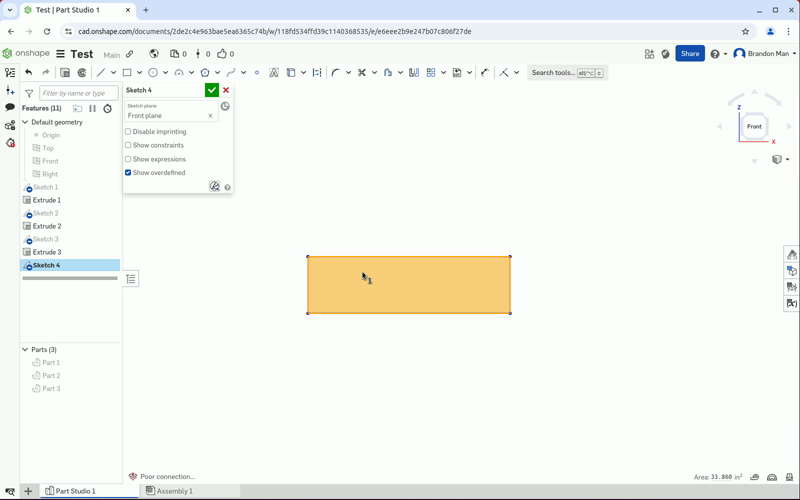
scroll(-6)
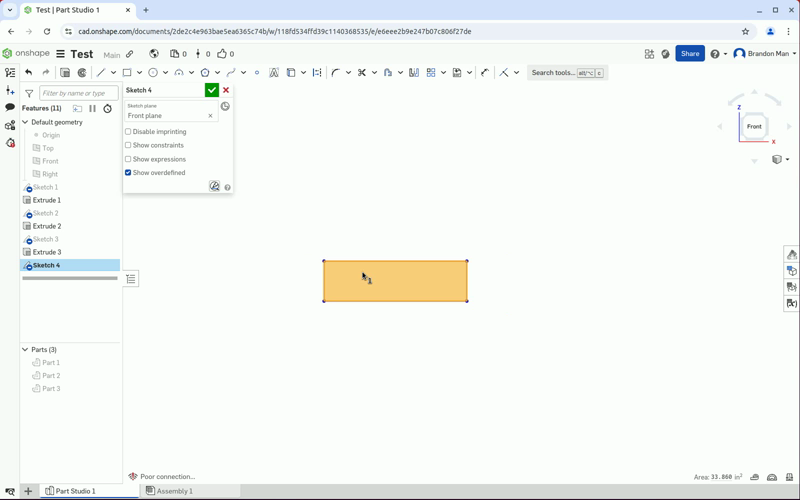
scroll(-6)
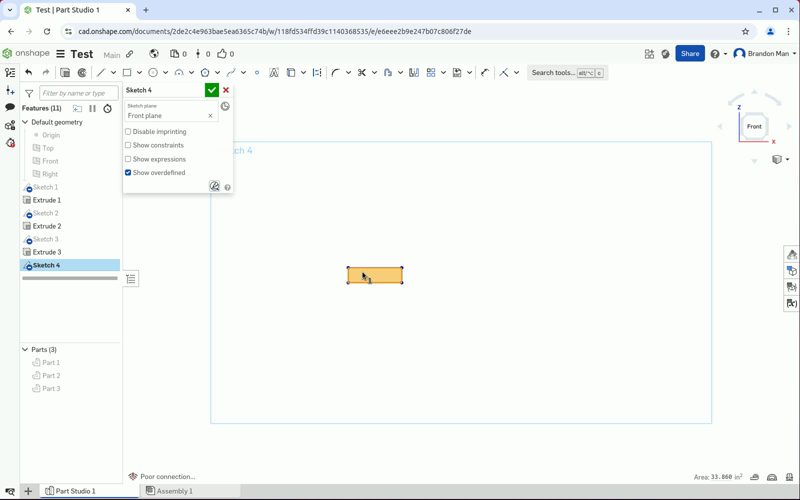
mouse_move(73, 352)
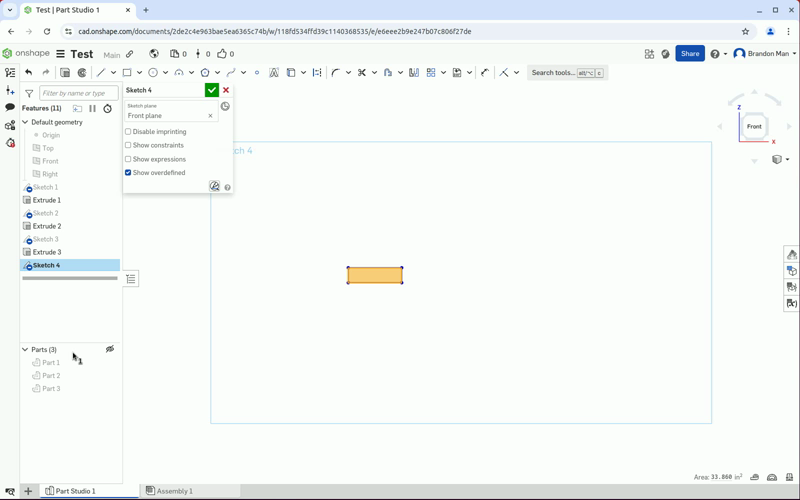
key(shift+y)
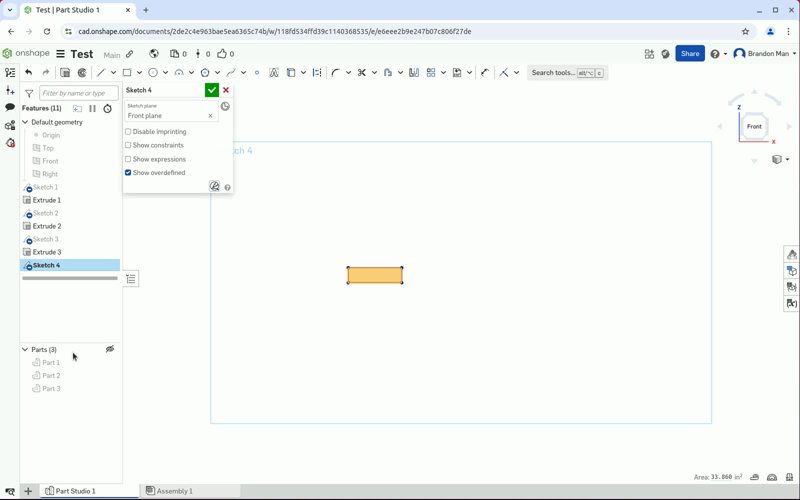
key(shift+e)
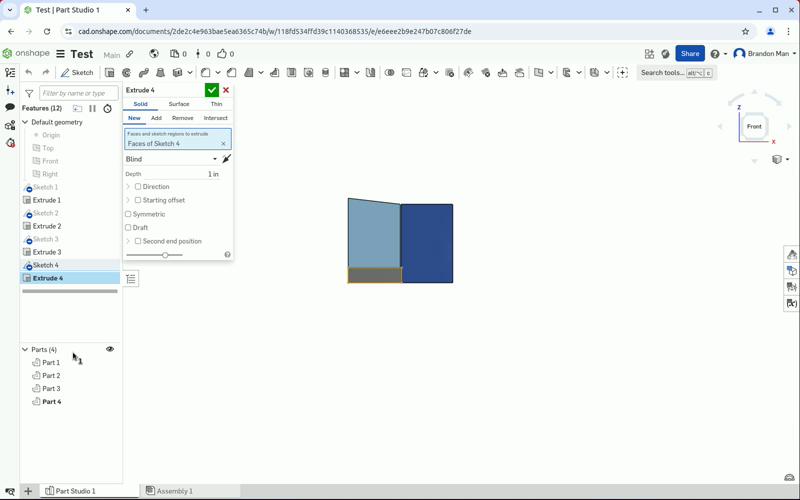
mouse_move(143, 106)
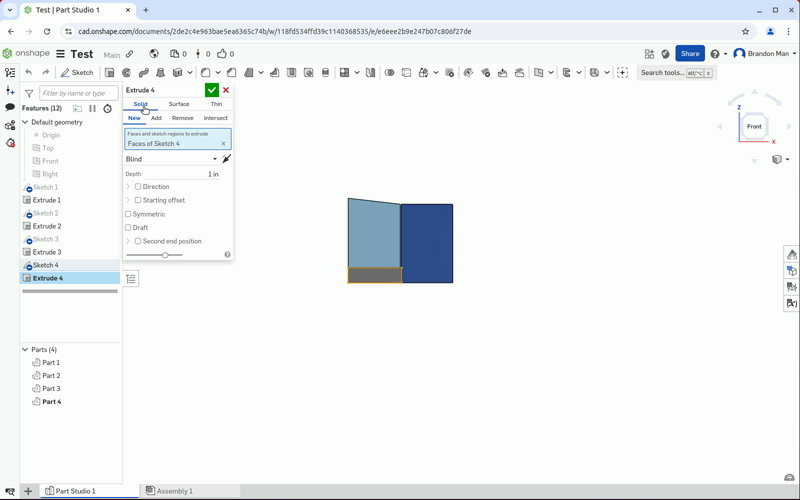
click(143, 106)
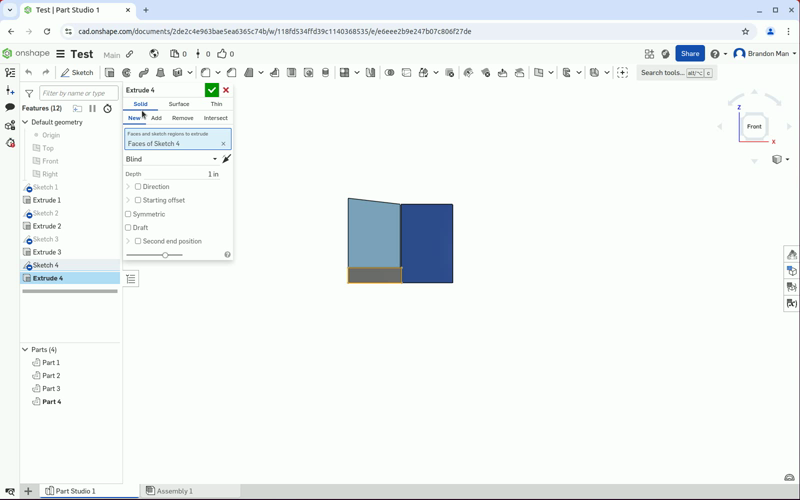
mouse_move(137, 120)
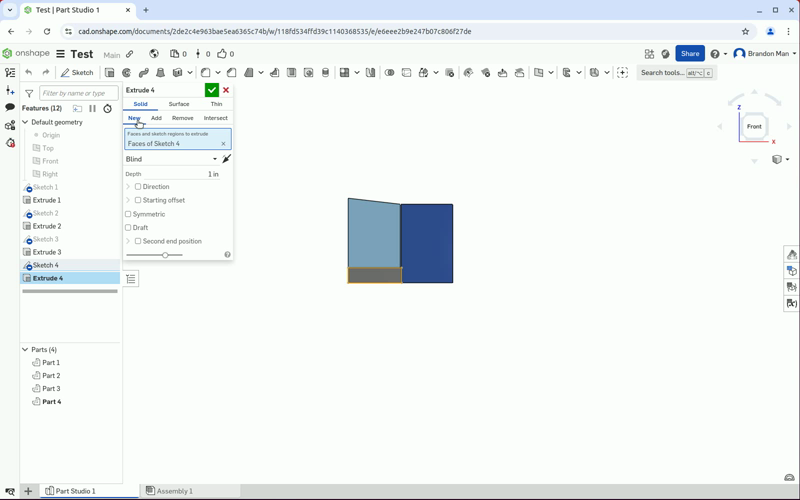
click(137, 120)
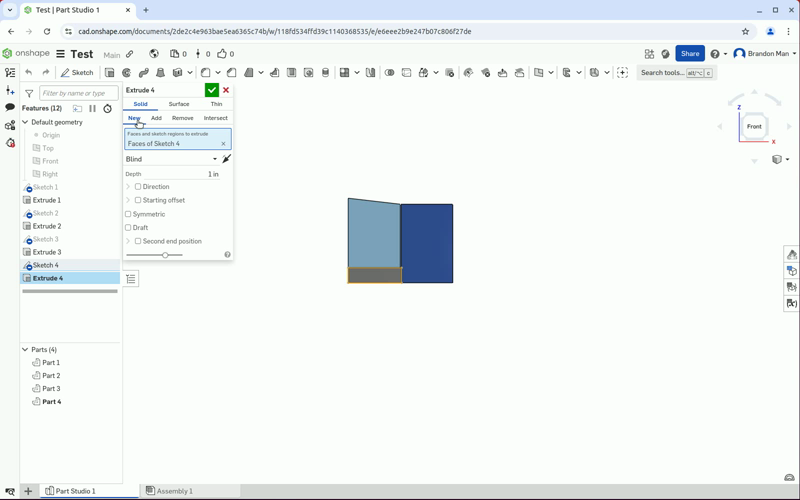
key(tab, 4)
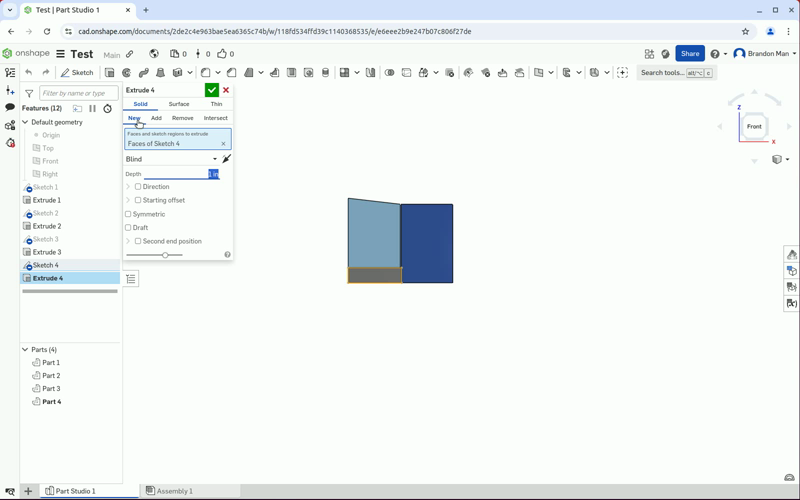
text(12.517)
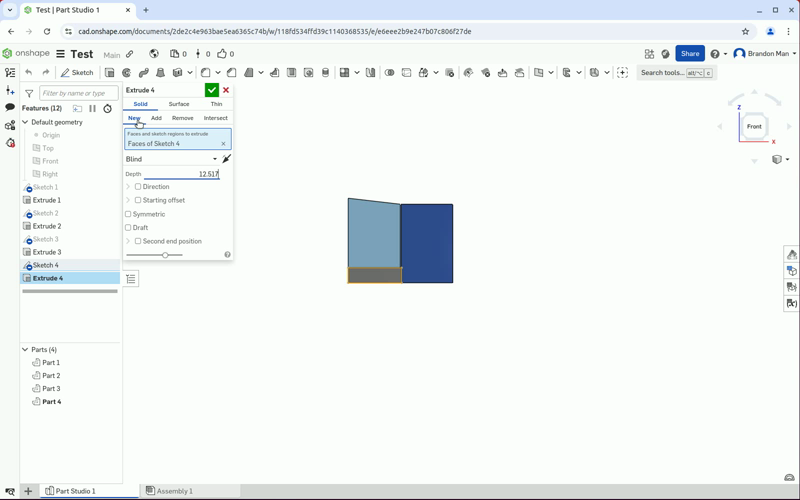
key(enter)
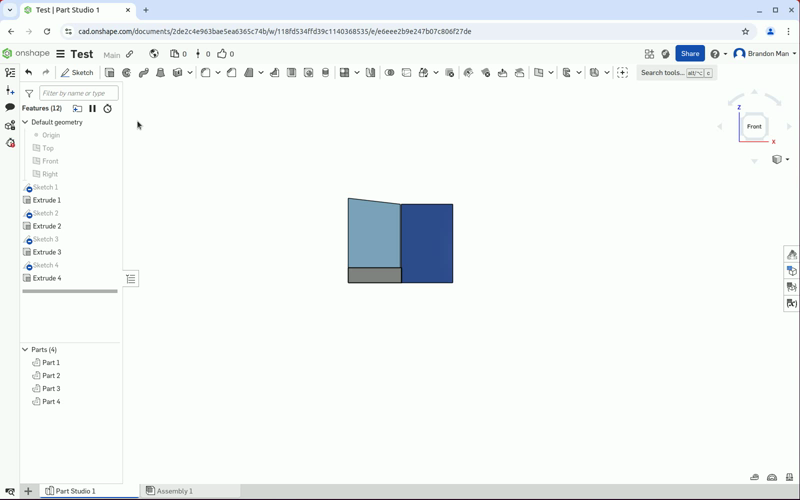
key(shift+h)
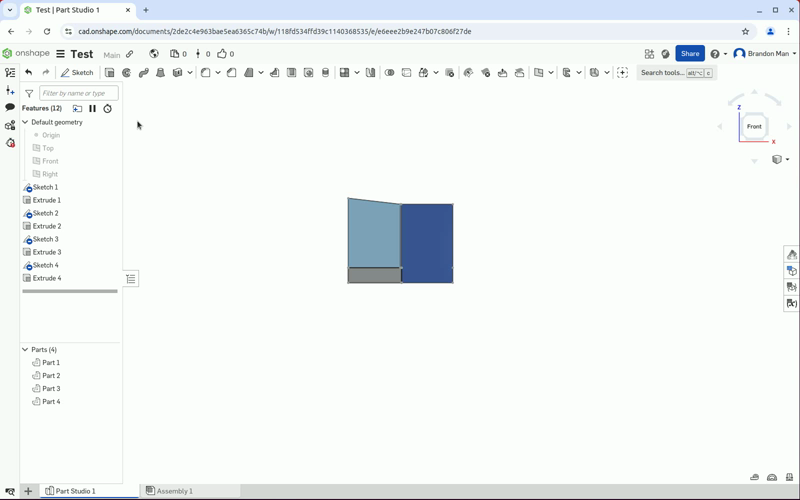
key(shift+h)
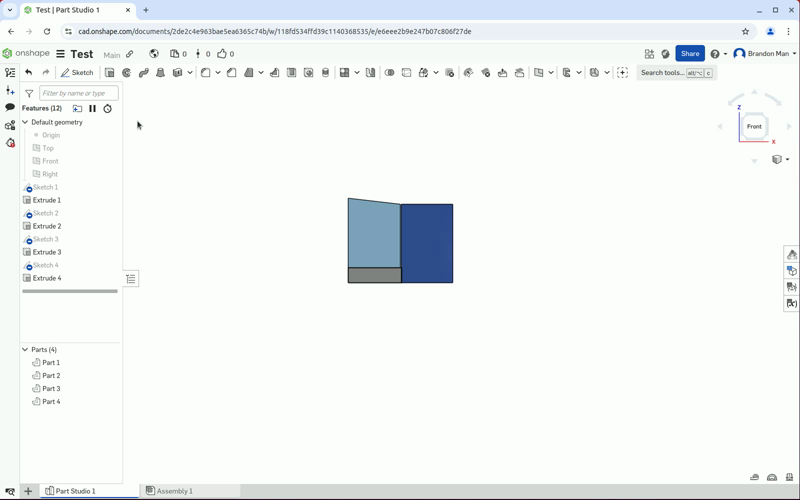
mouse_move(73, 189)
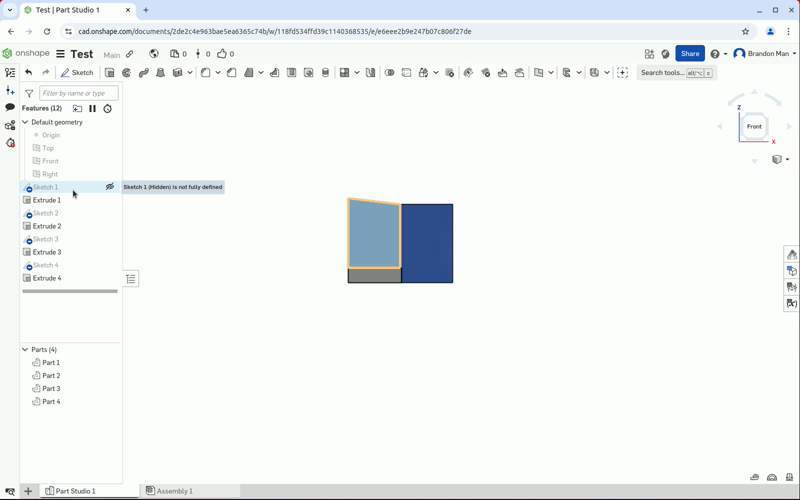
click(73, 189)
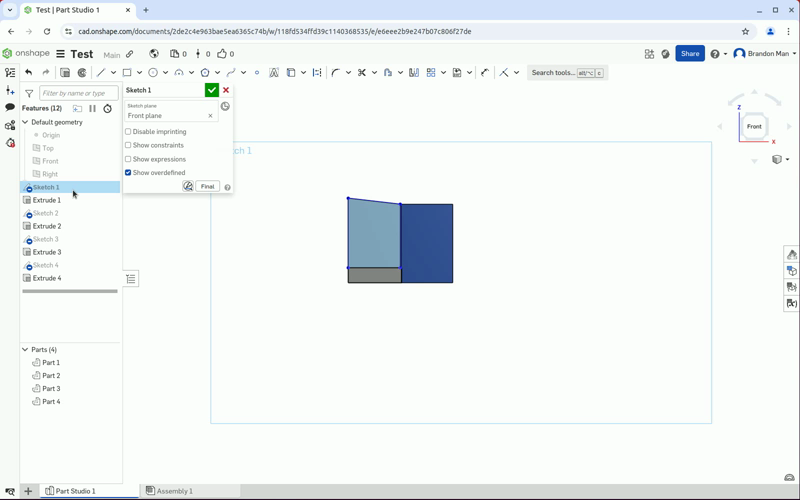
mouse_move(229, 92)
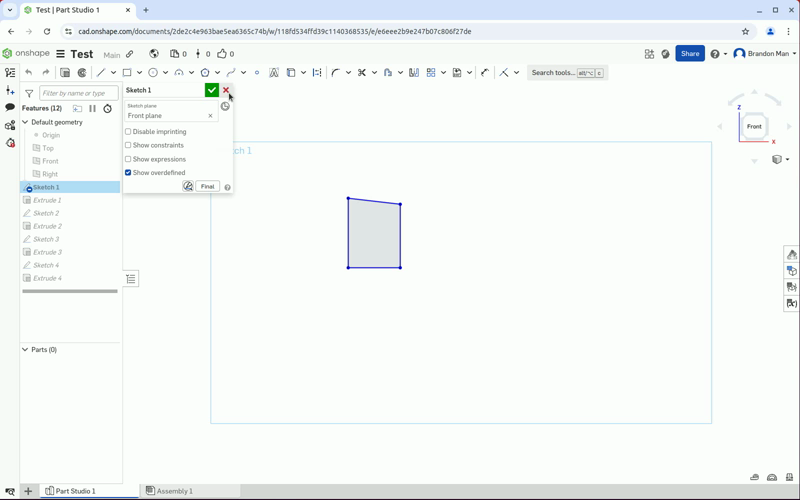
click(229, 92)
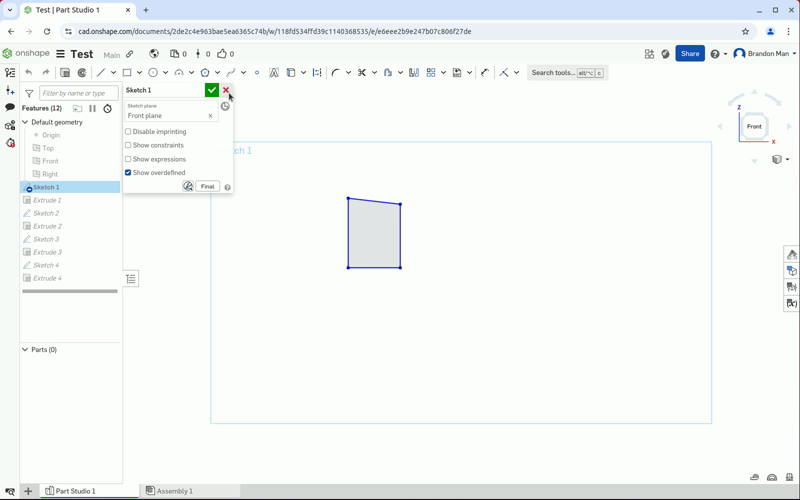
key(shift+s)
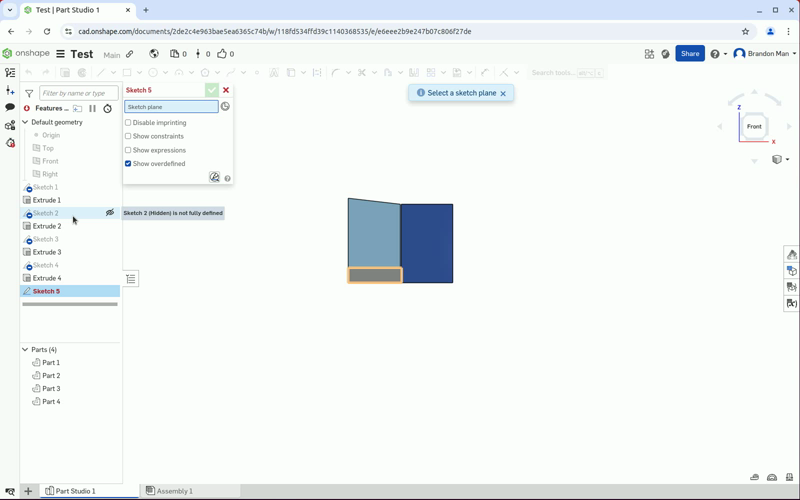
scroll(3)
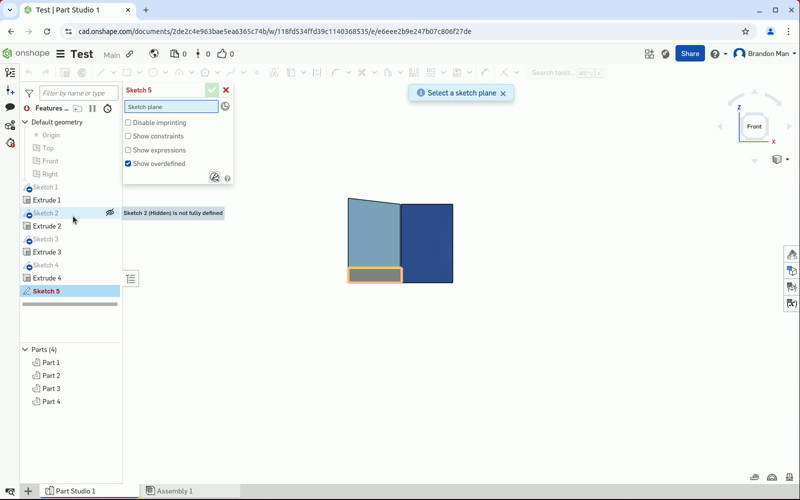
mouse_move(73, 163)
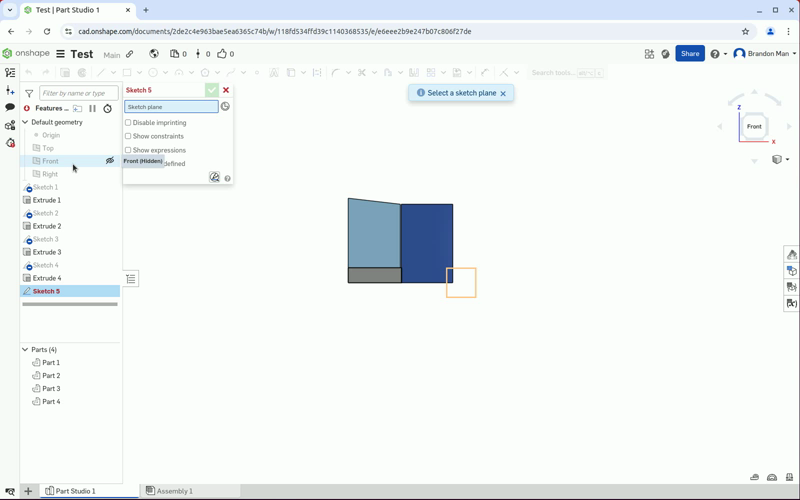
click(73, 163)
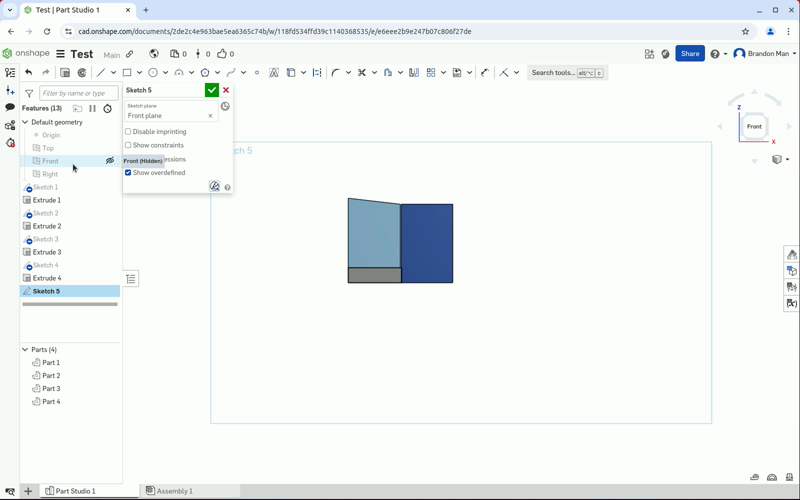
mouse_move(73, 352)
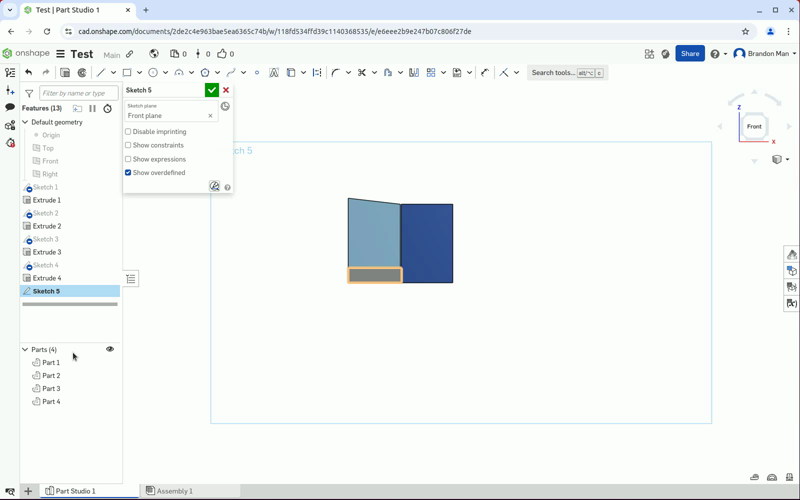
key(y)
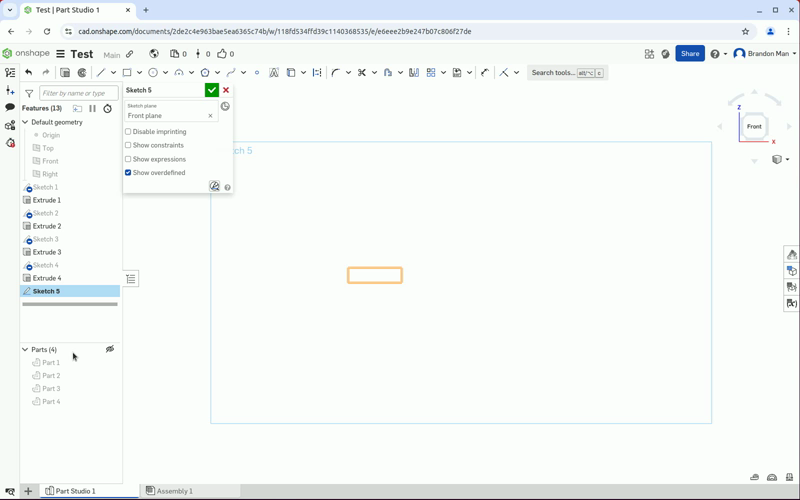
key(l)
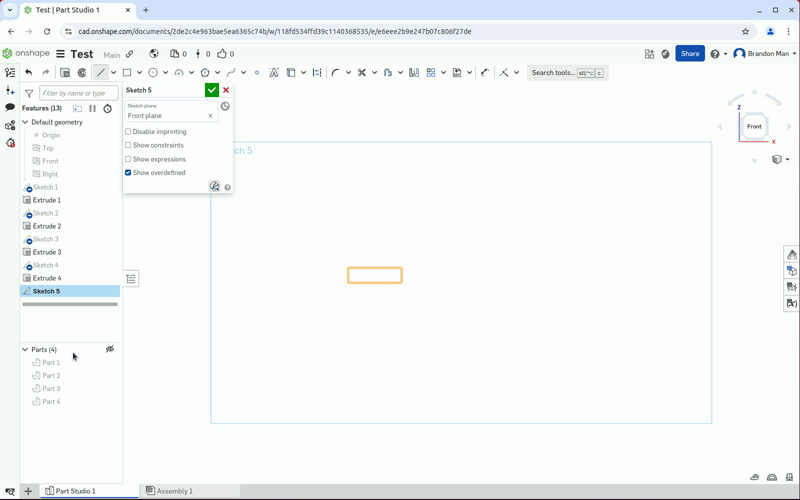
key_down(shift)
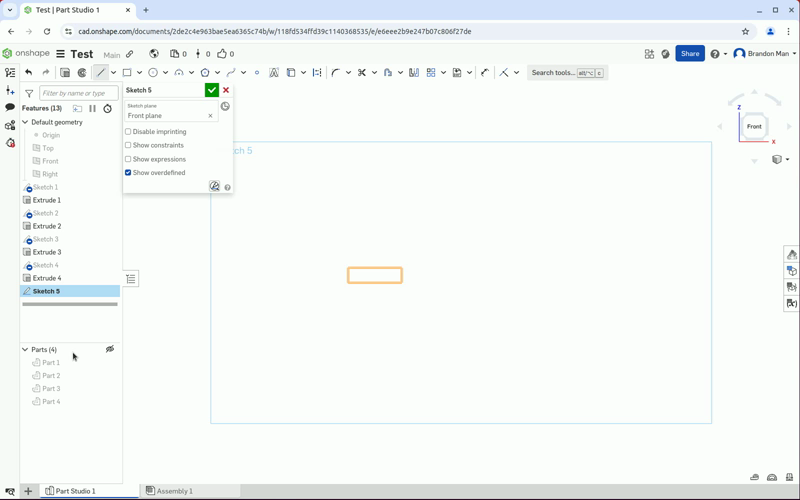
mouse_move(452, 282)
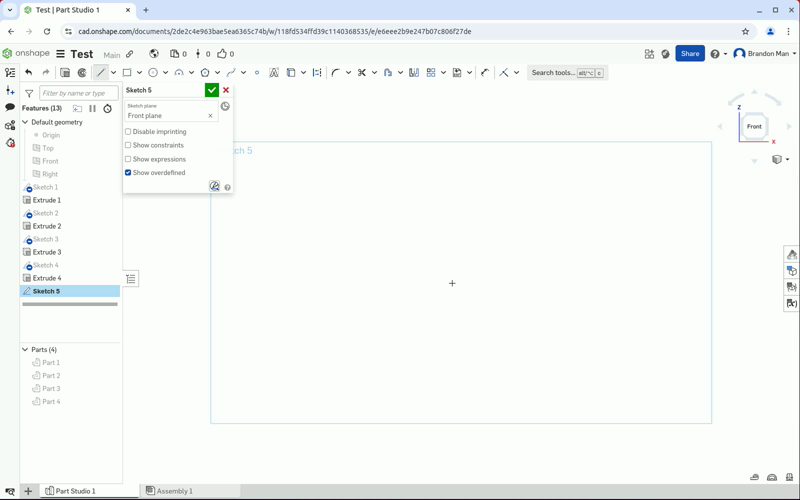
click(452, 282)
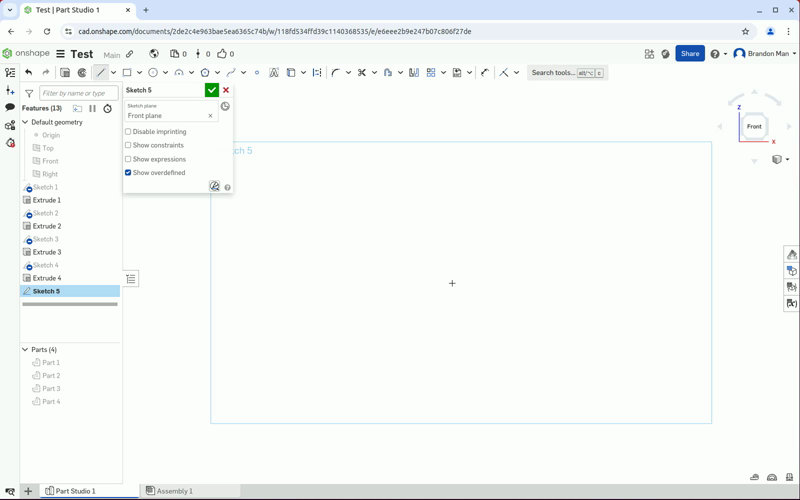
key_up(shift)
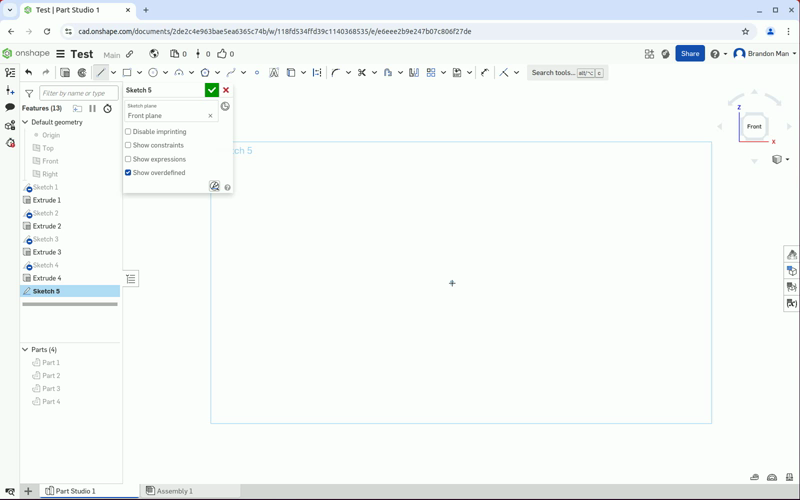
key_down(shift)
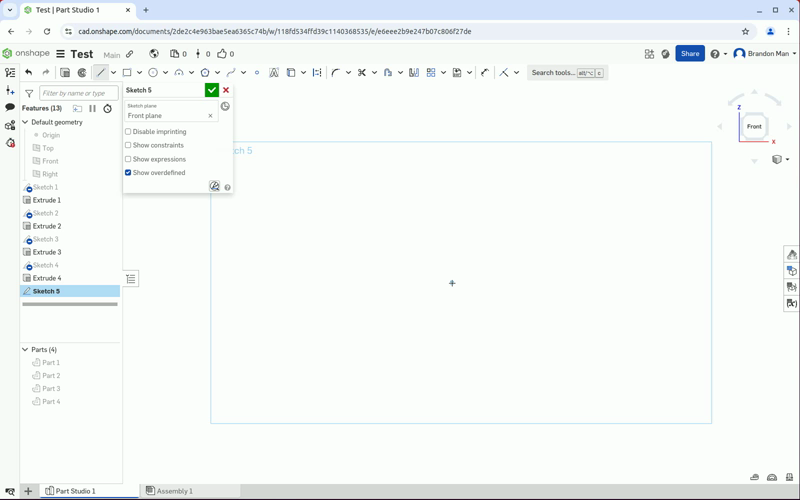
mouse_move(482, 282)
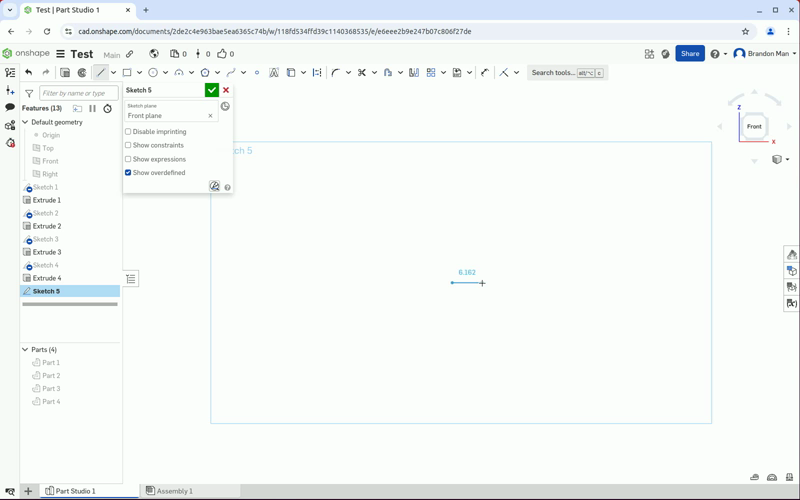
mouse_move(508, 282)
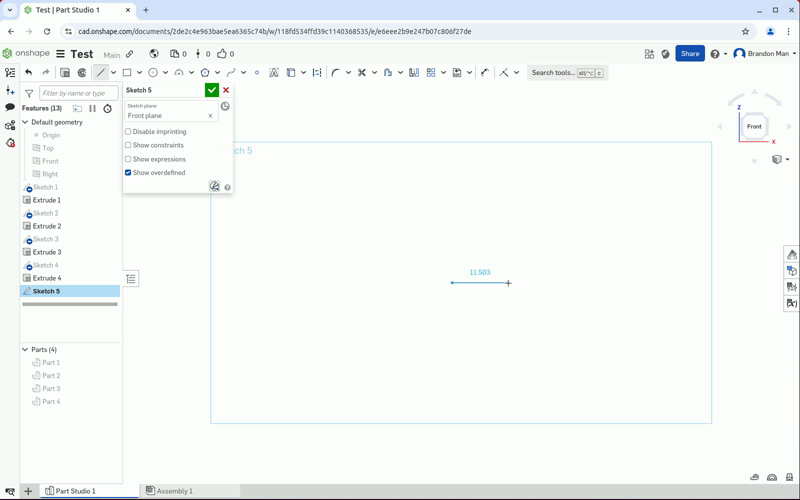
click(508, 282)
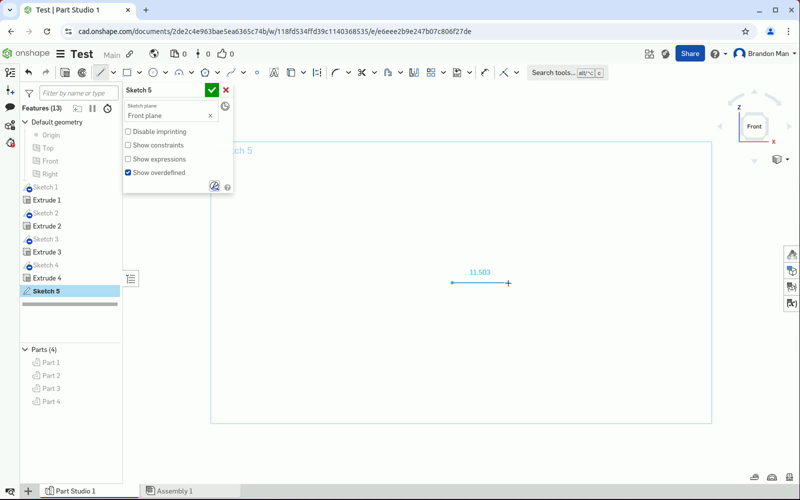
key_up(shift)
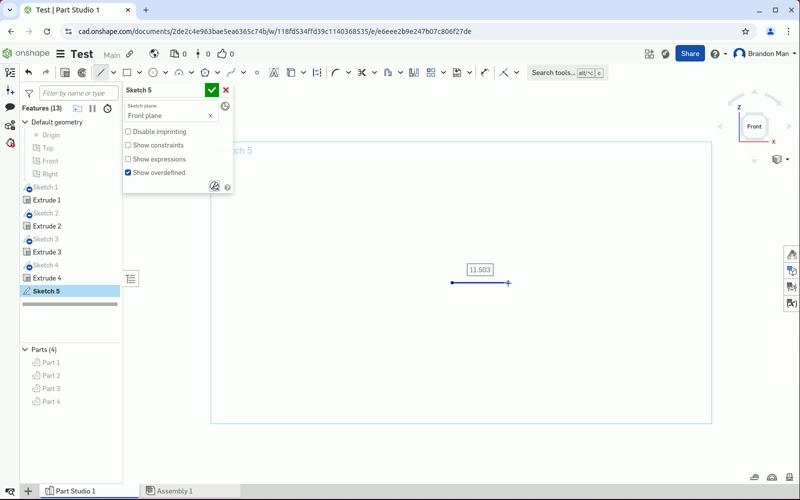
key_down(shift)
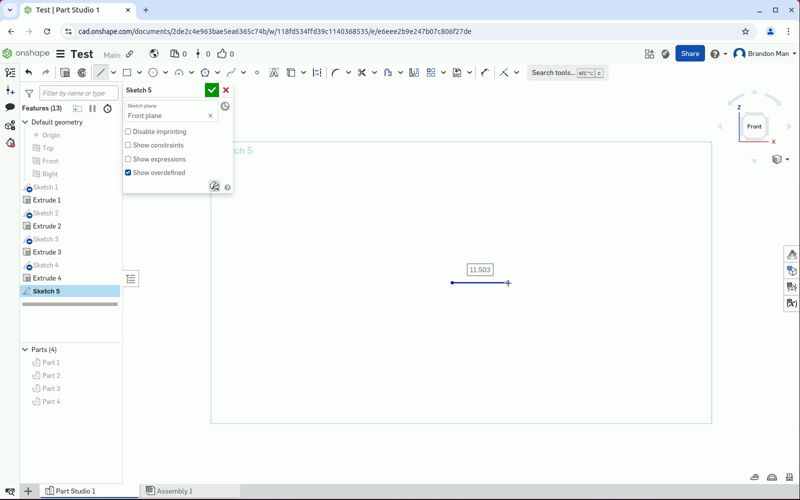
mouse_move(538, 282)
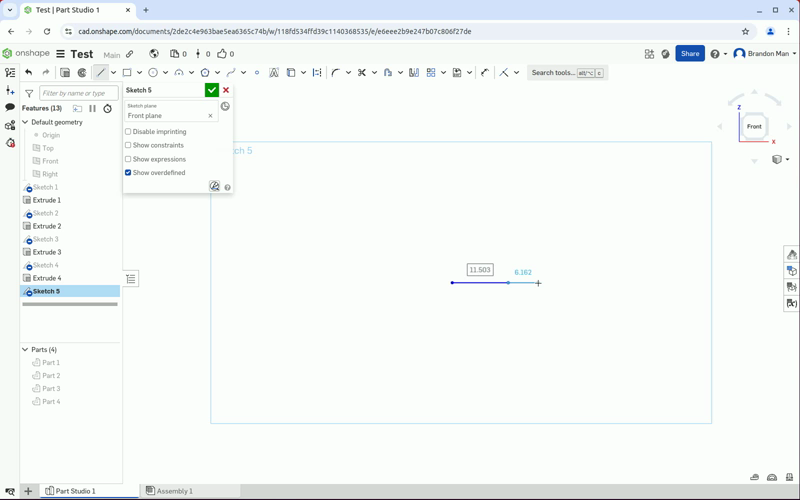
mouse_move(508, 267)
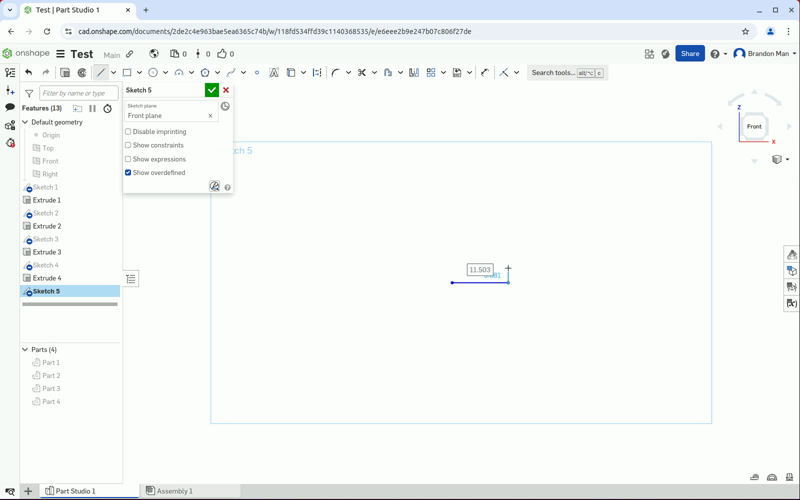
click(508, 267)
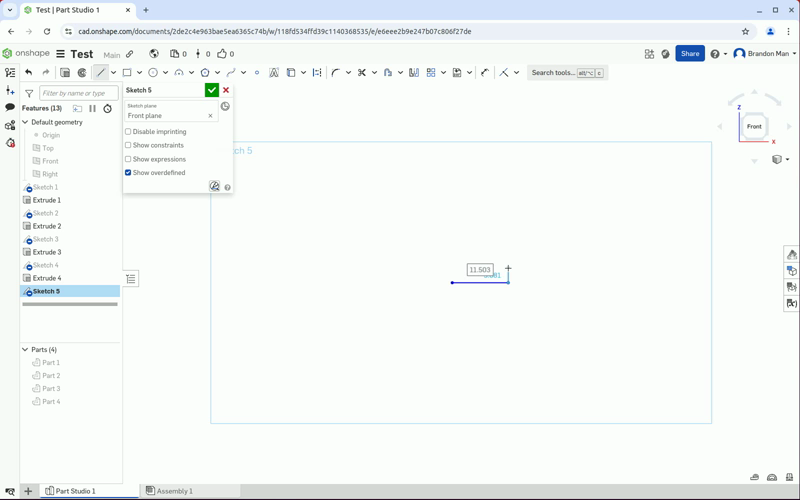
key_up(shift)
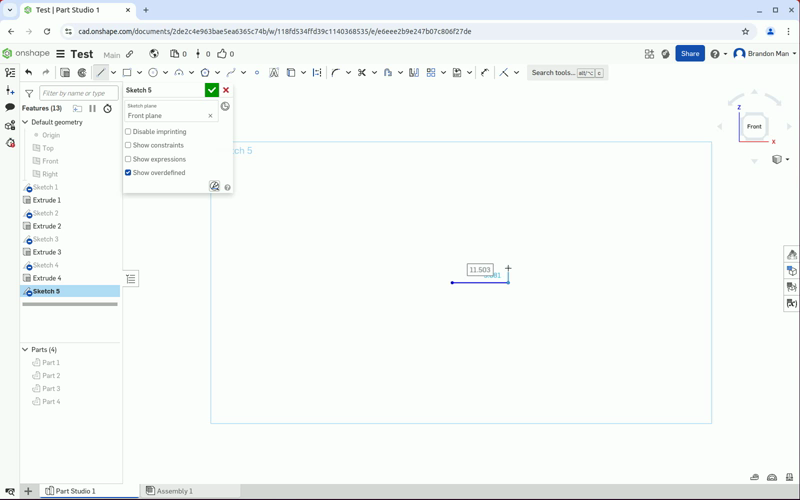
key_down(shift)
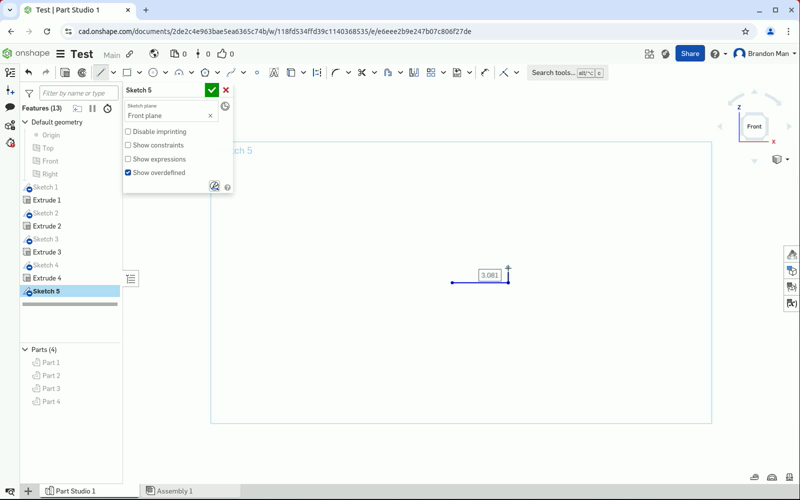
mouse_move(538, 267)
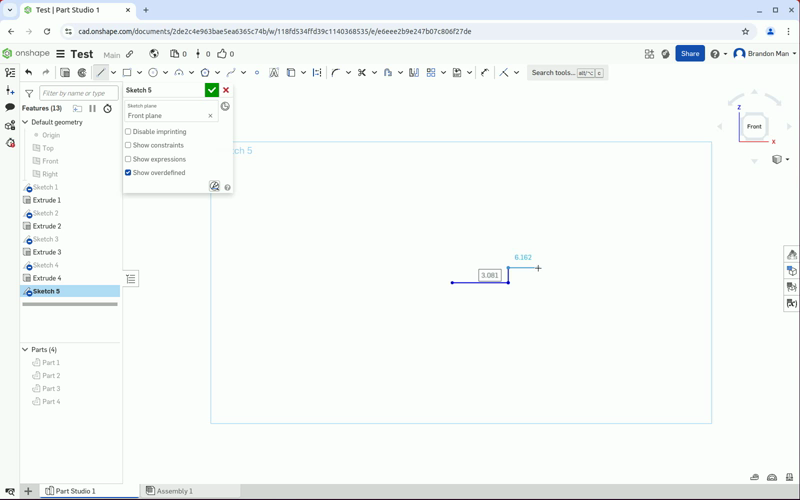
mouse_move(452, 267)
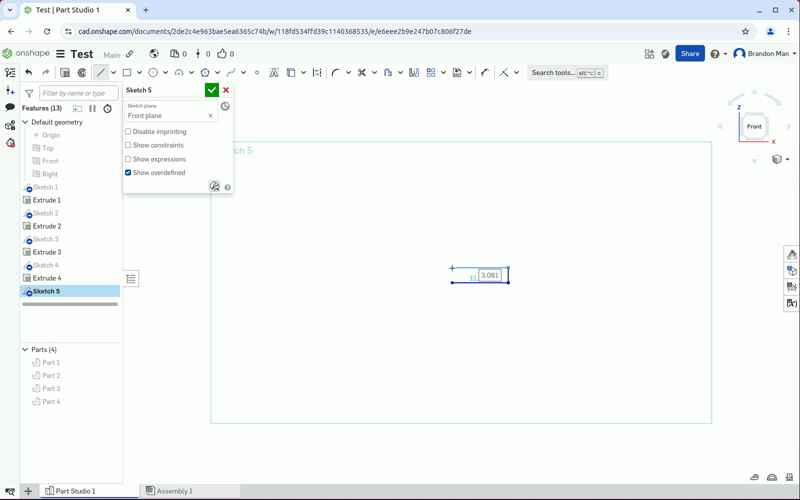
click(452, 267)
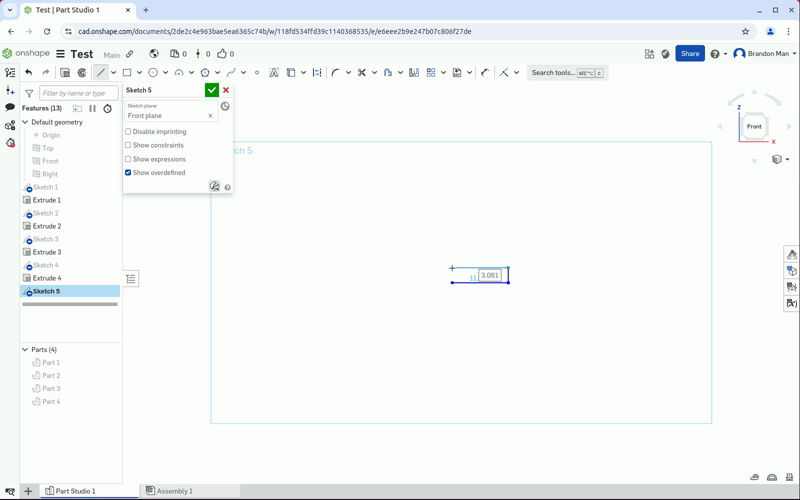
key_up(shift)
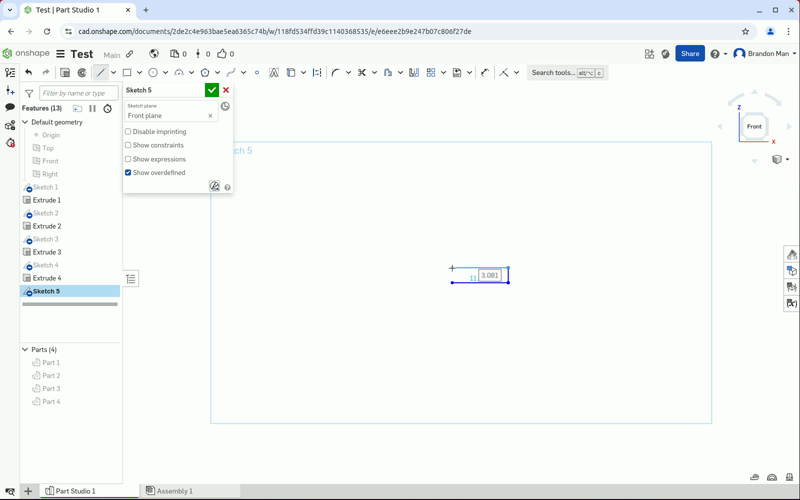
mouse_move(482, 267)
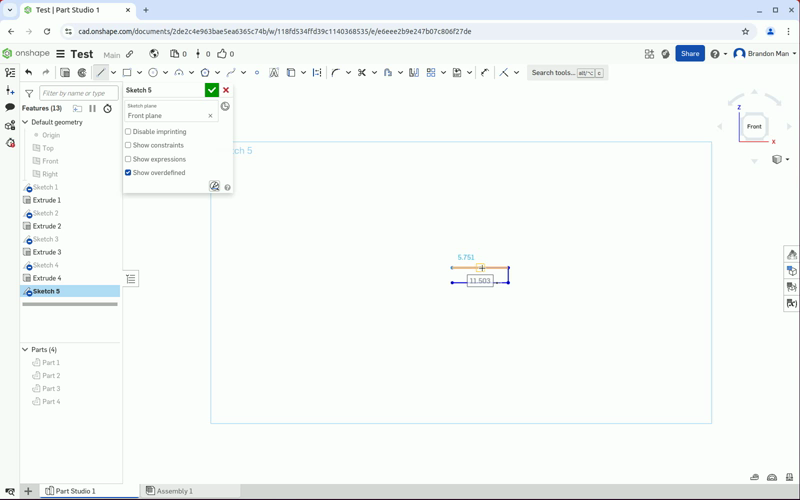
key_down(shift)
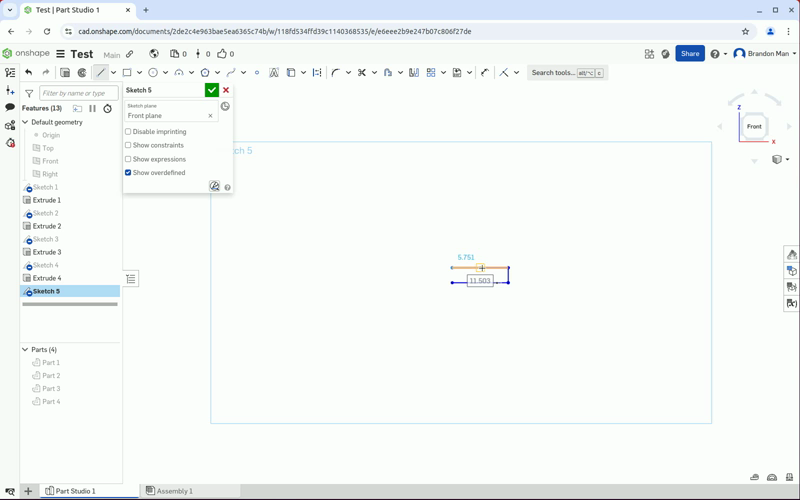
mouse_move(452, 282)
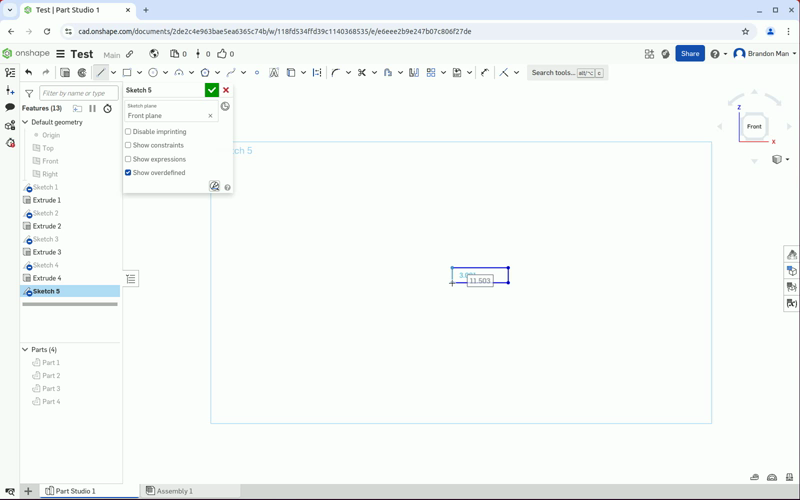
key_up(shift)
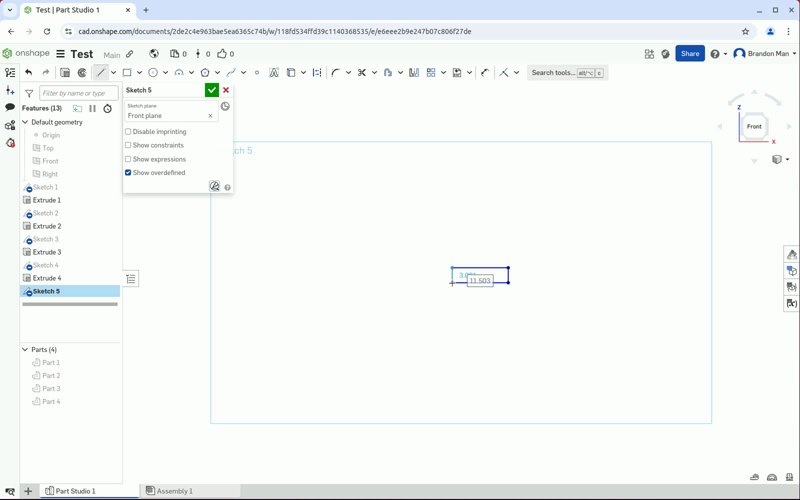
click(452, 282)
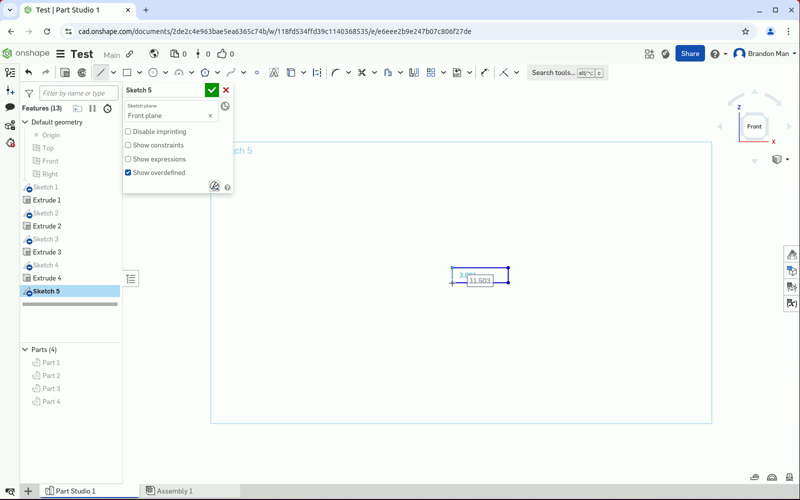
key(esc)
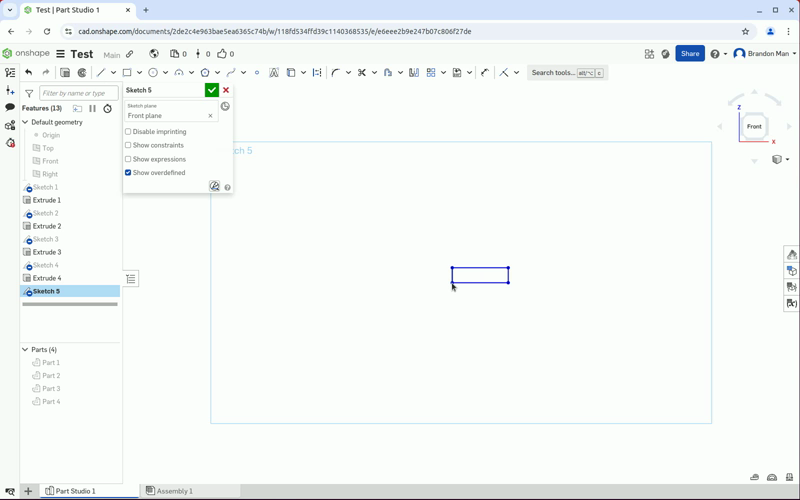
mouse_move(482, 271)
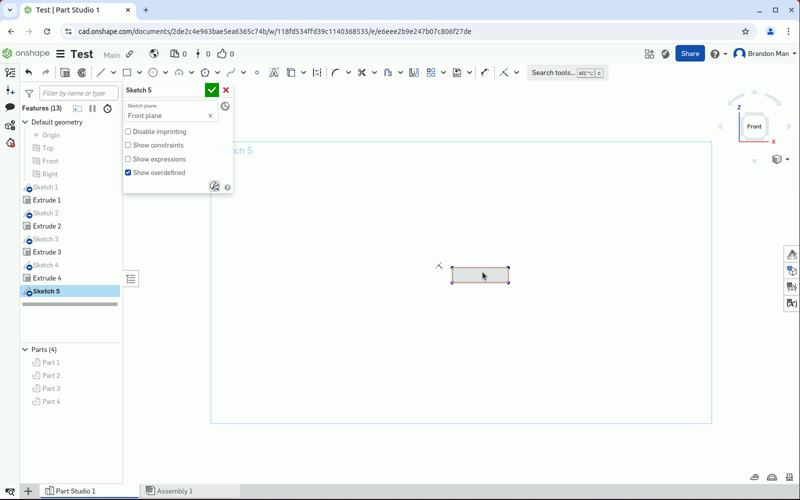
scroll(6)
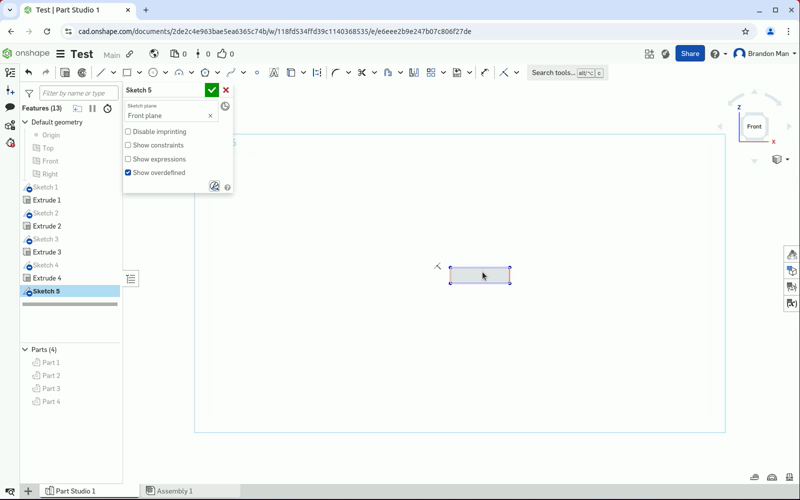
scroll(6)
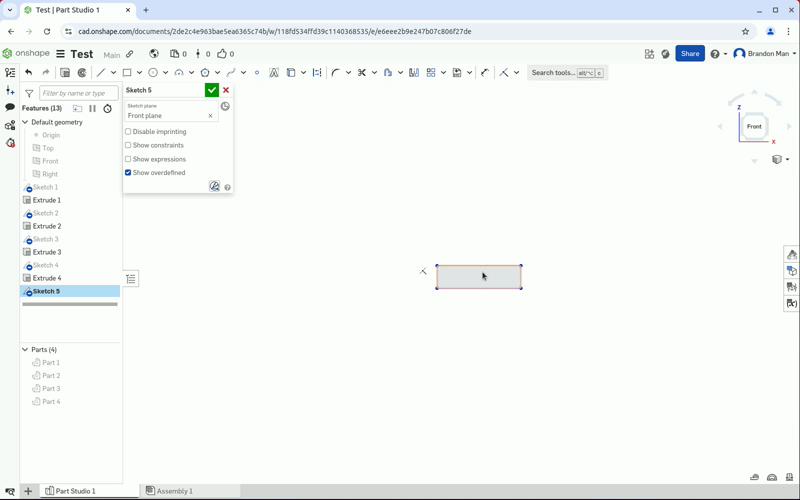
scroll(6)
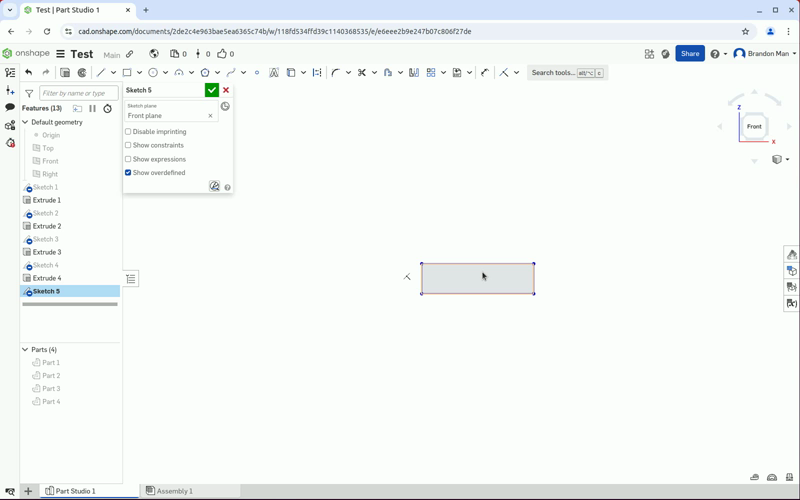
scroll(6)
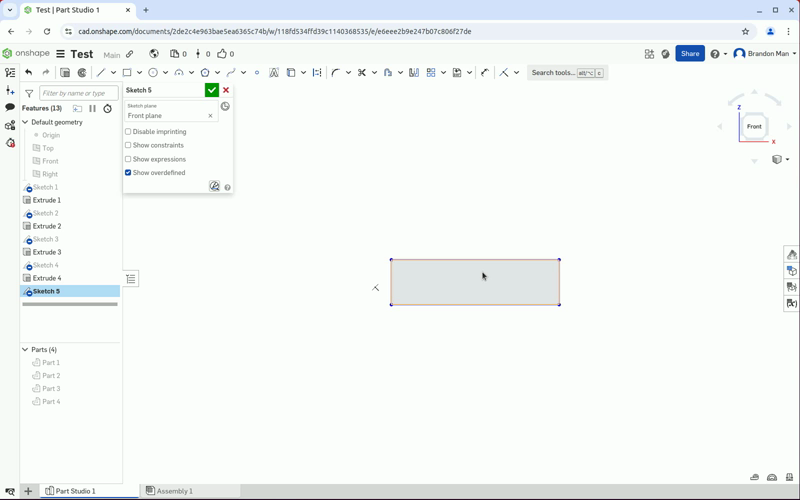
scroll(6)
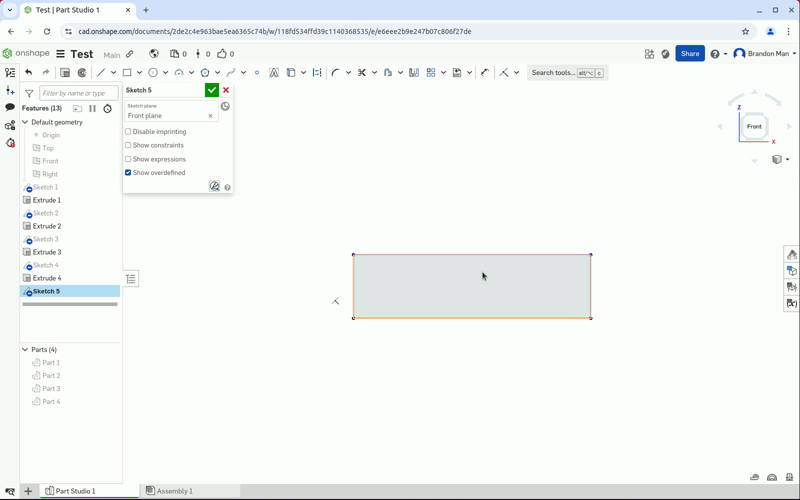
scroll(6)
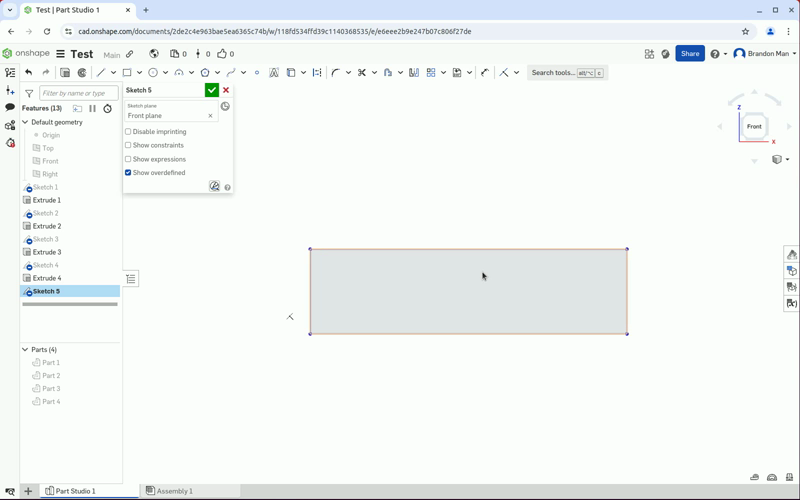
scroll(6)
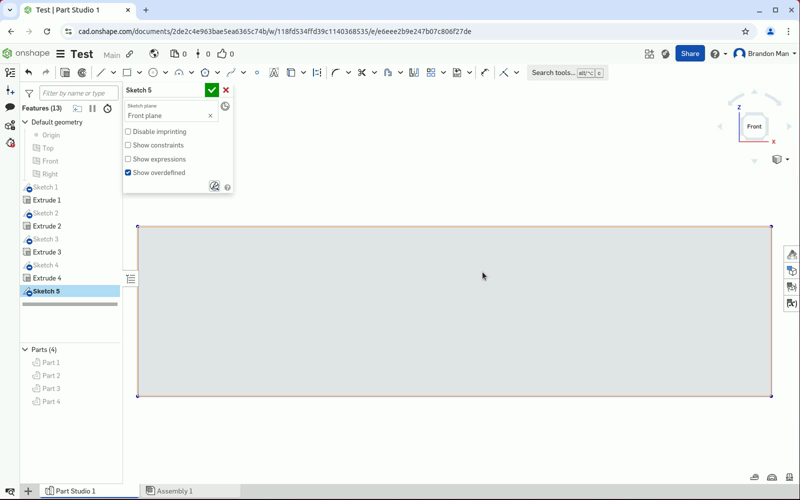
click(482, 271)
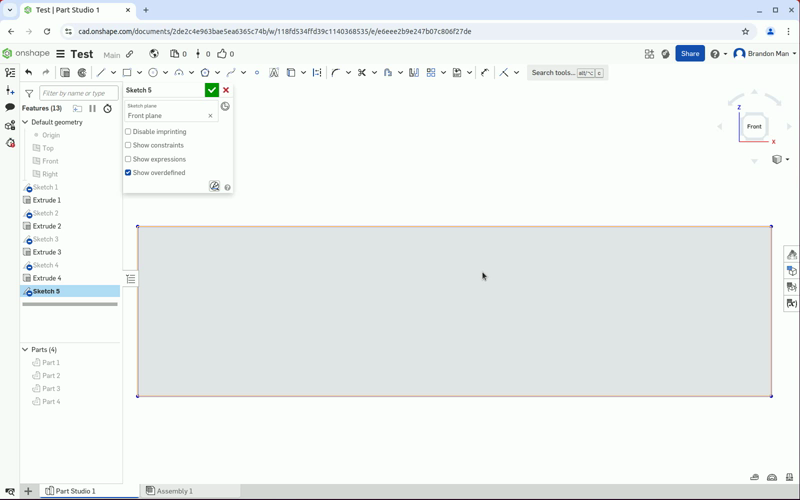
scroll(-6)
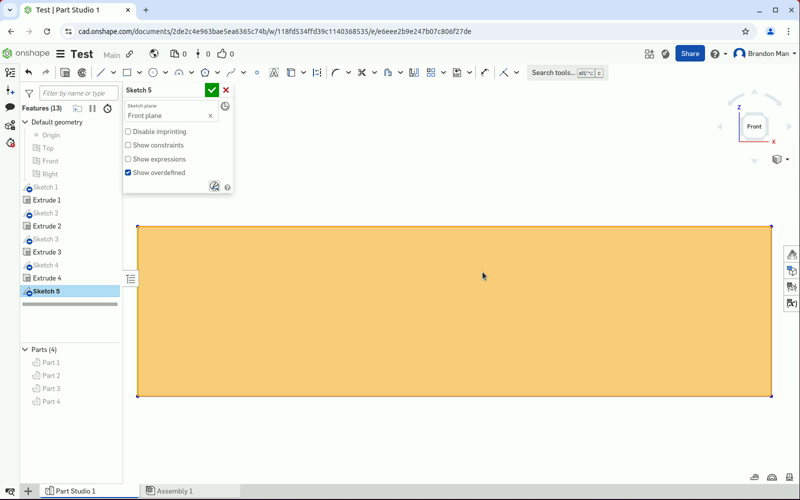
scroll(-6)
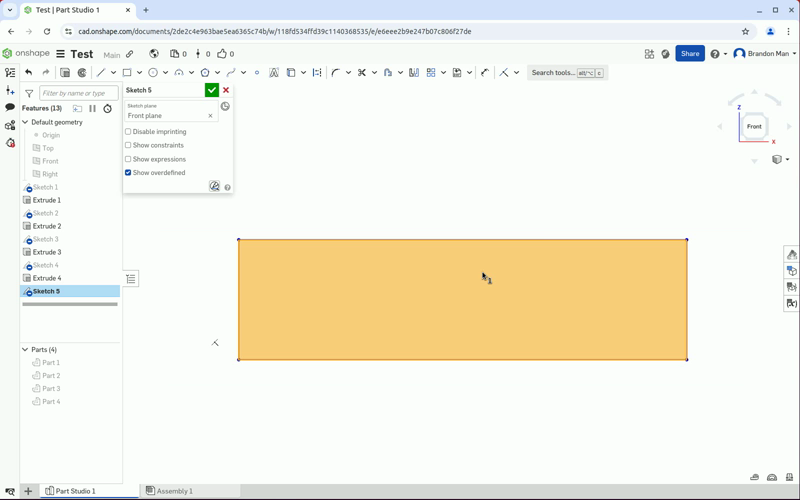
scroll(-6)
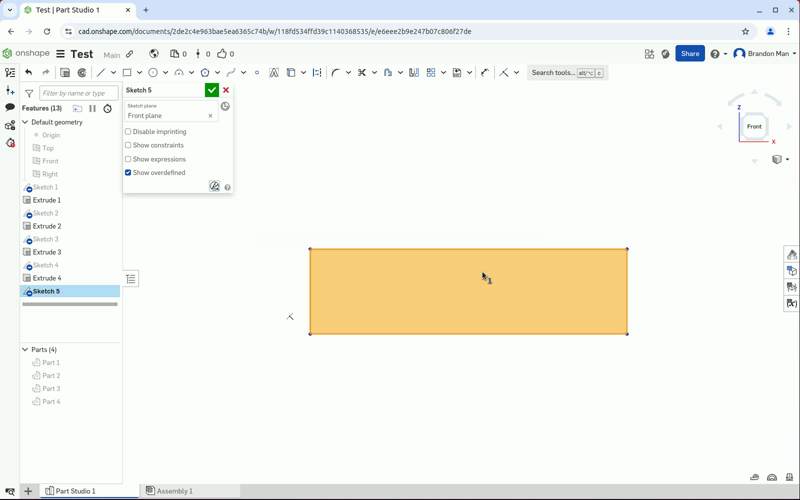
scroll(-6)
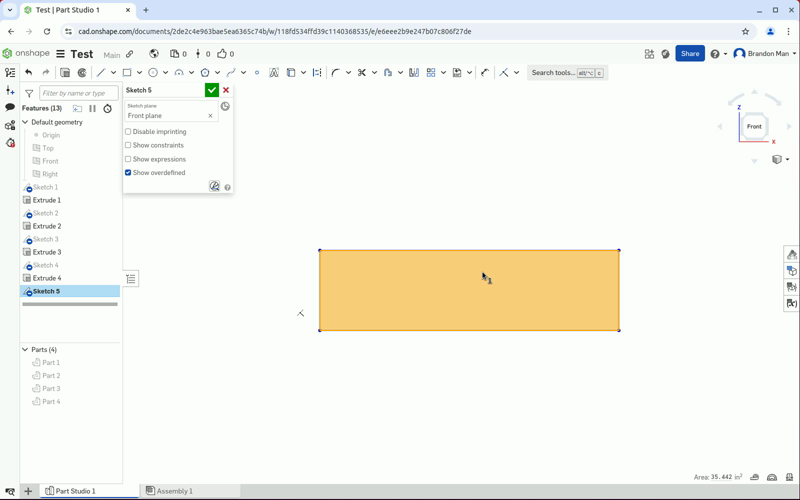
scroll(-6)
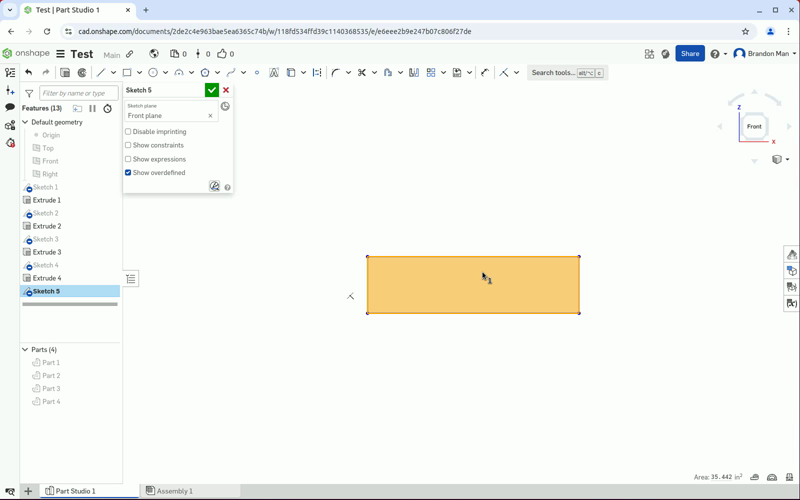
scroll(-6)
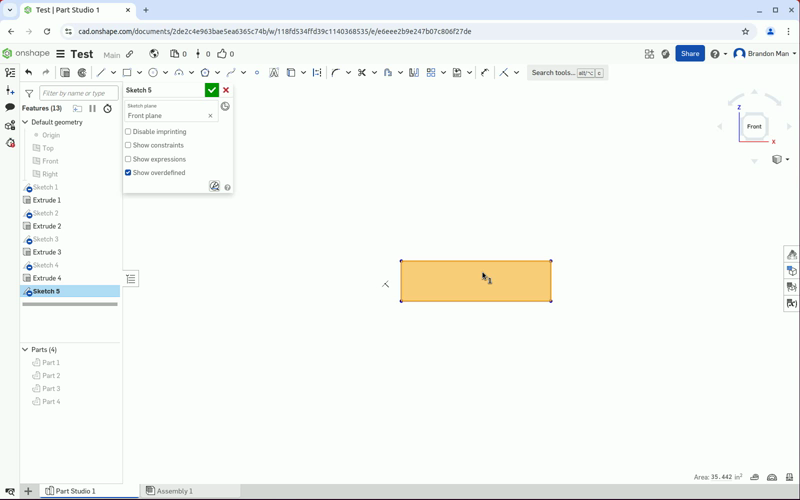
scroll(-6)
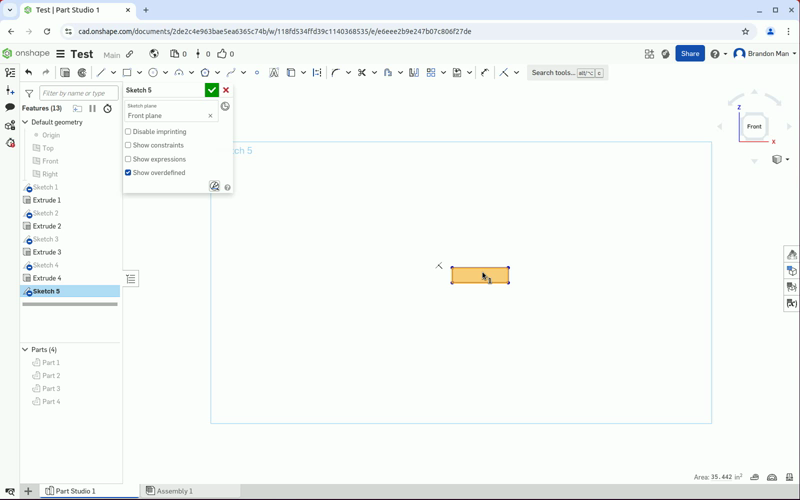
mouse_move(73, 352)
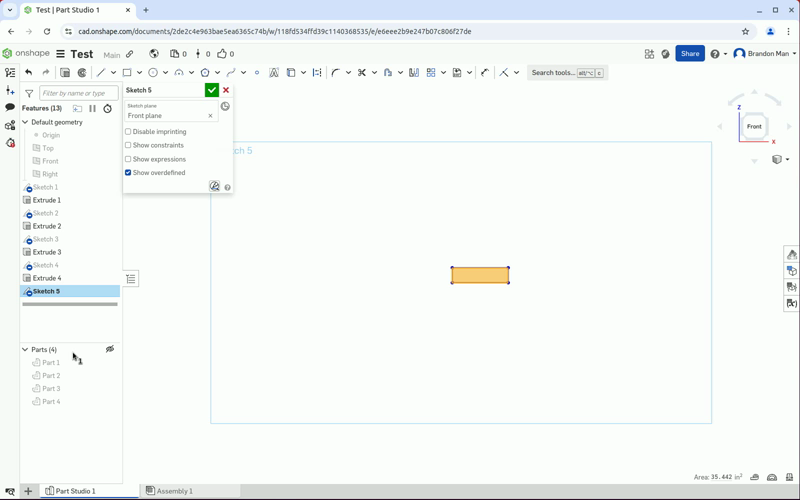
key(shift+y)
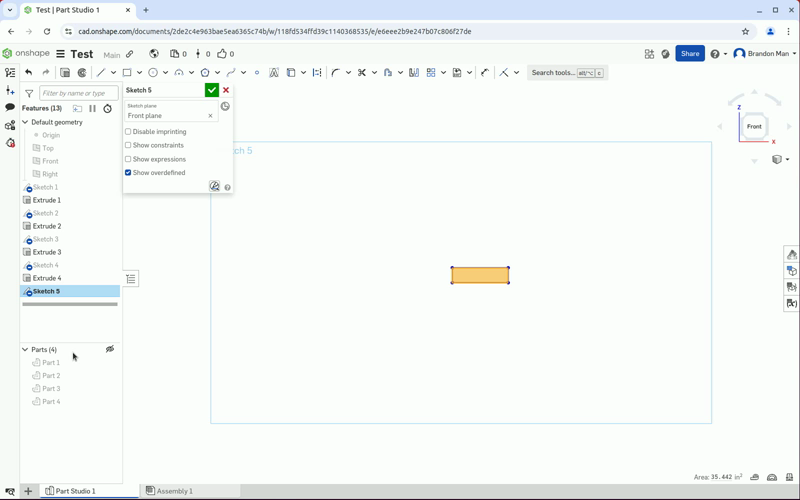
key(shift+e)
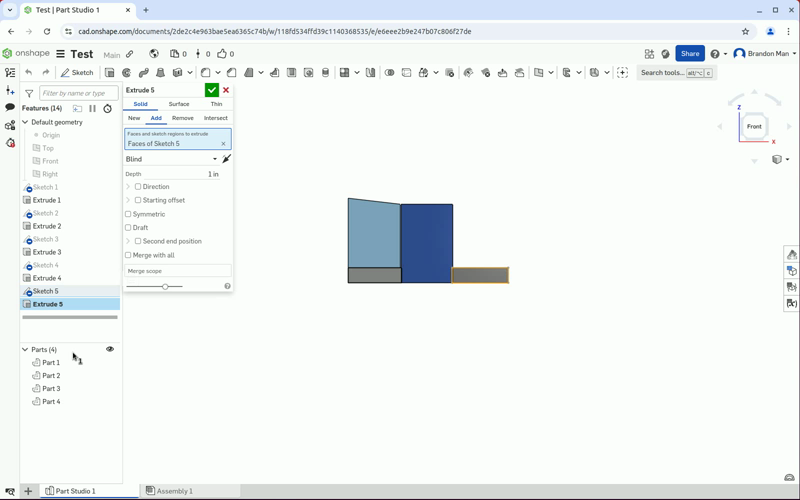
mouse_move(143, 106)
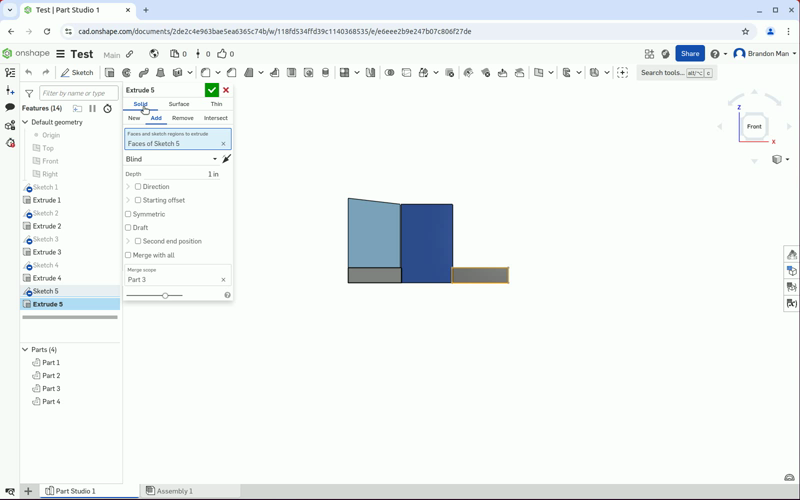
click(143, 106)
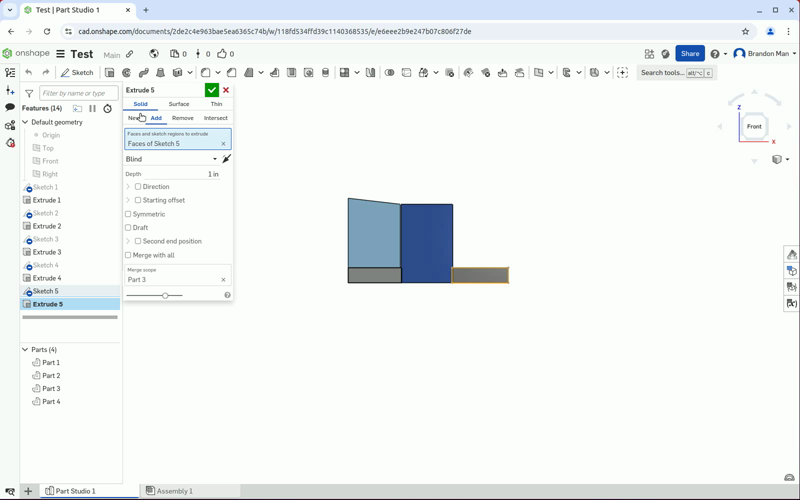
mouse_move(137, 120)
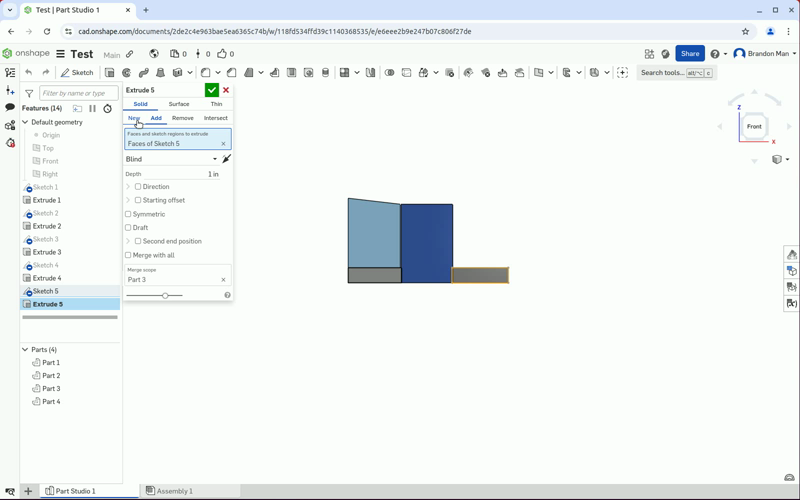
click(137, 120)
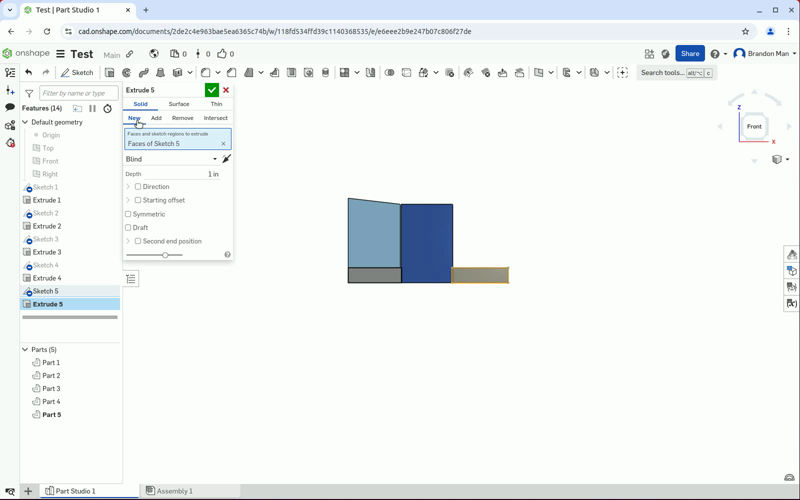
key(tab, 4)
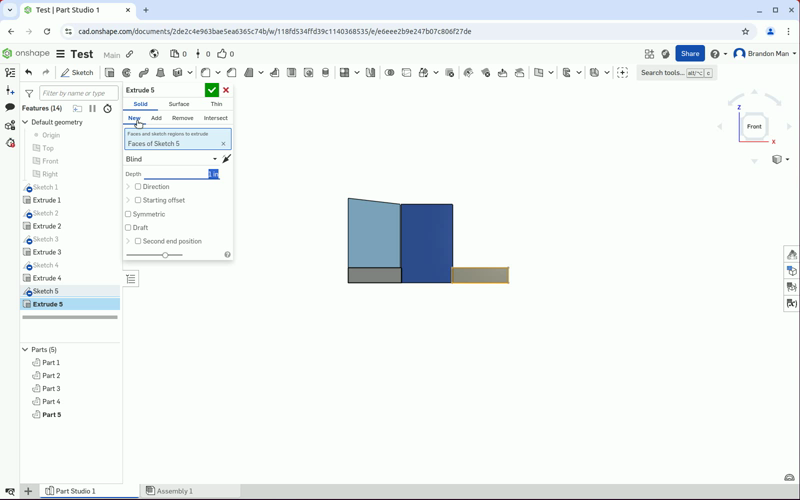
text(12.517)
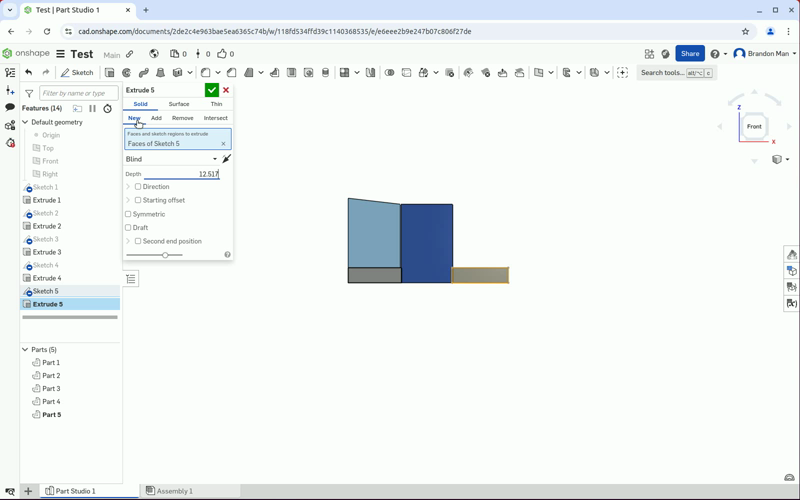
key(enter)
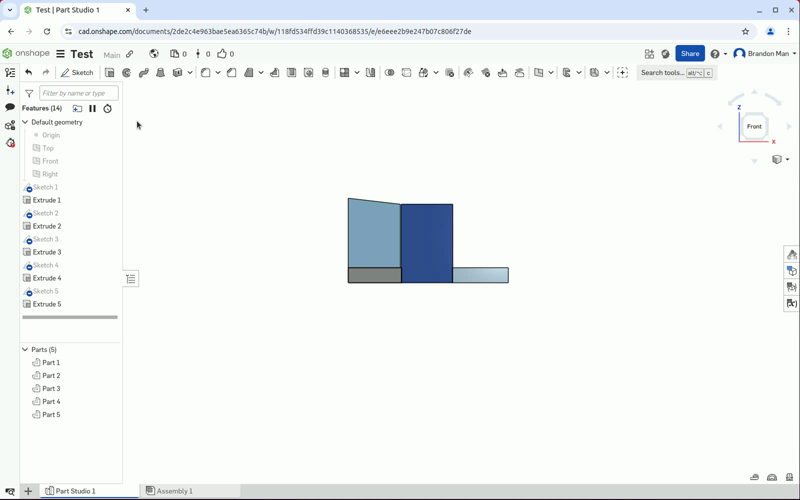
key(shift+h)
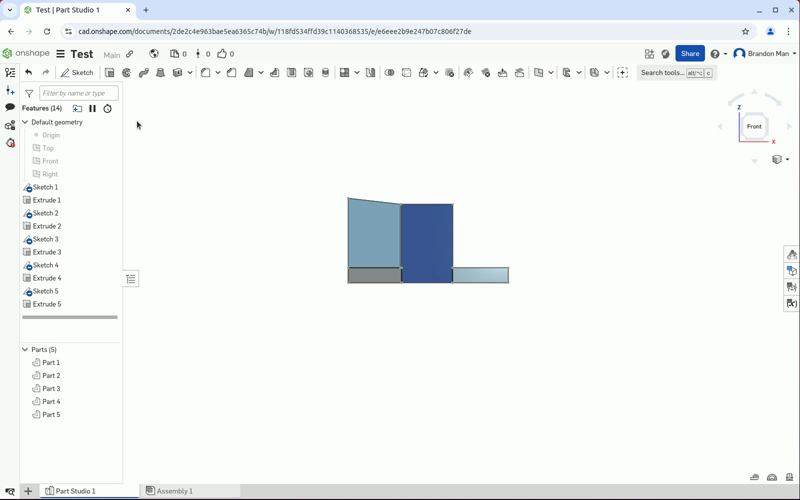
key(shift+h)
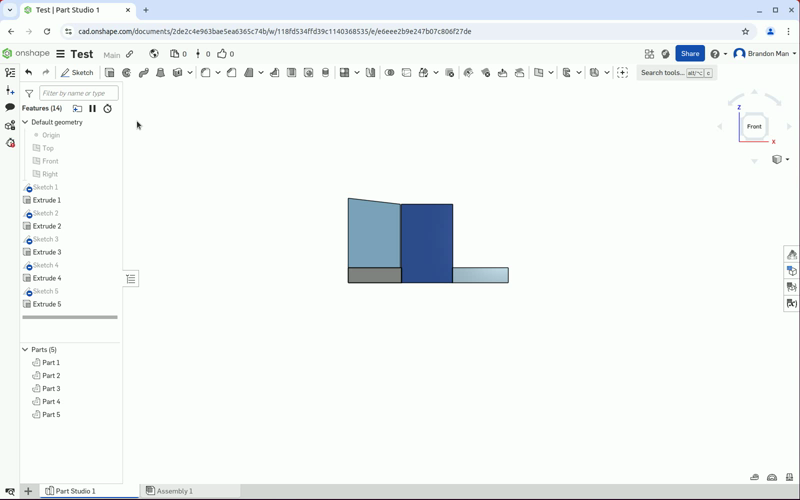
mouse_move(73, 189)
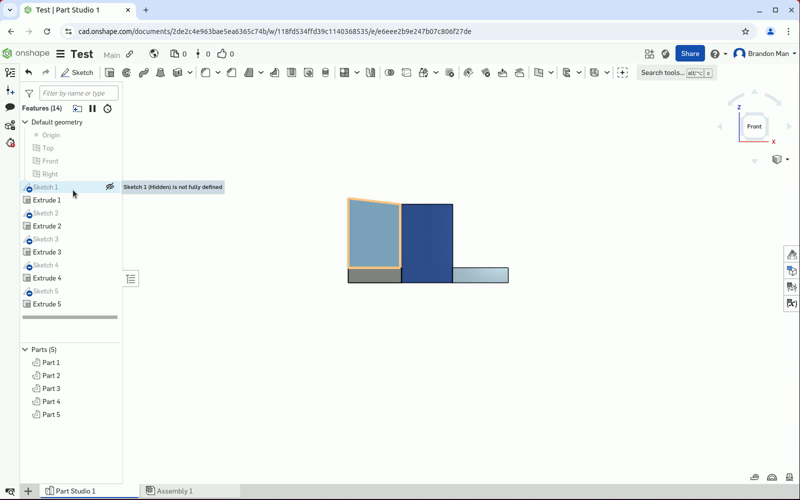
click(73, 189)
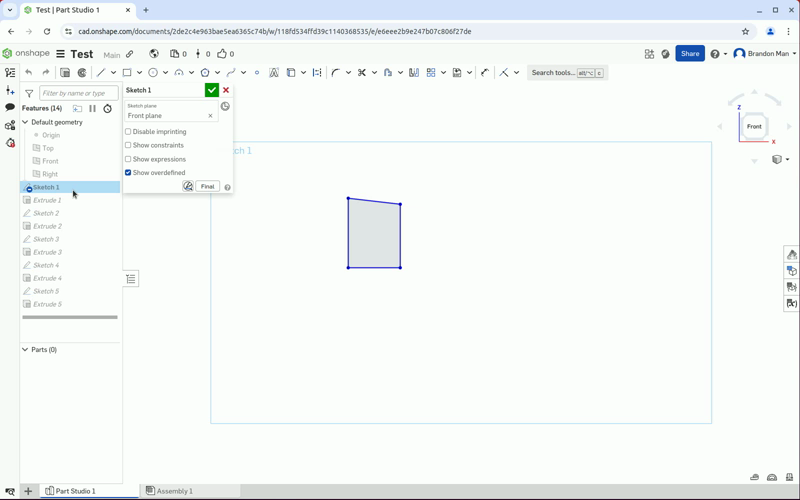
mouse_move(229, 92)
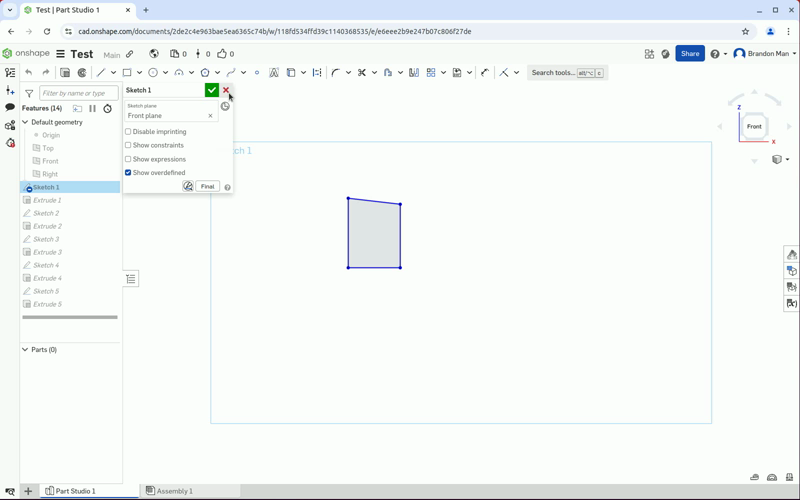
click(229, 92)
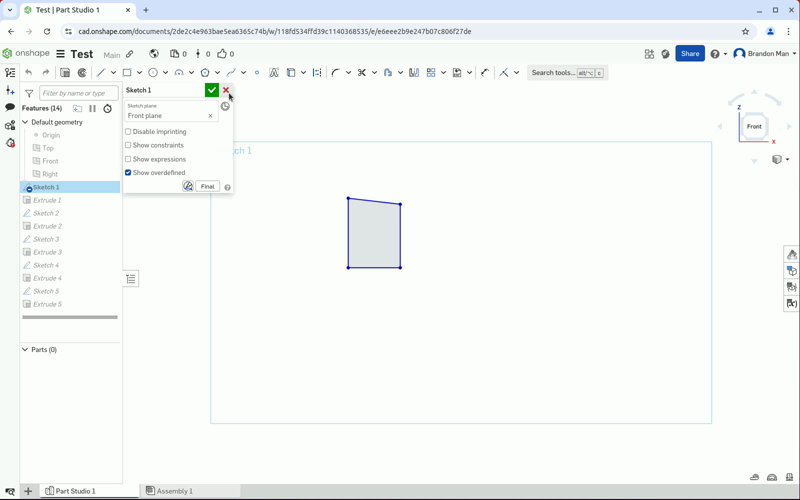
key(shift+s)
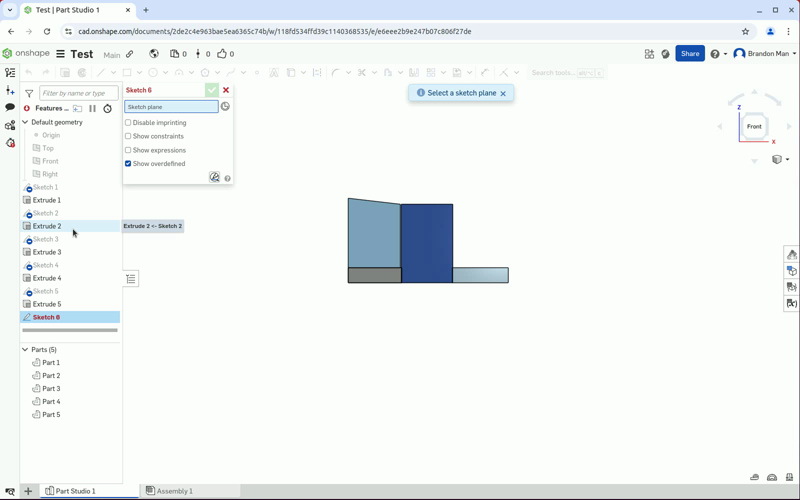
scroll(3)
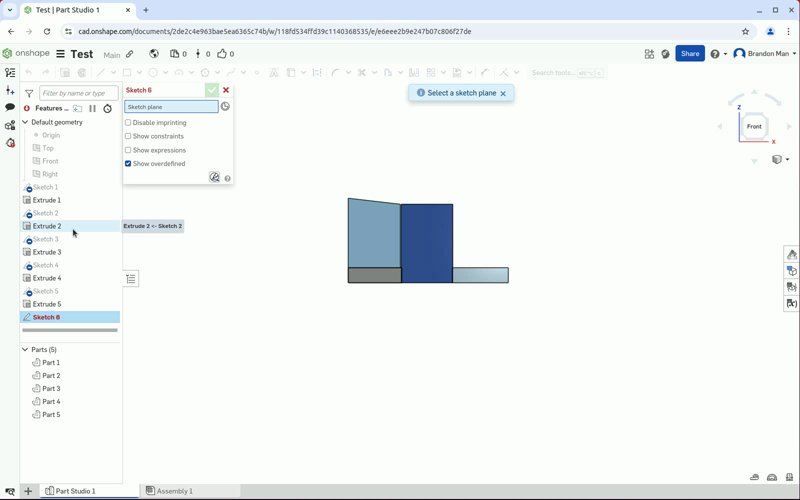
mouse_move(73, 163)
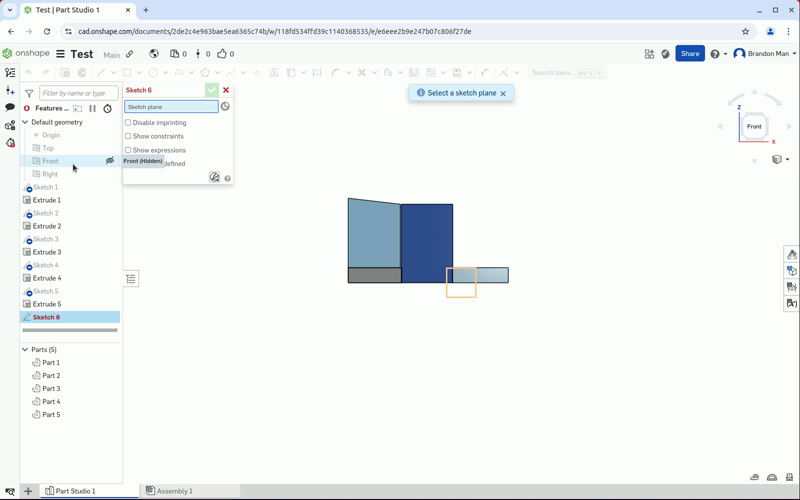
click(73, 163)
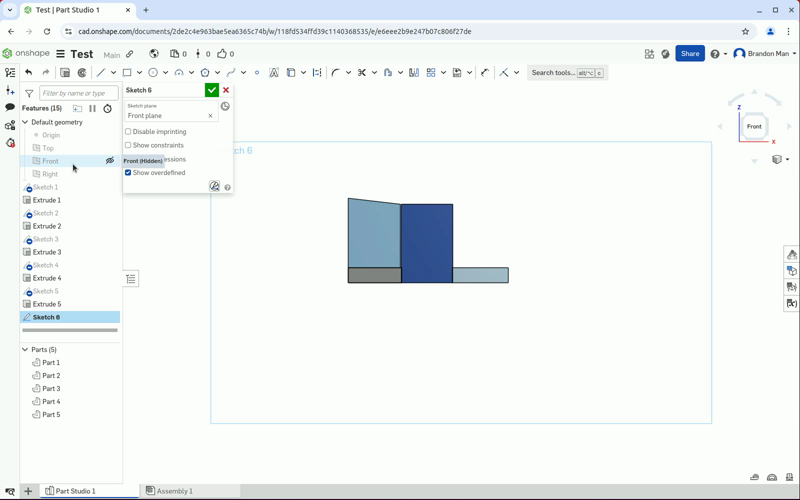
mouse_move(73, 352)
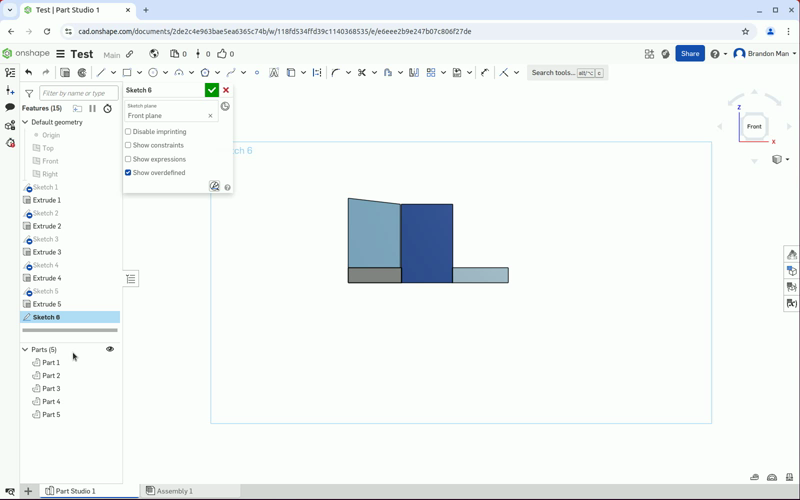
key(y)
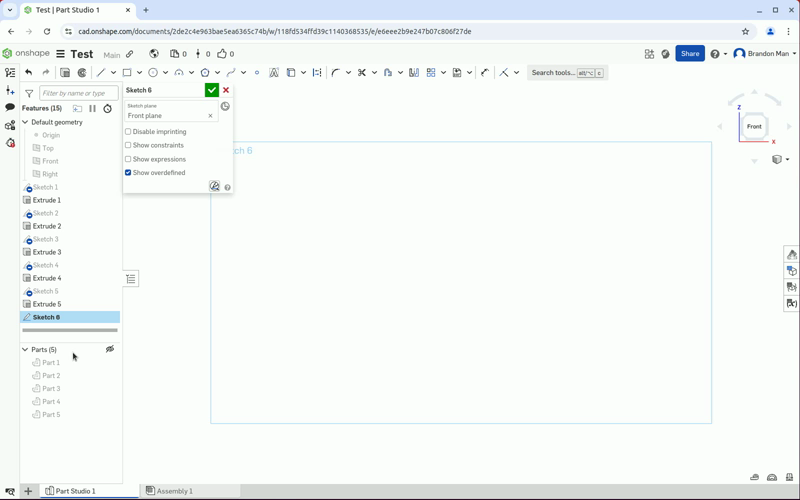
key(l)
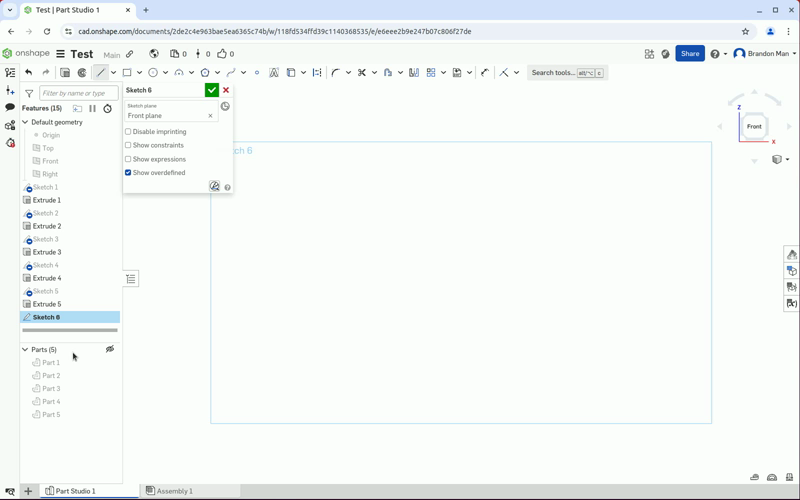
key_down(shift)
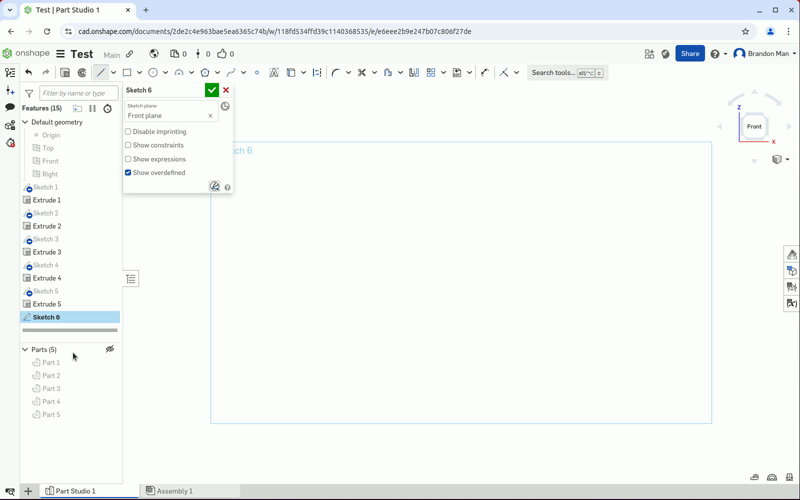
mouse_move(452, 267)
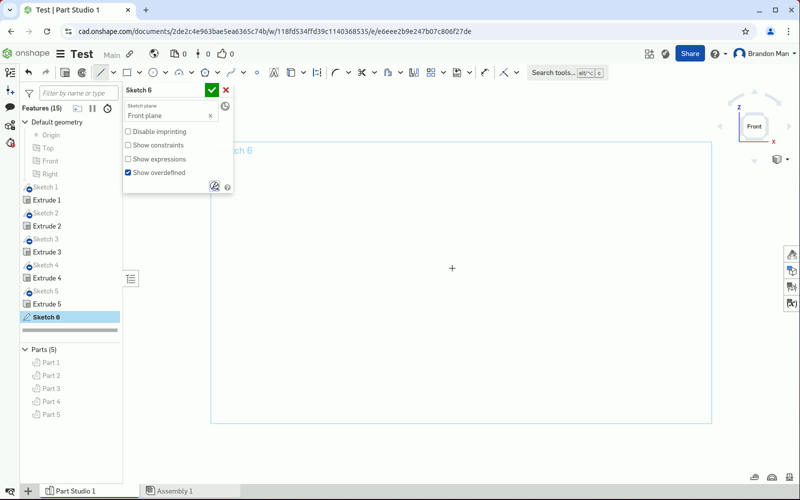
click(452, 267)
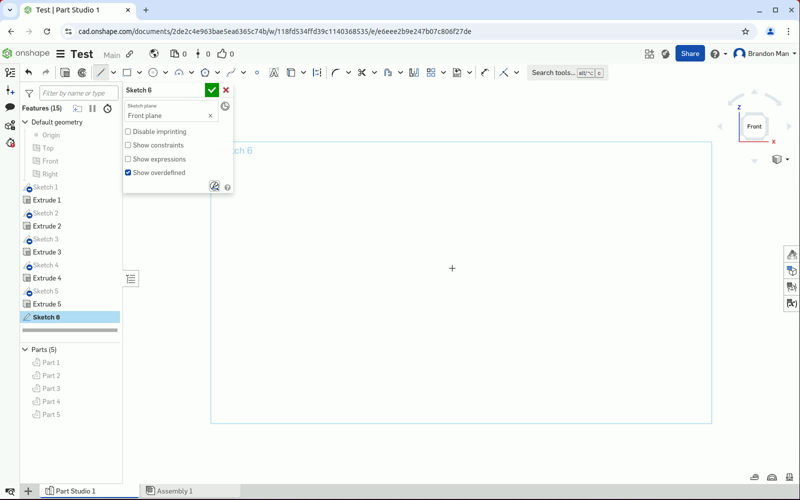
key_up(shift)
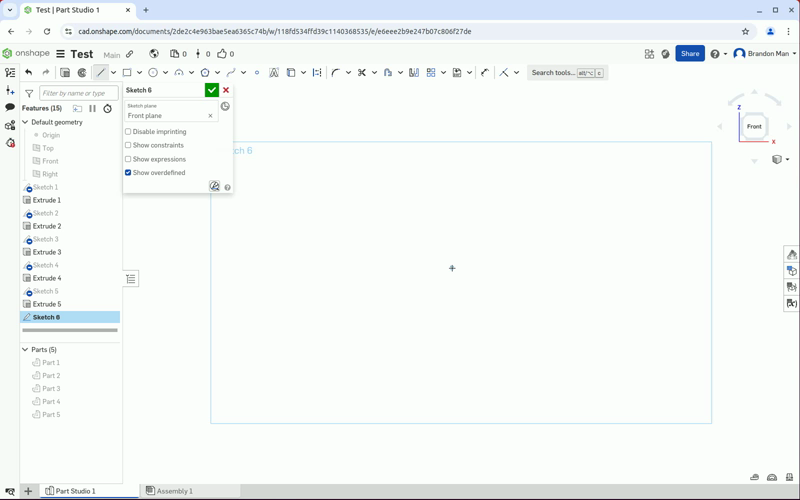
key_down(shift)
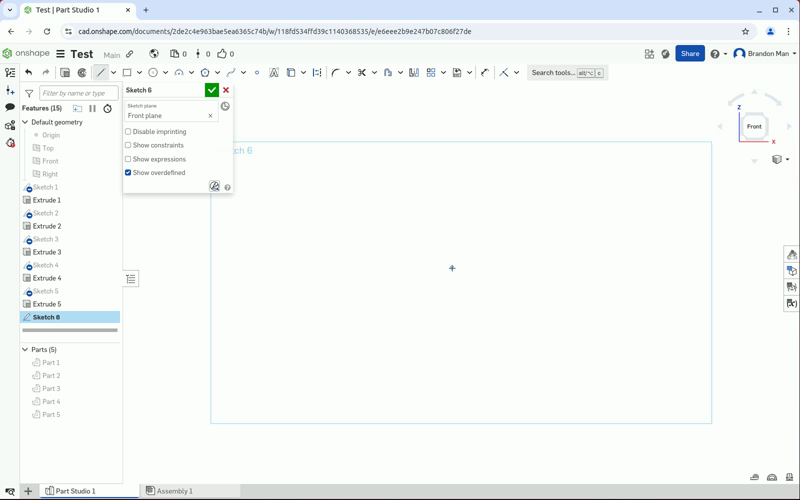
mouse_move(482, 267)
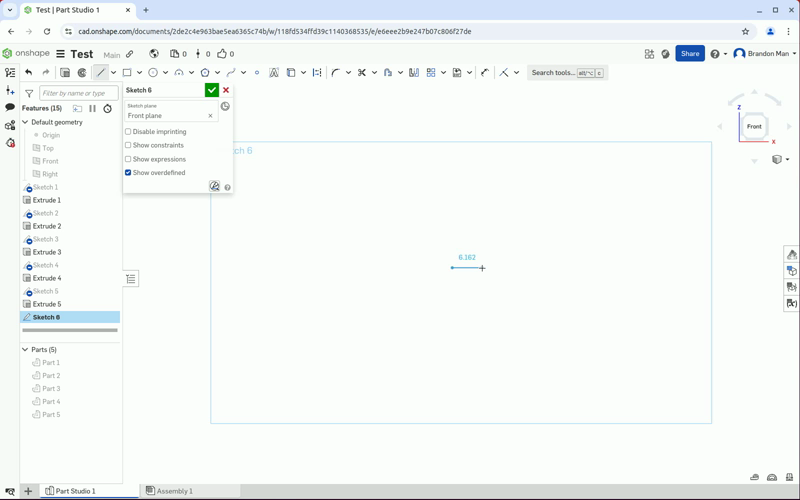
mouse_move(508, 267)
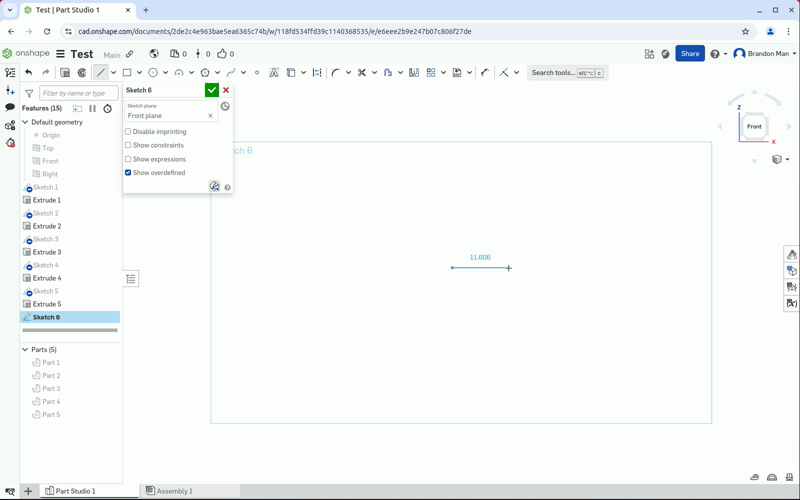
click(508, 267)
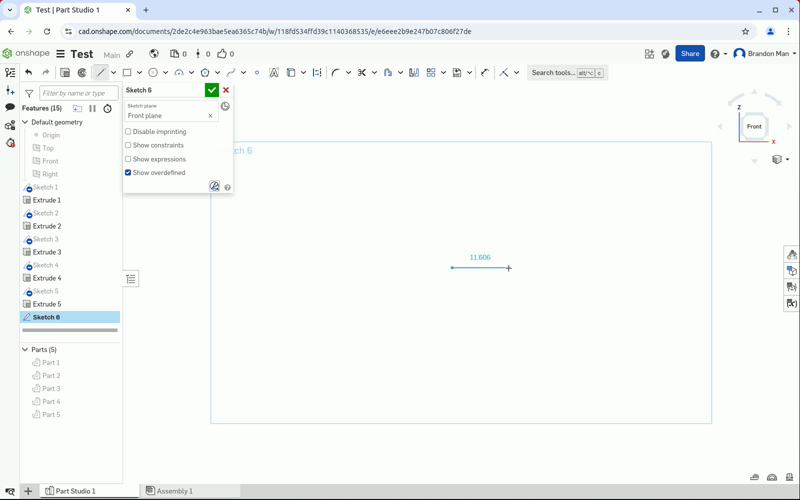
key_up(shift)
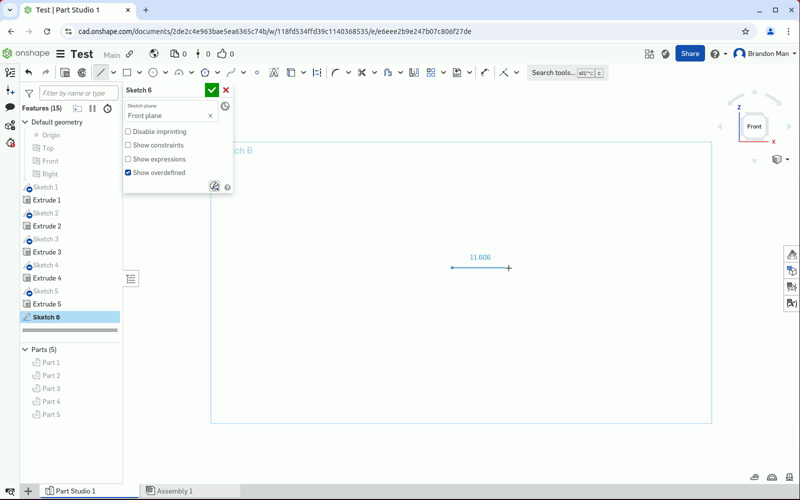
key_down(shift)
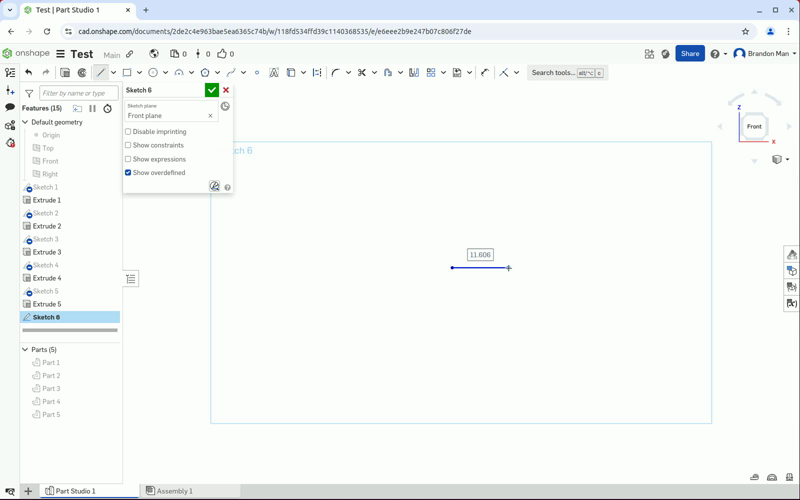
mouse_move(508, 202)
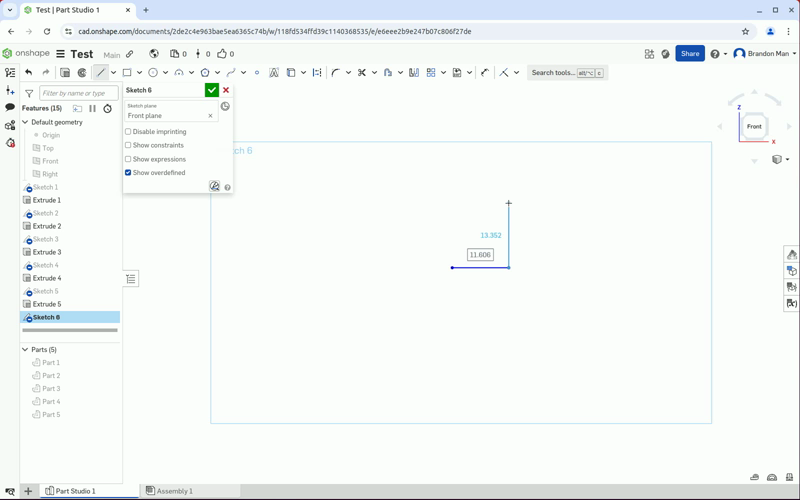
click(508, 202)
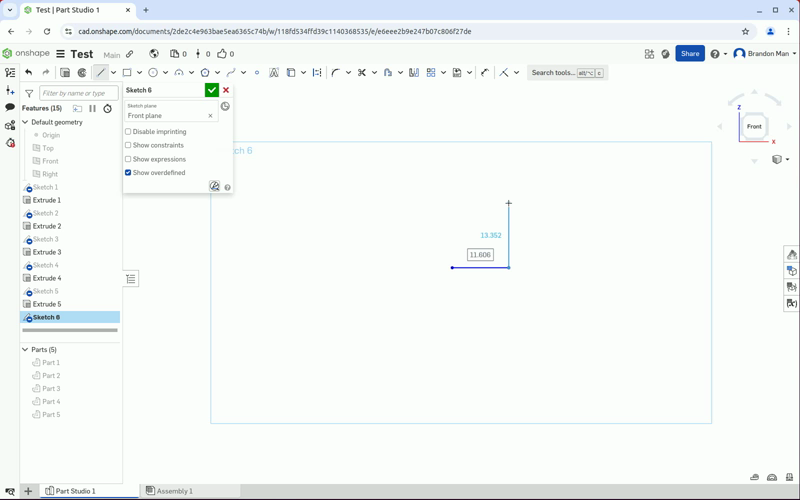
key_up(shift)
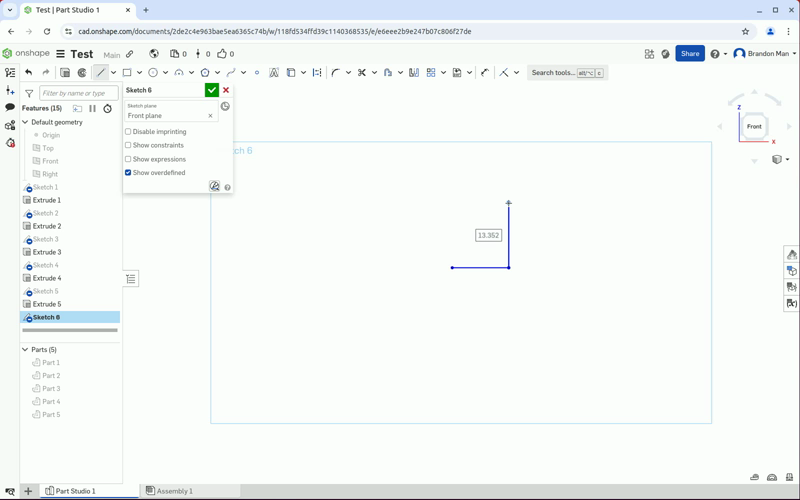
key_down(shift)
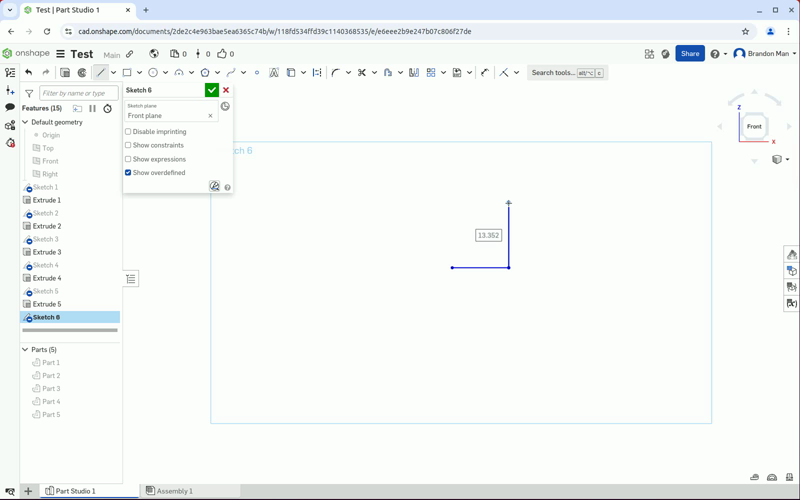
mouse_move(538, 202)
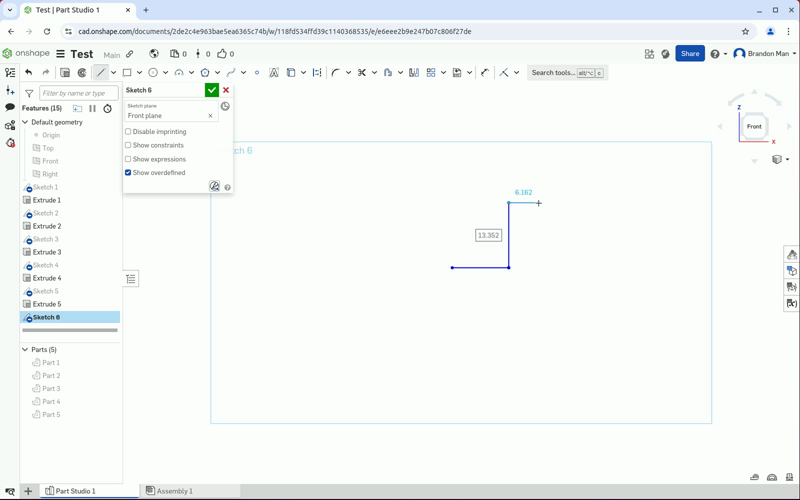
mouse_move(452, 202)
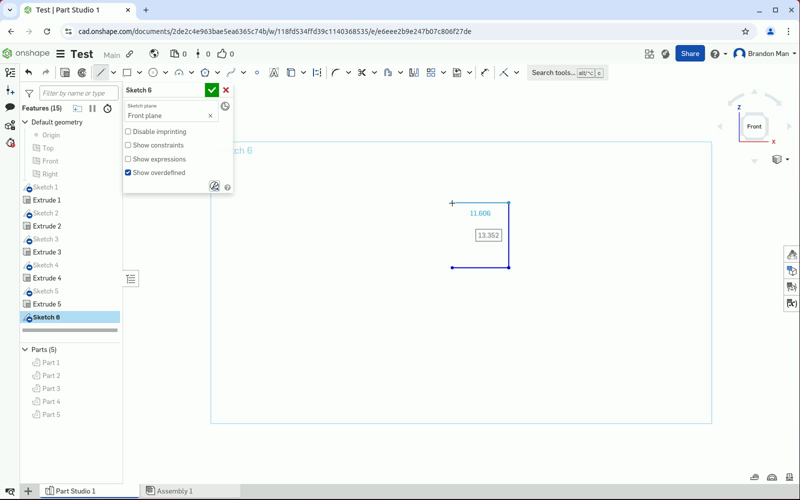
click(452, 202)
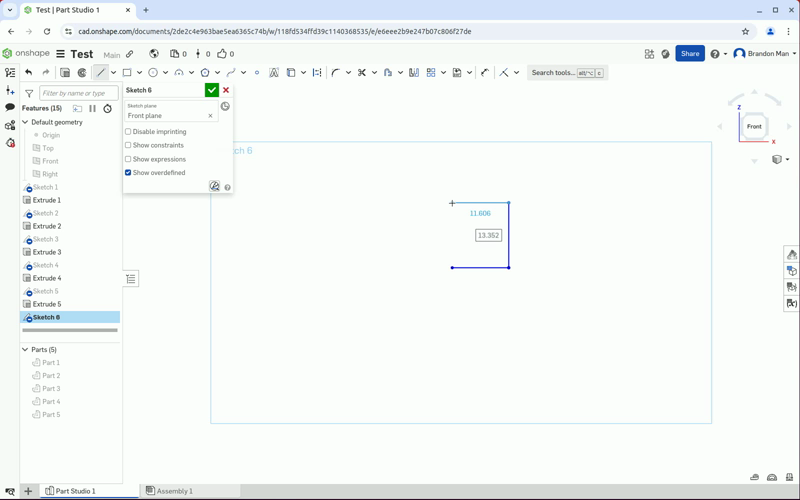
key_up(shift)
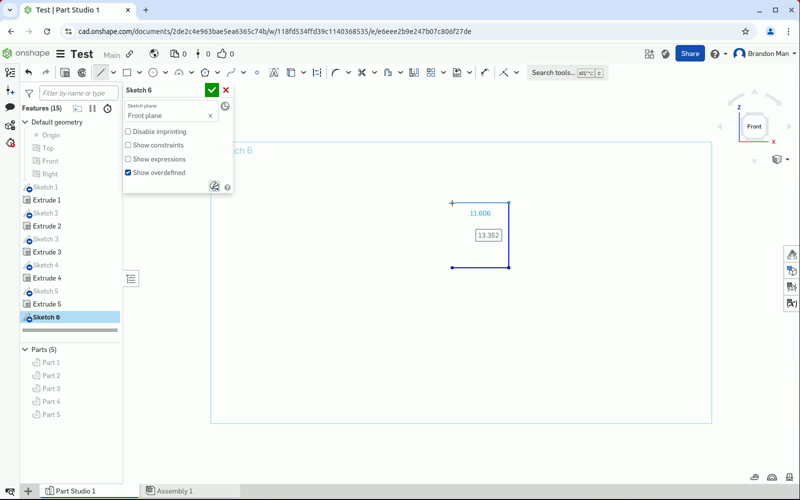
key_down(shift)
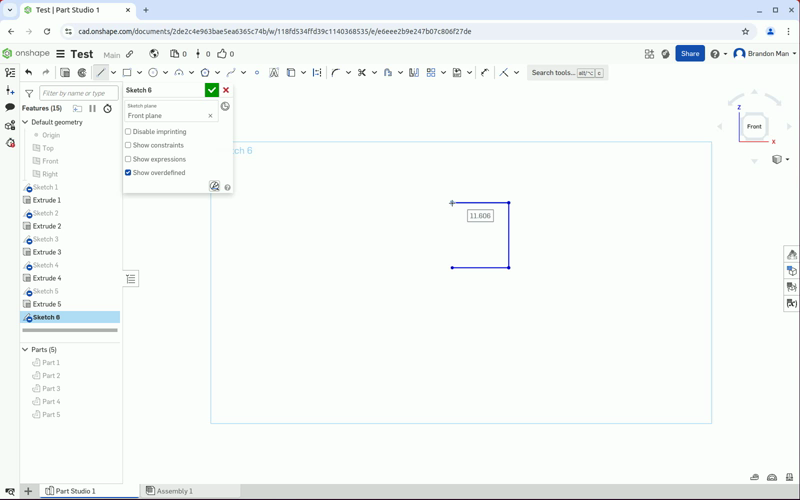
mouse_move(452, 267)
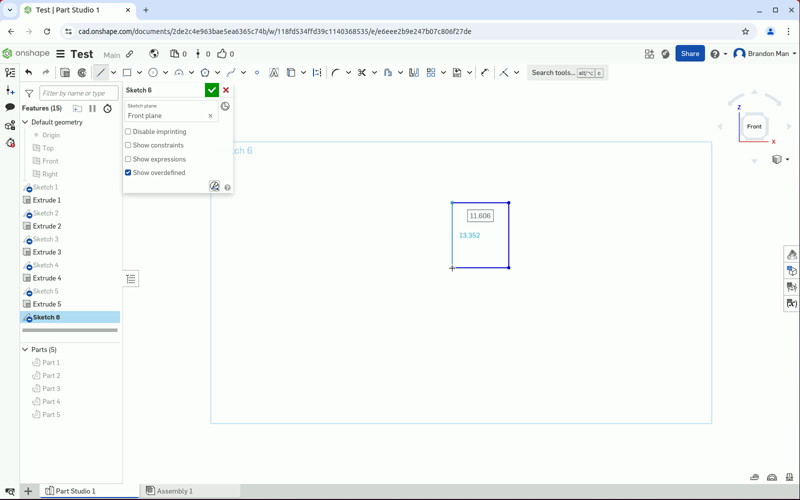
key_up(shift)
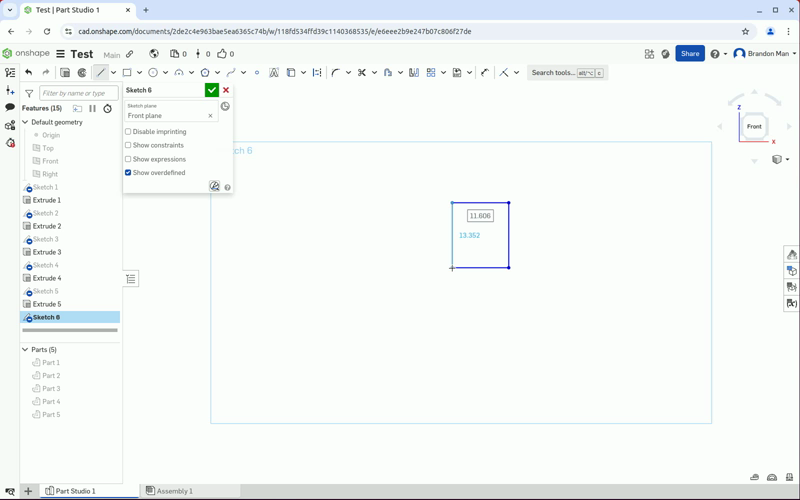
click(452, 267)
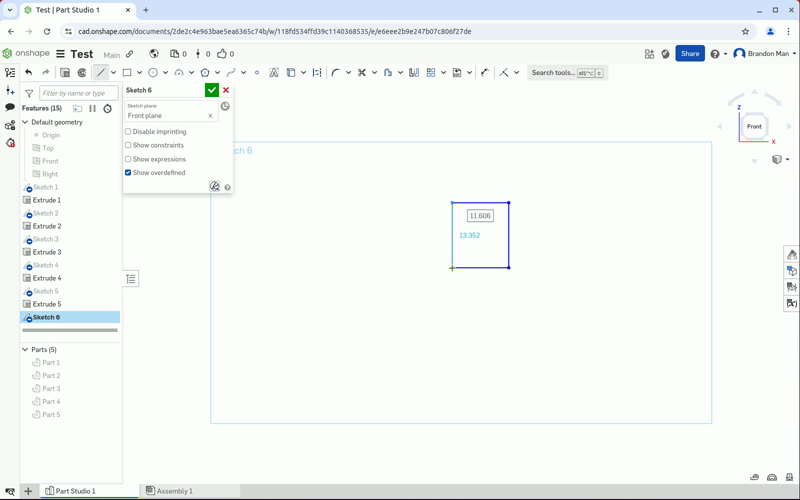
key(esc)
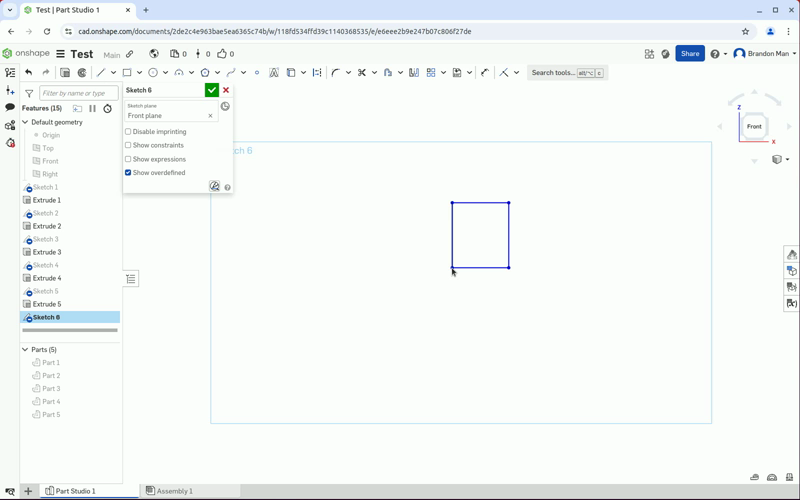
mouse_move(469, 229)
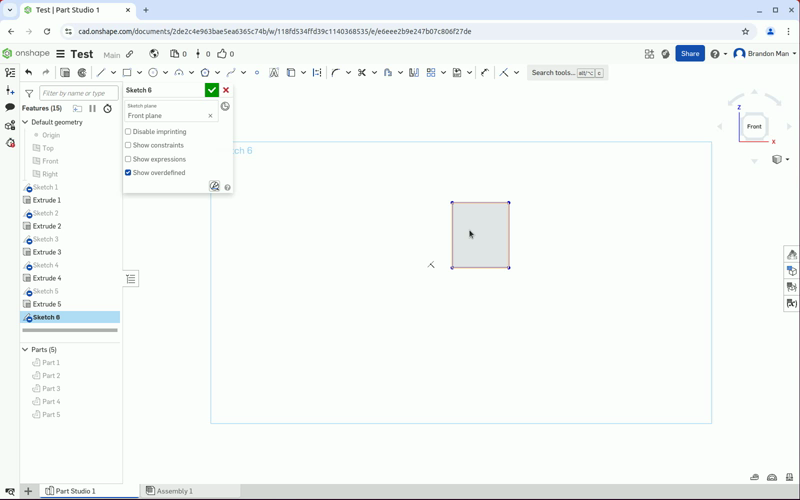
click(469, 229)
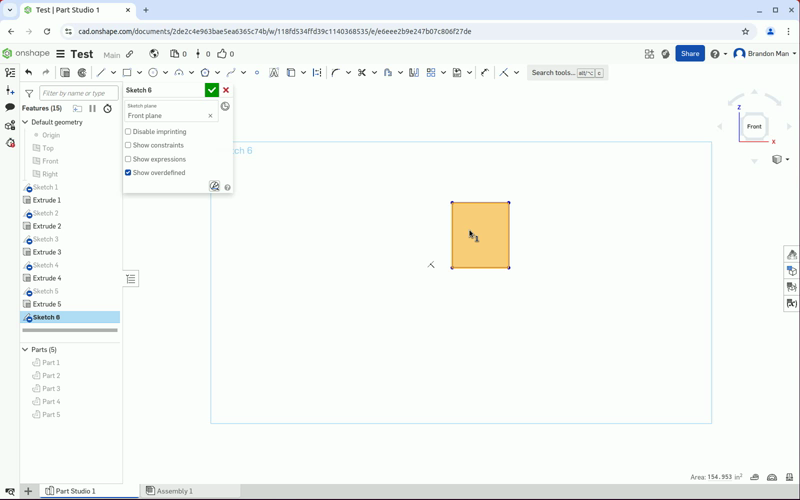
mouse_move(73, 352)
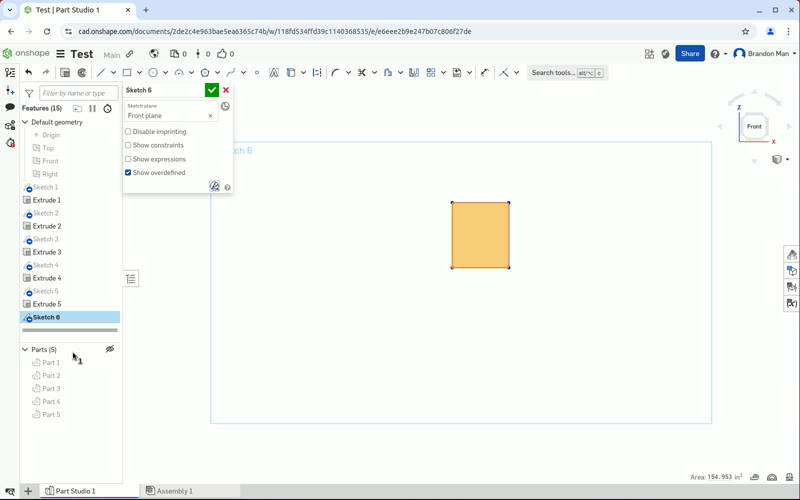
key(shift+y)
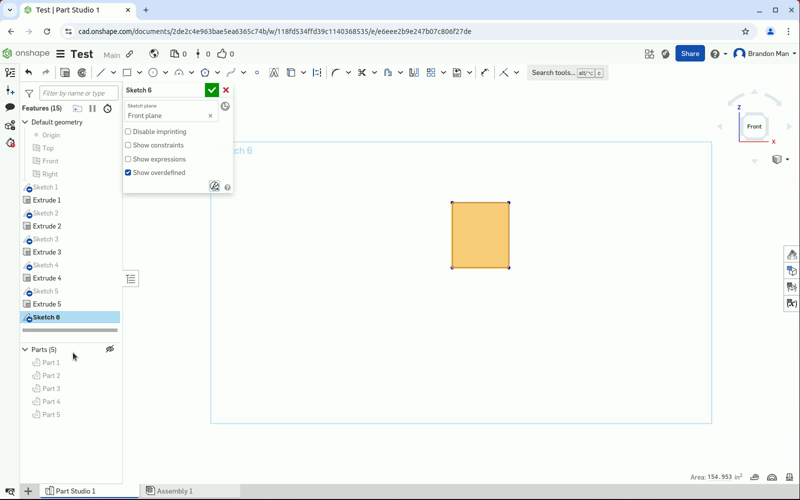
key(shift+e)
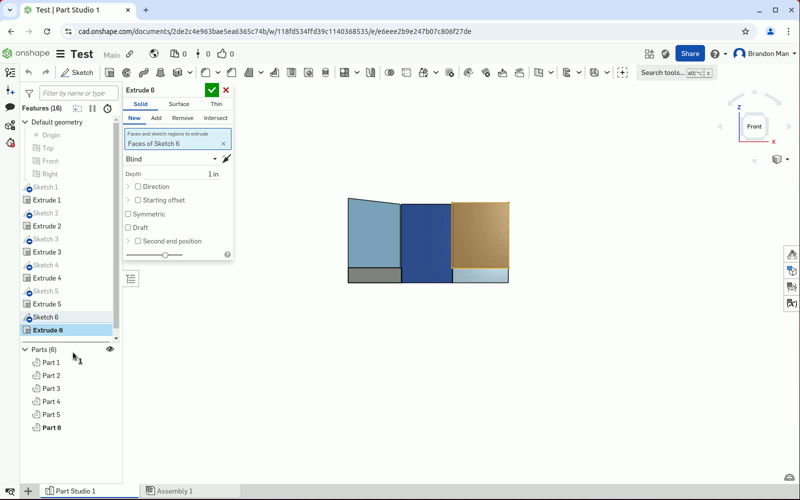
mouse_move(143, 106)
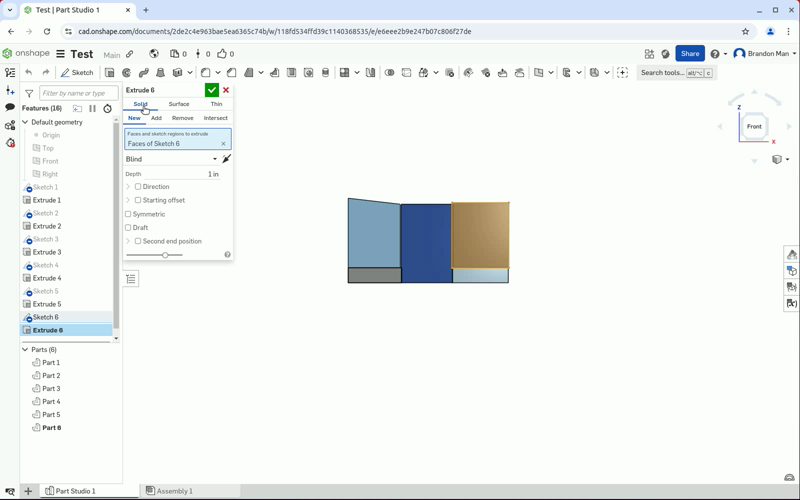
click(143, 106)
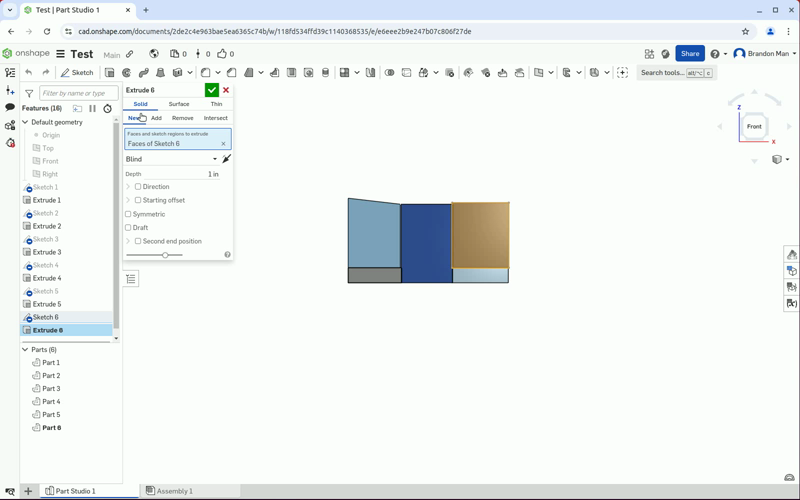
mouse_move(137, 120)
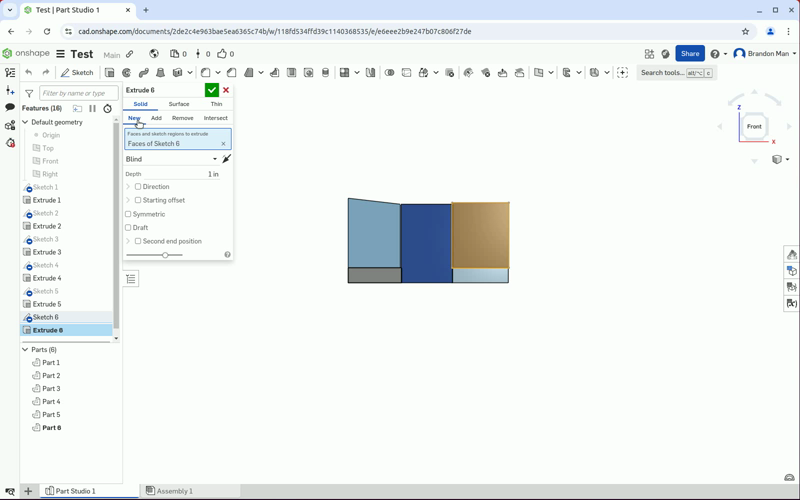
click(137, 120)
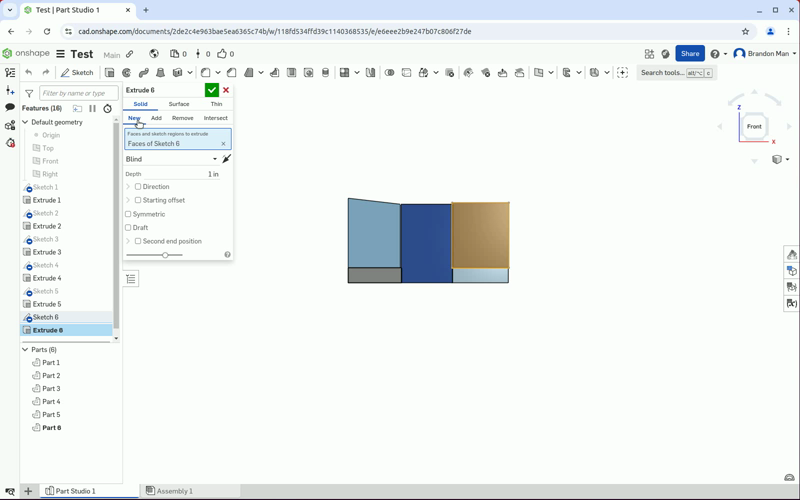
key(tab, 4)
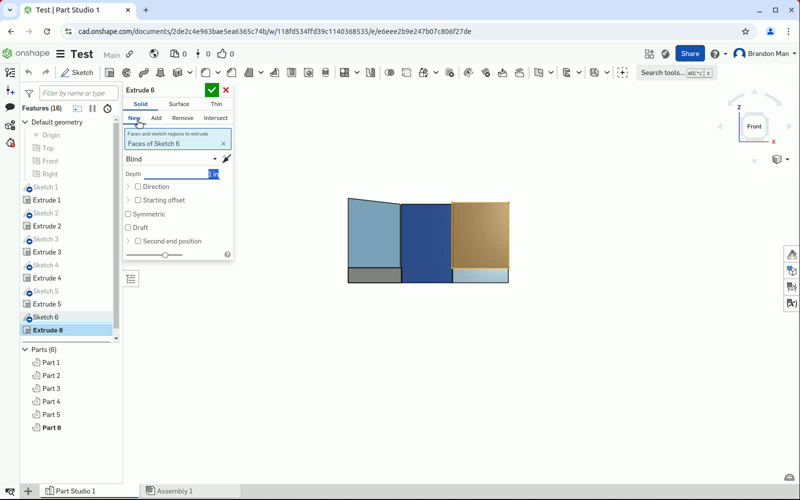
text(12.517)
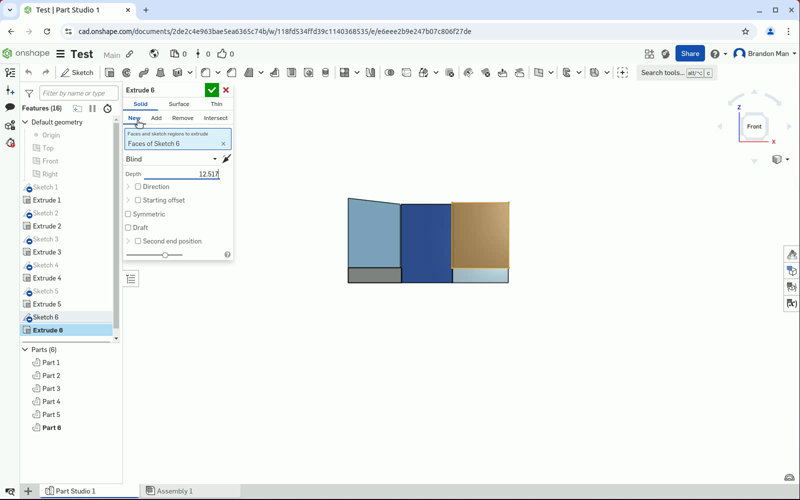
key(enter)
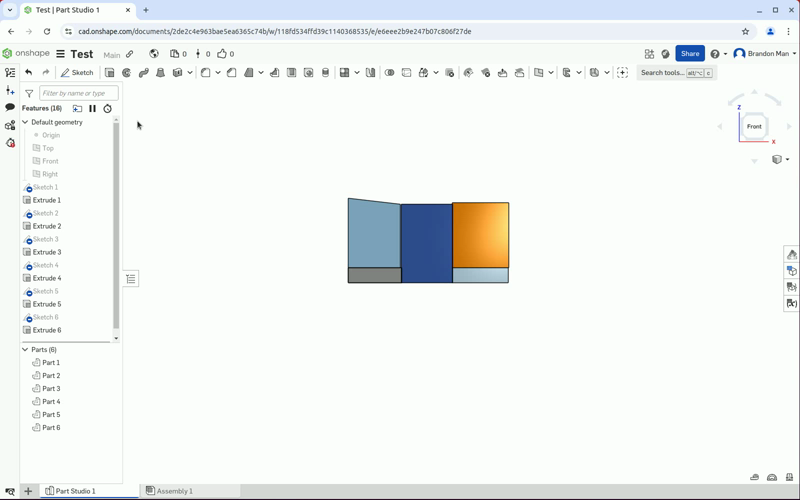
key(shift+h)
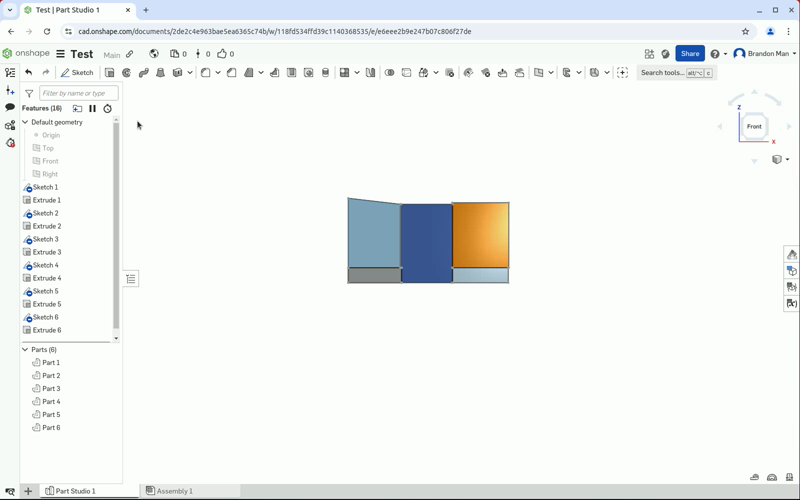
key(shift+h)
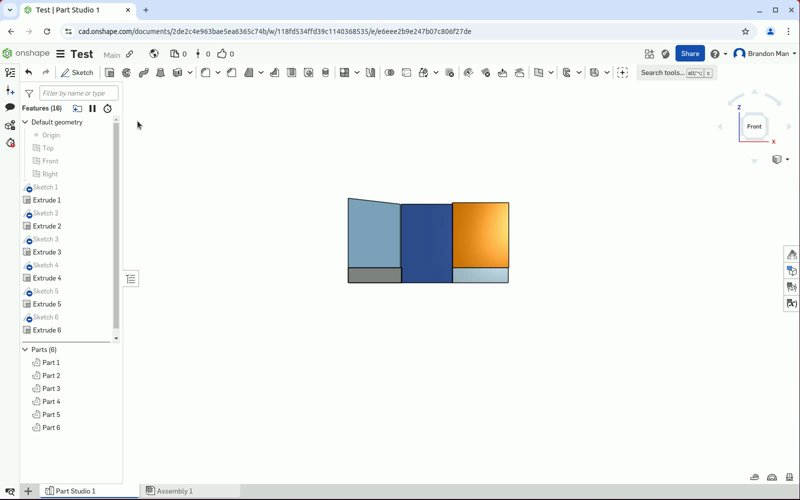
mouse_move(69, 189)
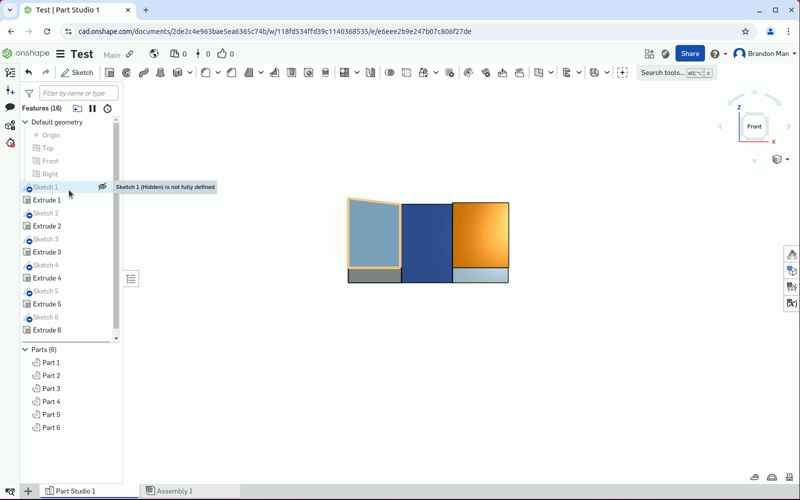
click(69, 189)
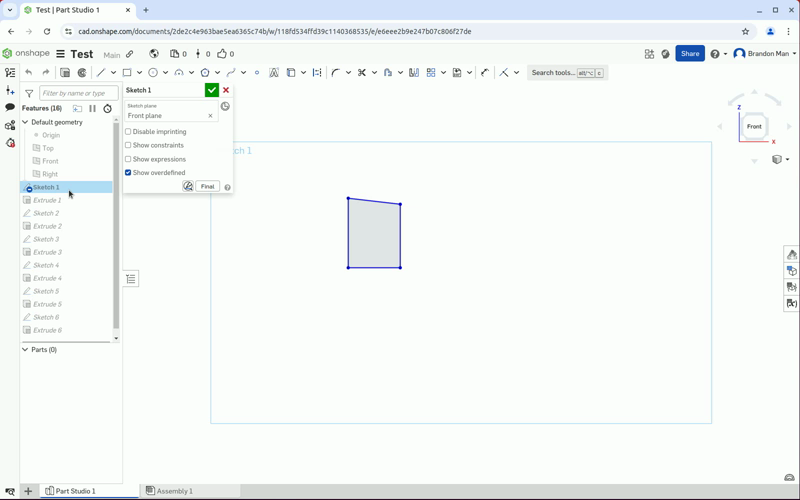
mouse_move(229, 92)
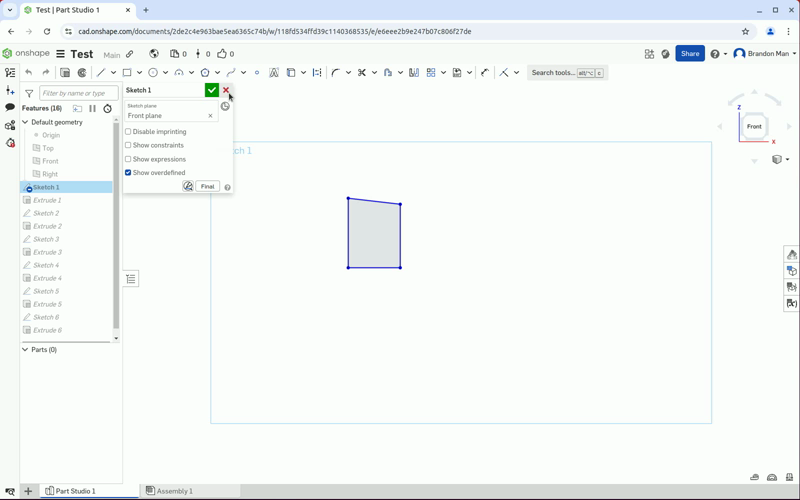
click(229, 92)
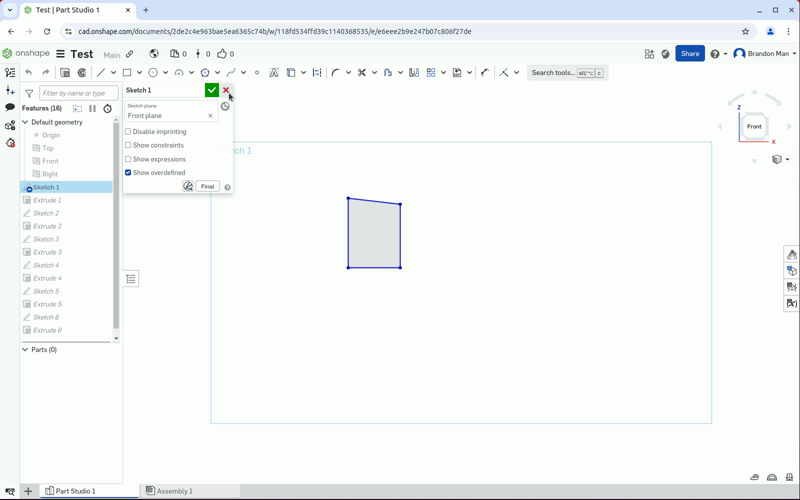
key(shift+s)
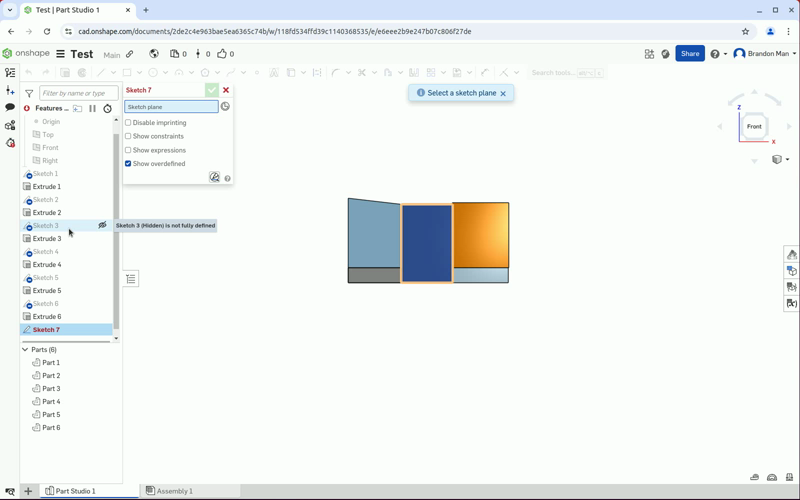
scroll(3)
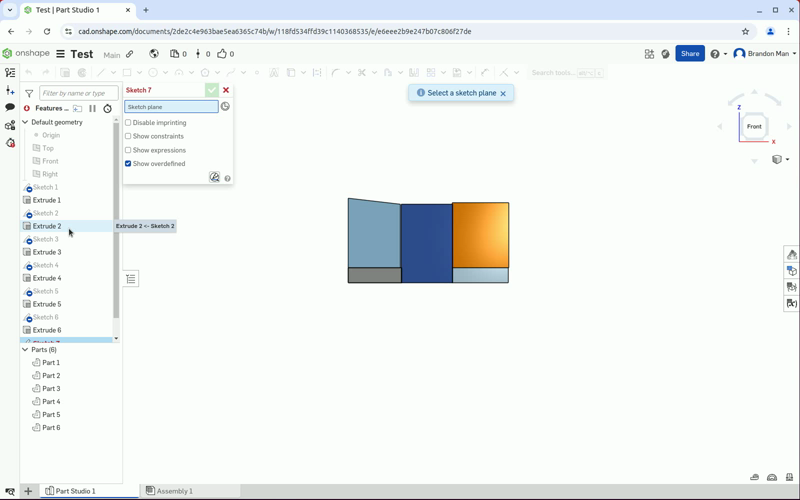
mouse_move(69, 163)
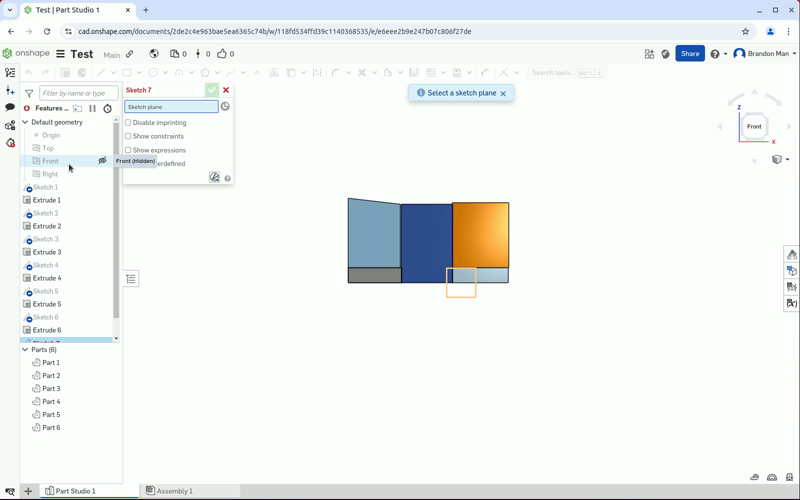
click(69, 163)
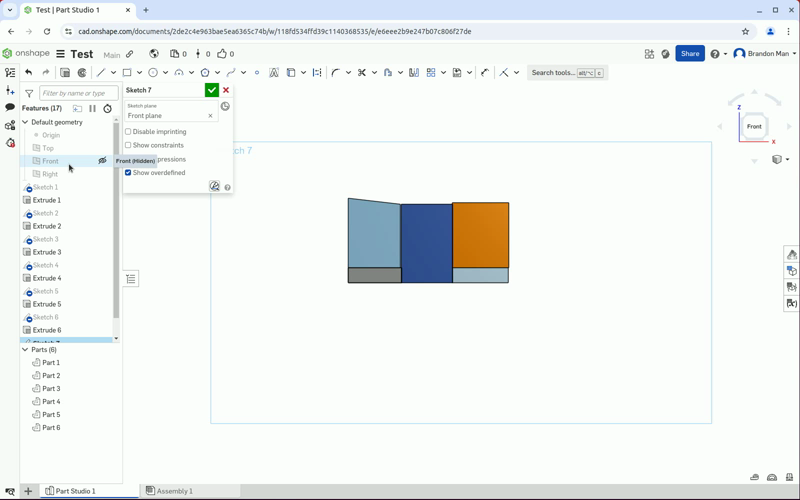
mouse_move(73, 352)
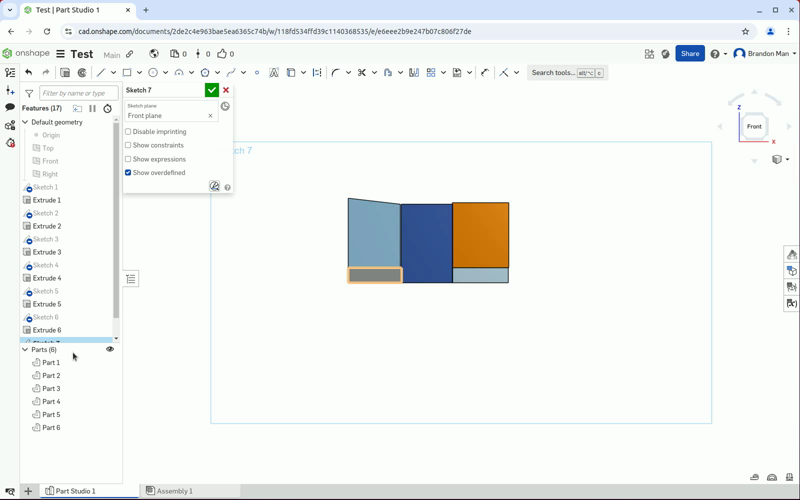
key(y)
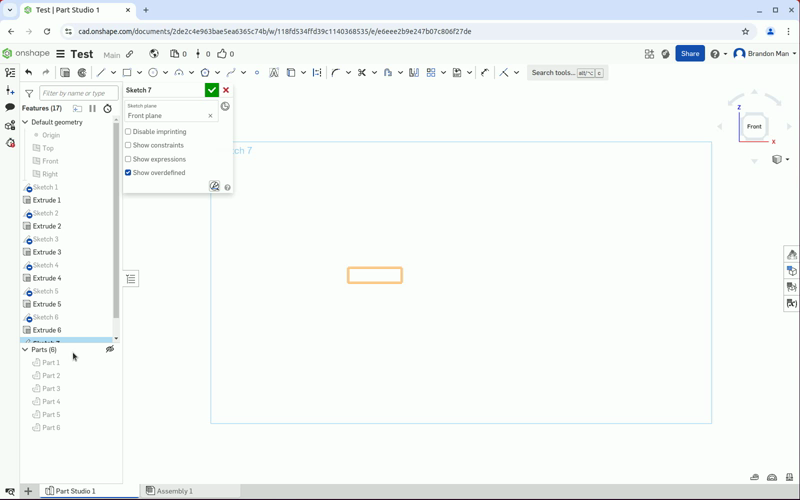
key(l)
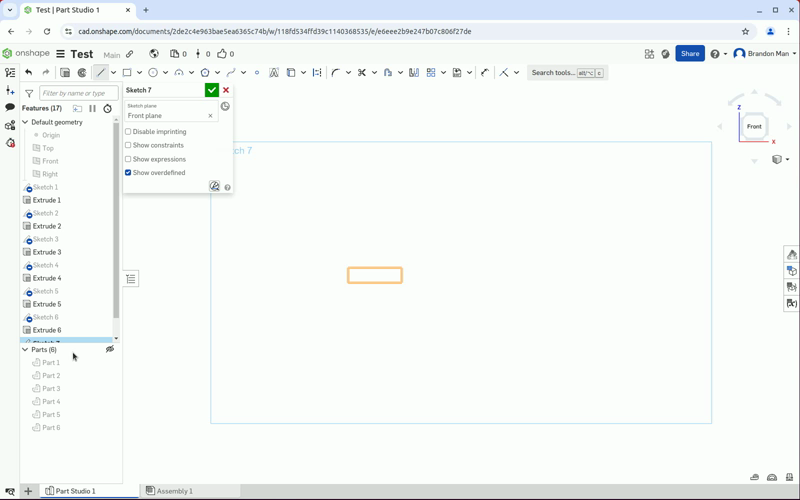
key_down(shift)
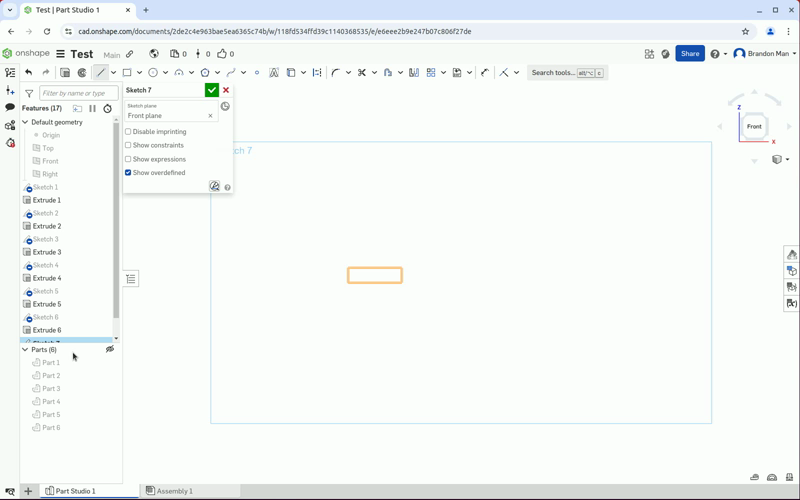
mouse_move(452, 282)
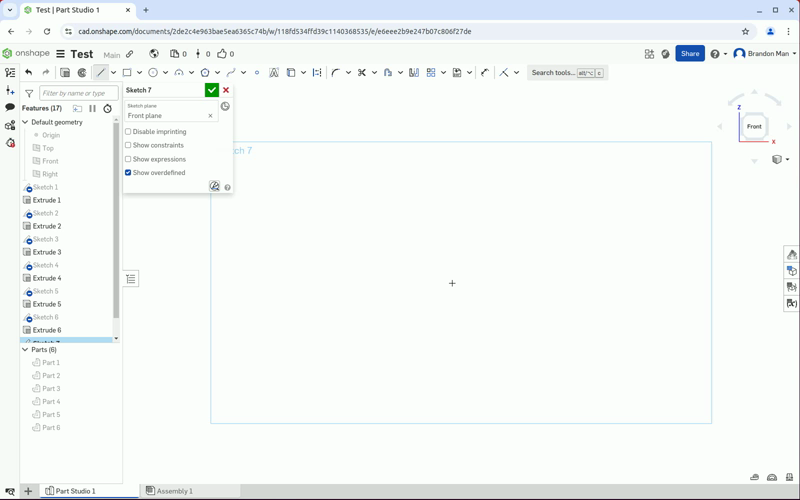
click(452, 282)
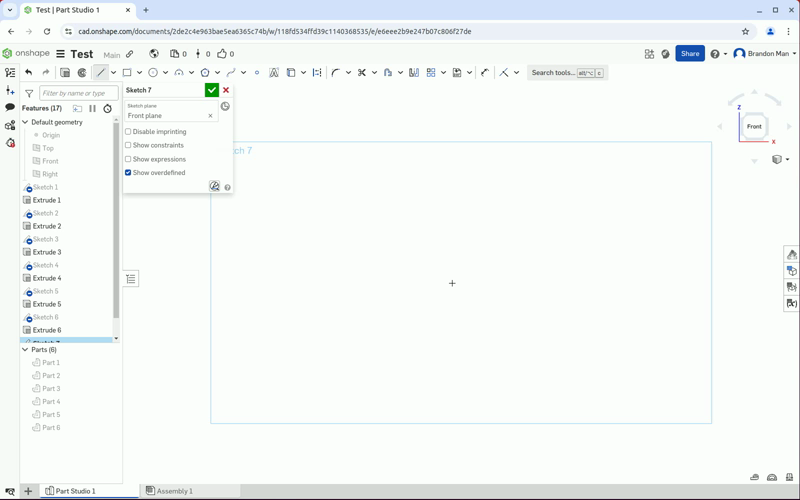
key_up(shift)
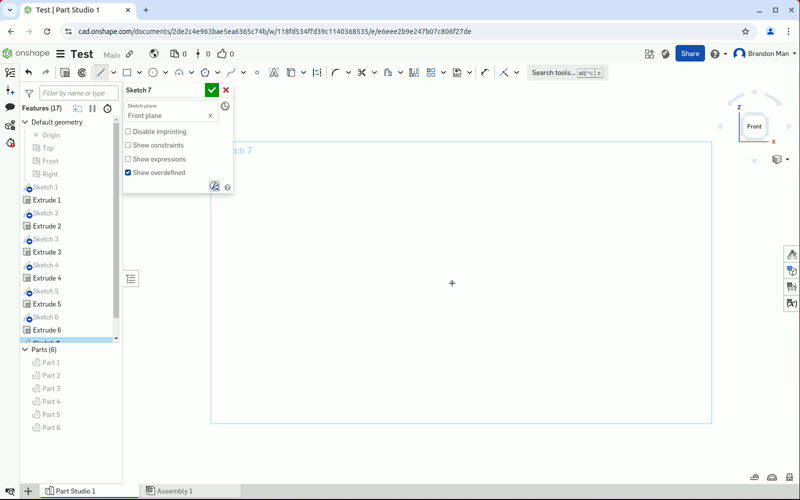
key_down(shift)
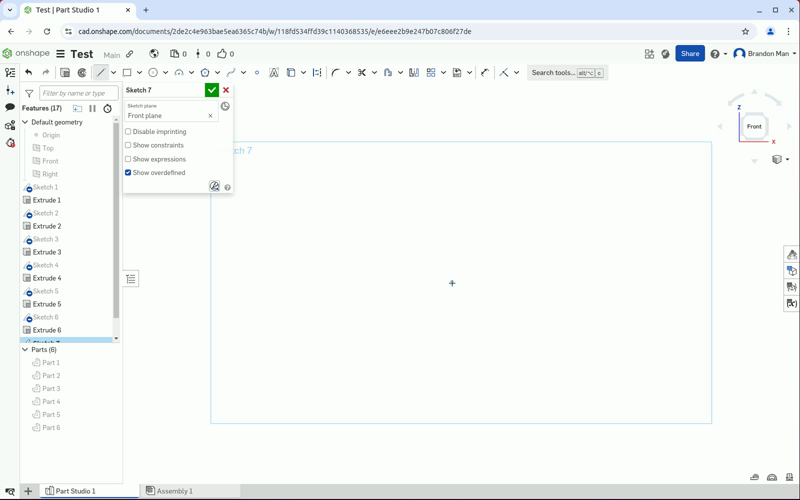
mouse_move(482, 282)
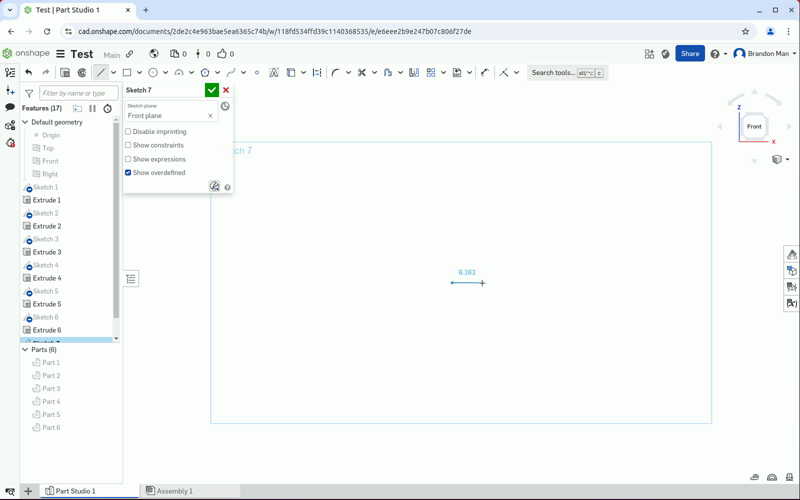
mouse_move(508, 282)
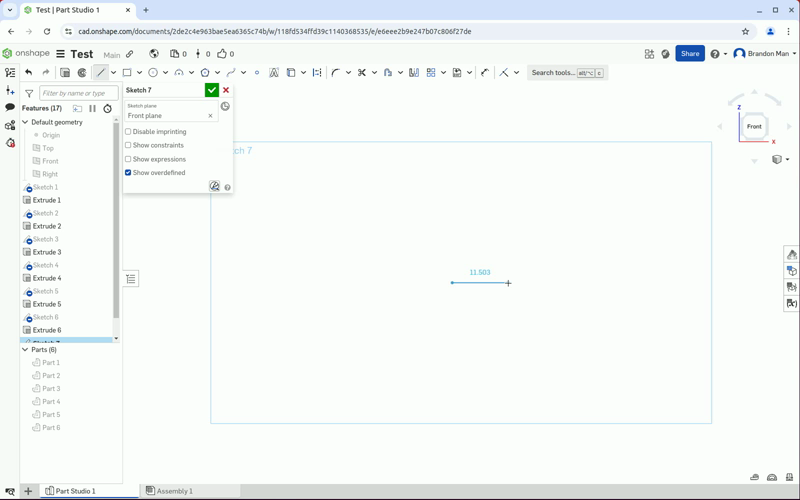
click(508, 282)
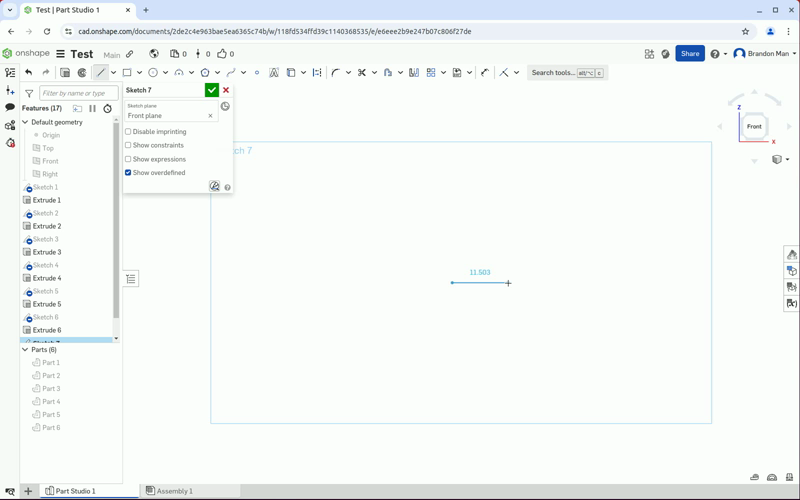
key_up(shift)
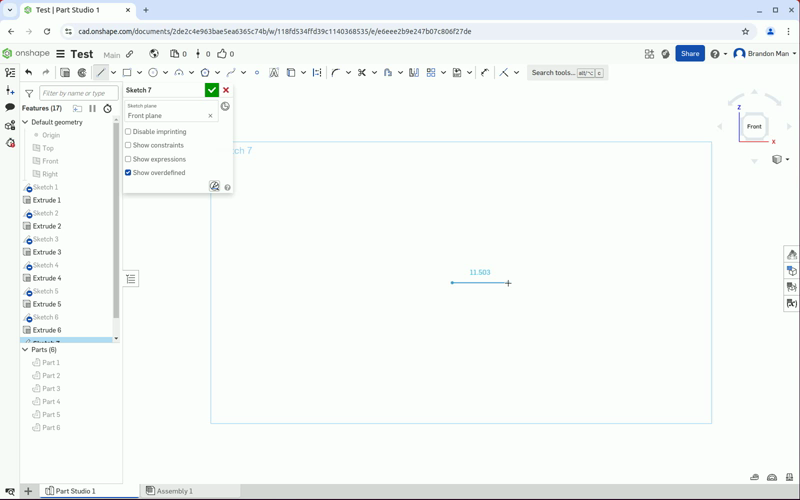
key_down(shift)
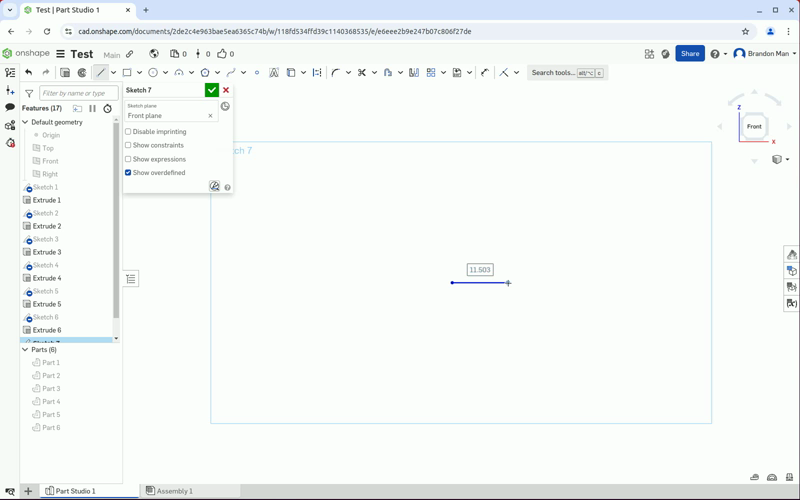
mouse_move(538, 282)
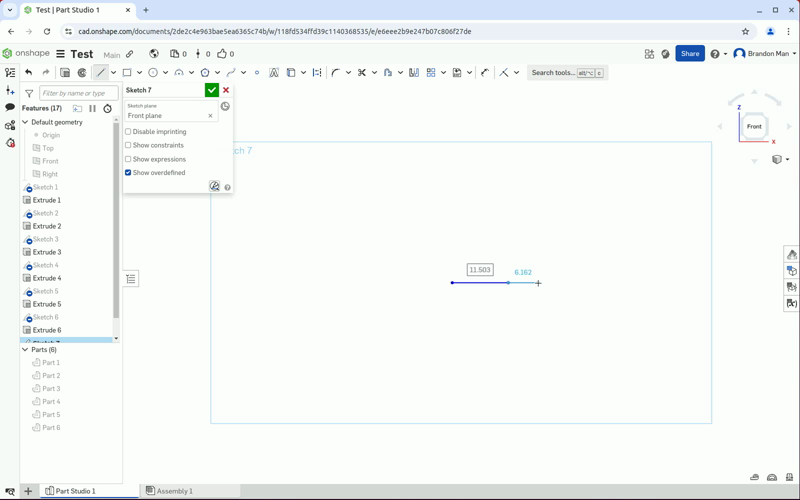
mouse_move(508, 267)
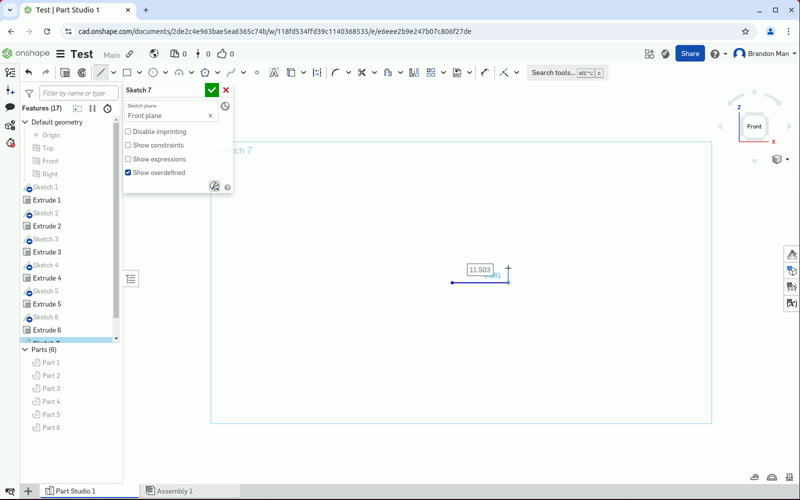
click(508, 267)
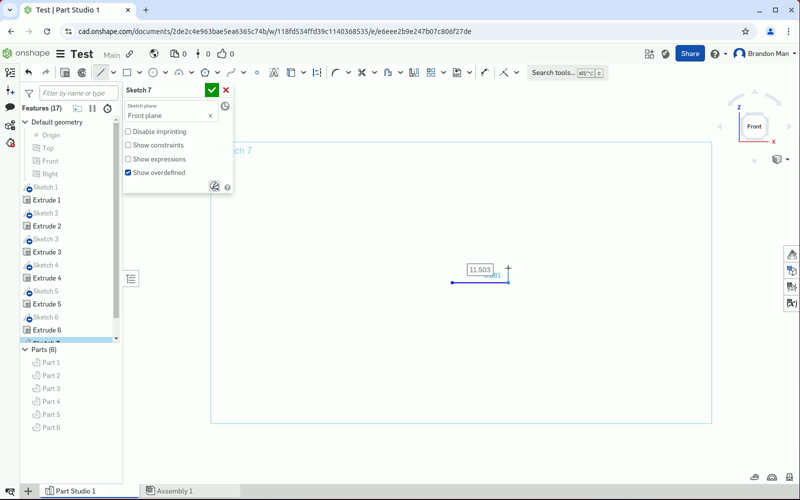
key_up(shift)
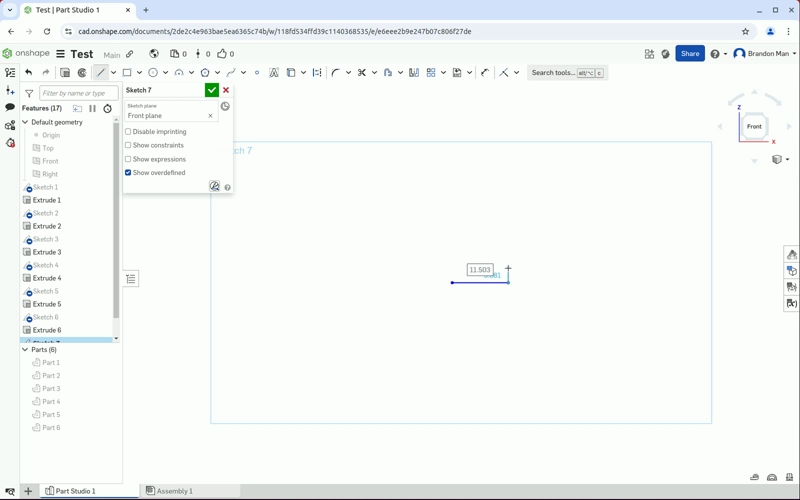
key_down(shift)
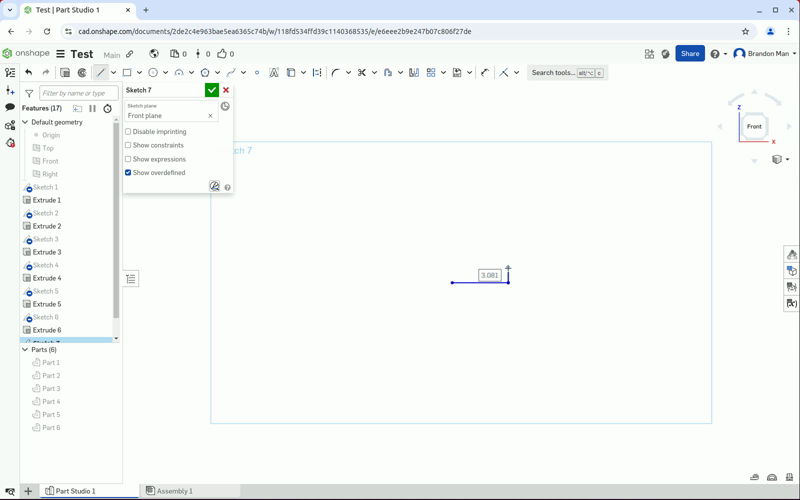
mouse_move(538, 267)
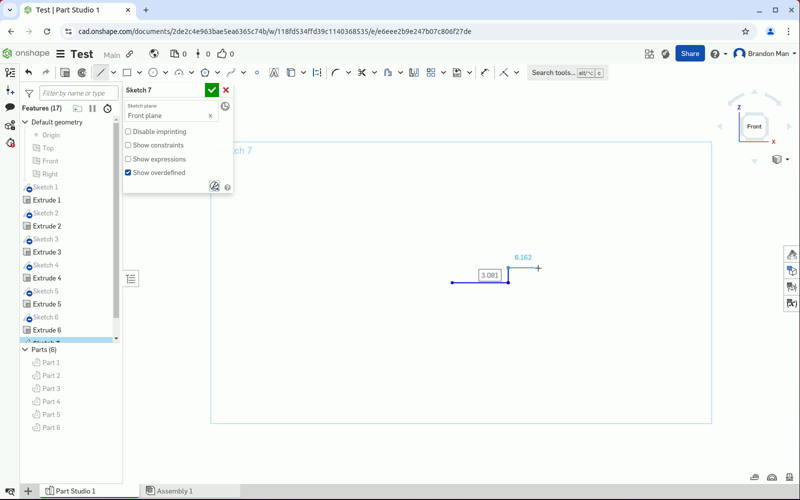
mouse_move(452, 267)
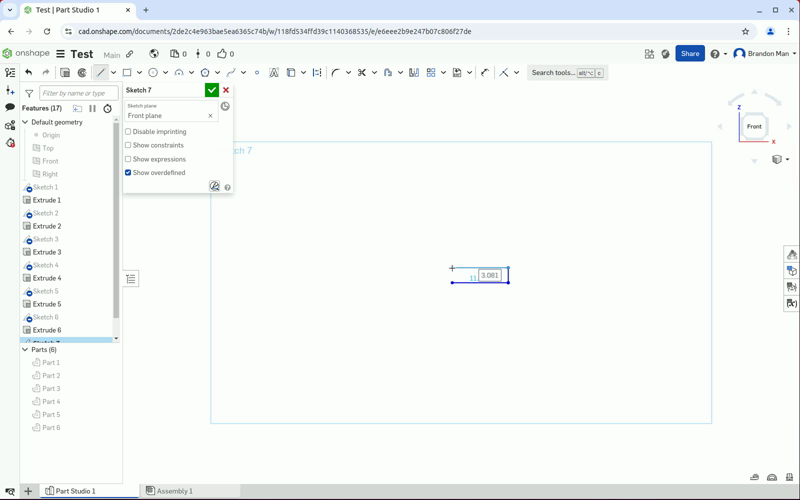
click(452, 267)
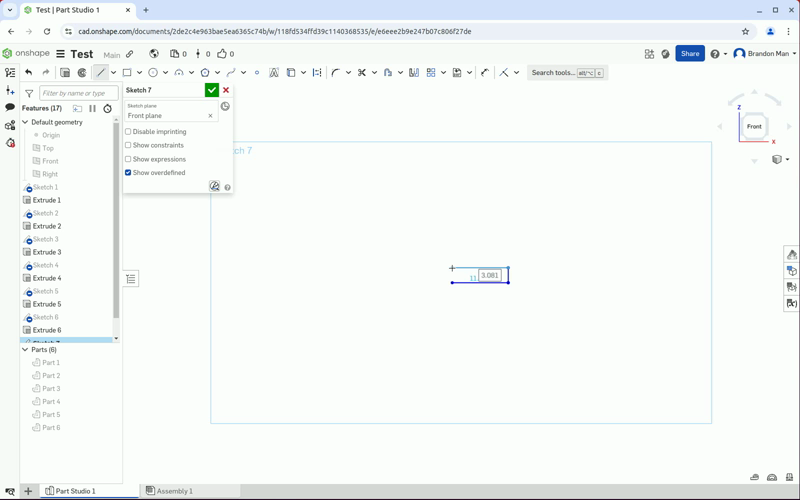
key_up(shift)
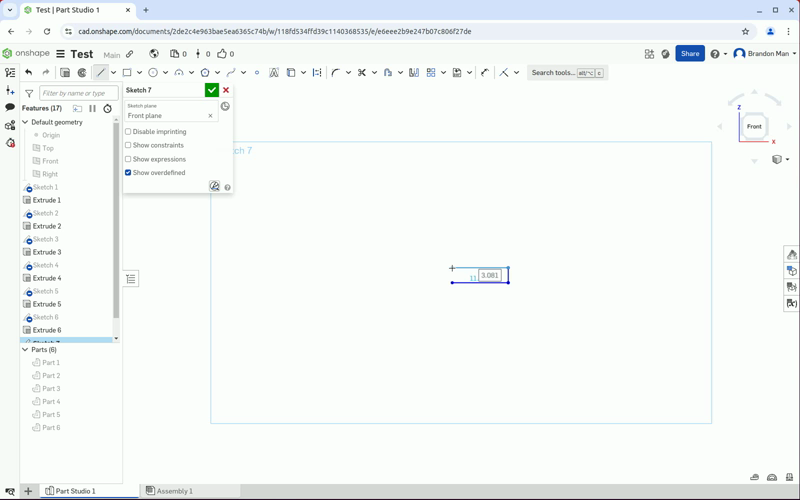
mouse_move(482, 267)
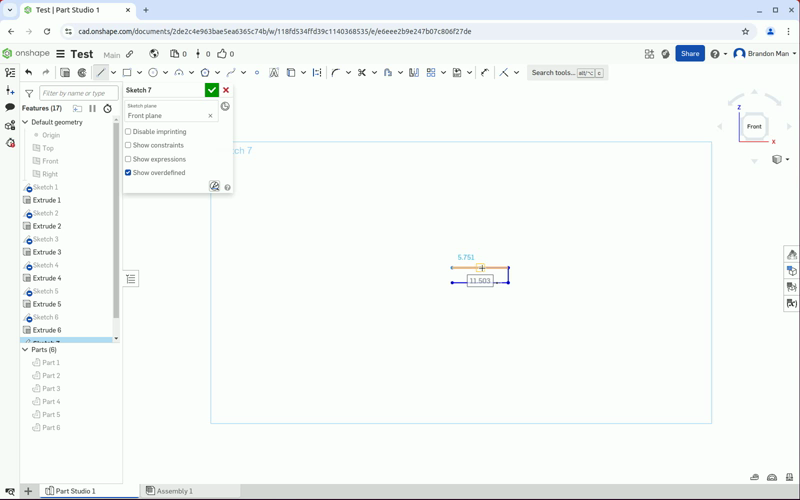
key_down(shift)
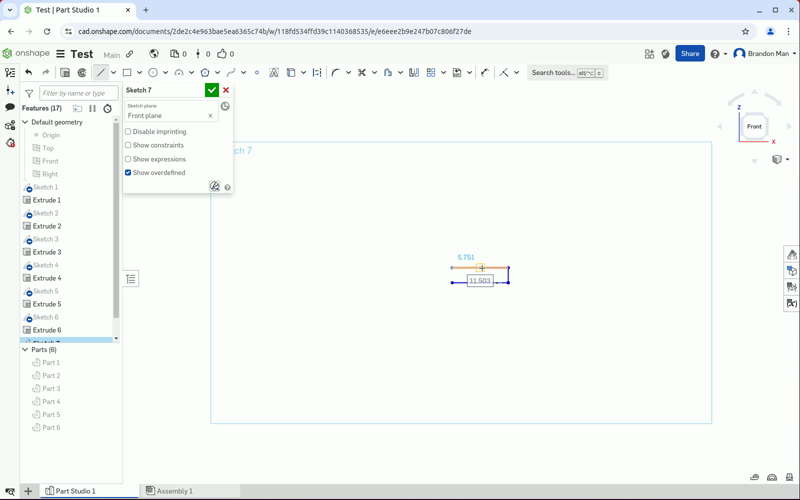
mouse_move(452, 282)
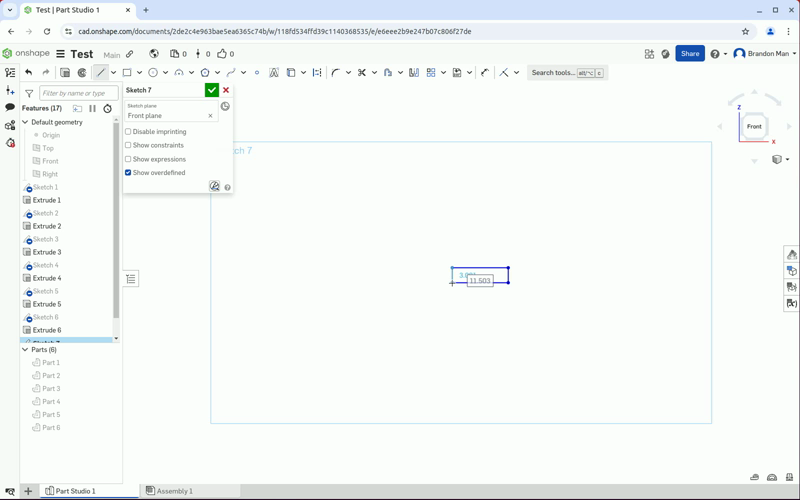
key_up(shift)
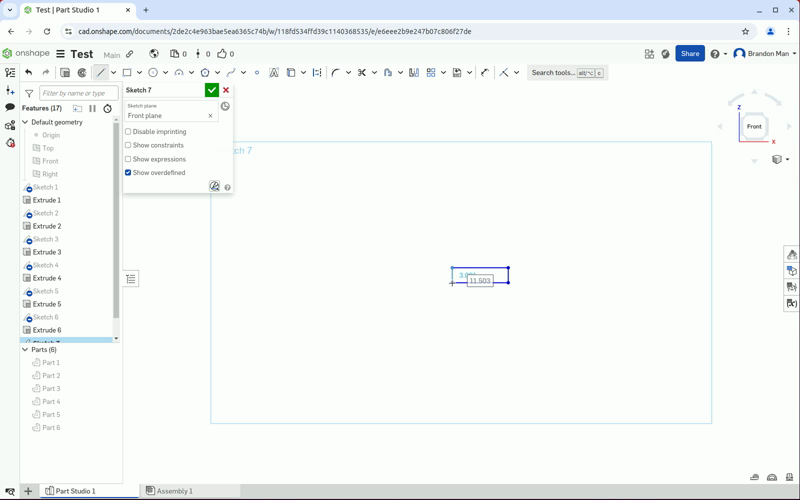
click(452, 282)
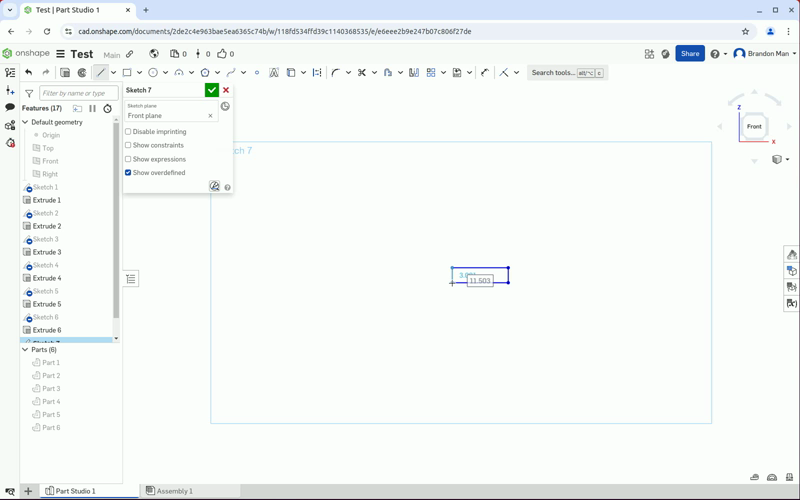
key(esc)
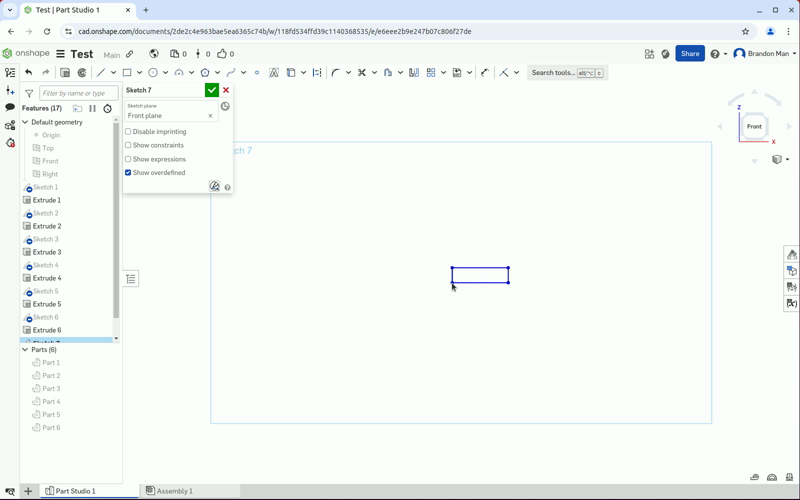
mouse_move(458, 275)
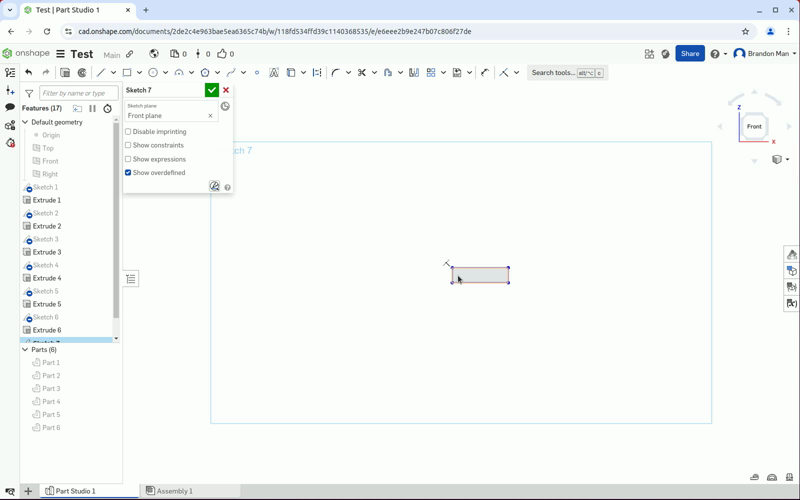
scroll(6)
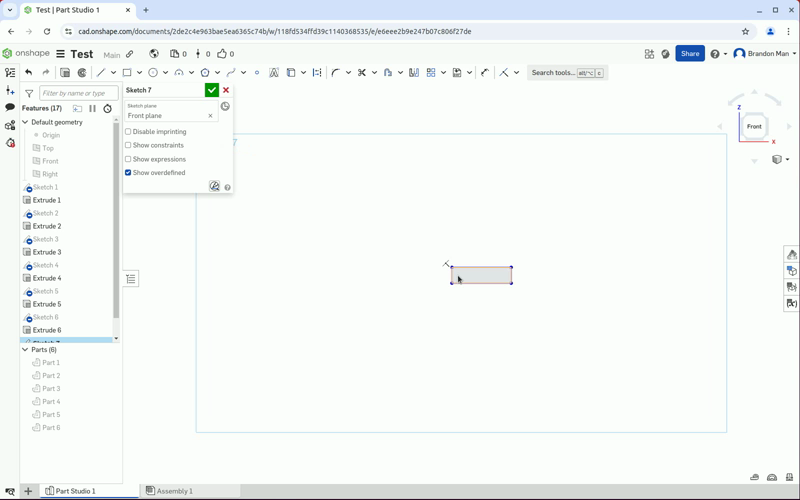
scroll(6)
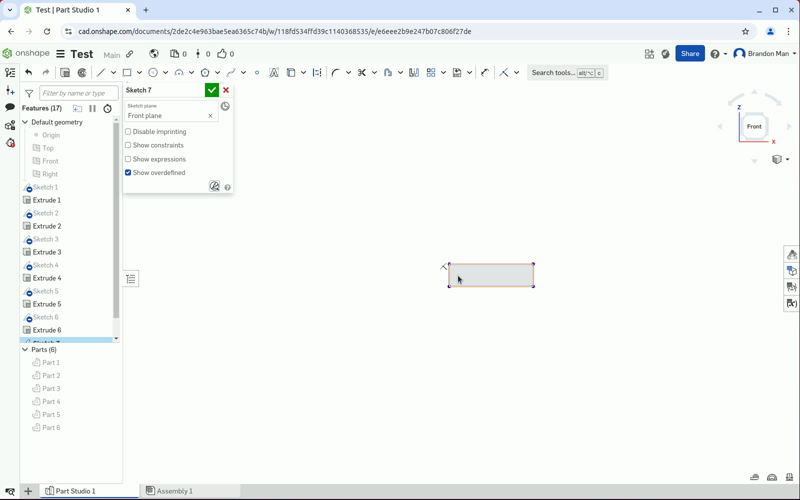
scroll(6)
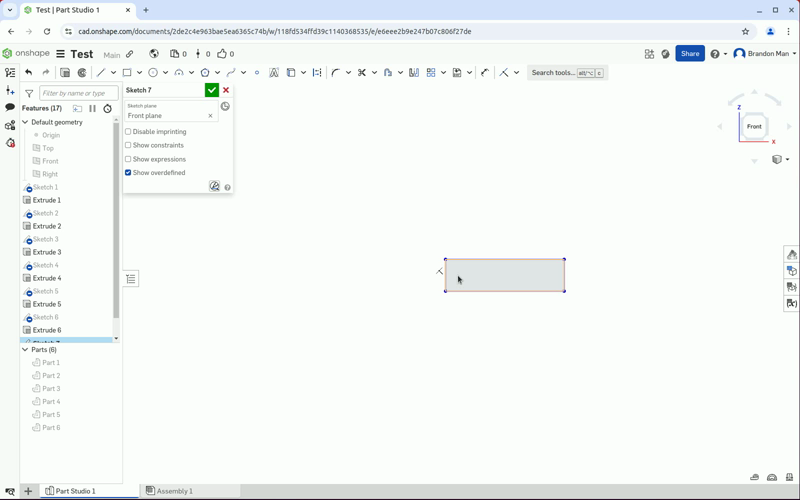
scroll(6)
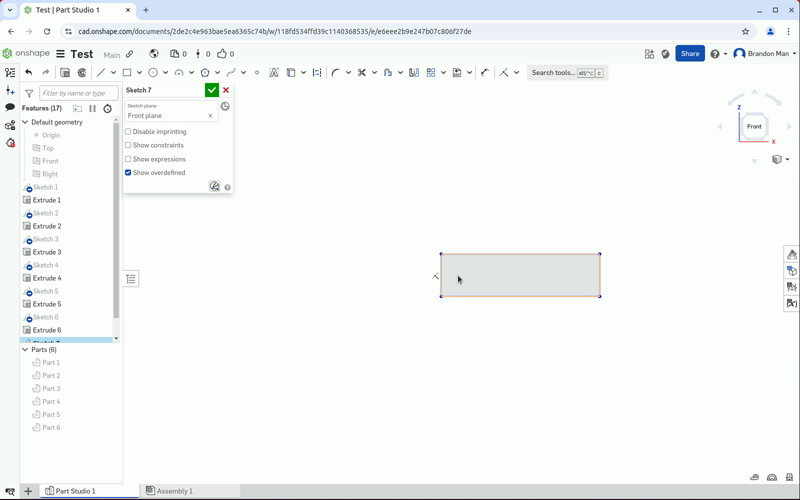
scroll(6)
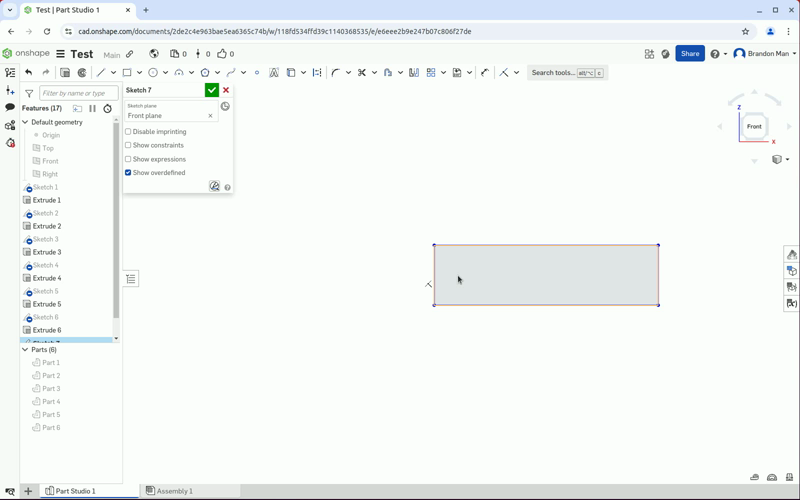
scroll(6)
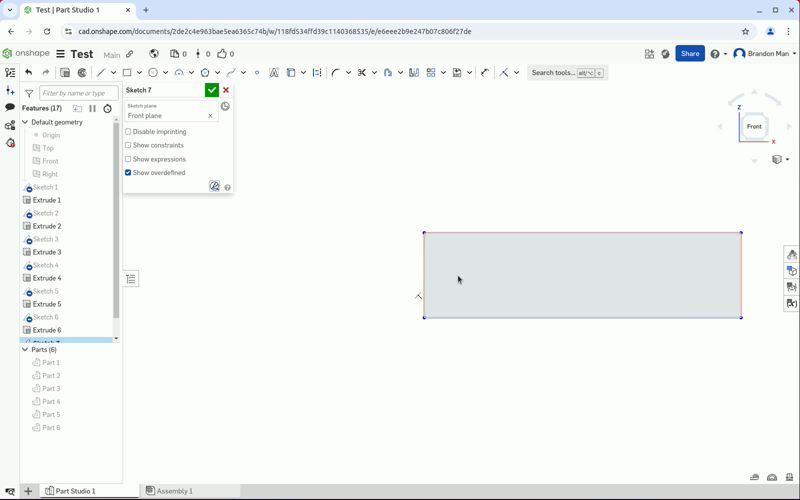
scroll(6)
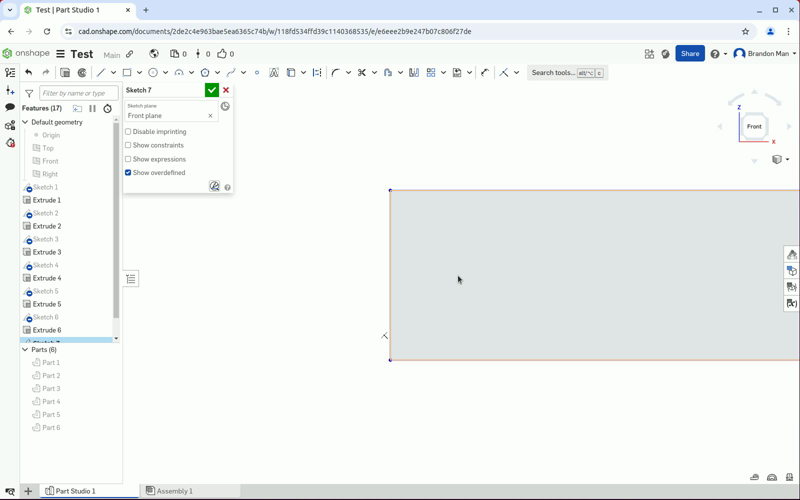
click(458, 275)
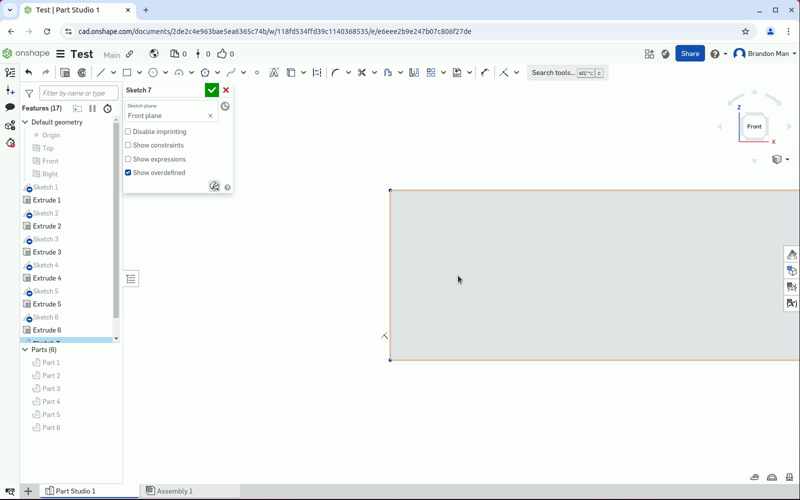
scroll(-6)
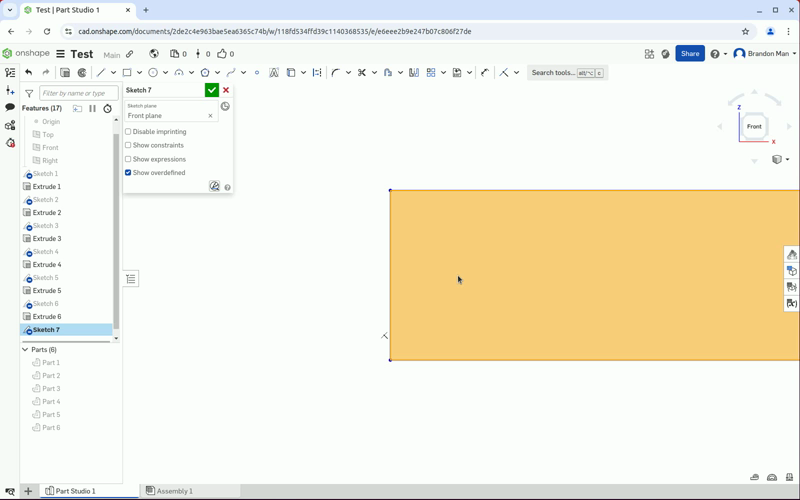
scroll(-6)
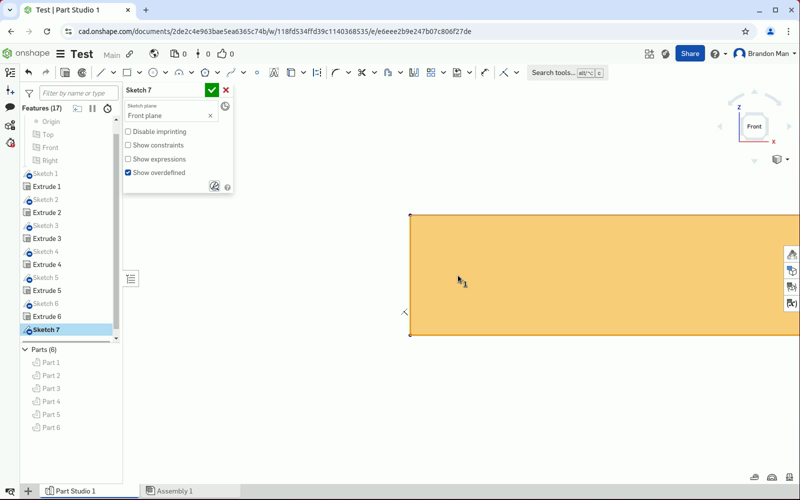
scroll(-6)
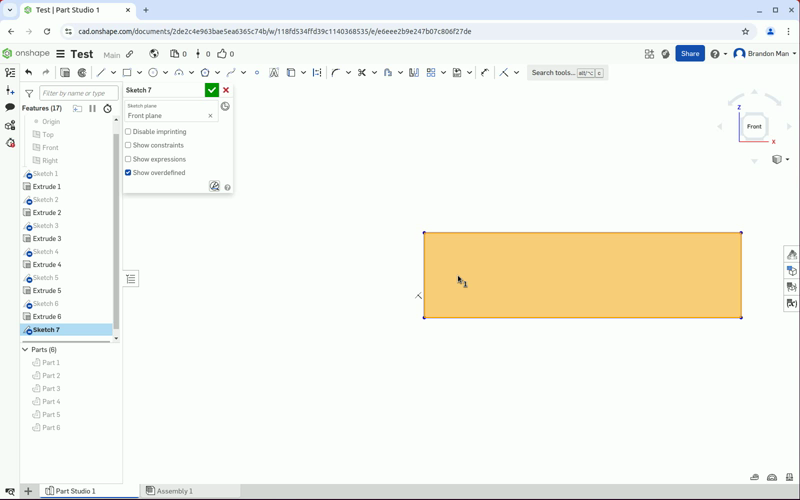
scroll(-6)
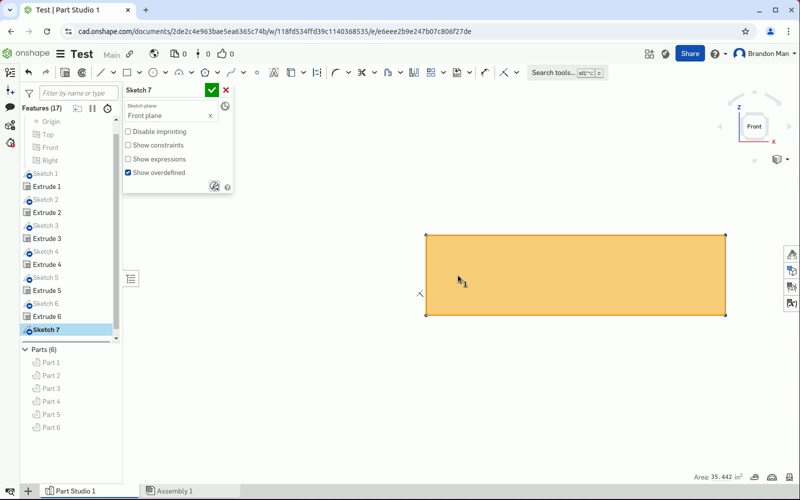
scroll(-6)
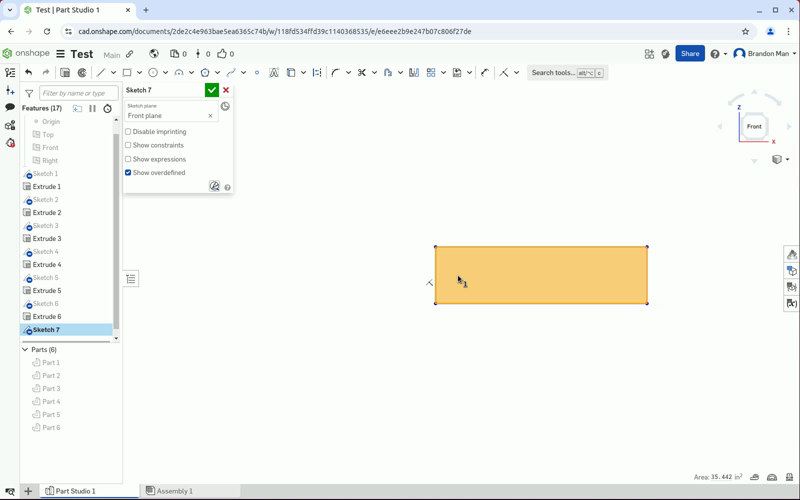
scroll(-6)
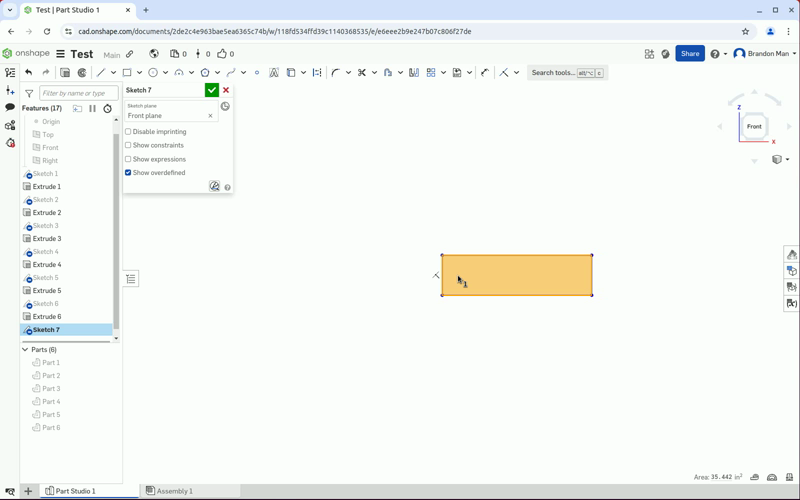
scroll(-6)
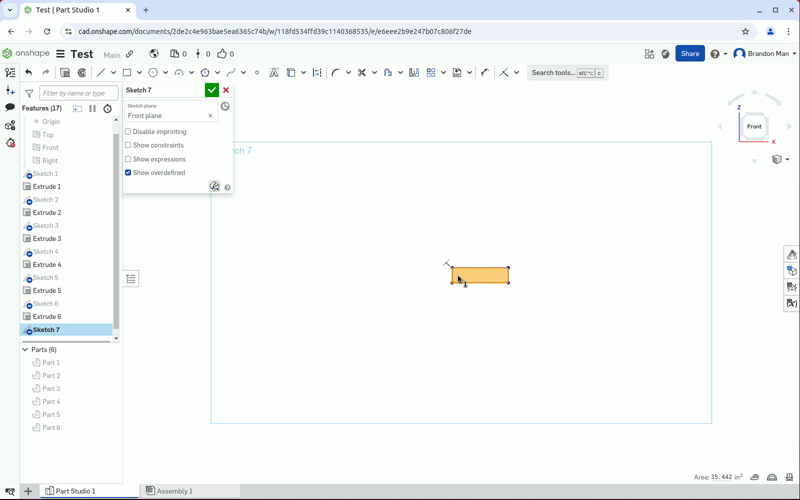
mouse_move(73, 352)
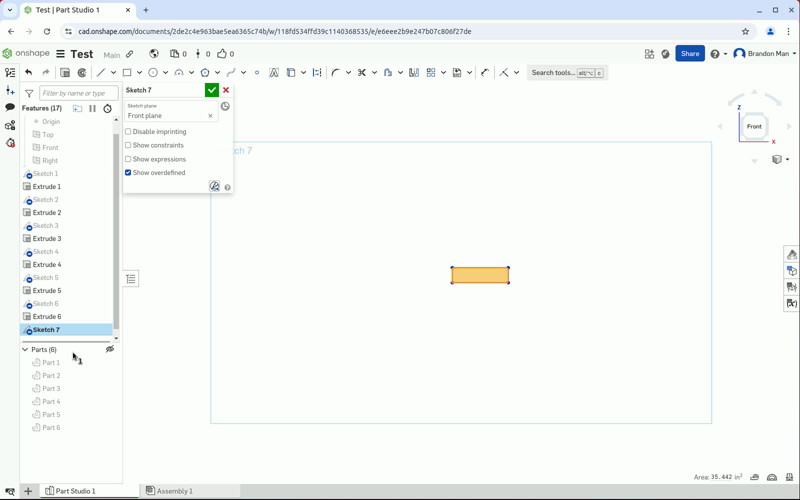
key(shift+y)
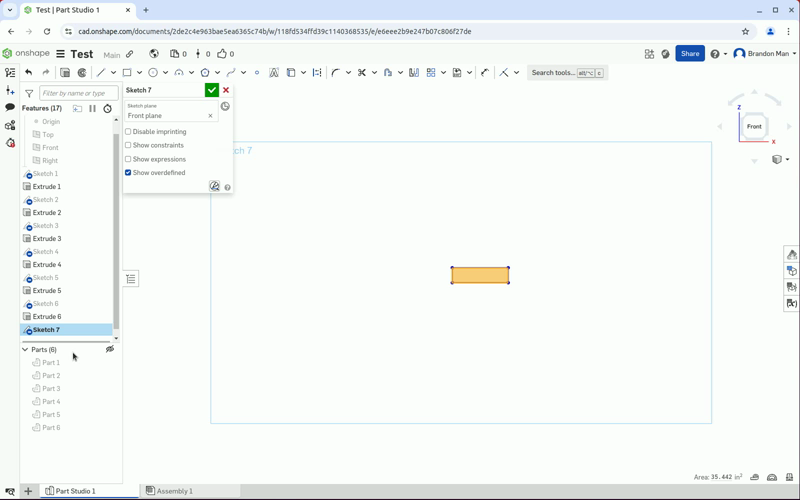
key(shift+e)
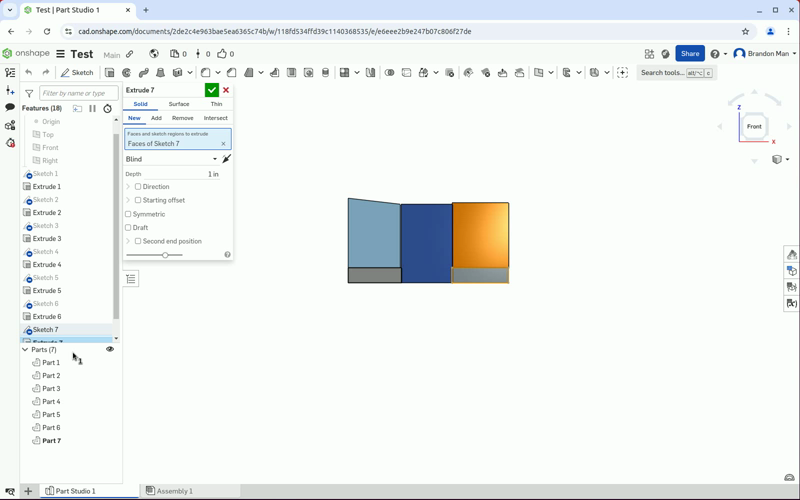
mouse_move(143, 106)
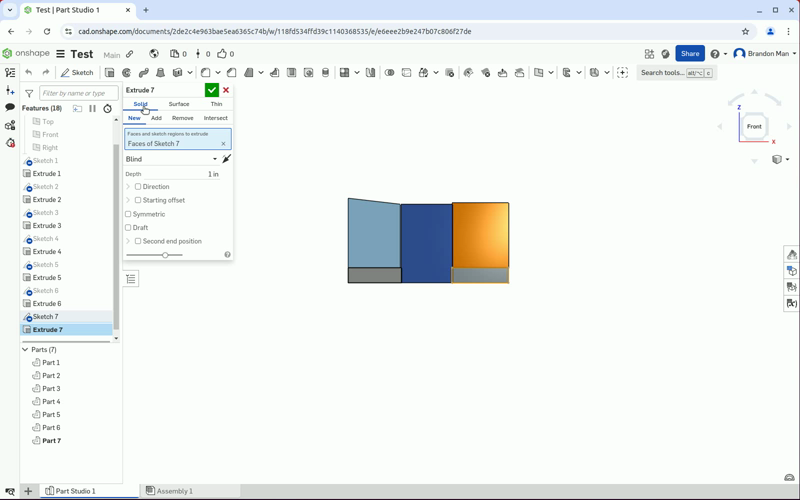
click(143, 106)
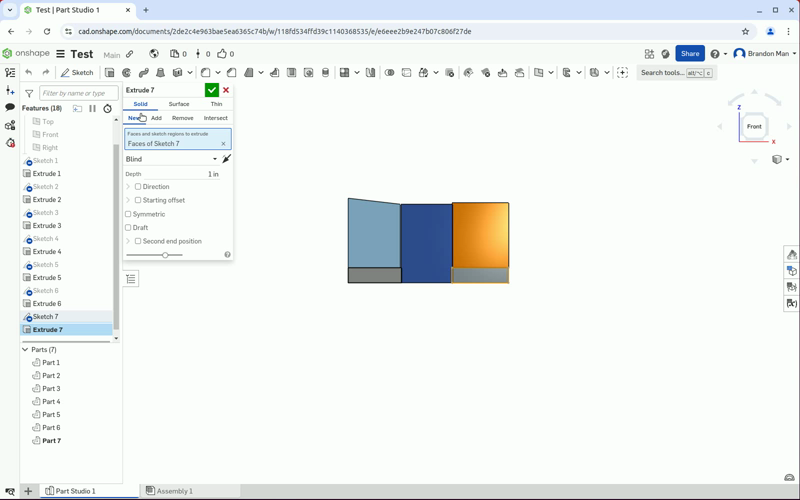
mouse_move(137, 120)
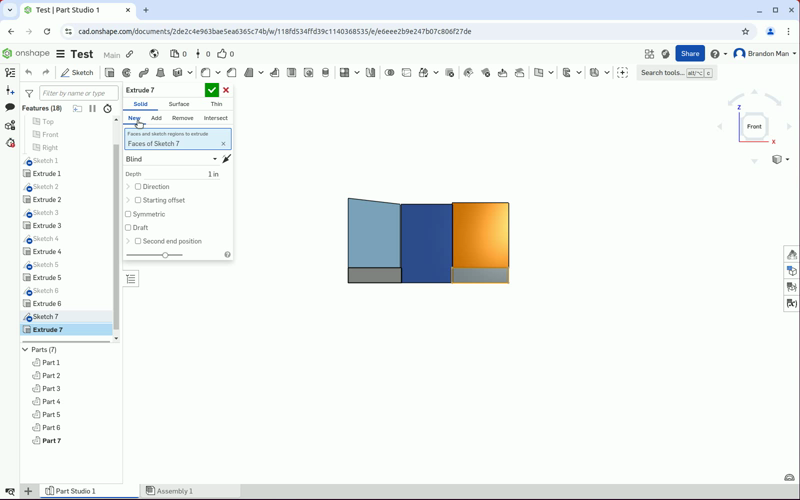
click(137, 120)
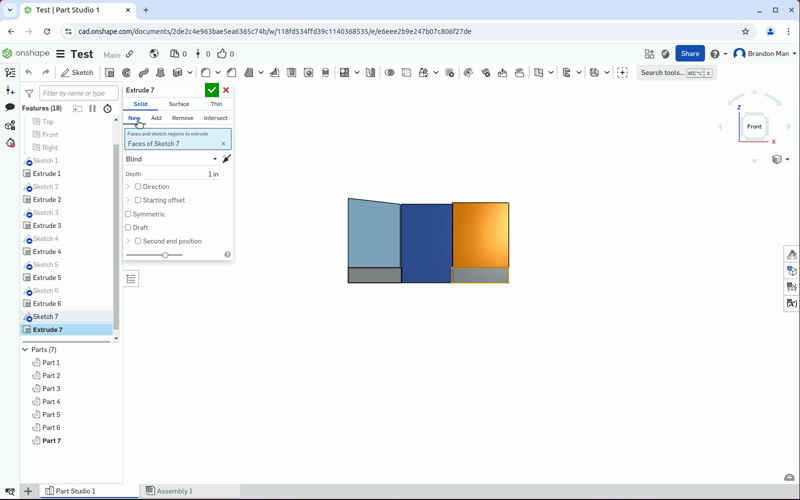
key(tab, 4)
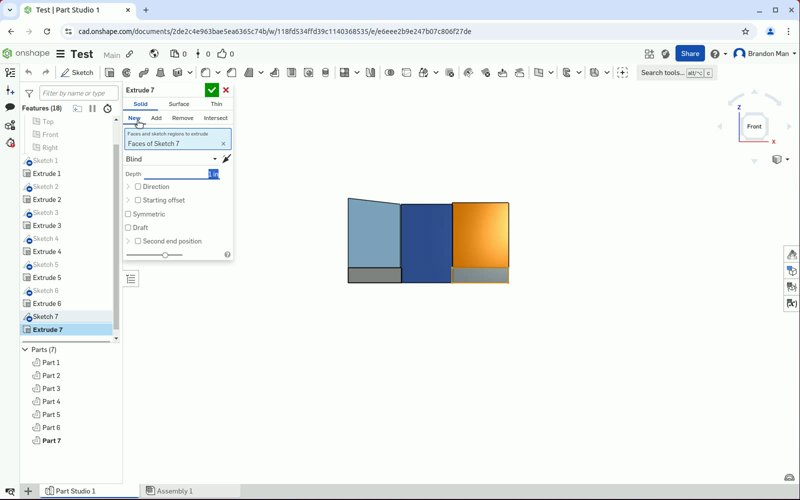
text(12.517)
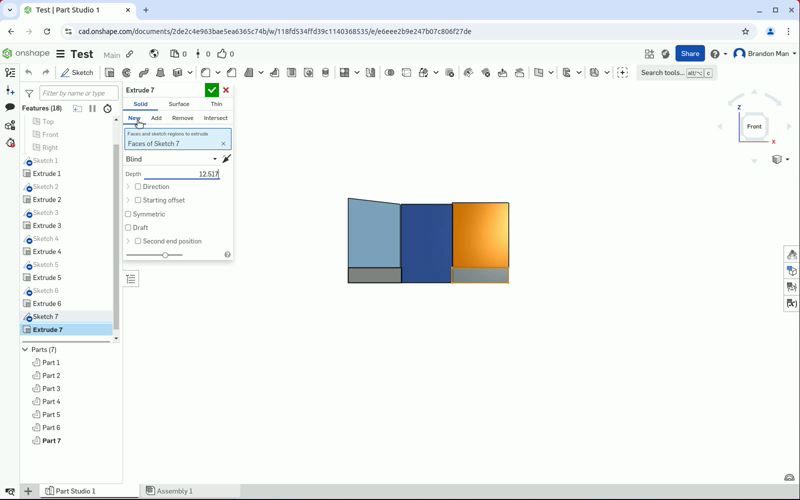
key(enter)
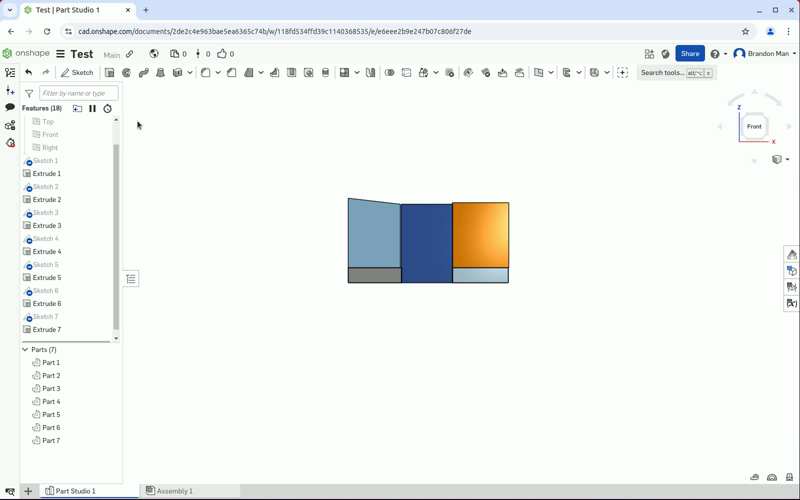
key(shift+h)
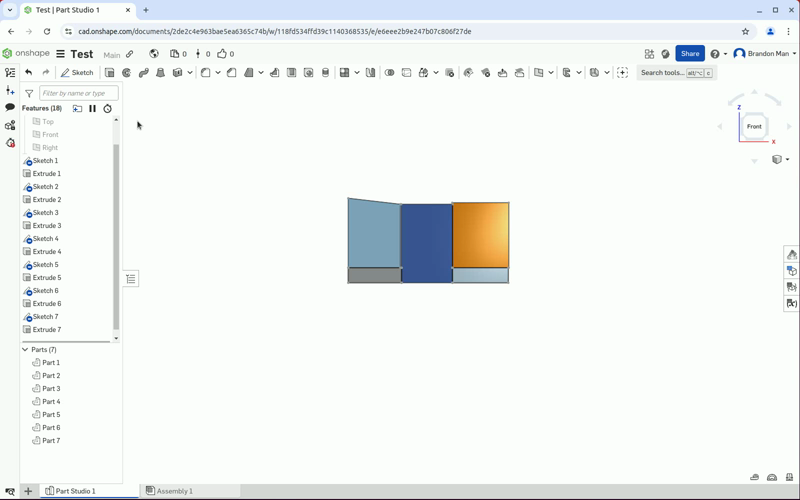
key(shift+h)
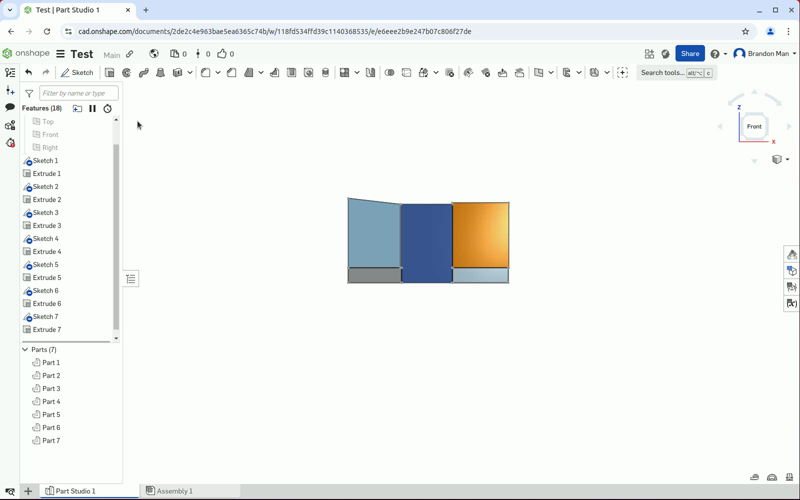
key(shift+7)
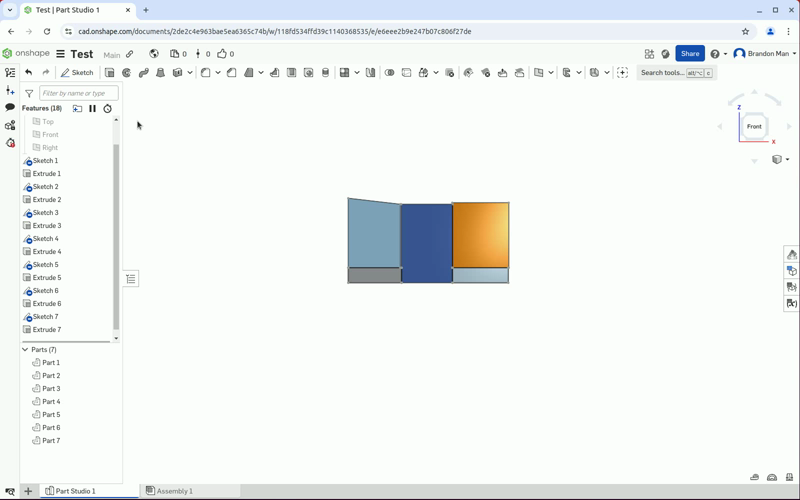
key(left, 2)
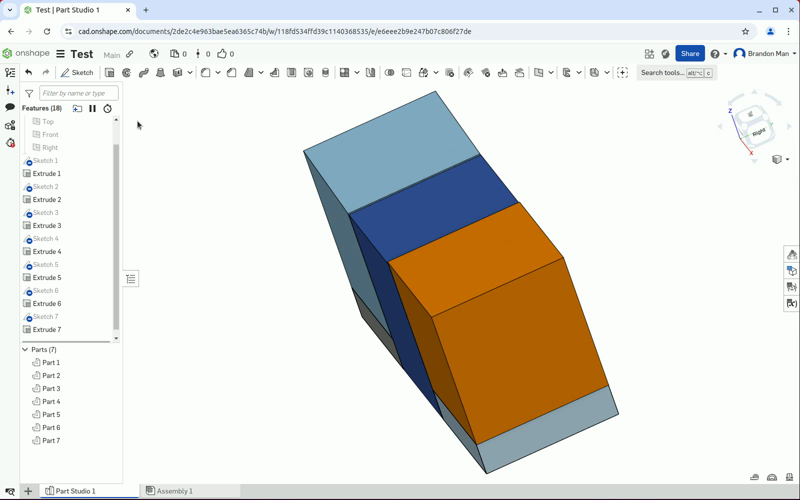
key(down, 2)
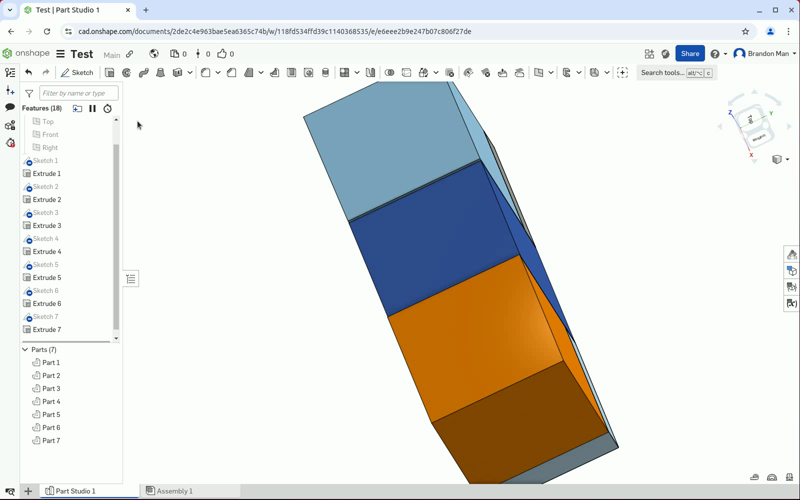
key(up, 2)
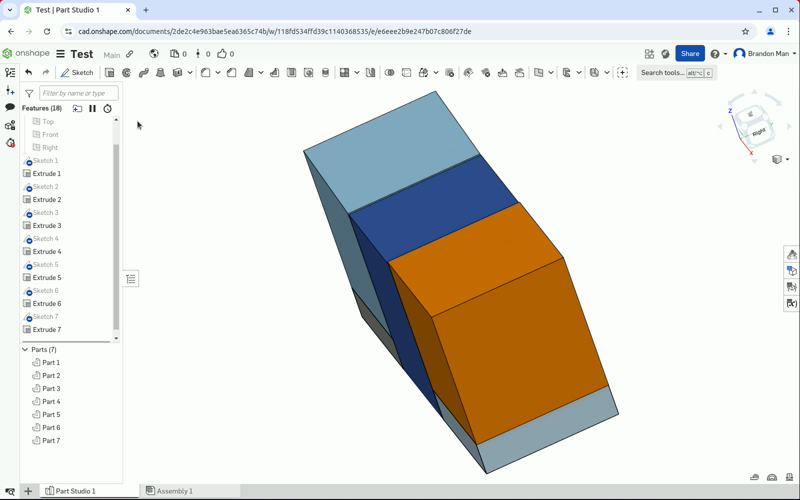
key(right, 2)
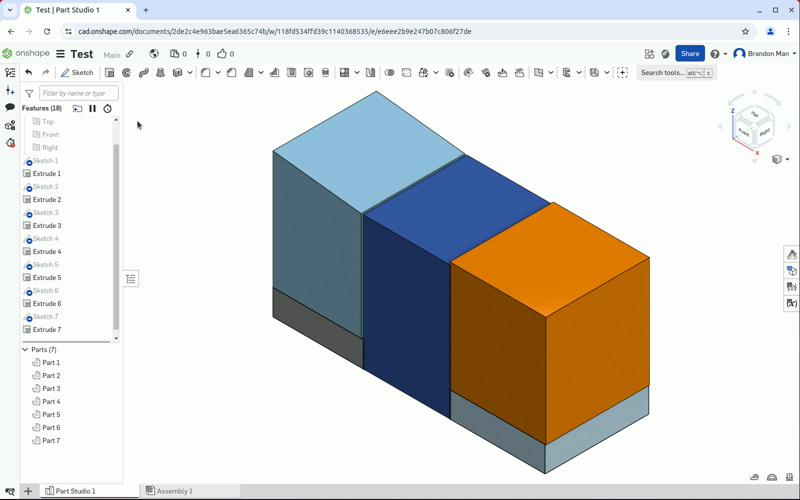
mouse_move(69, 163)
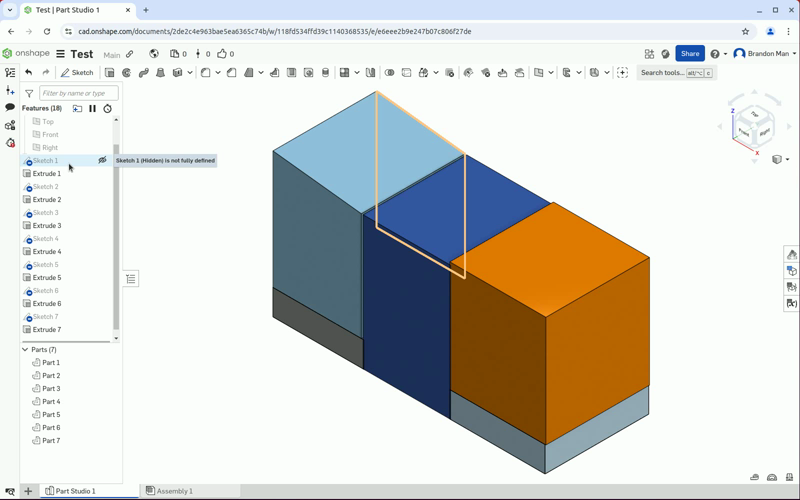
click(69, 163)